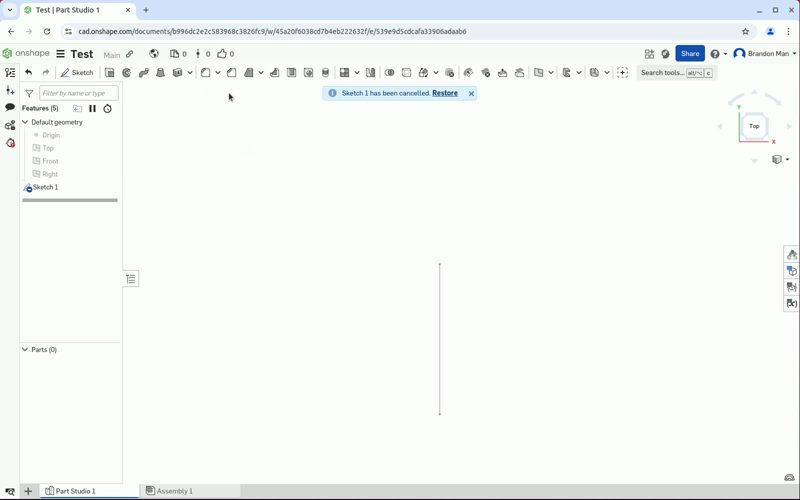
key(shift+h)
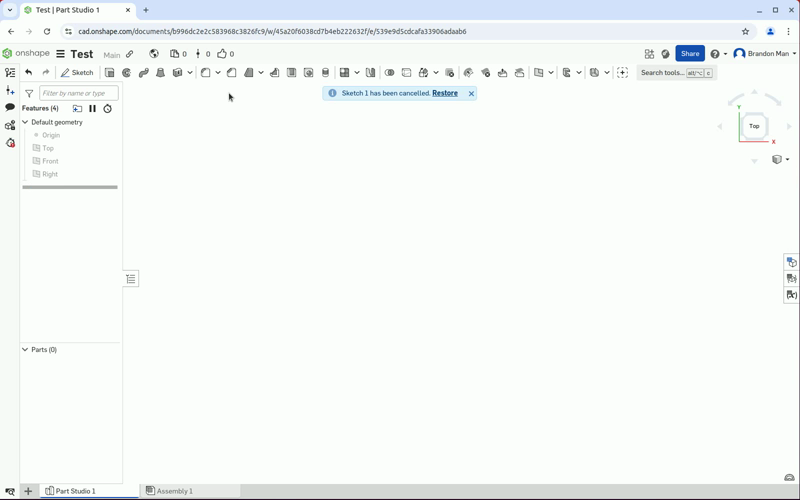
mouse_move(73, 352)
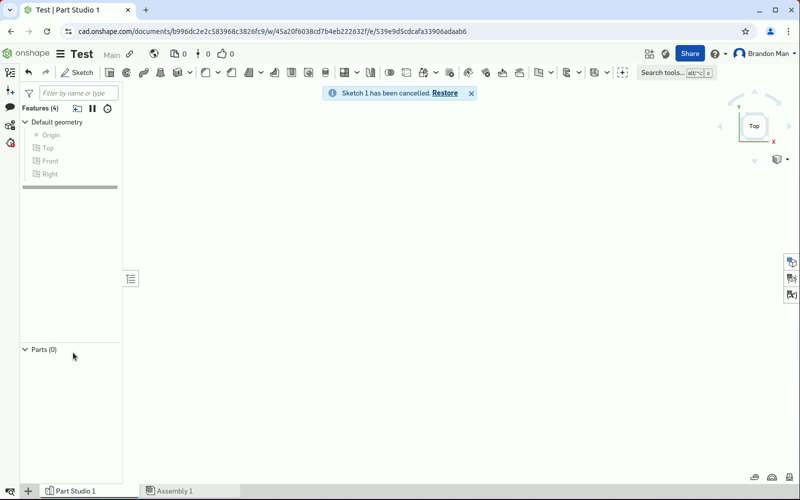
key(y)
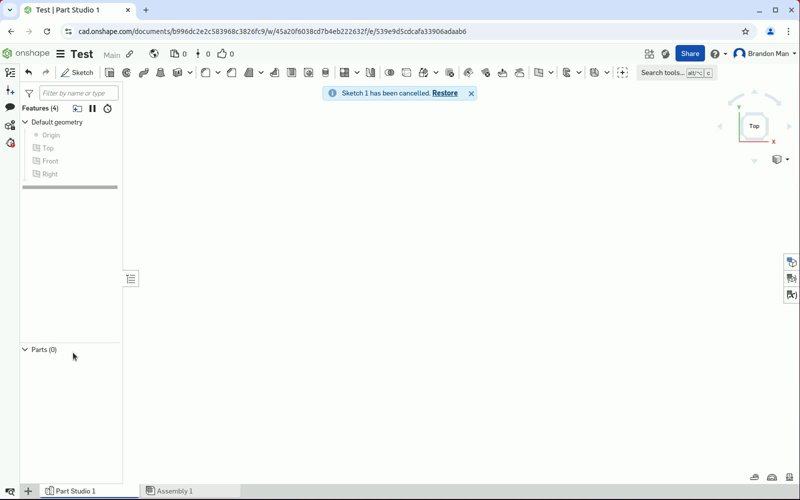
key(shift+p)
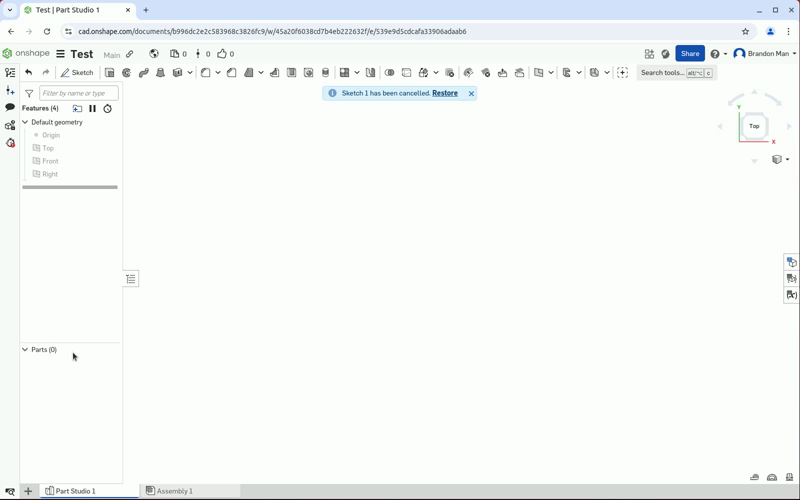
key(space)
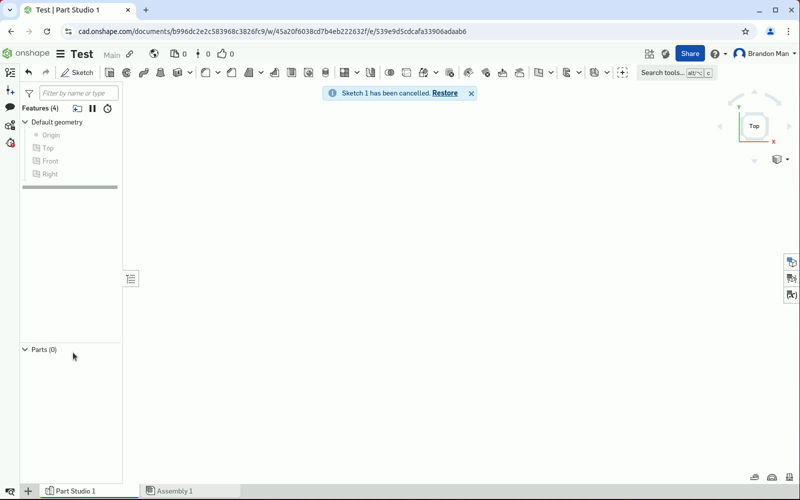
key_down(shift)
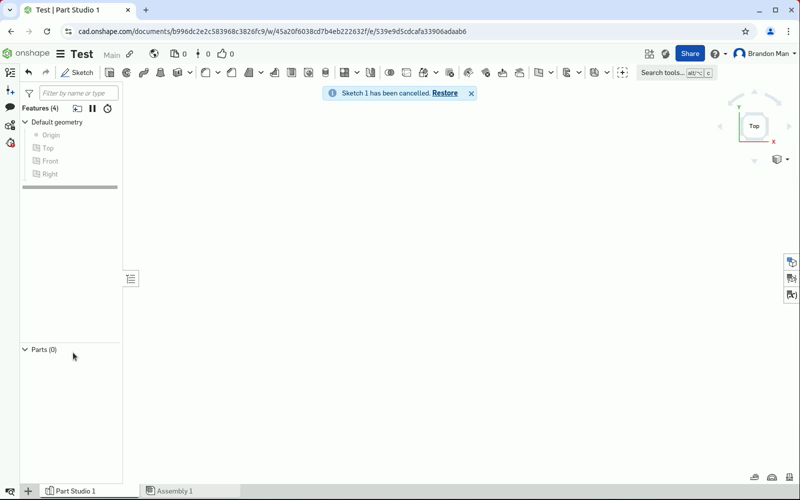
key(up)
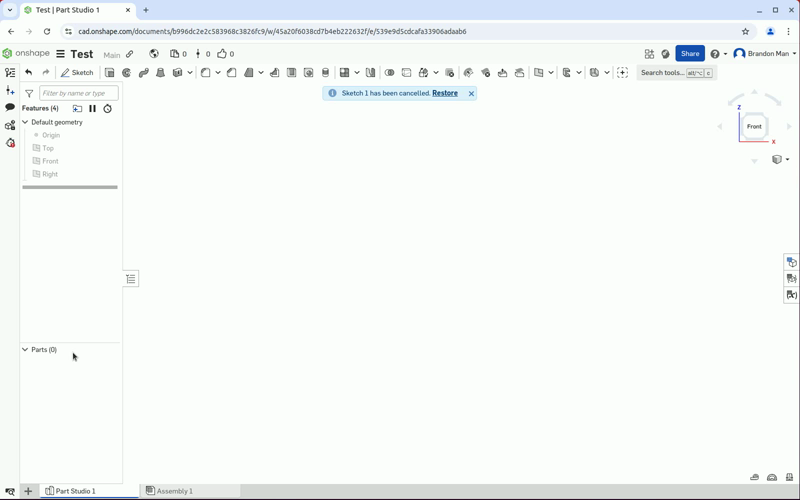
key_up(shift)
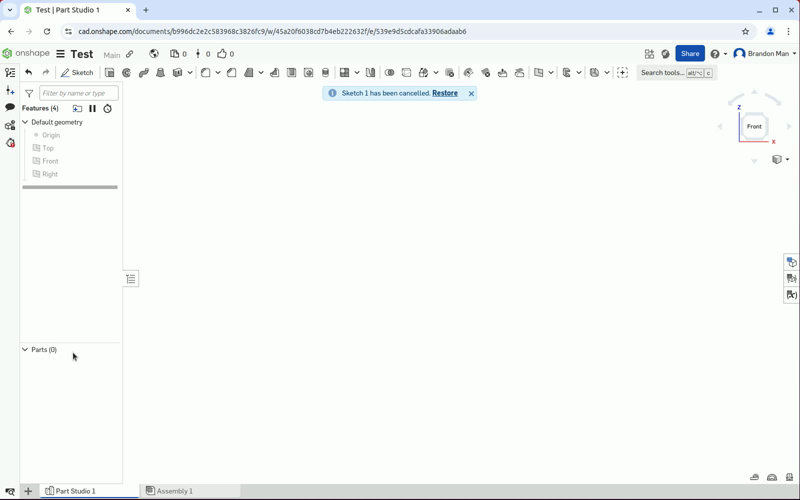
key(space)
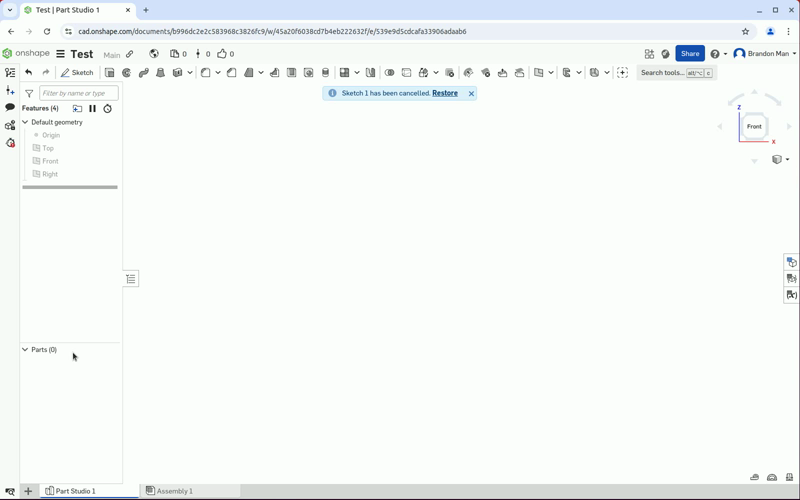
key_down(shift)
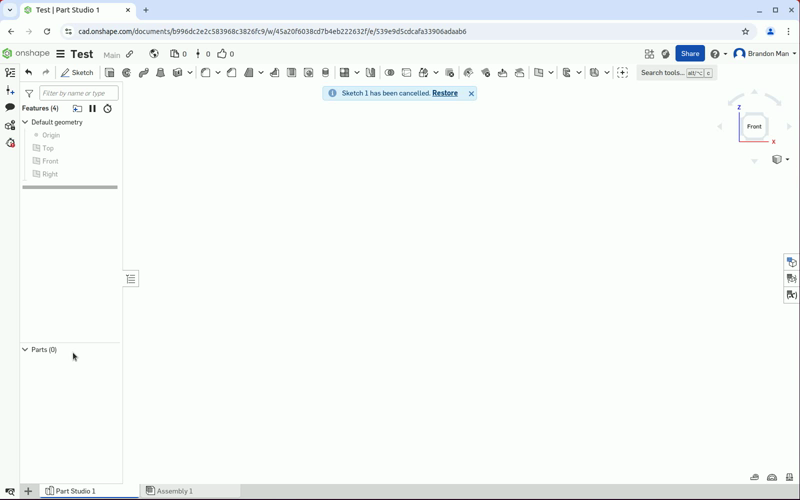
key(left)
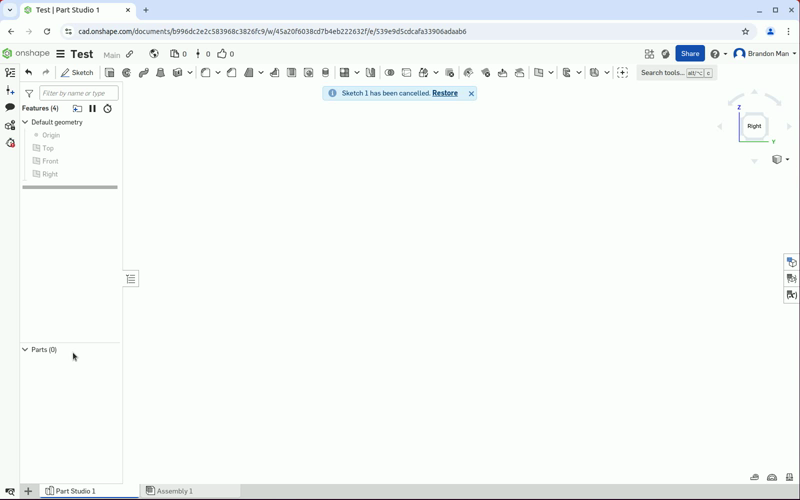
key_up(shift)
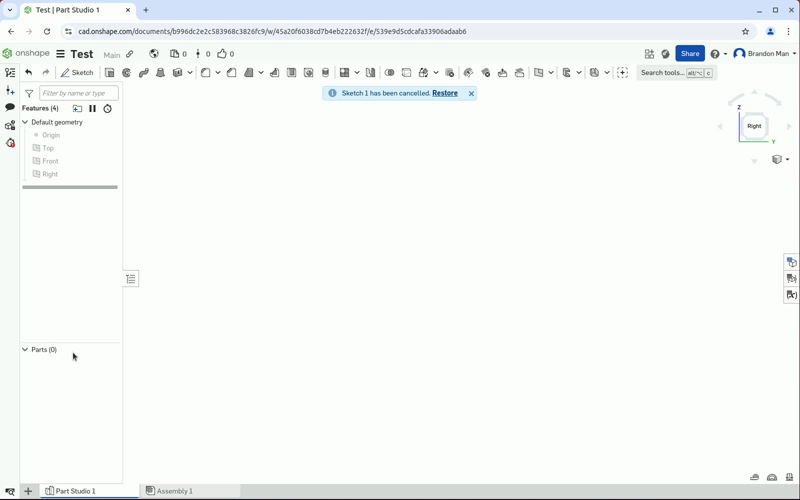
mouse_move(73, 352)
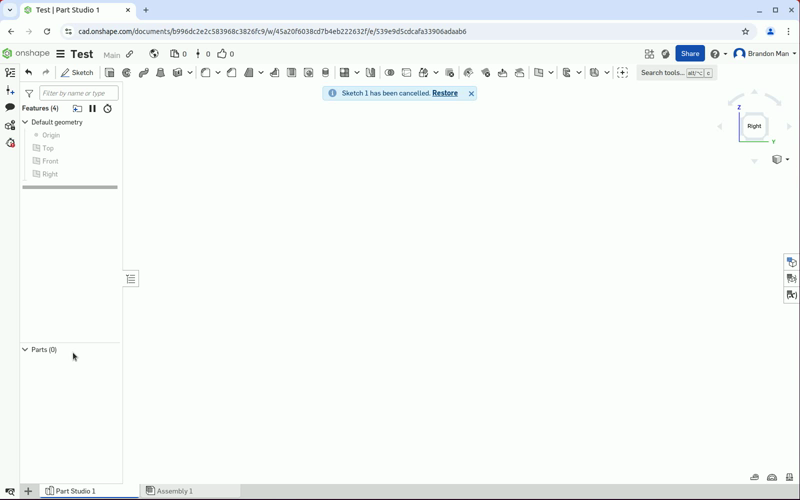
key(shift+y)
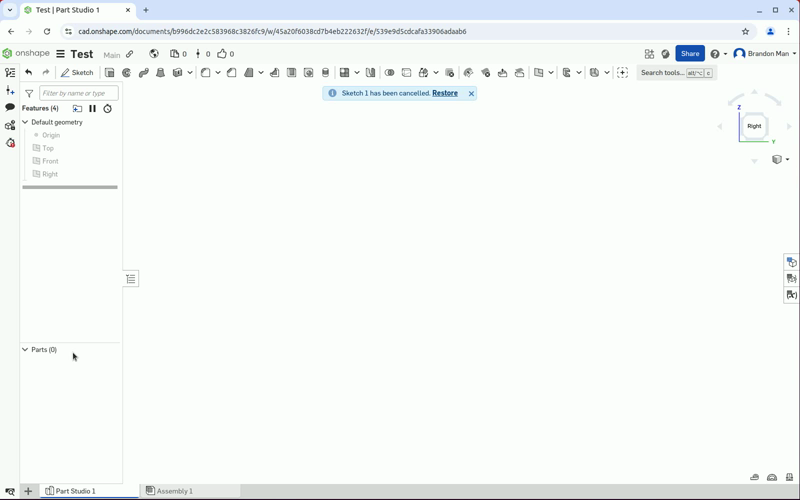
key(shift+s)
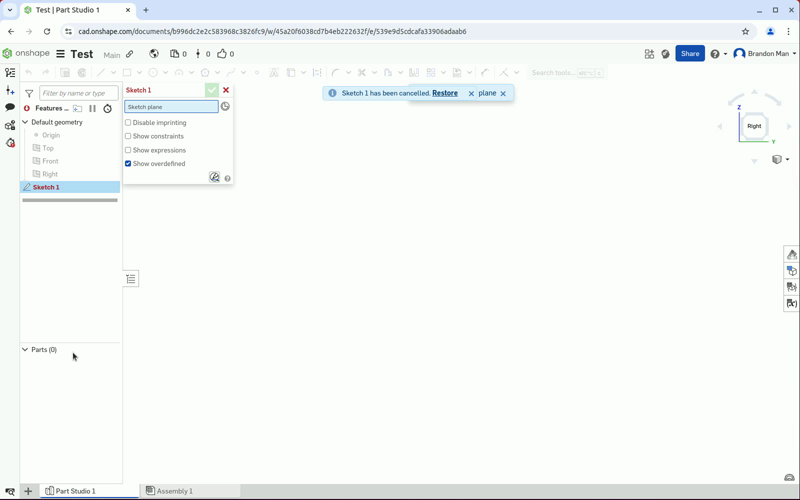
mouse_move(73, 176)
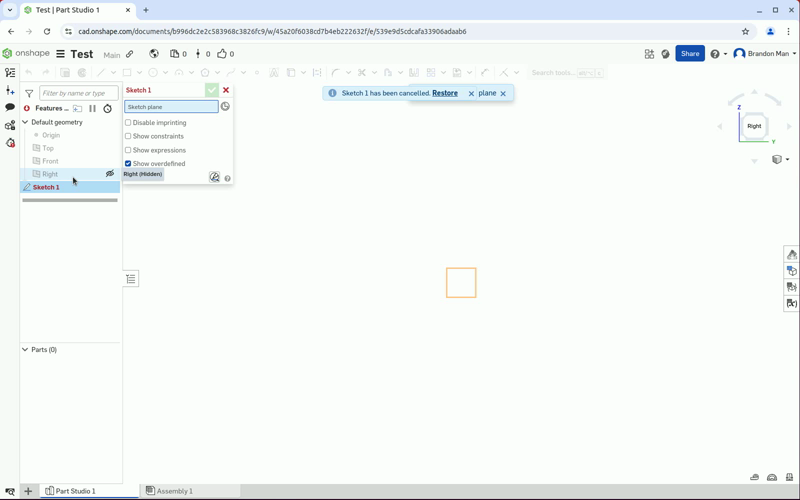
click(73, 176)
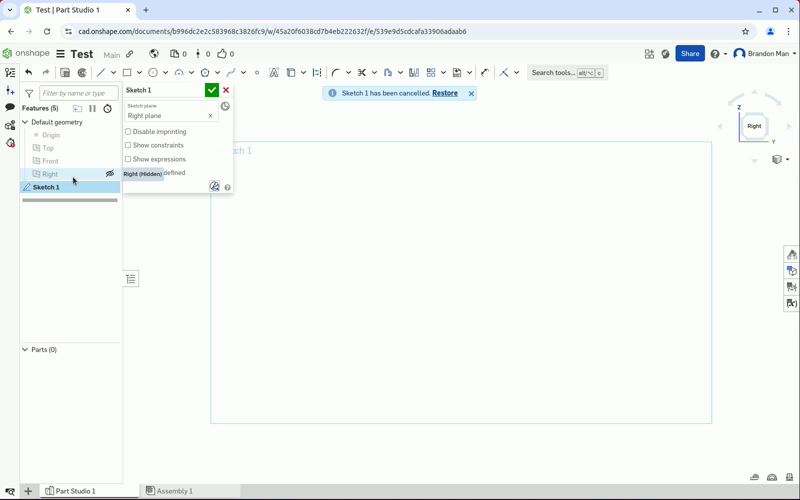
mouse_move(73, 352)
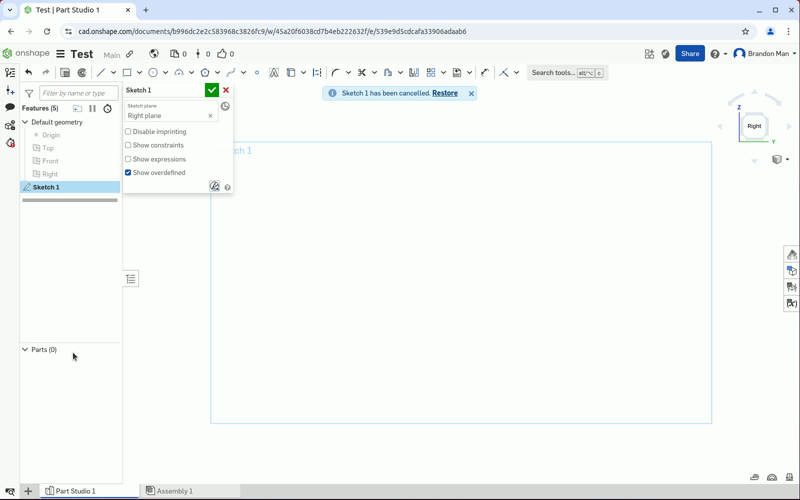
key(y)
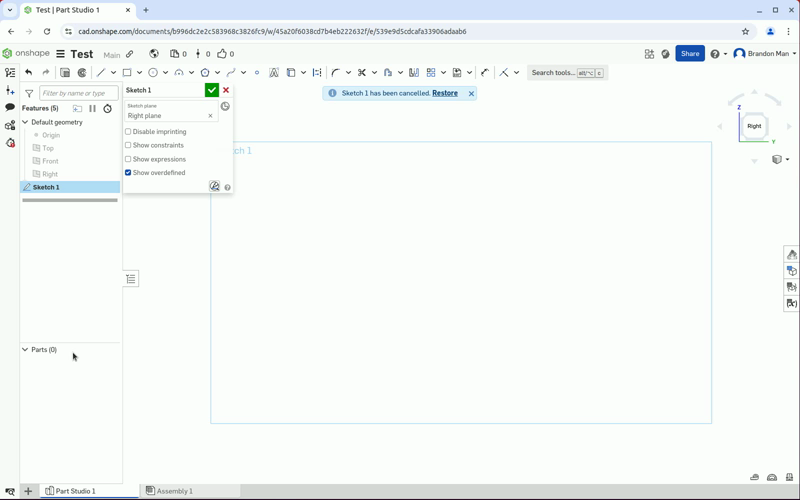
key(c)
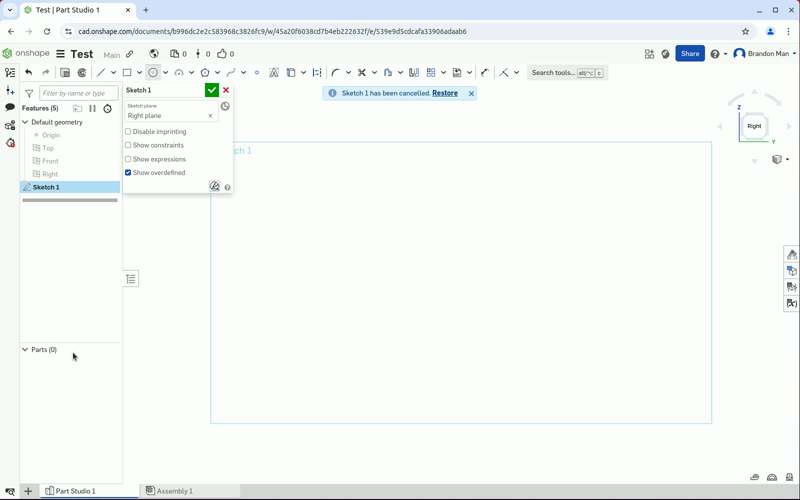
key_down(shift)
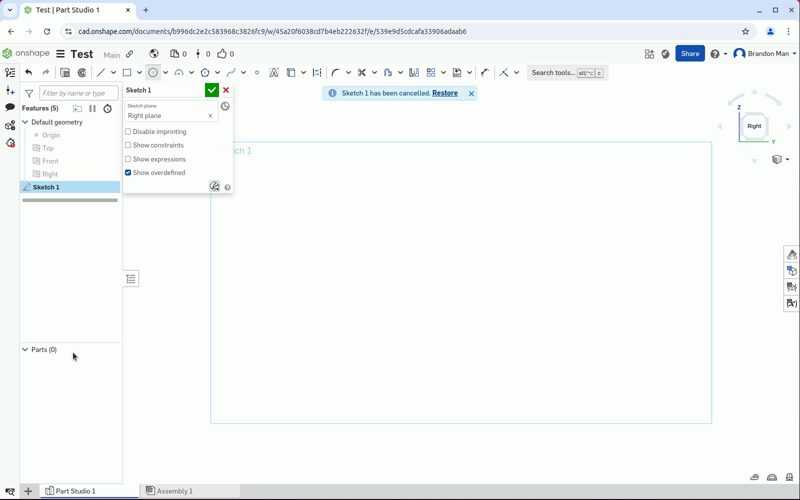
mouse_move(461, 282)
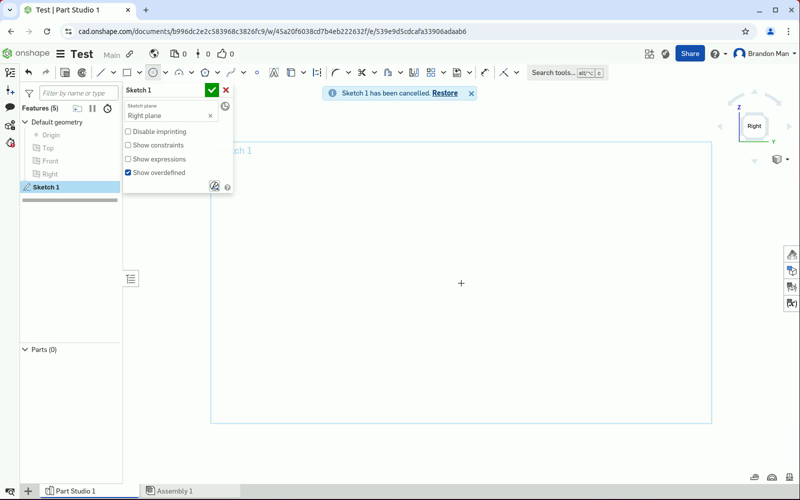
click(461, 282)
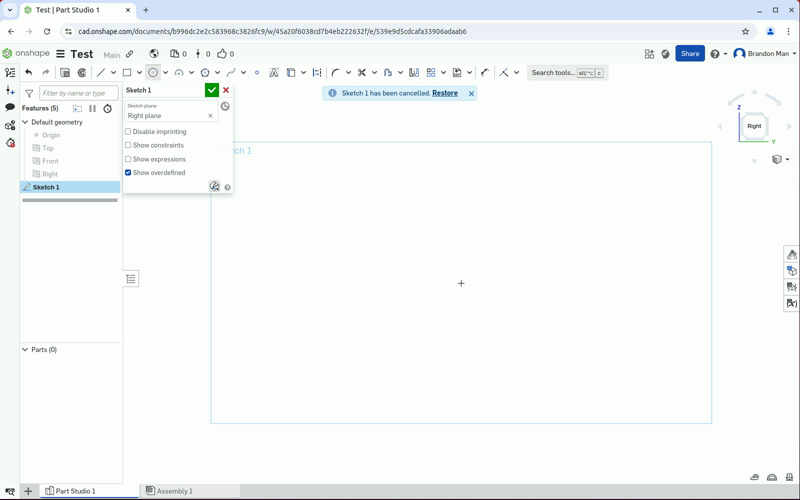
key_up(shift)
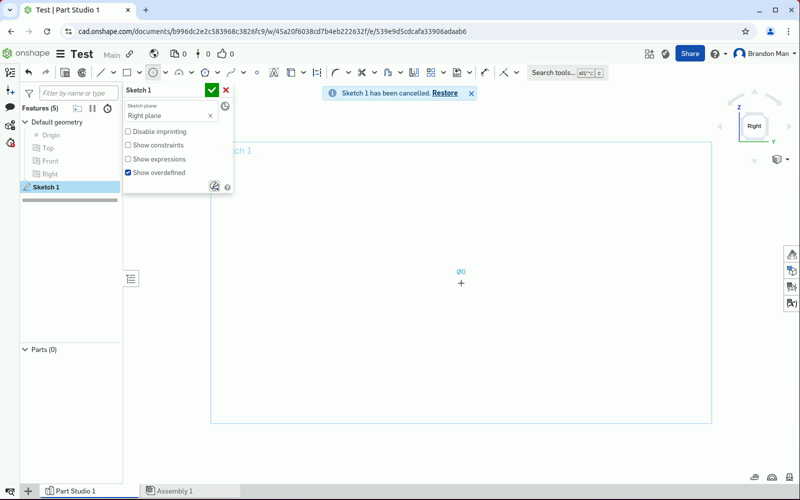
mouse_move(465, 282)
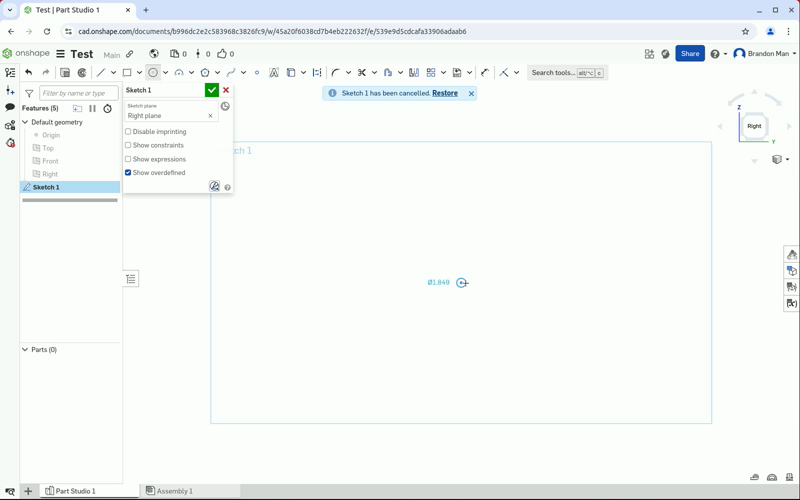
click(465, 282)
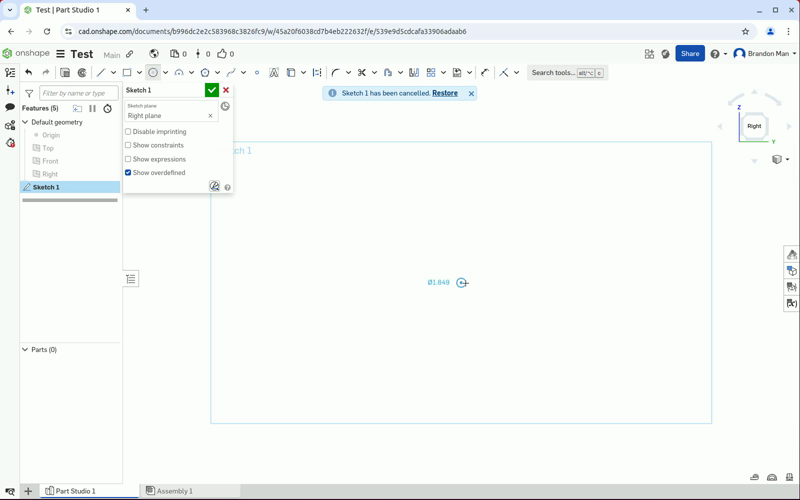
key(esc)
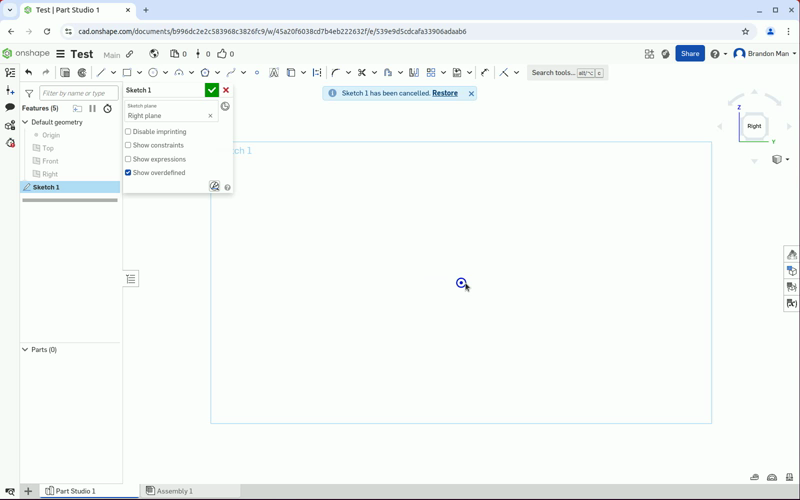
mouse_move(462, 285)
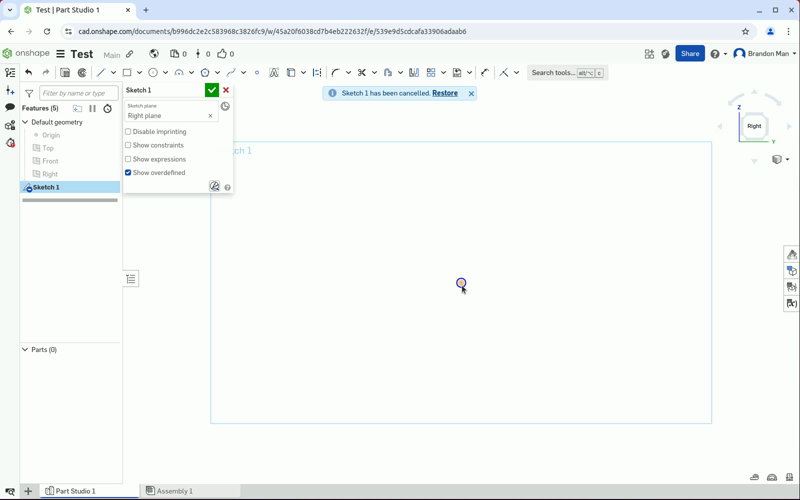
scroll(6)
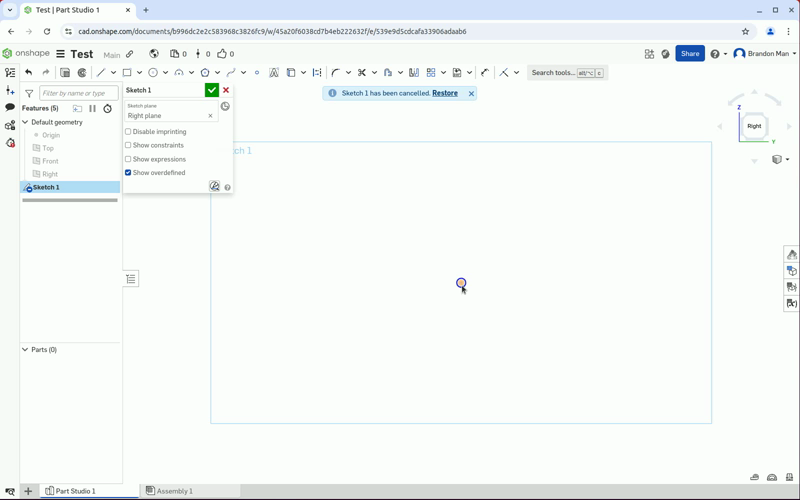
scroll(6)
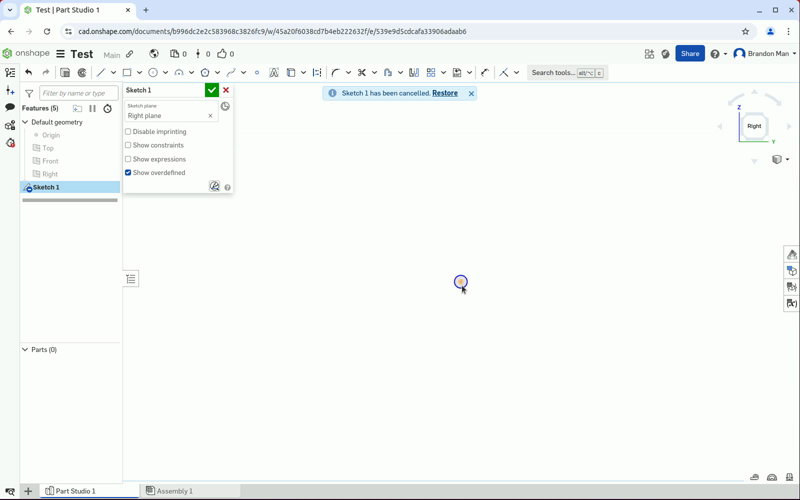
scroll(6)
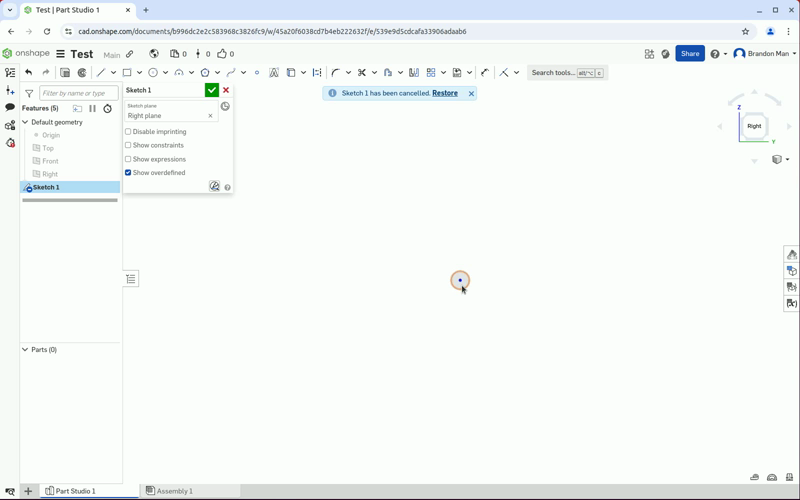
scroll(6)
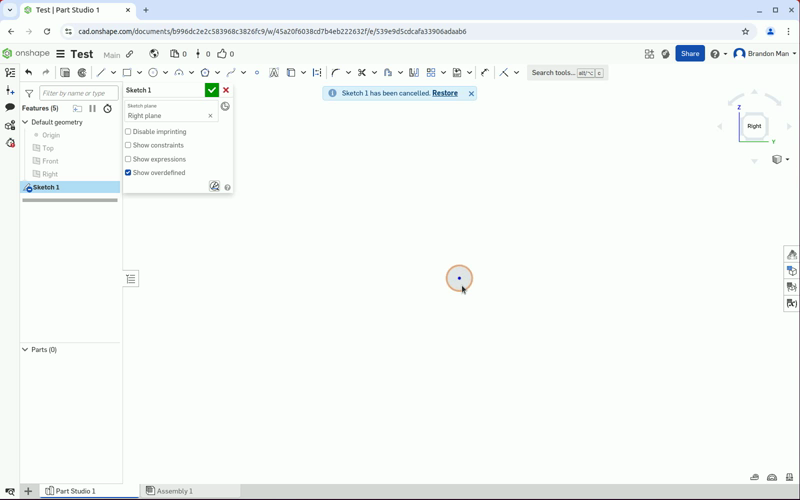
scroll(6)
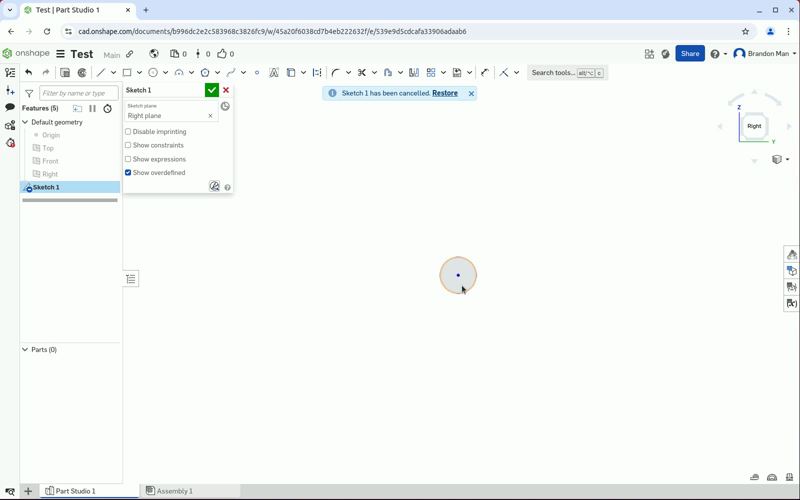
scroll(6)
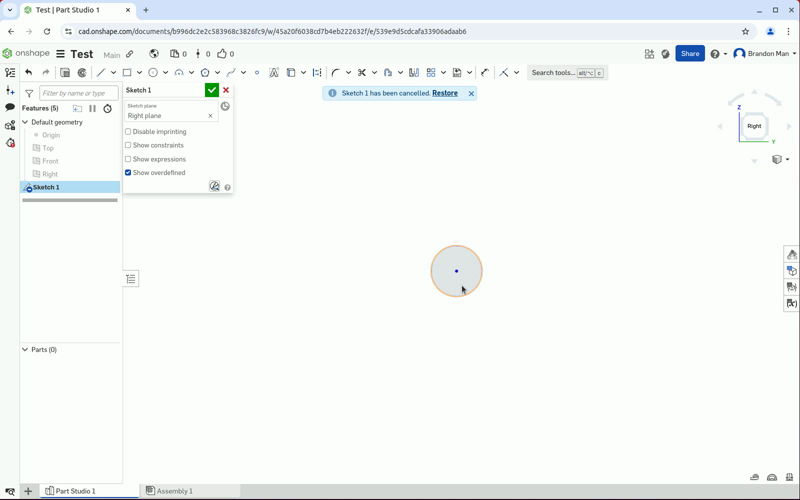
scroll(6)
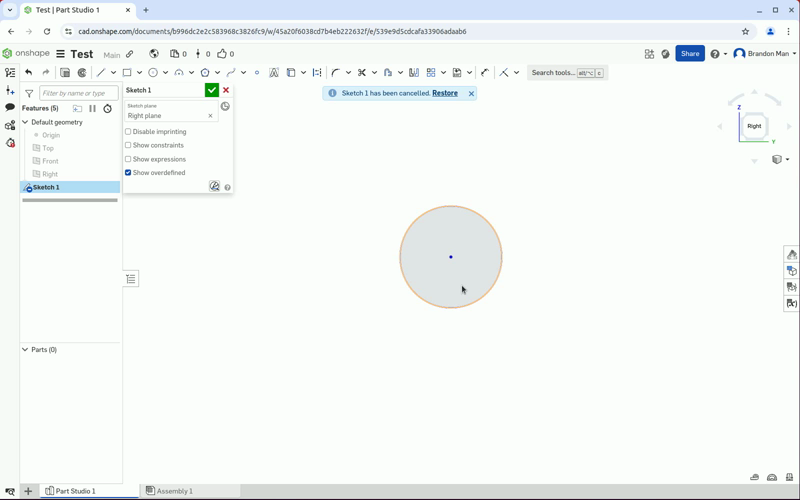
click(462, 285)
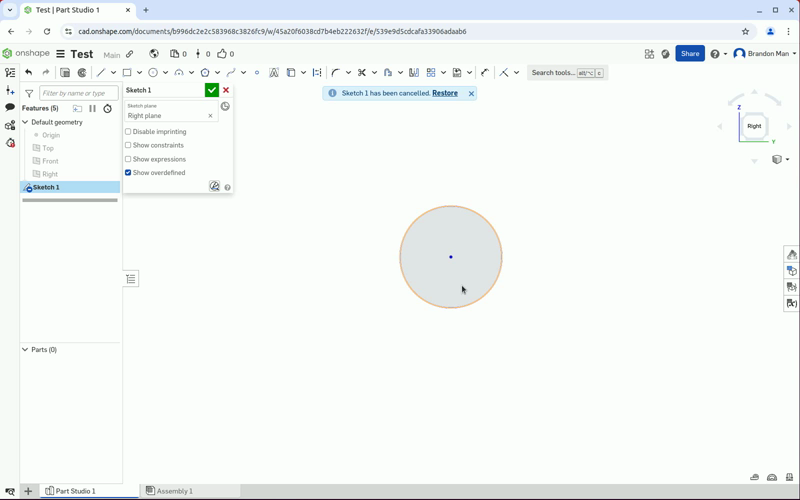
scroll(-6)
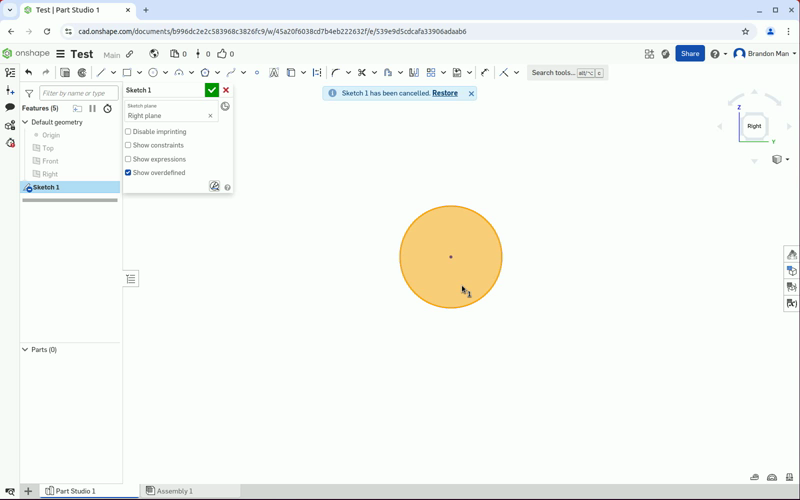
scroll(-6)
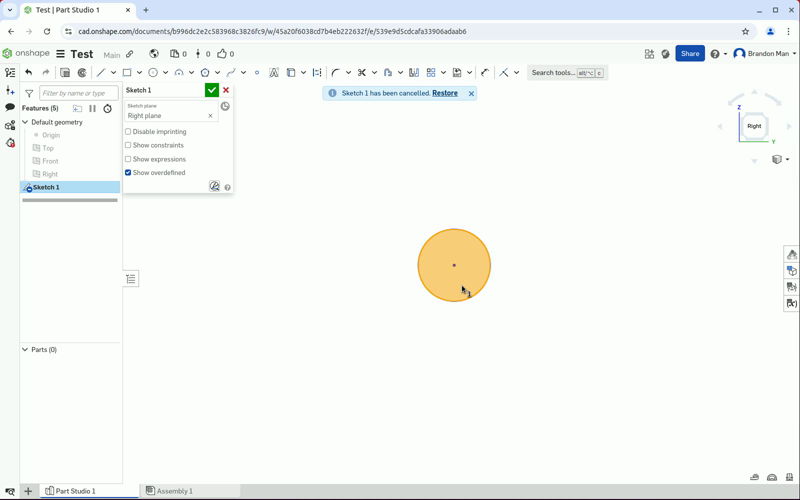
scroll(-6)
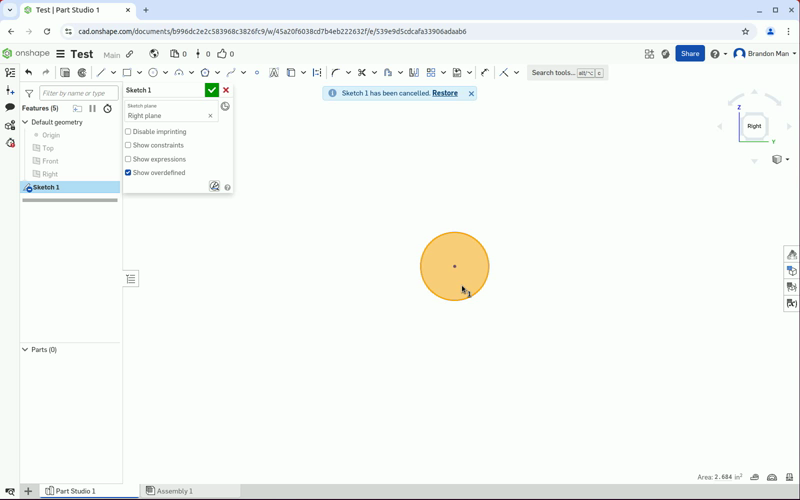
scroll(-6)
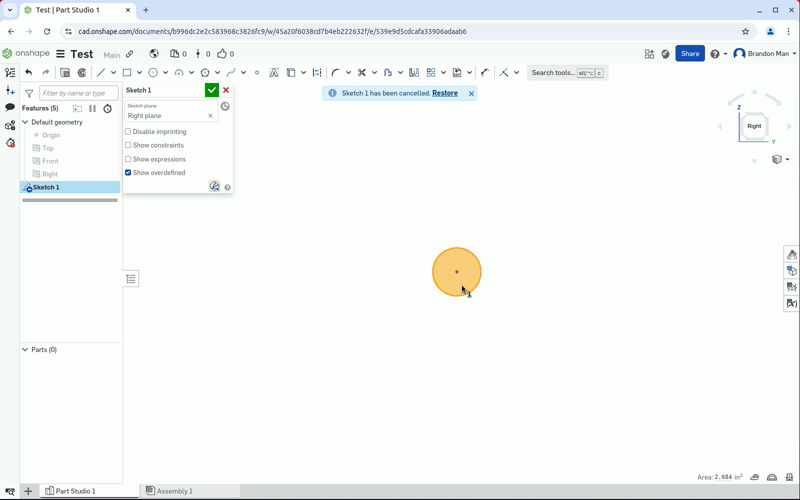
scroll(-6)
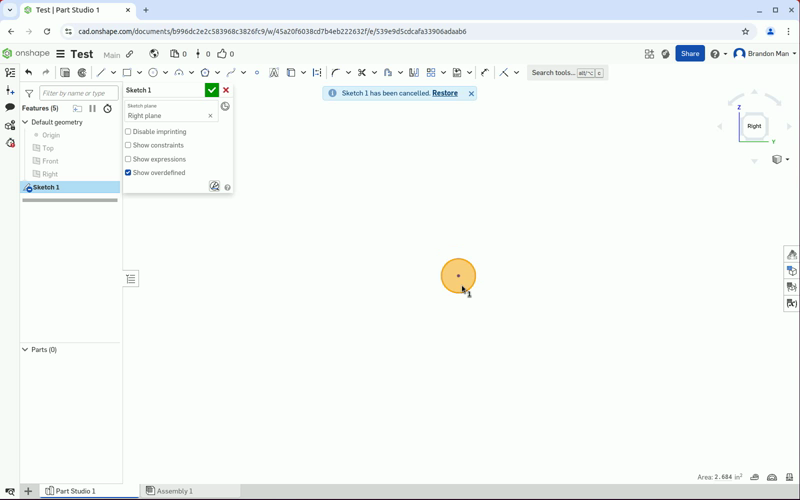
scroll(-6)
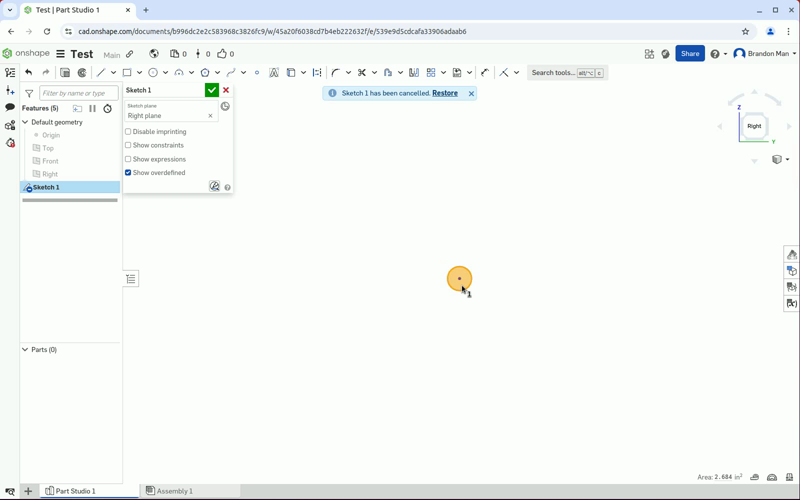
scroll(-6)
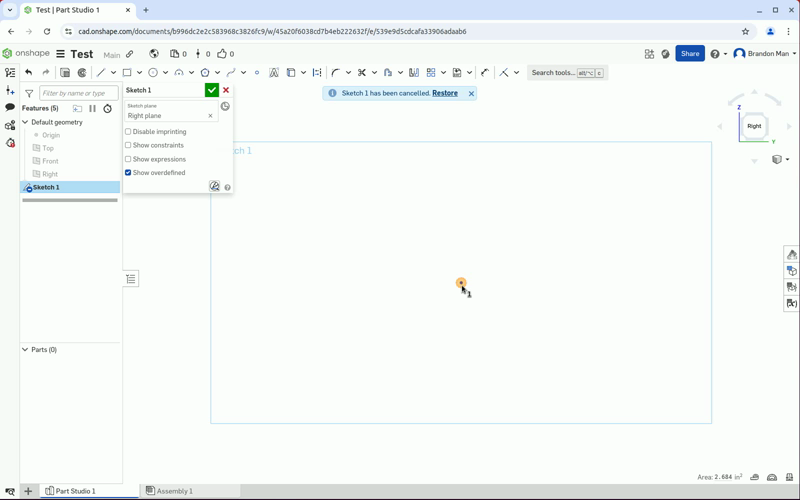
mouse_move(73, 352)
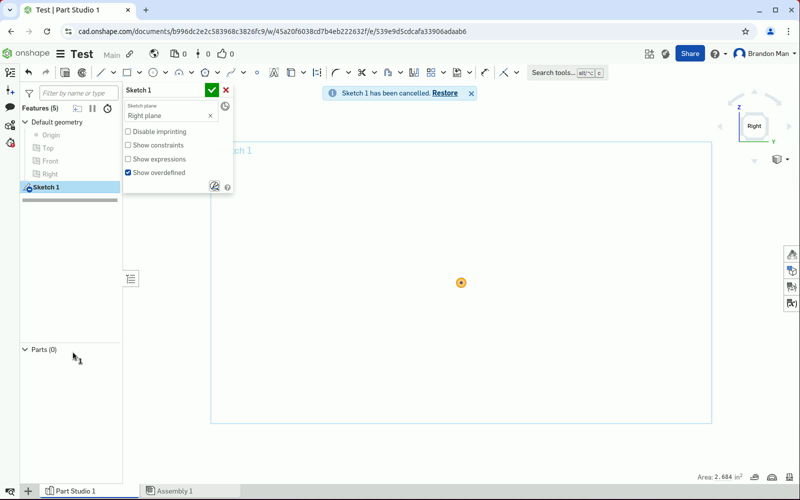
key(shift+y)
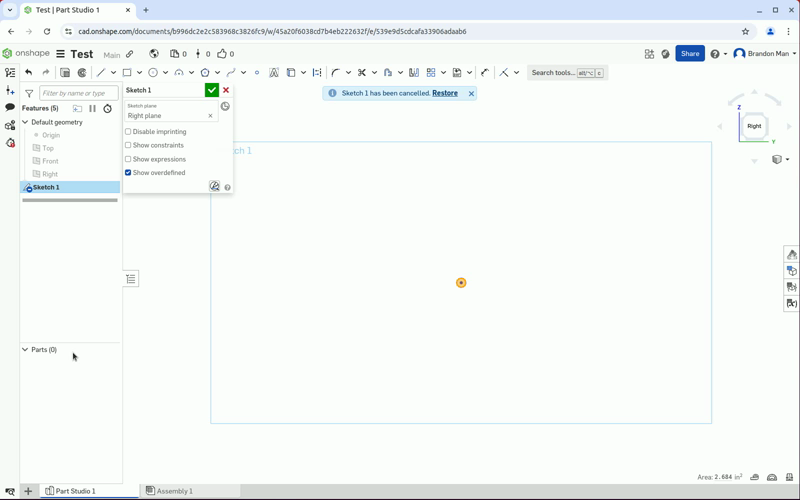
key(shift+e)
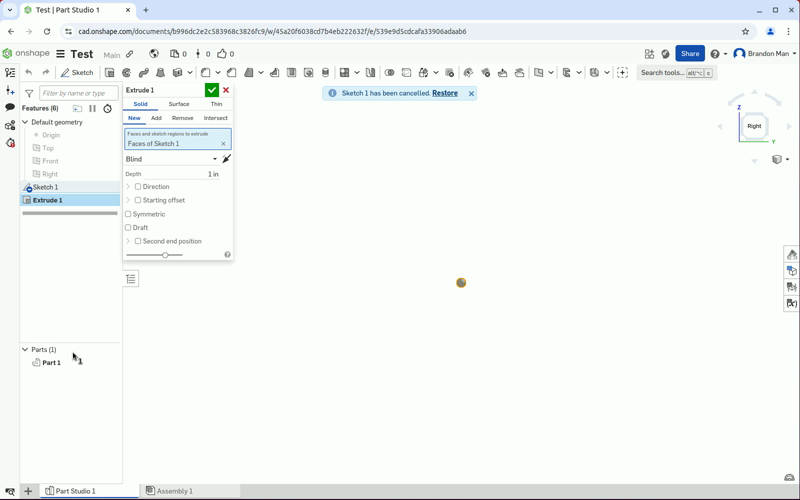
mouse_move(143, 106)
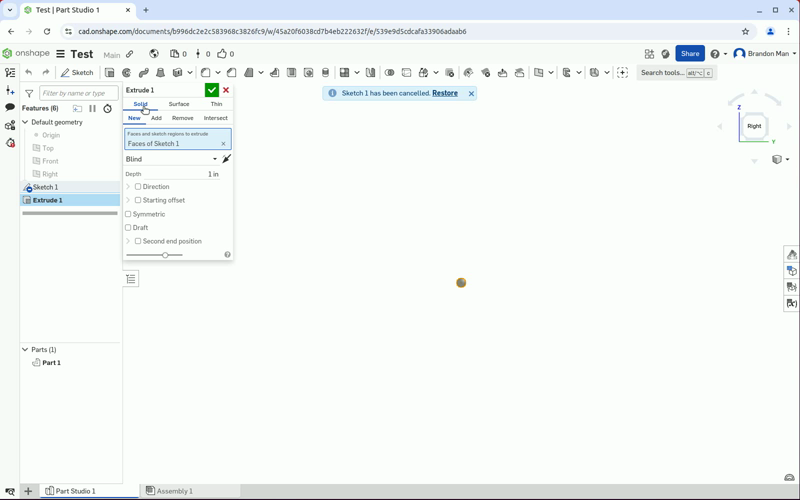
click(143, 106)
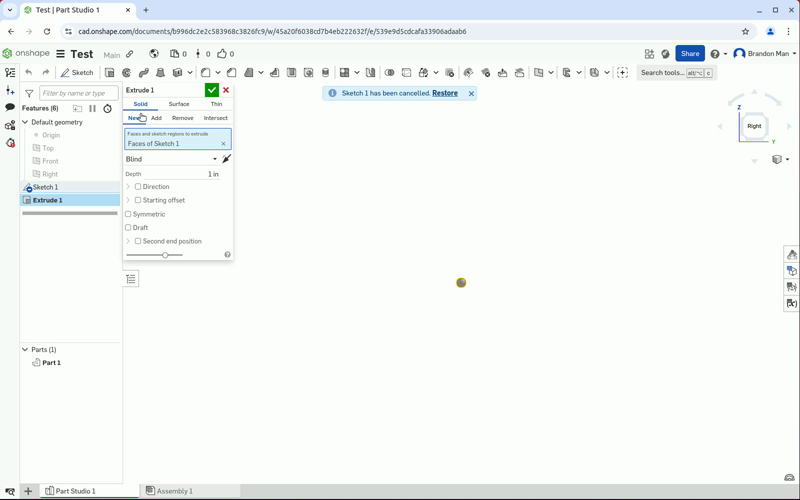
mouse_move(137, 120)
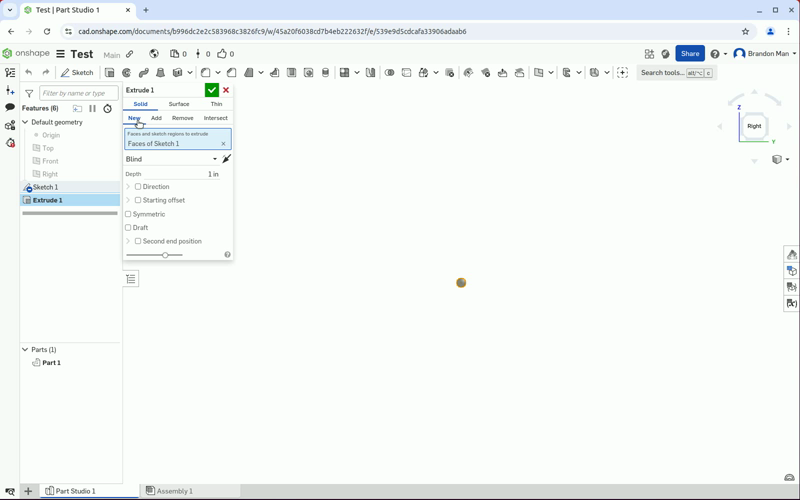
click(137, 120)
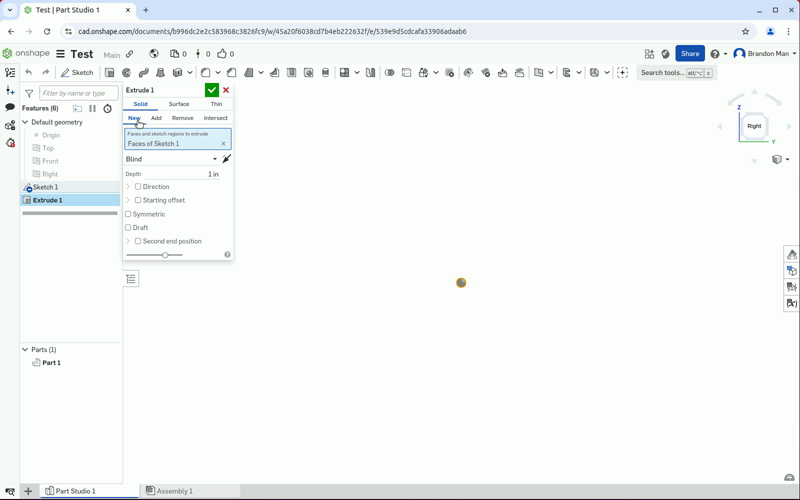
key(tab, 4)
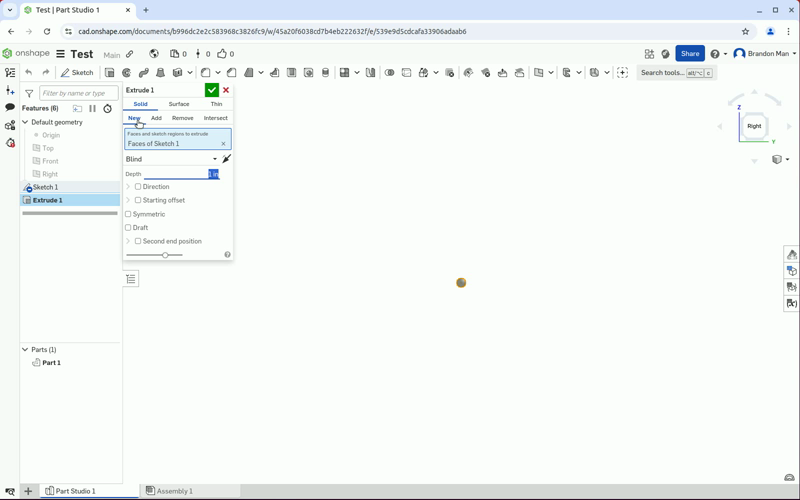
text(38.996)
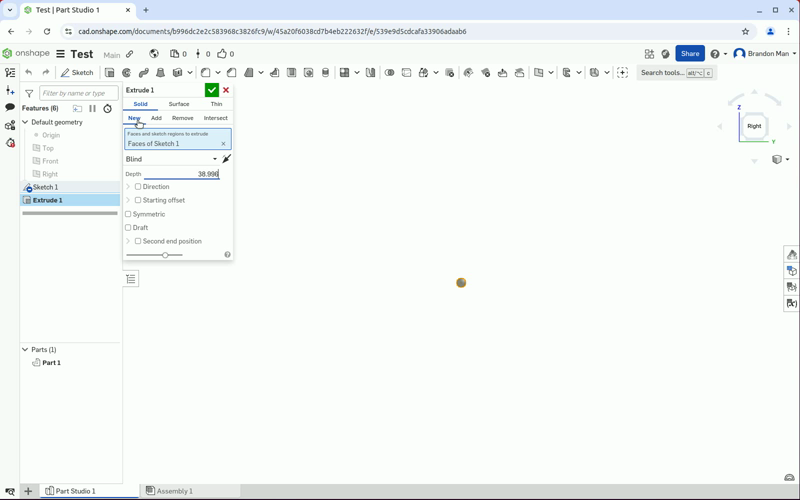
key(tab, 3)
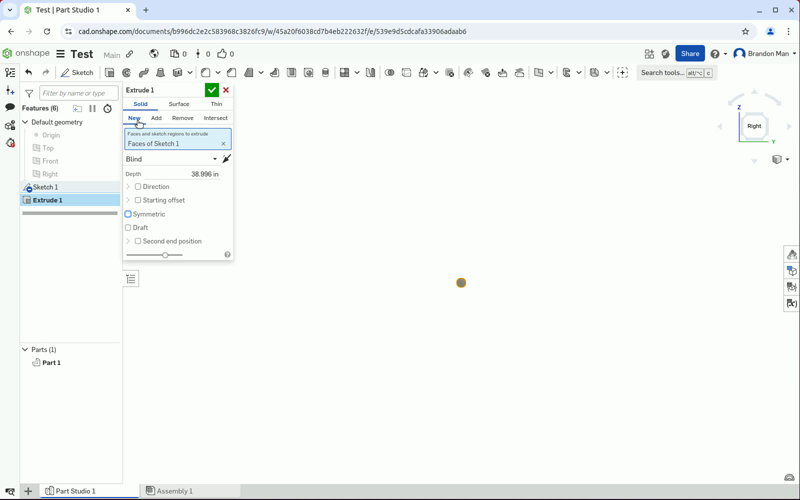
key(space)
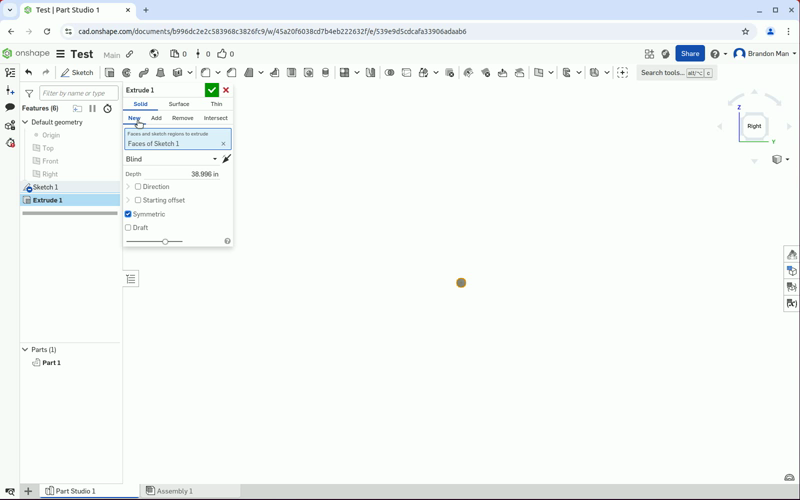
key(enter)
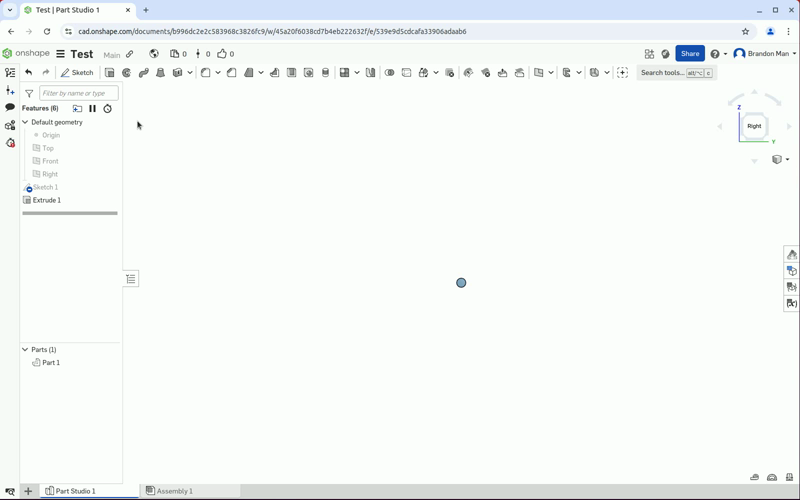
key(shift+h)
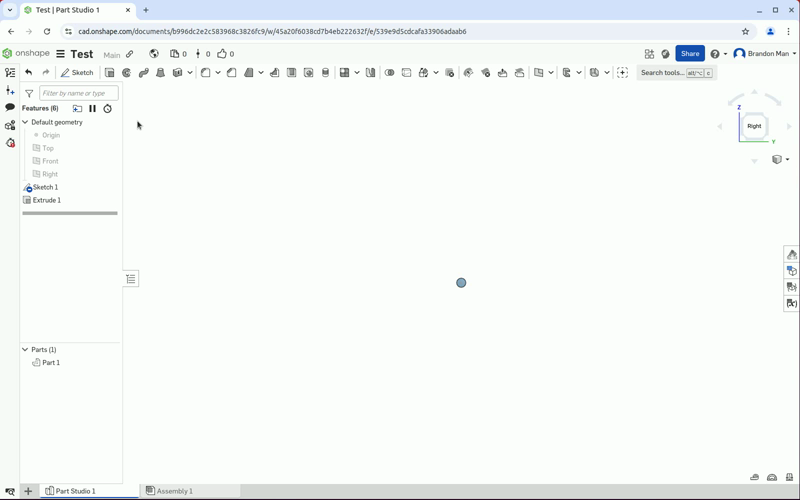
key(shift+h)
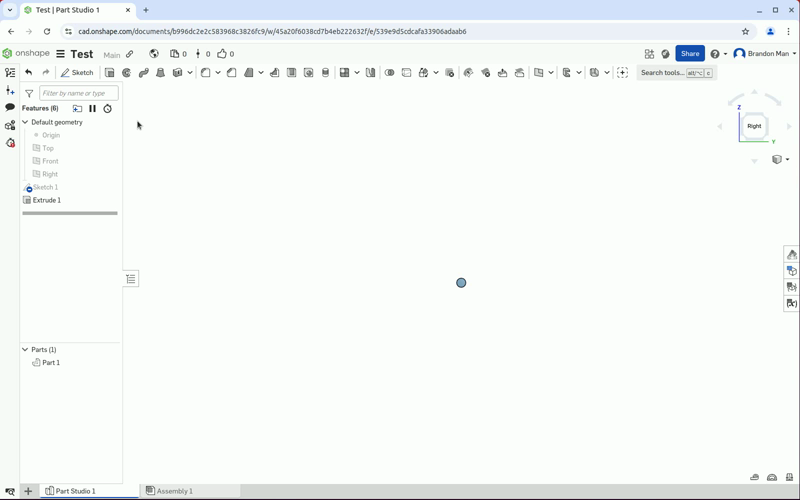
mouse_move(73, 189)
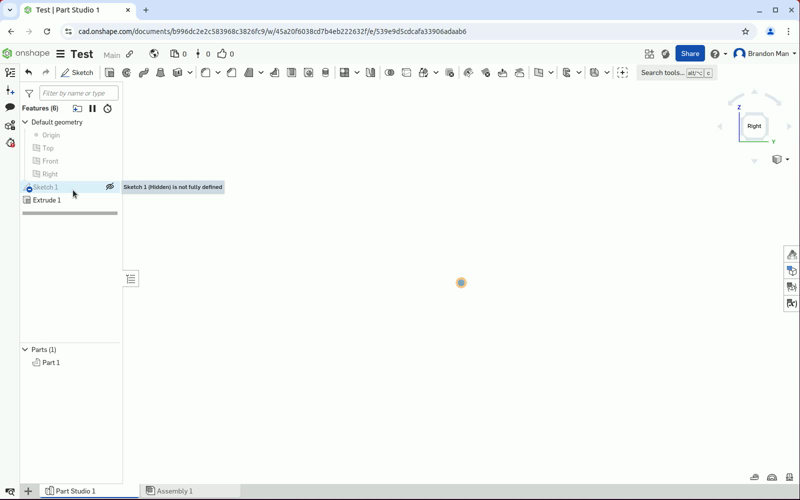
click(73, 189)
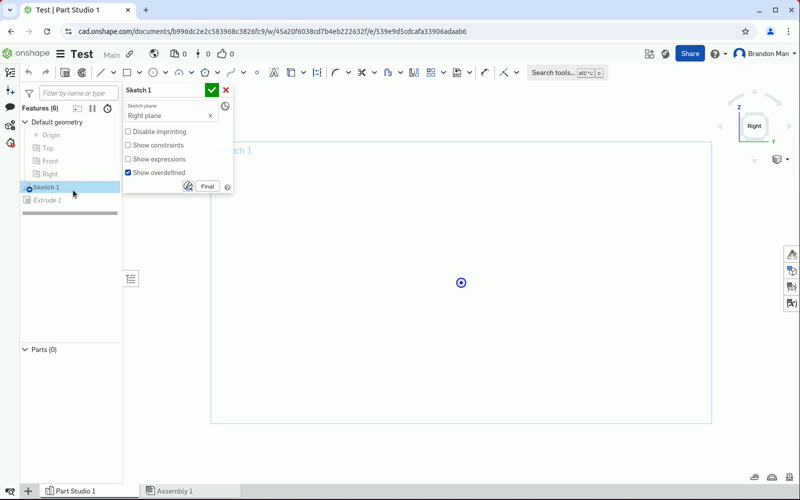
mouse_move(229, 92)
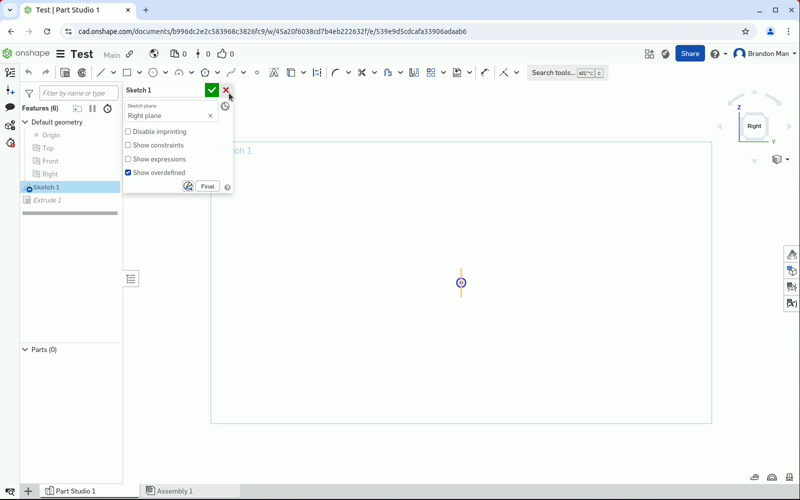
click(229, 92)
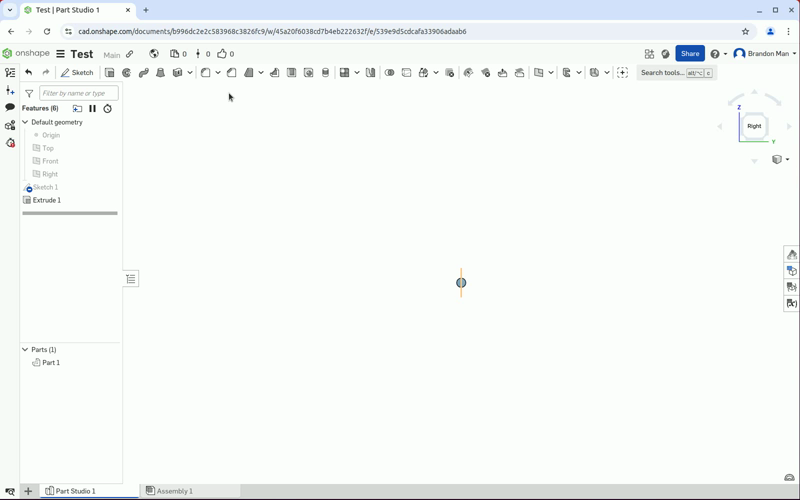
mouse_move(541, 75)
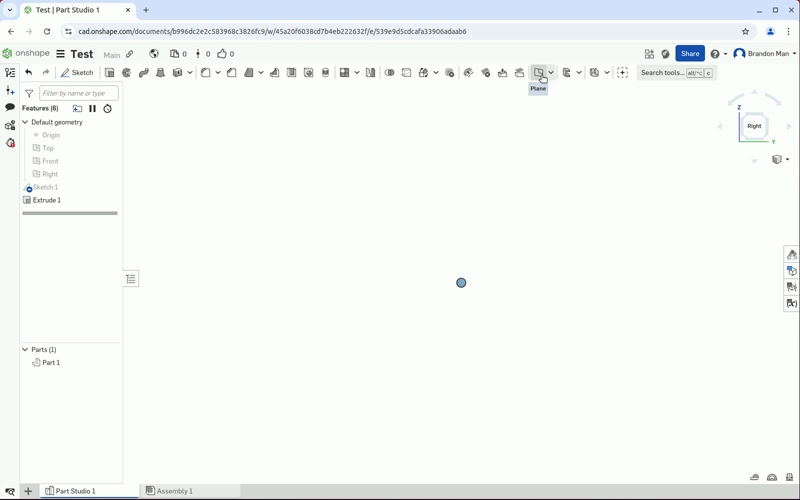
click(541, 75)
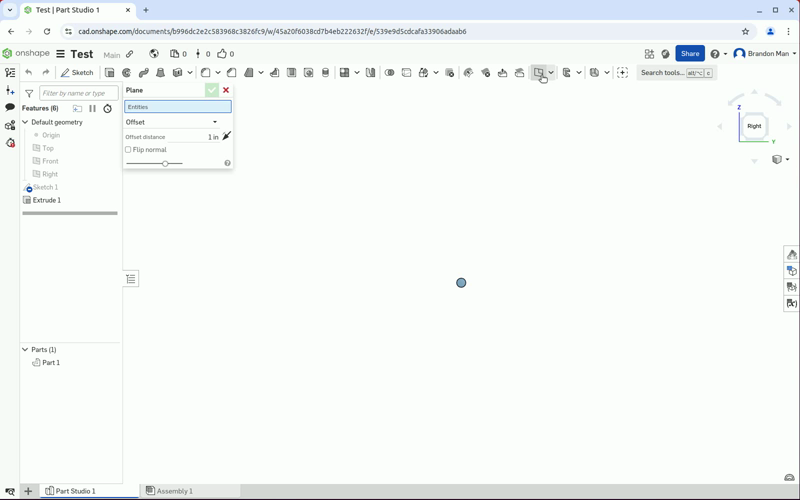
mouse_move(73, 176)
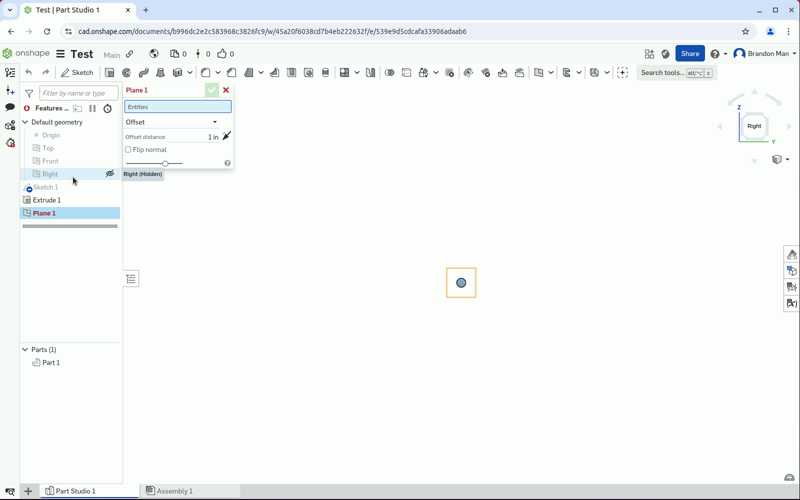
click(73, 176)
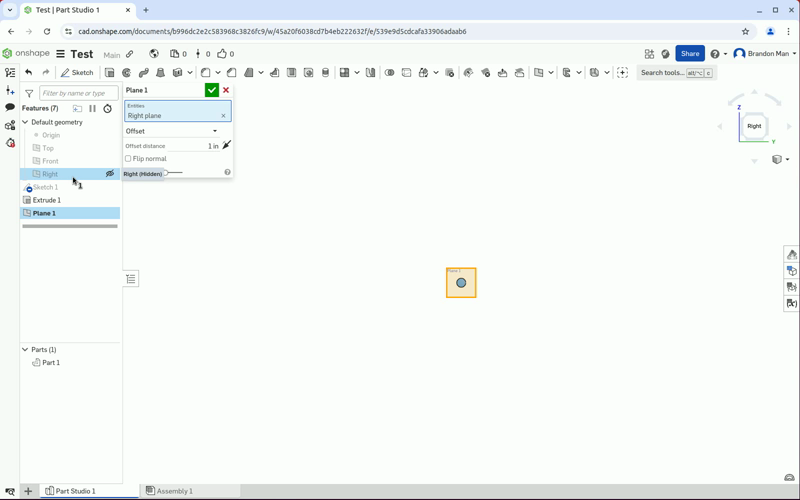
key(tab, 2)
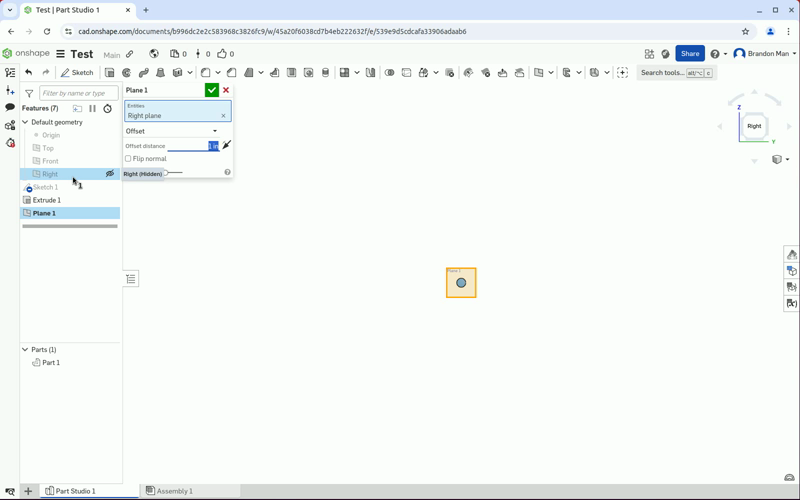
text(19.503)
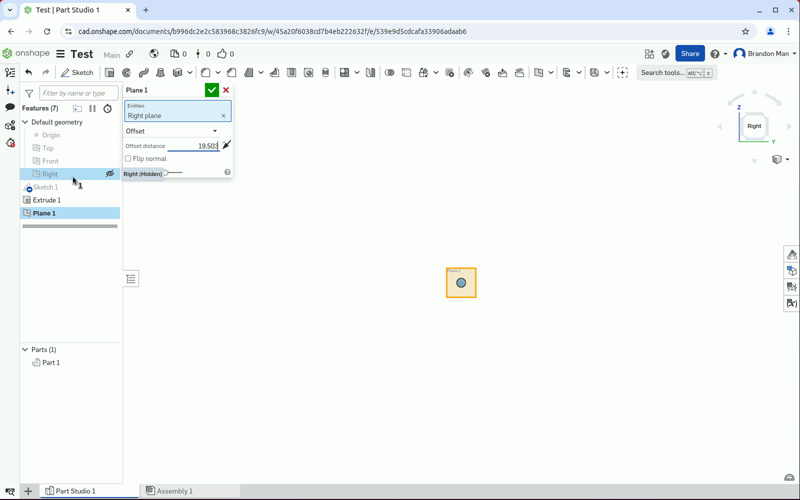
key(enter, 2)
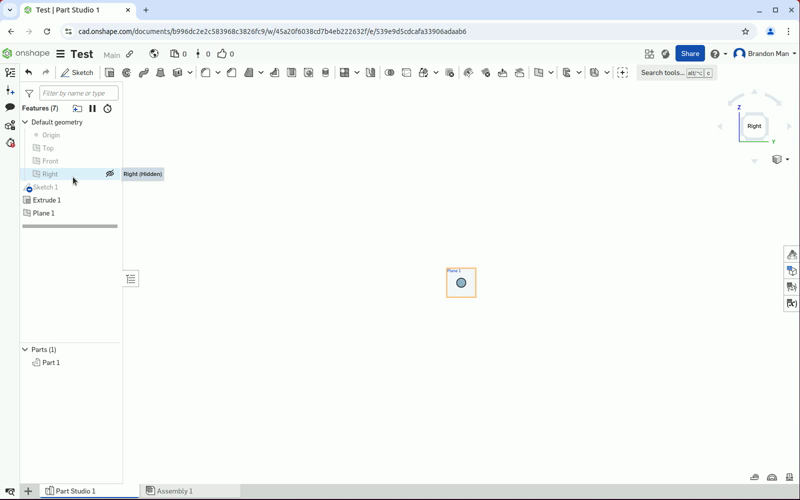
key(shift+s)
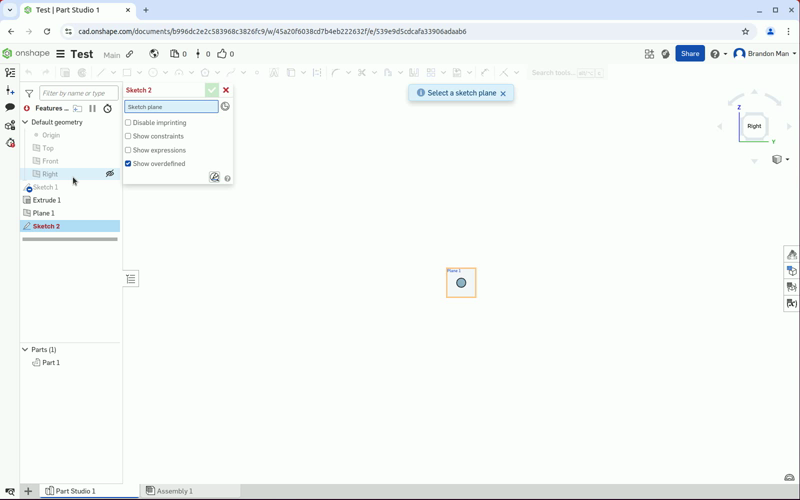
mouse_move(73, 215)
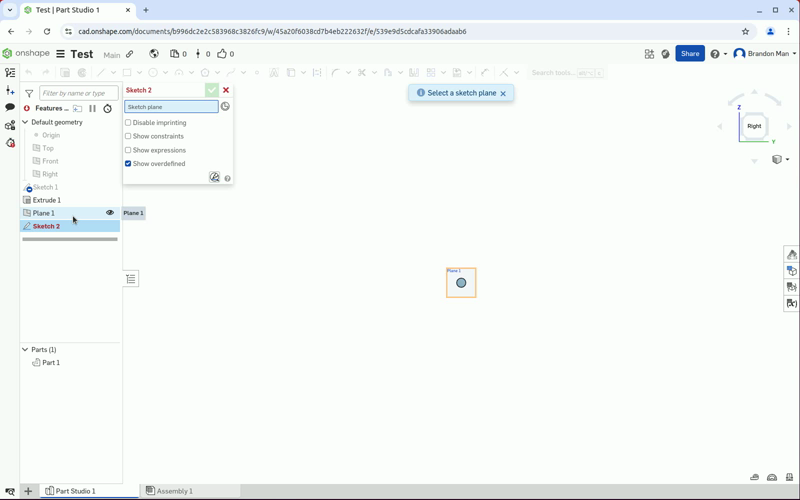
click(73, 215)
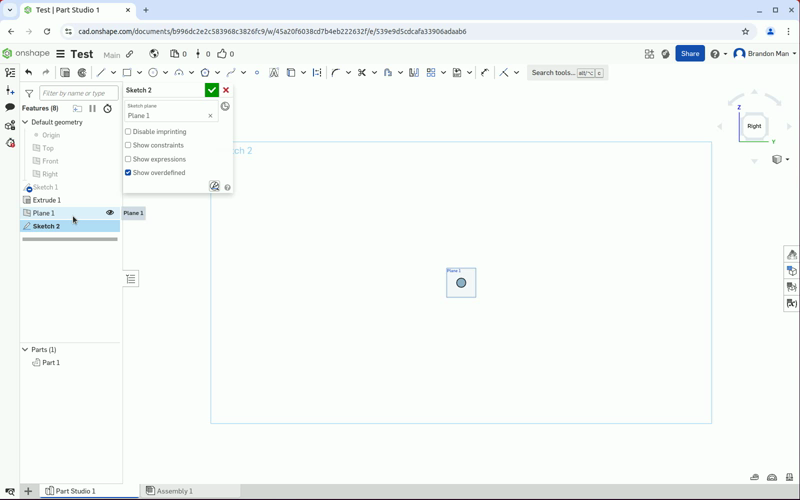
mouse_move(73, 352)
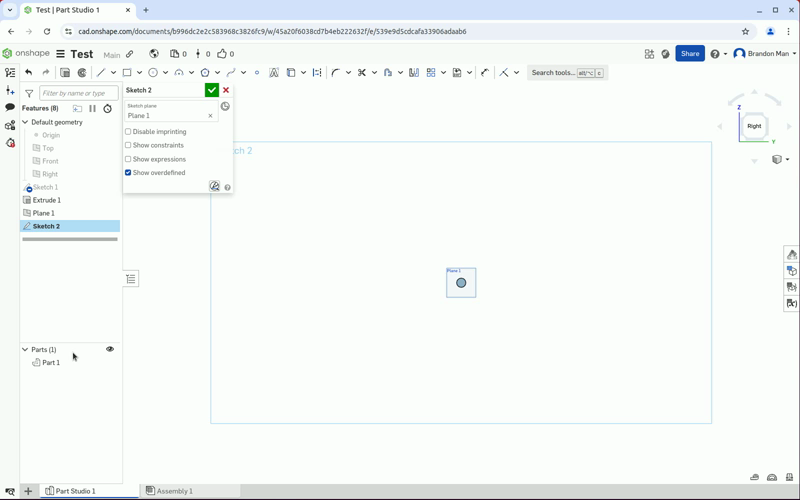
key(y)
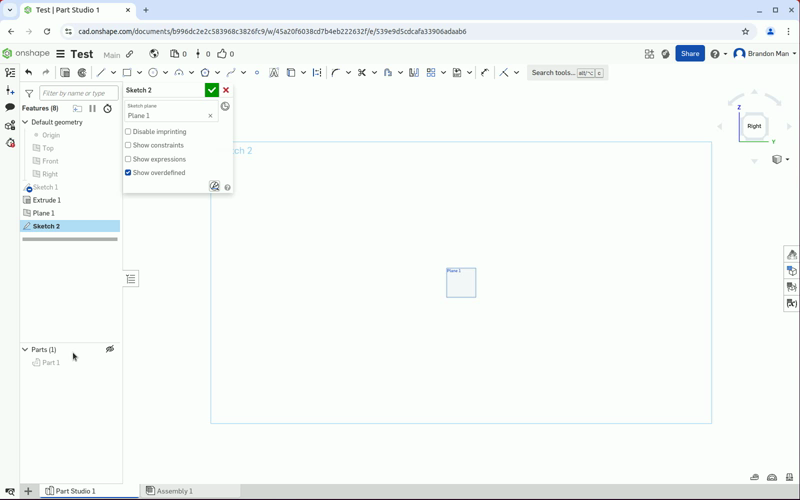
key(c)
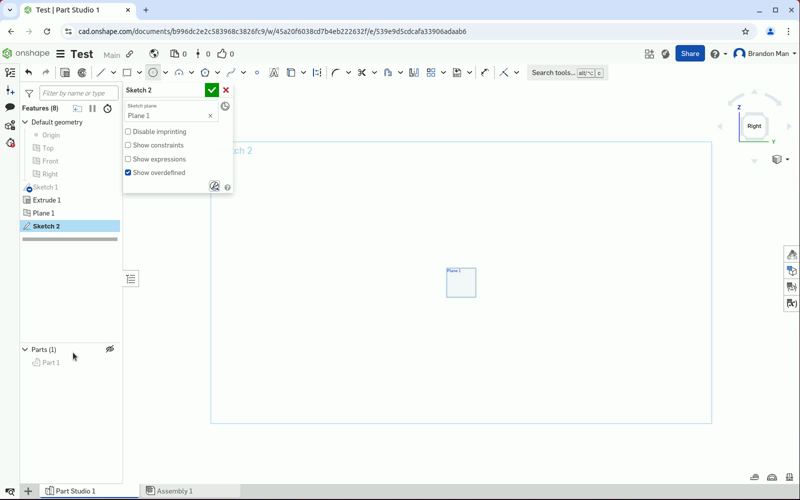
key_down(shift)
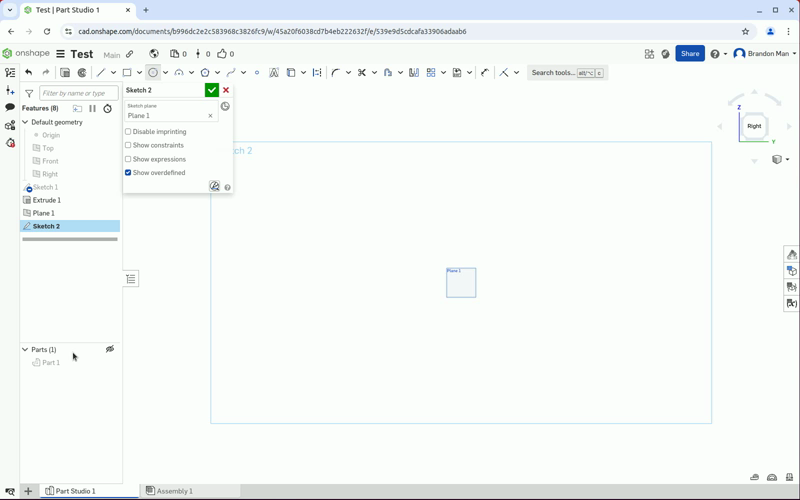
mouse_move(460, 282)
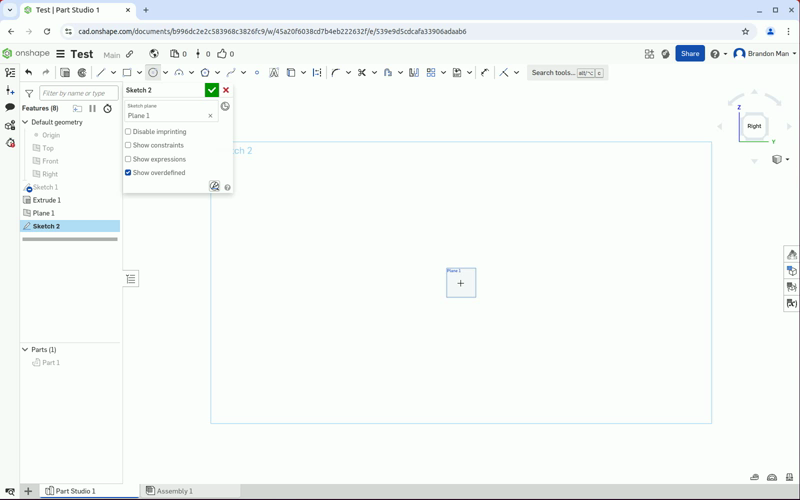
click(460, 282)
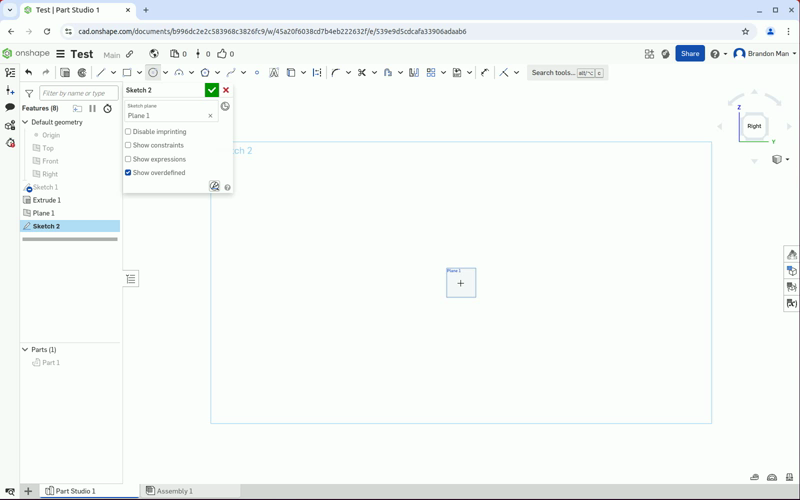
key_up(shift)
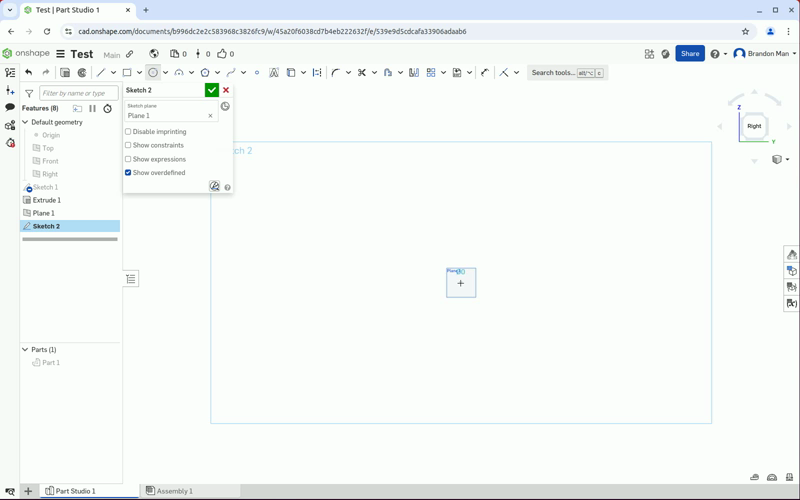
mouse_move(463, 282)
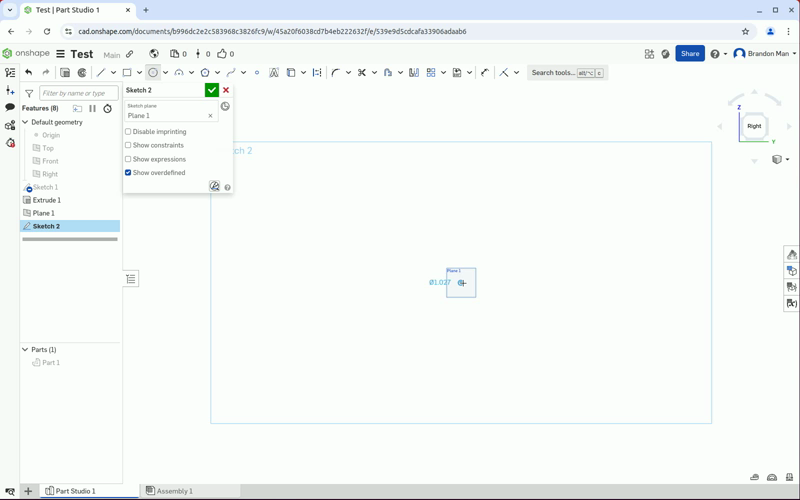
scroll(6)
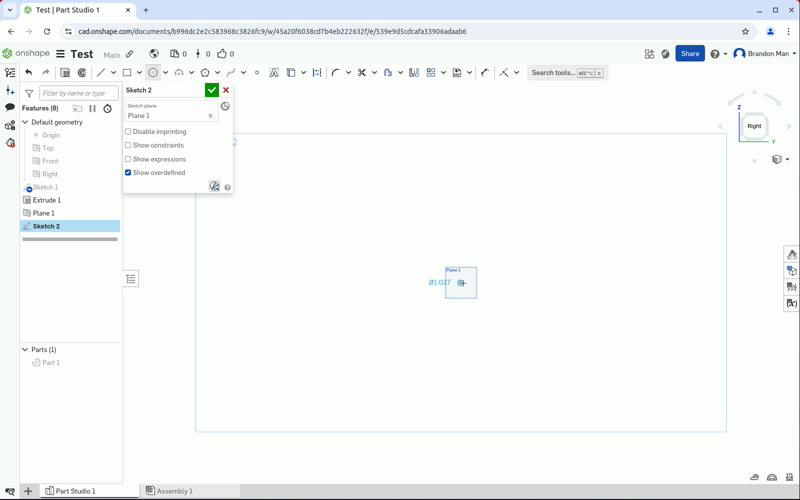
scroll(6)
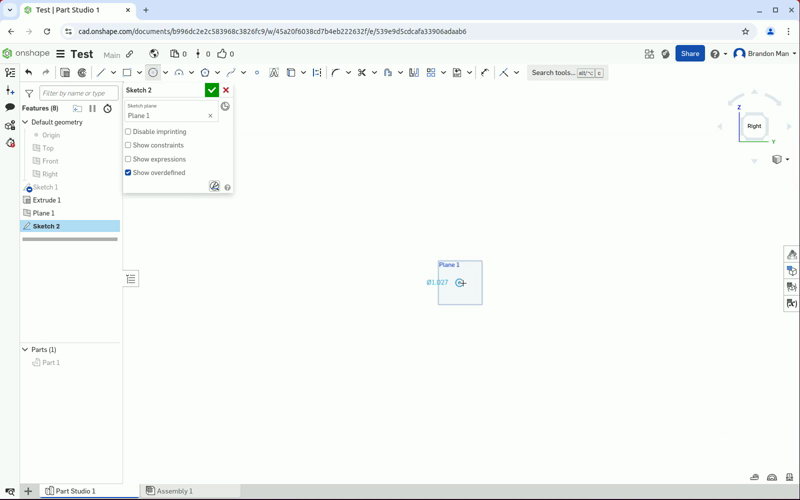
scroll(6)
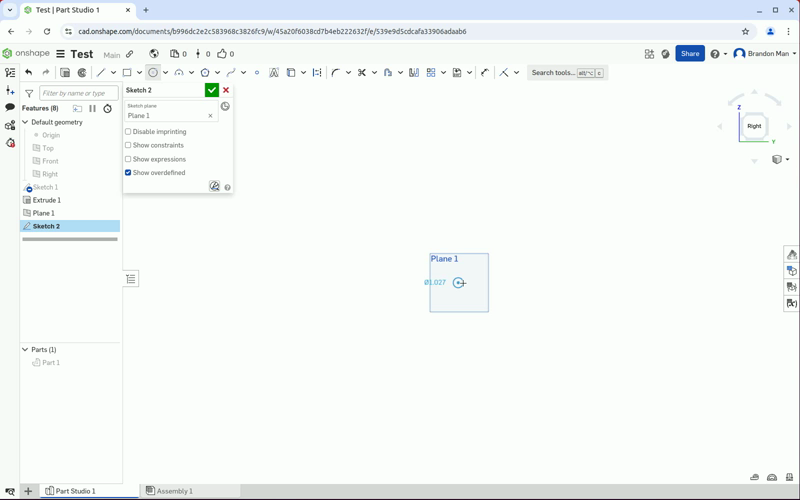
scroll(6)
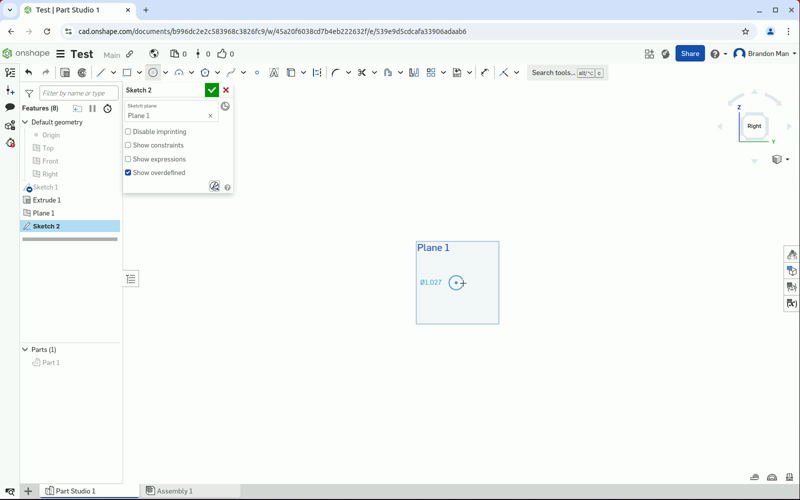
scroll(6)
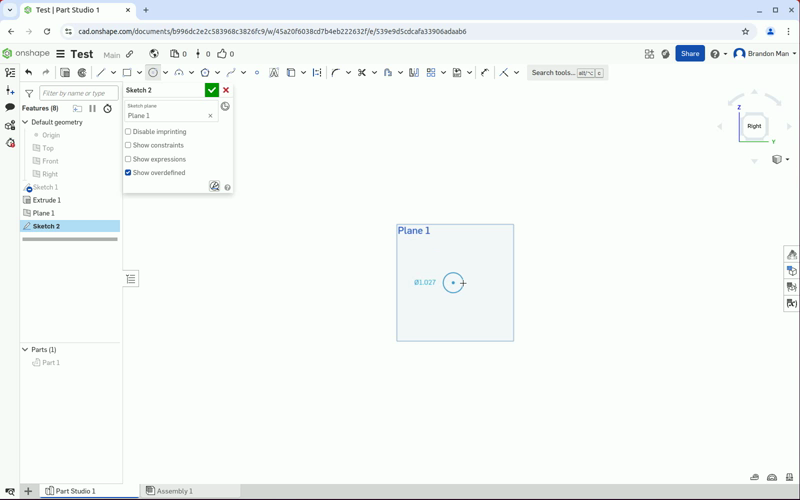
scroll(6)
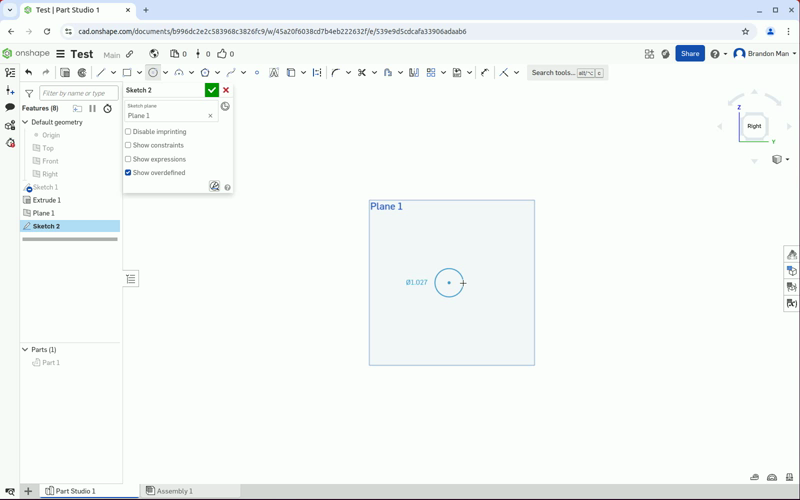
scroll(6)
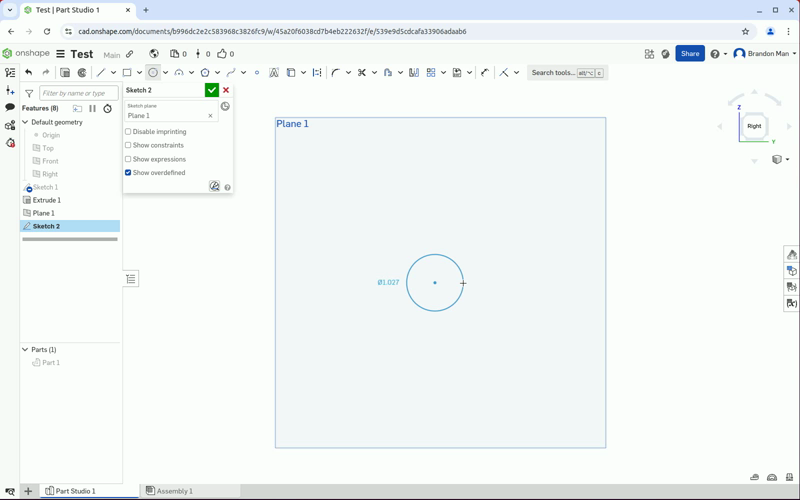
click(463, 282)
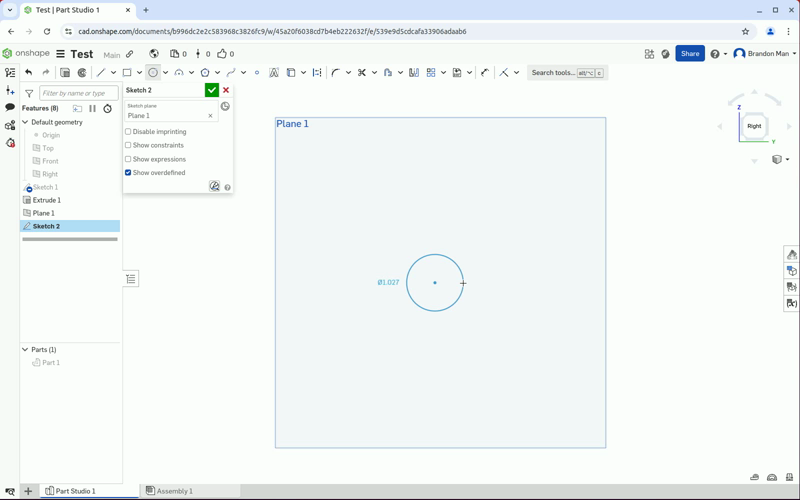
scroll(-6)
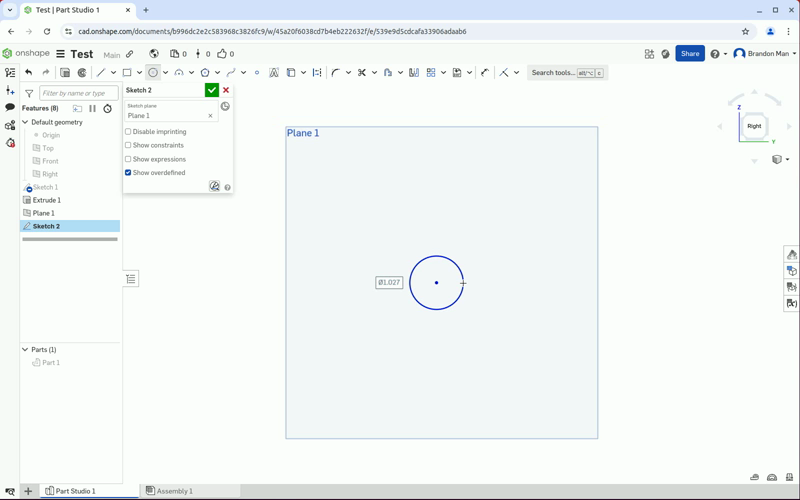
scroll(-6)
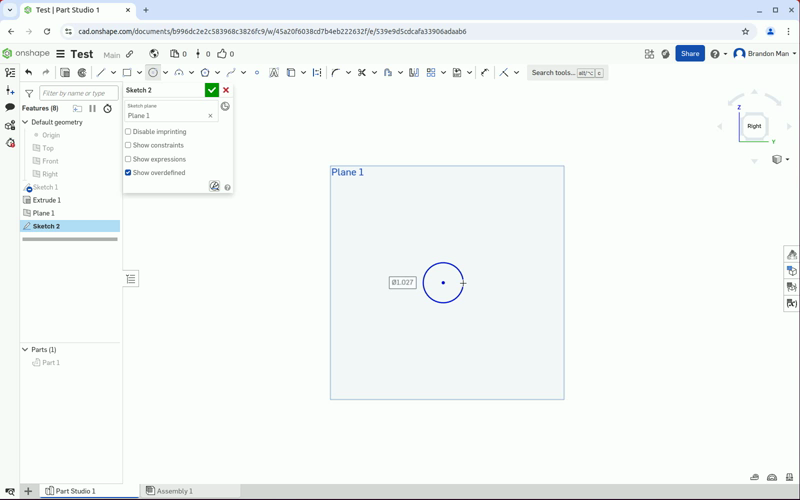
scroll(-6)
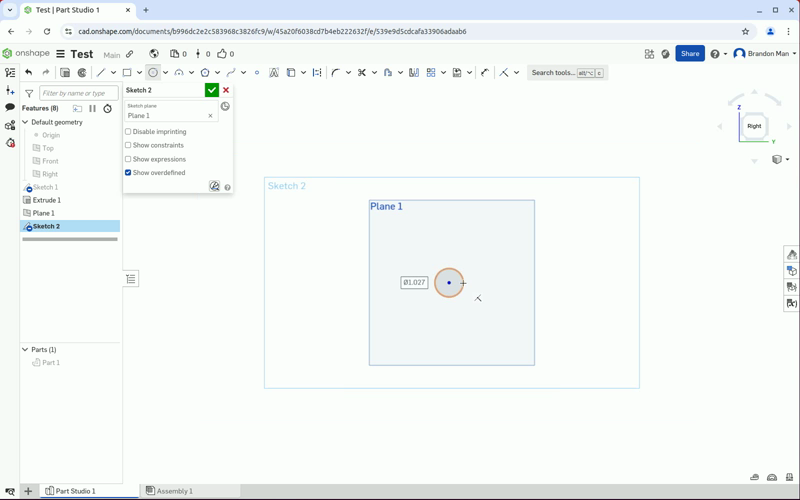
scroll(-6)
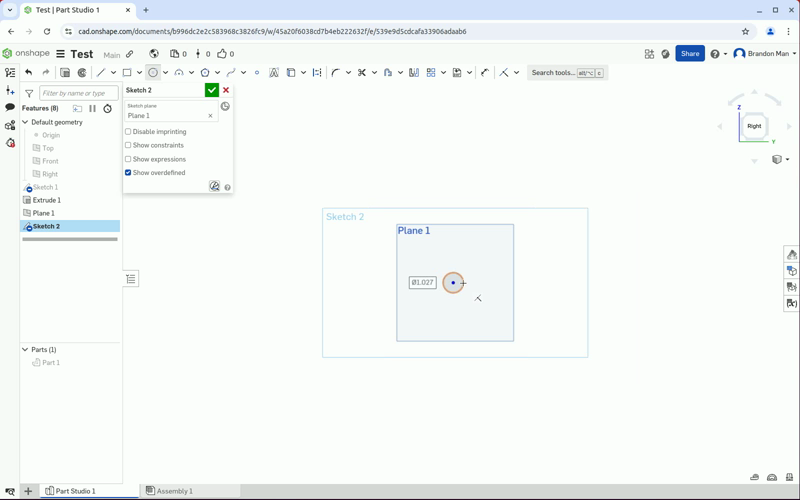
scroll(-6)
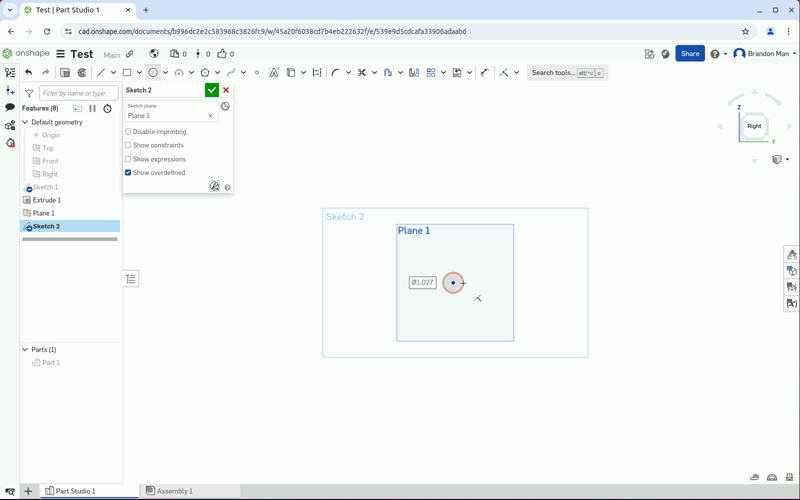
scroll(-6)
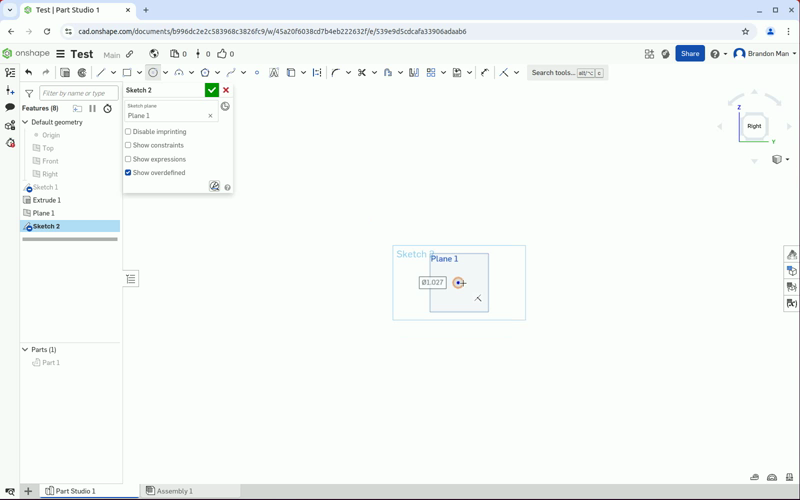
scroll(-6)
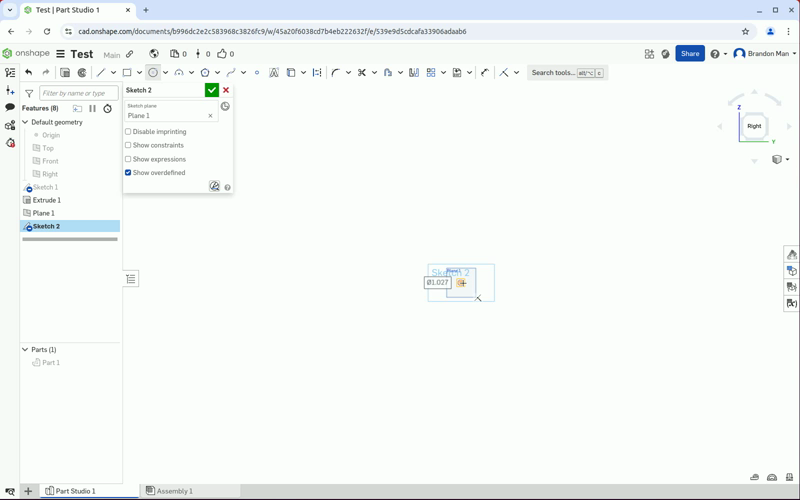
key(esc)
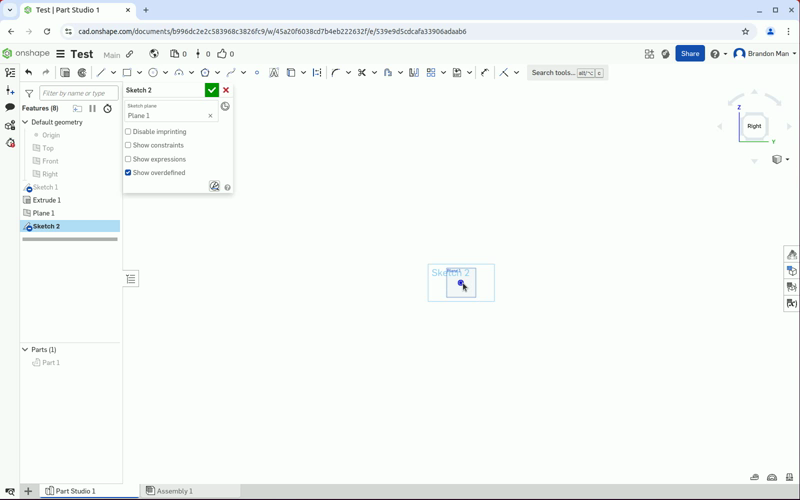
mouse_move(460, 281)
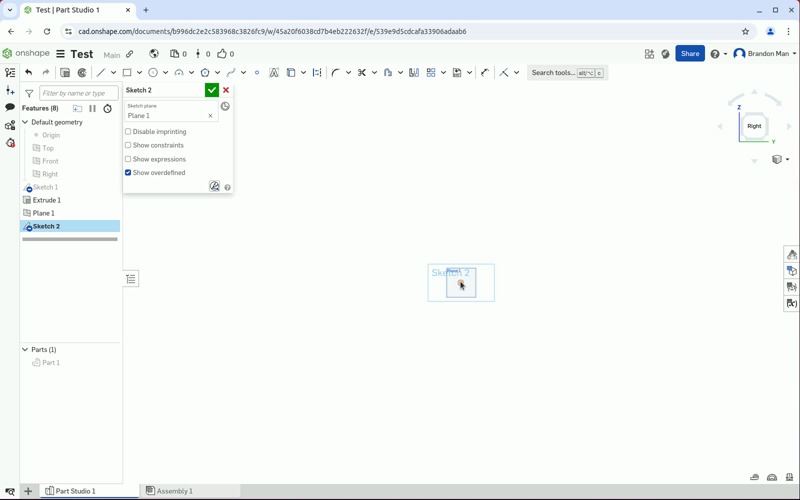
scroll(6)
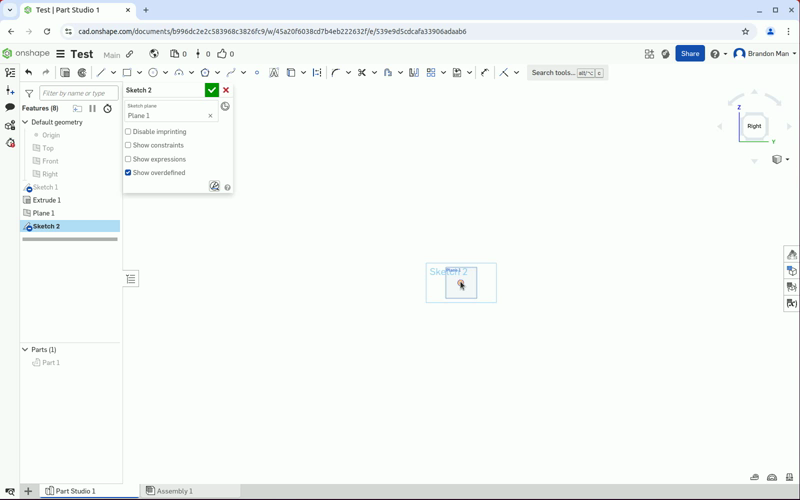
scroll(6)
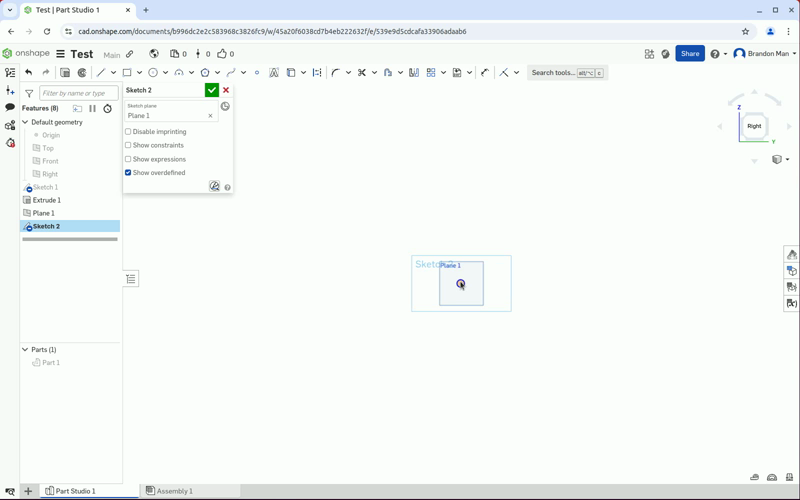
scroll(6)
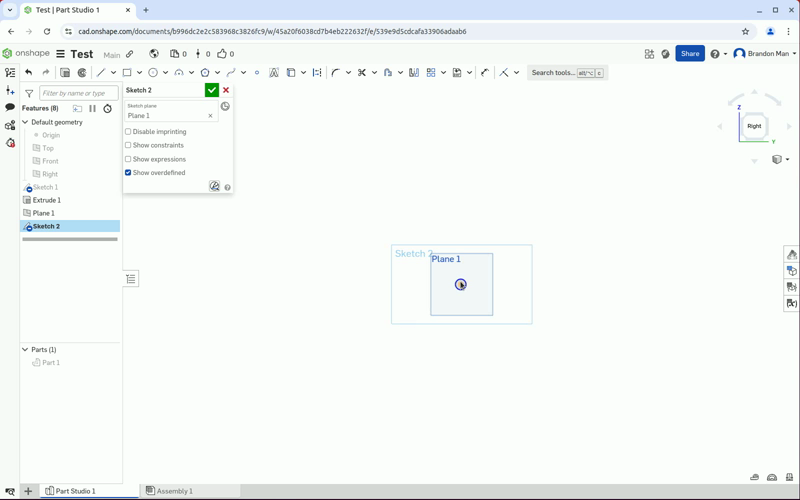
scroll(6)
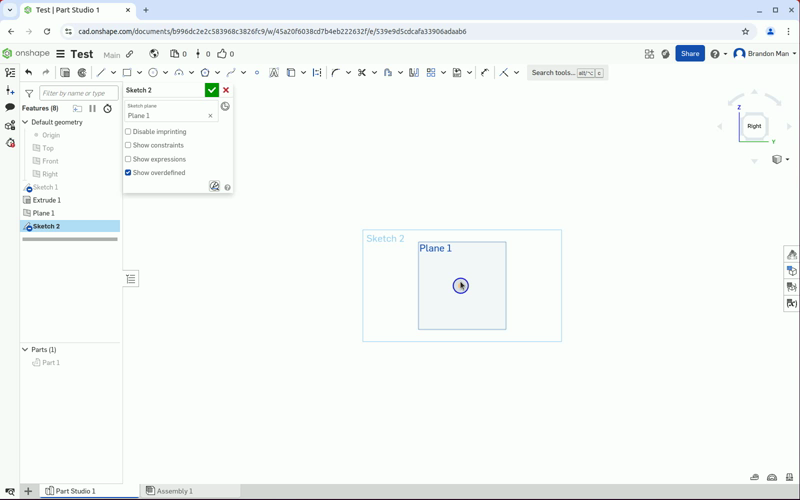
scroll(6)
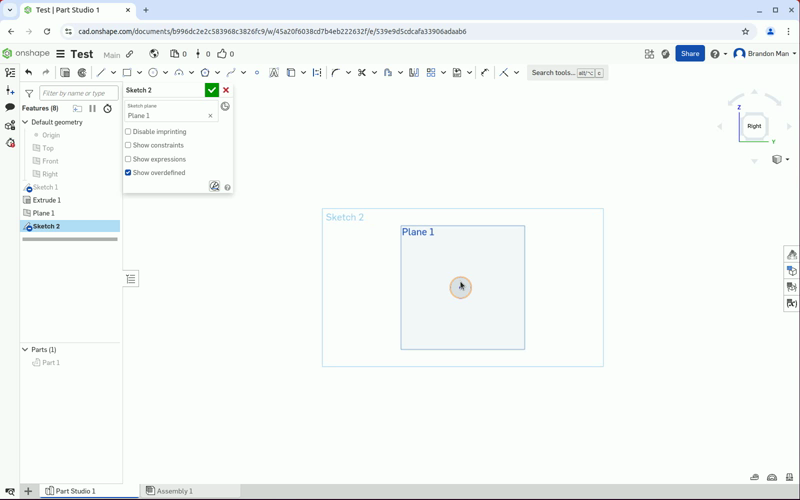
scroll(6)
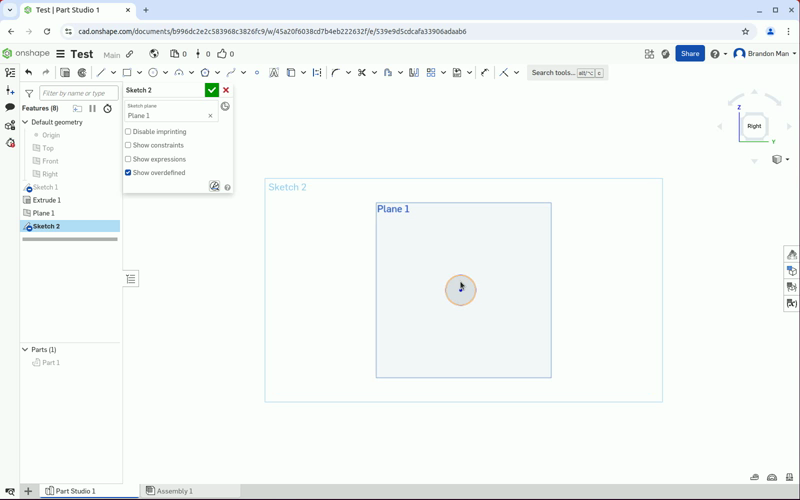
scroll(6)
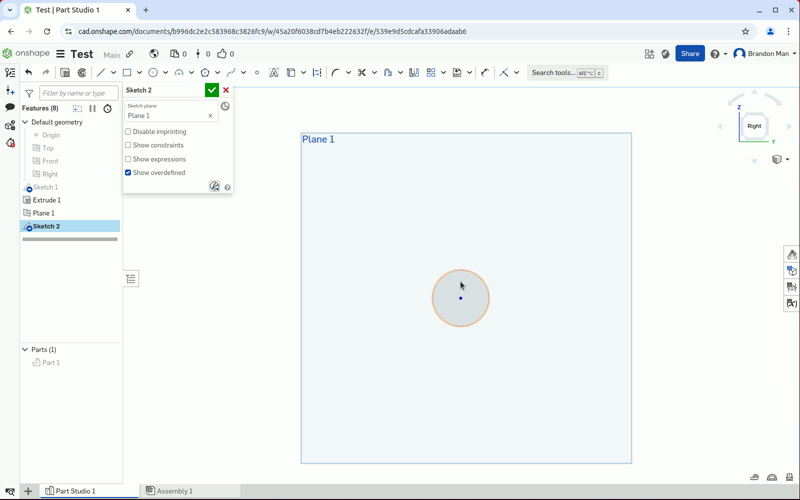
click(460, 281)
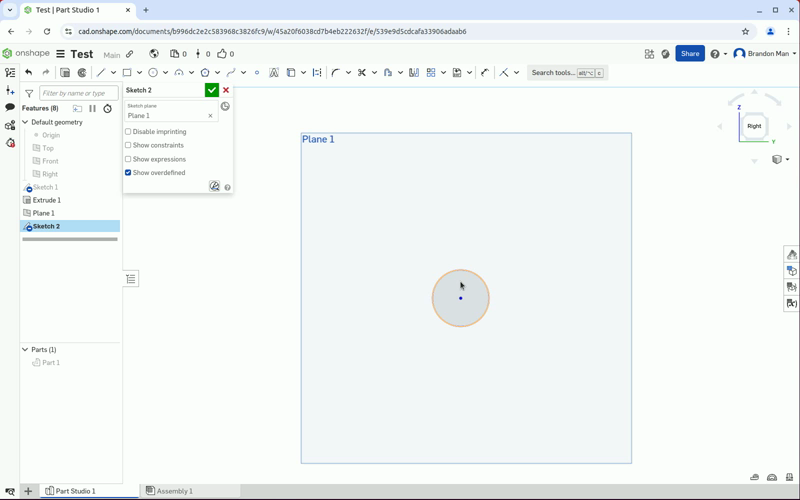
scroll(-6)
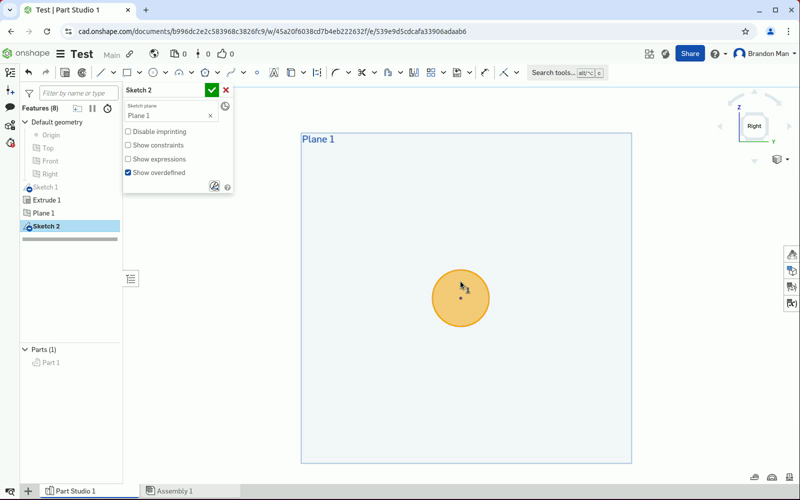
scroll(-6)
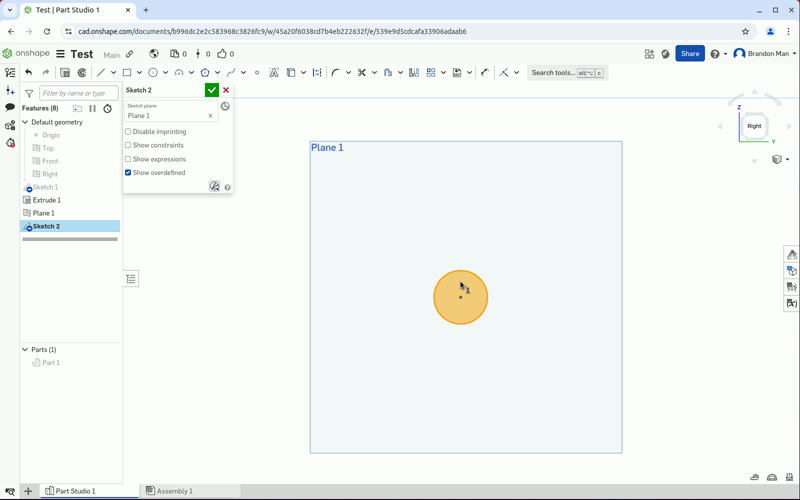
scroll(-6)
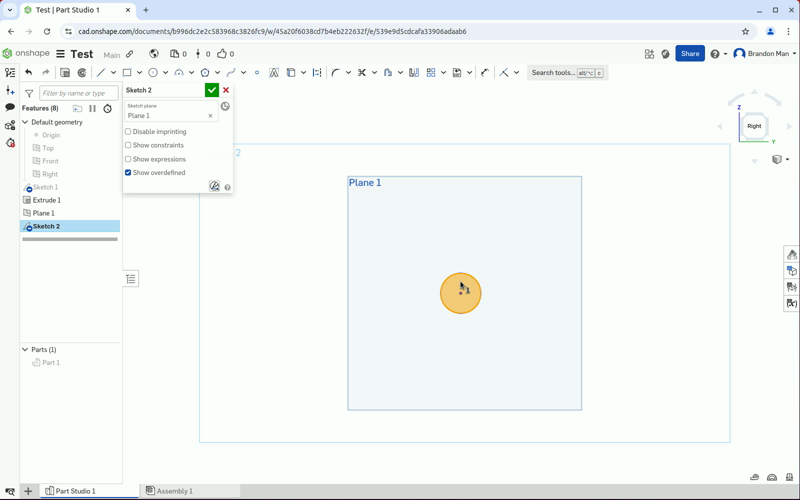
scroll(-6)
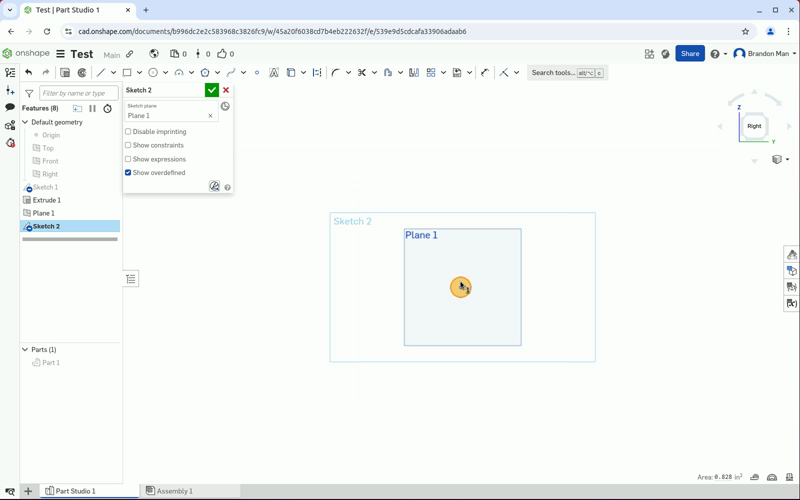
scroll(-6)
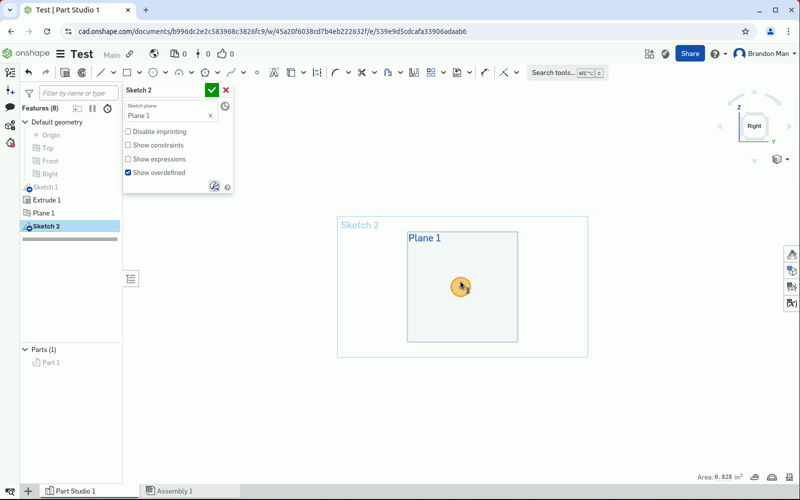
scroll(-6)
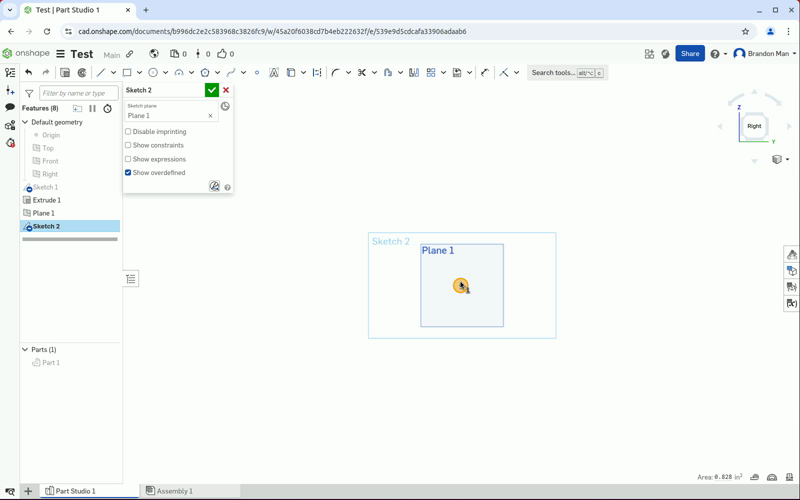
scroll(-6)
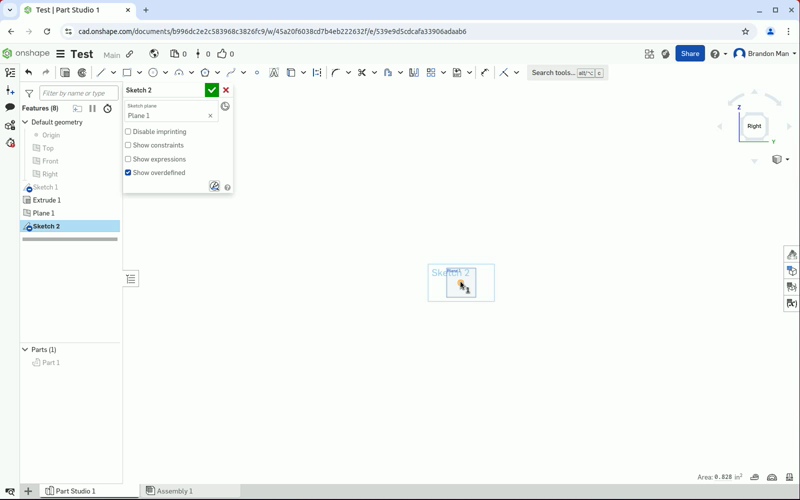
mouse_move(73, 352)
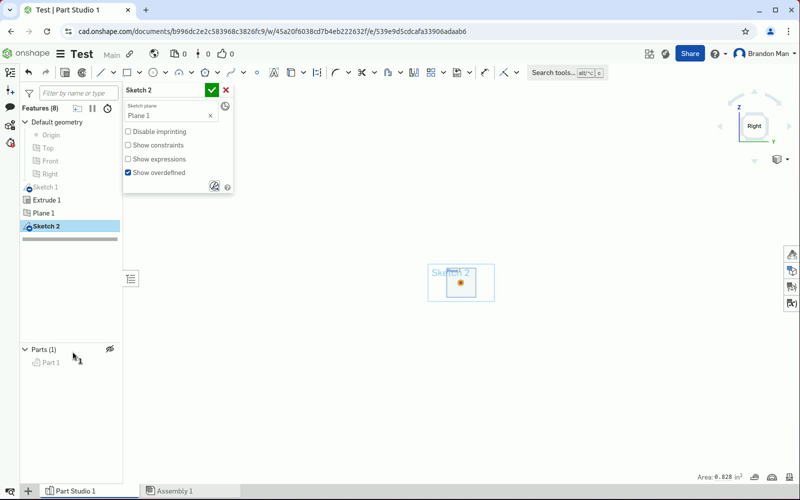
key(shift+y)
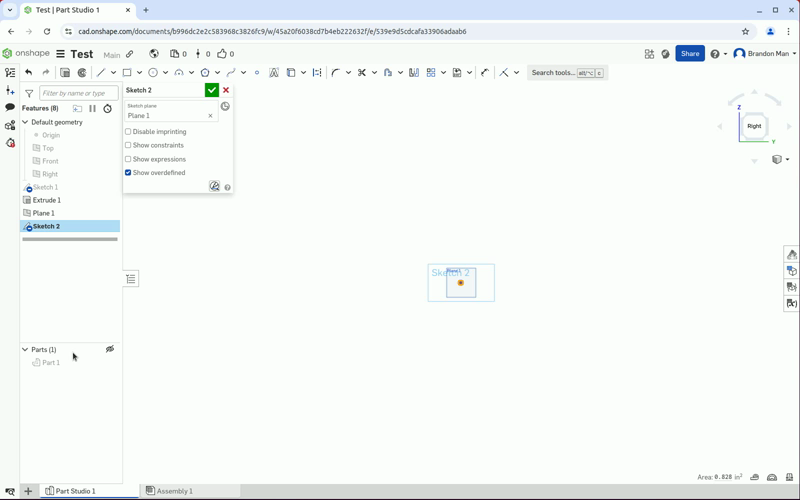
key(shift+e)
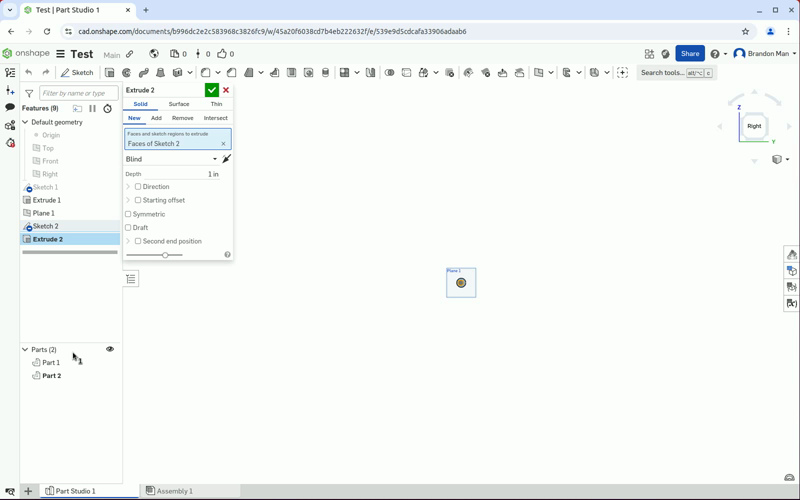
mouse_move(143, 106)
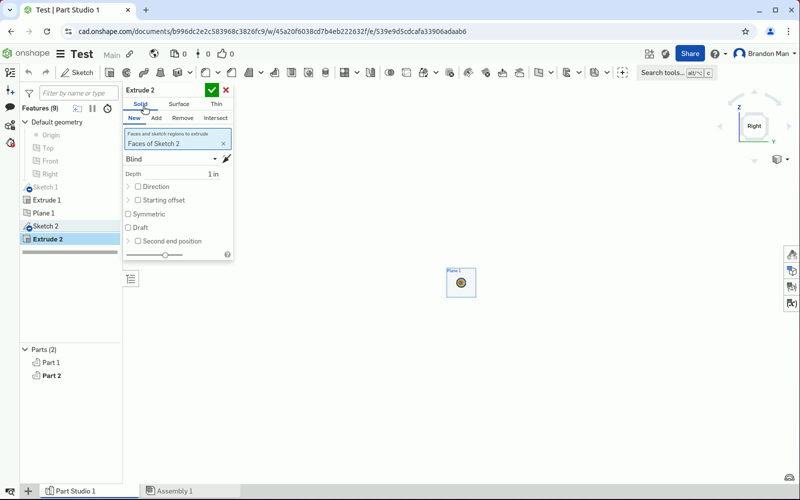
click(143, 106)
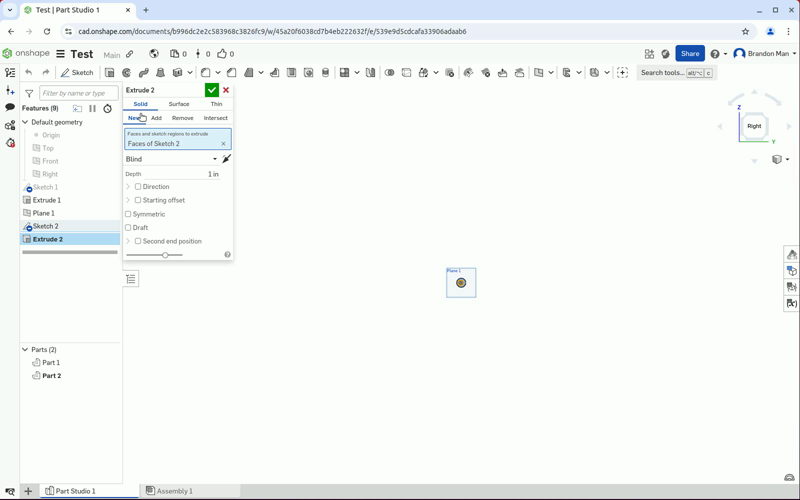
mouse_move(137, 120)
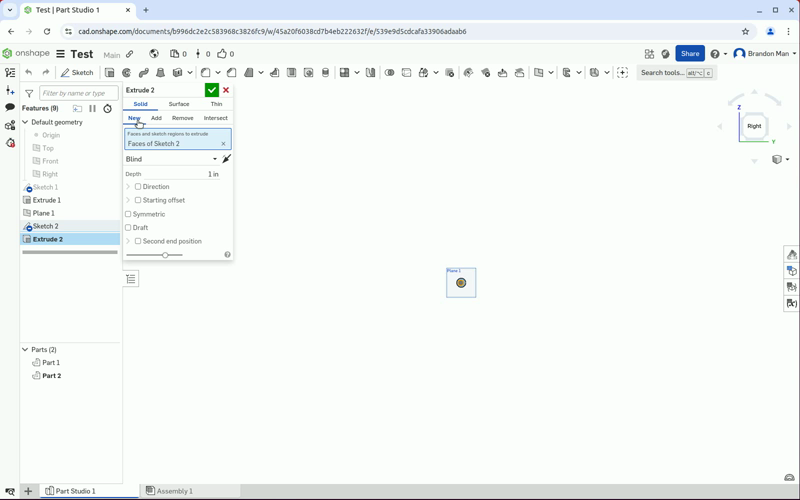
click(137, 120)
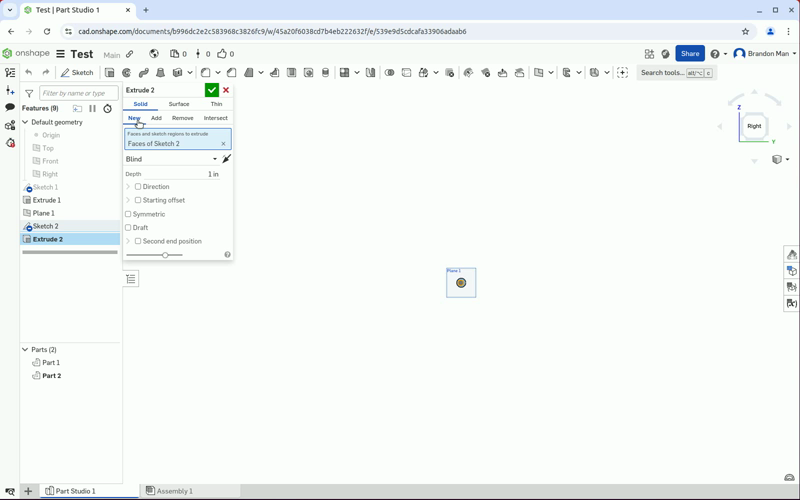
key(tab, 4)
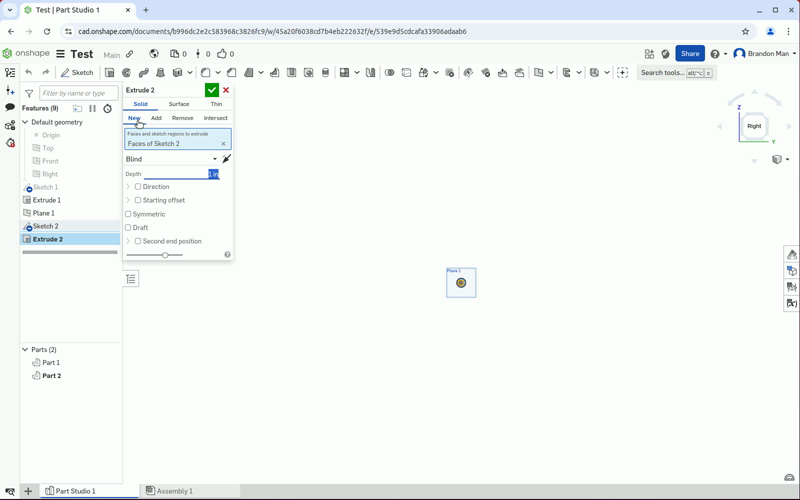
text(2.407)
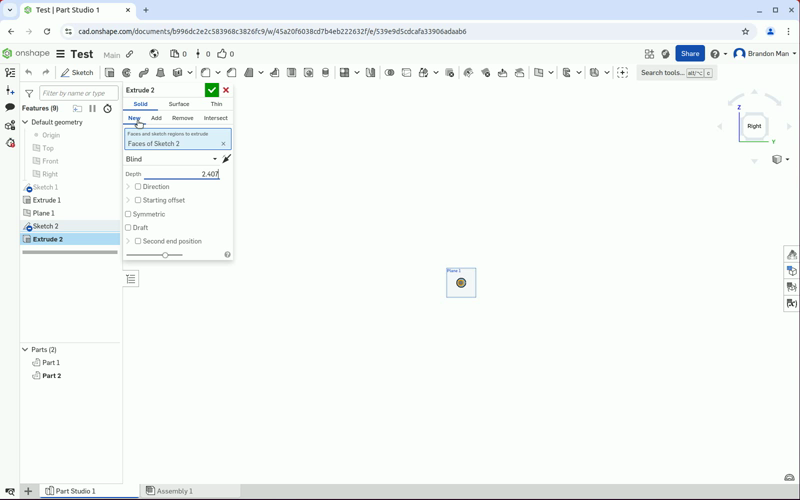
key(enter)
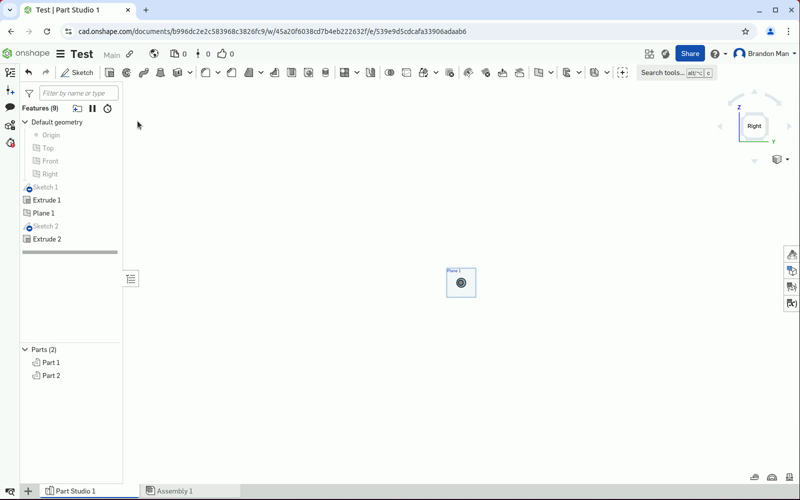
key(shift+h)
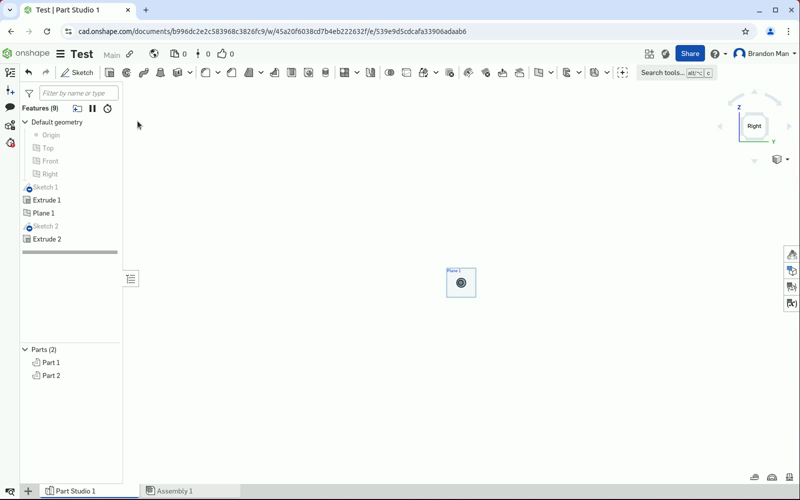
key(shift+h)
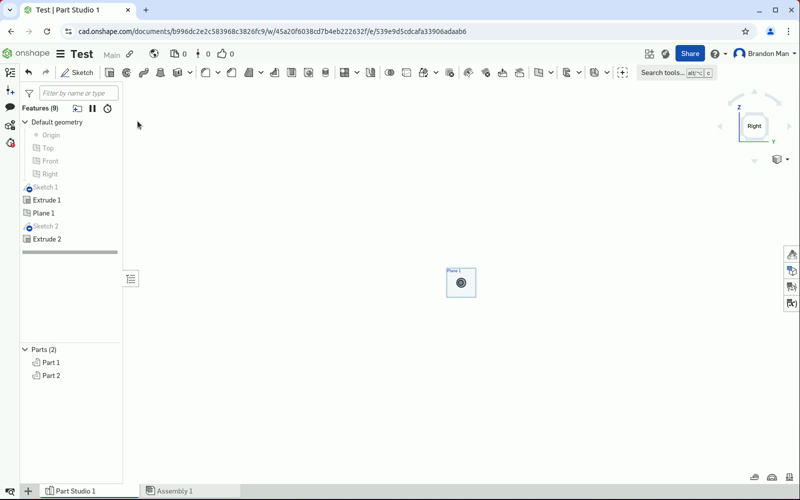
mouse_move(73, 189)
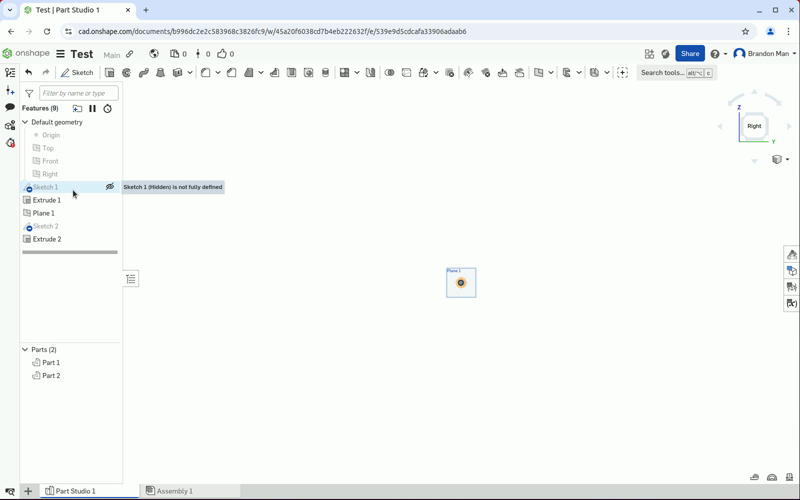
click(73, 189)
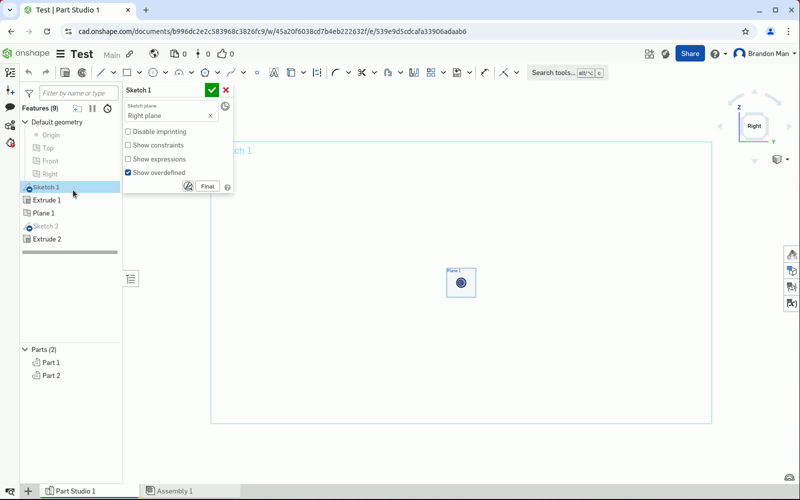
mouse_move(229, 92)
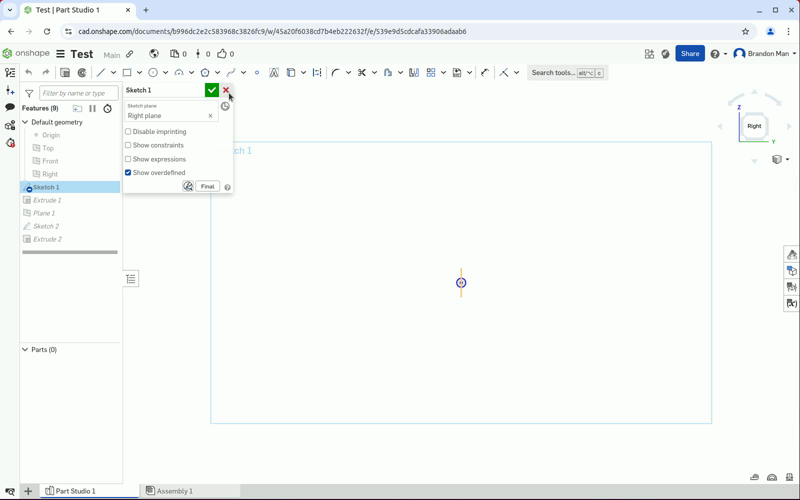
click(229, 92)
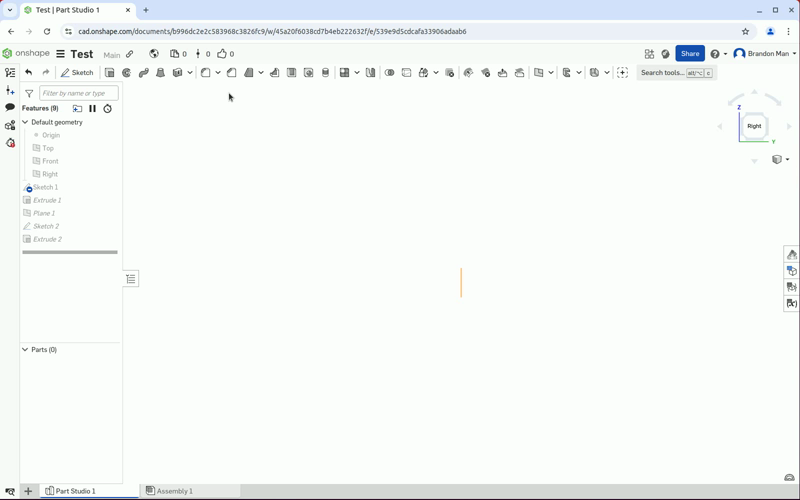
mouse_move(541, 75)
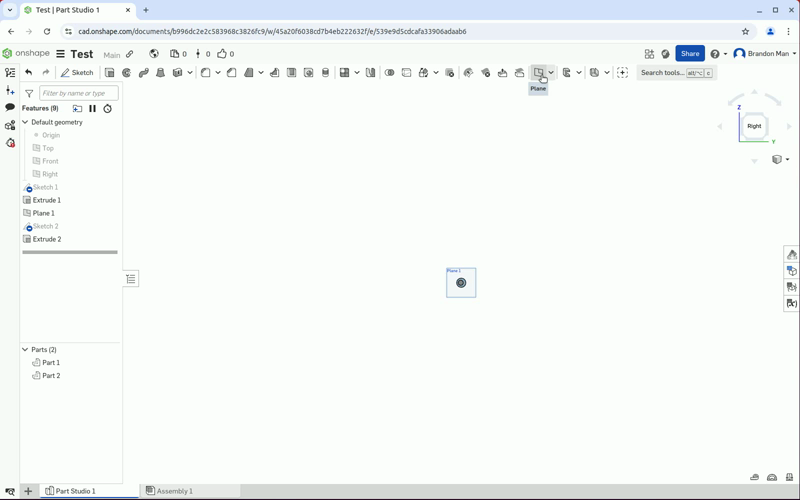
click(541, 75)
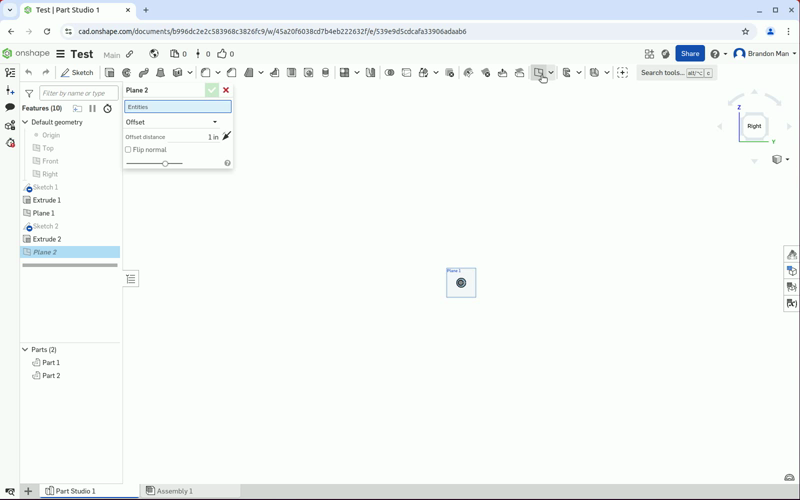
mouse_move(73, 176)
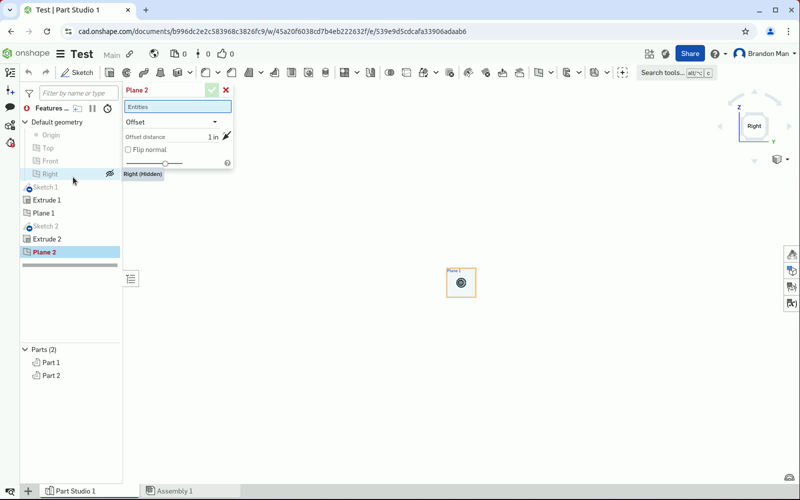
click(73, 176)
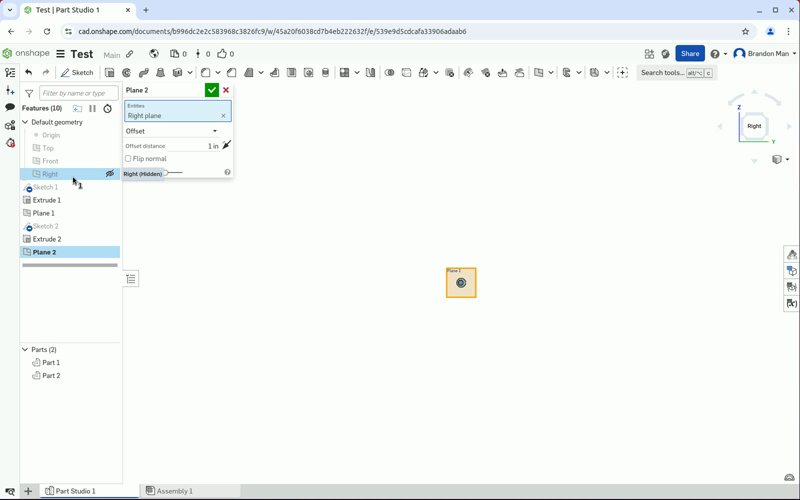
key(tab, 2)
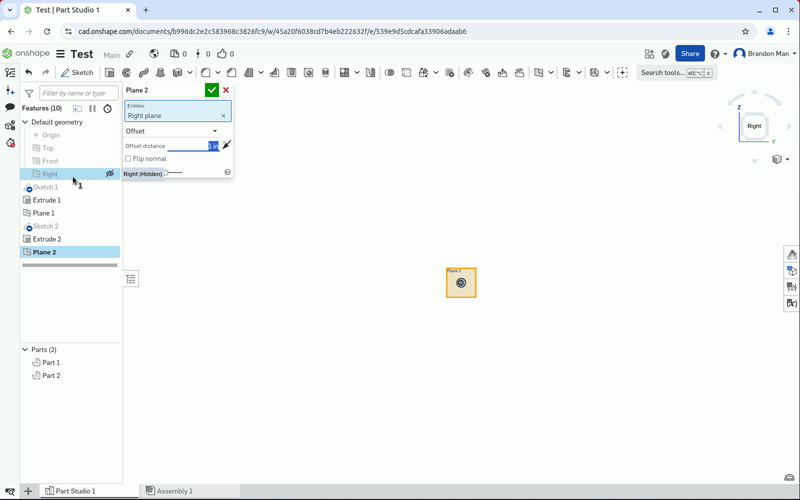
text(19.503)
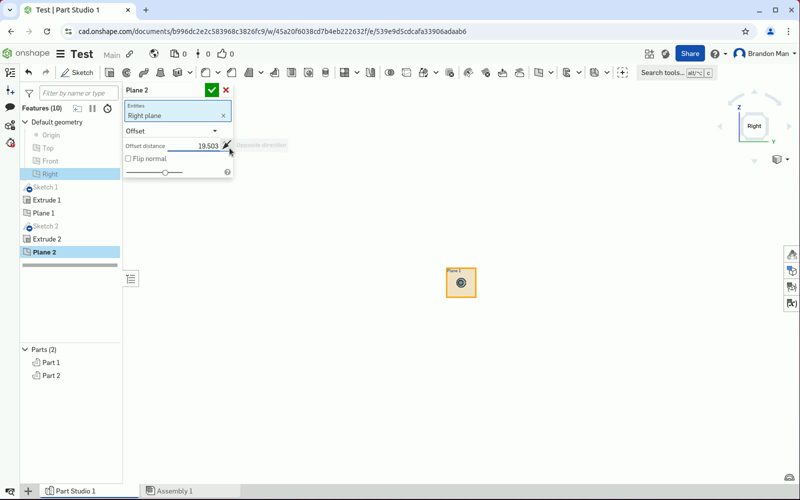
mouse_move(229, 147)
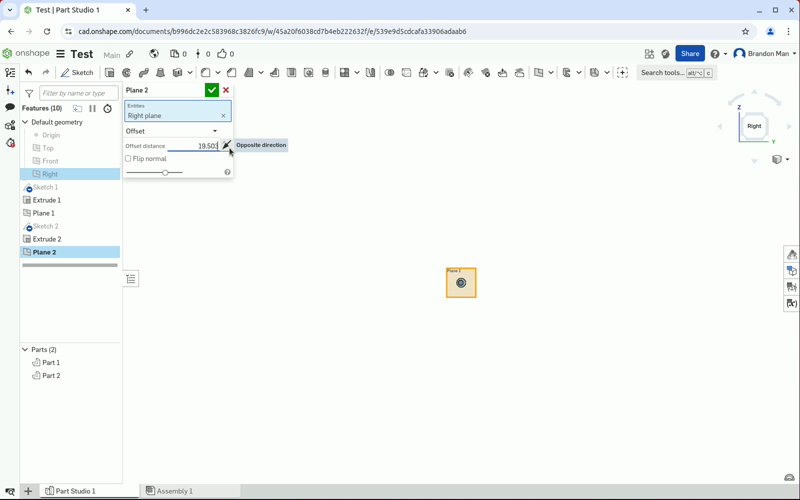
click(229, 147)
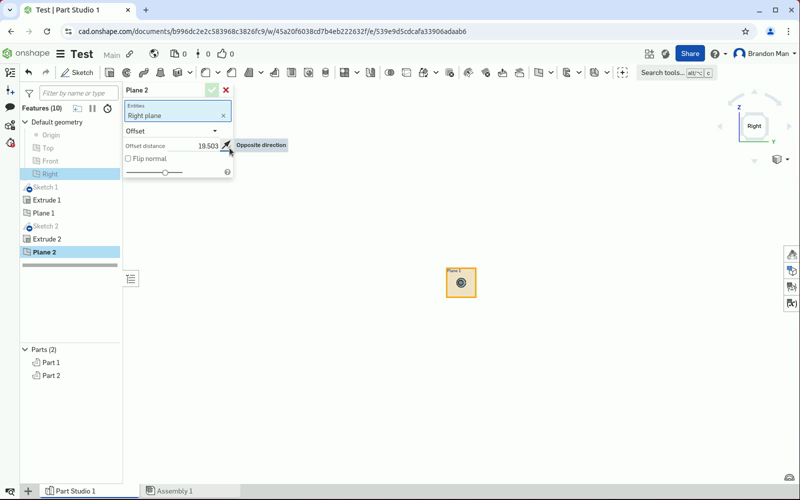
key(enter, 2)
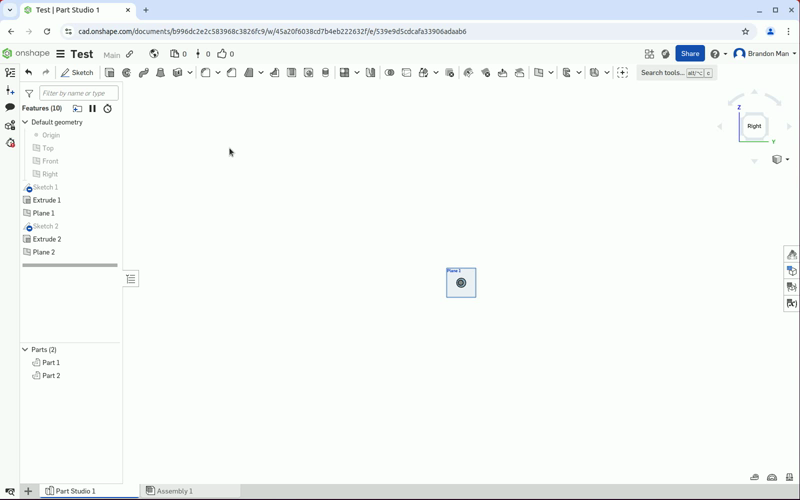
key(shift+s)
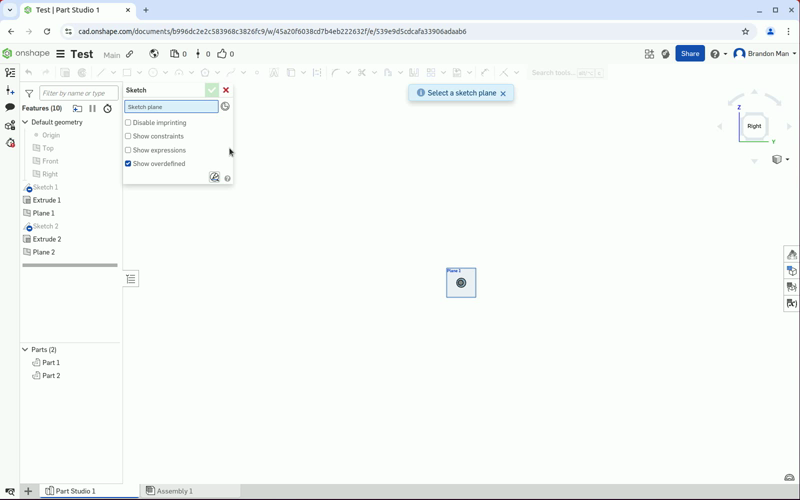
mouse_move(73, 254)
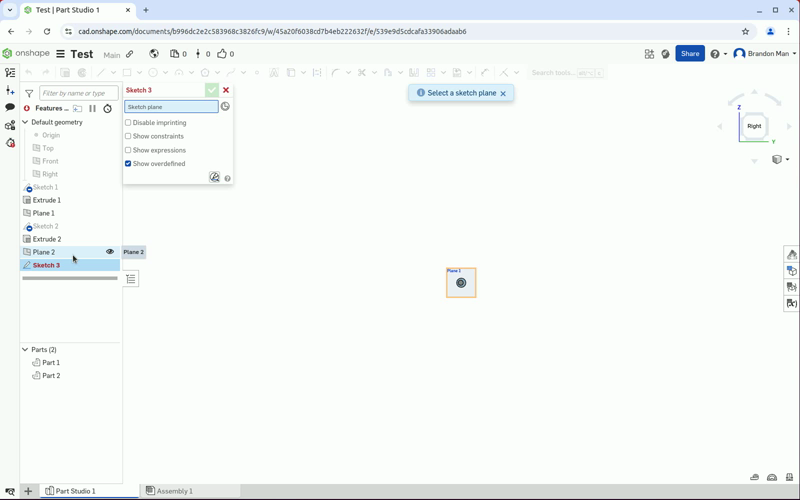
click(73, 254)
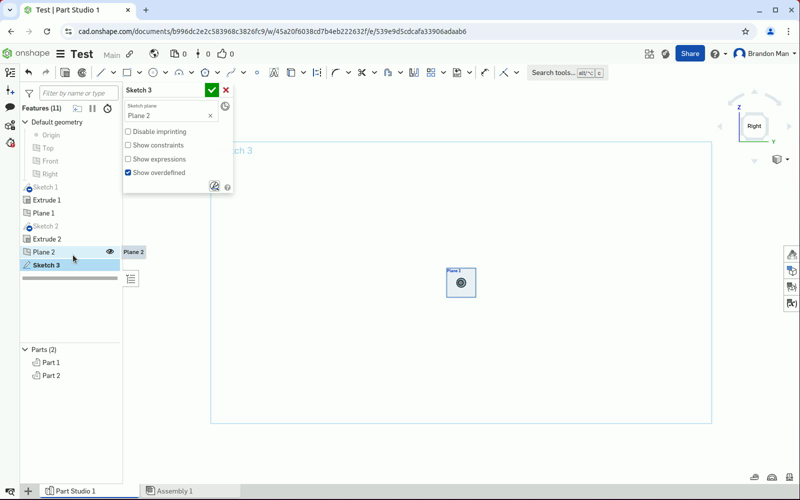
mouse_move(73, 352)
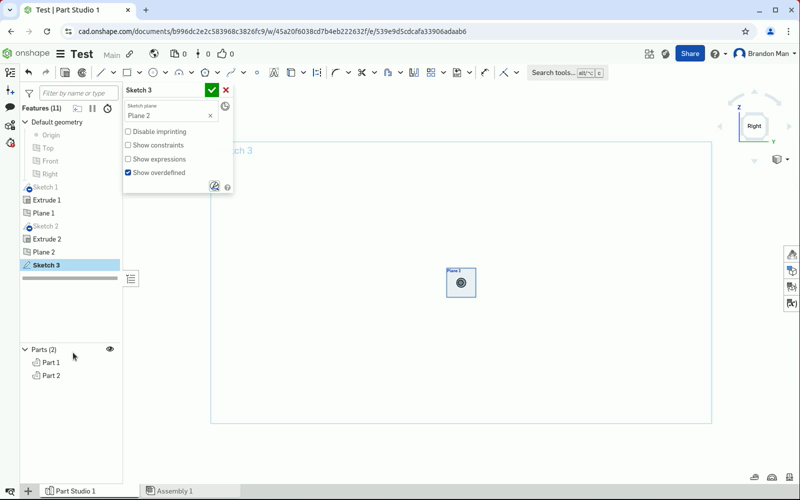
key(y)
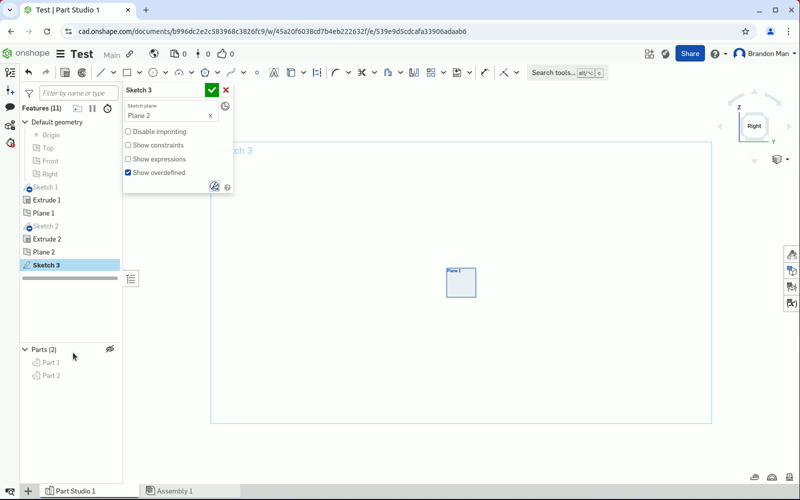
key(c)
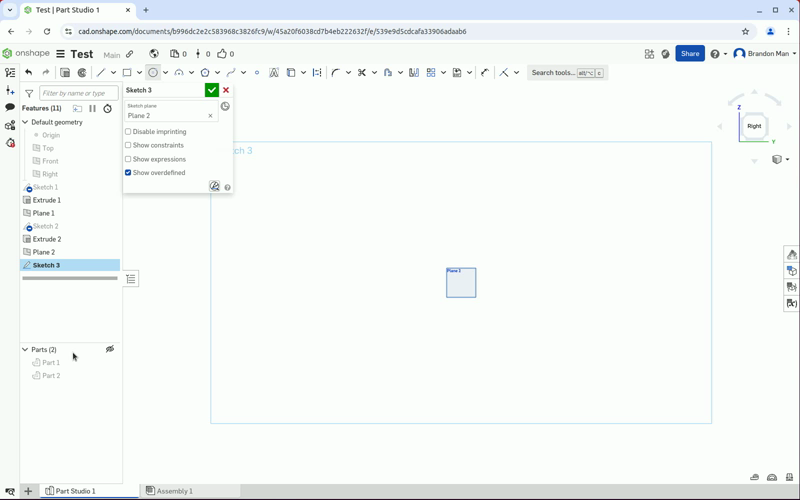
key_down(shift)
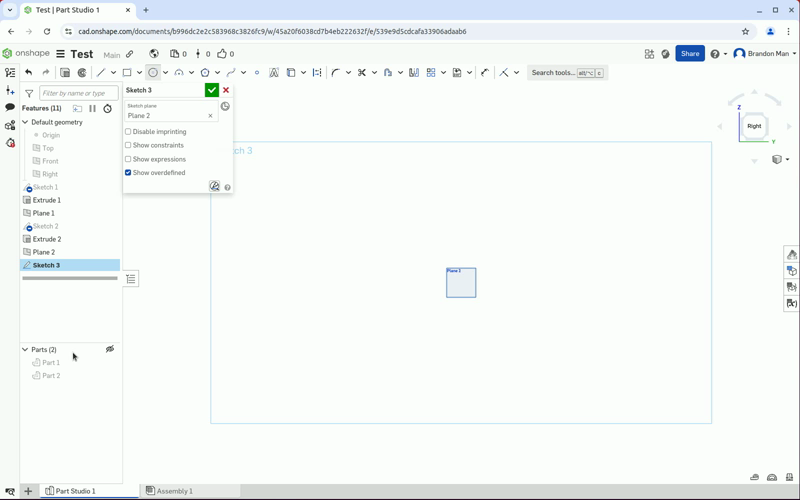
mouse_move(460, 282)
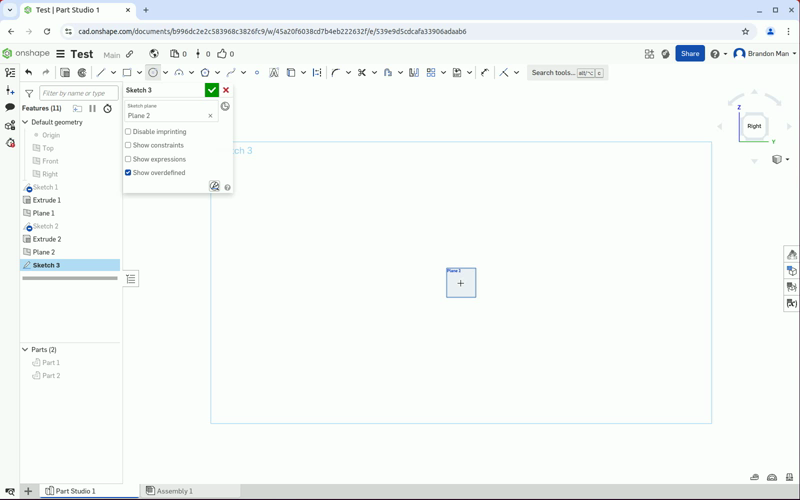
click(460, 282)
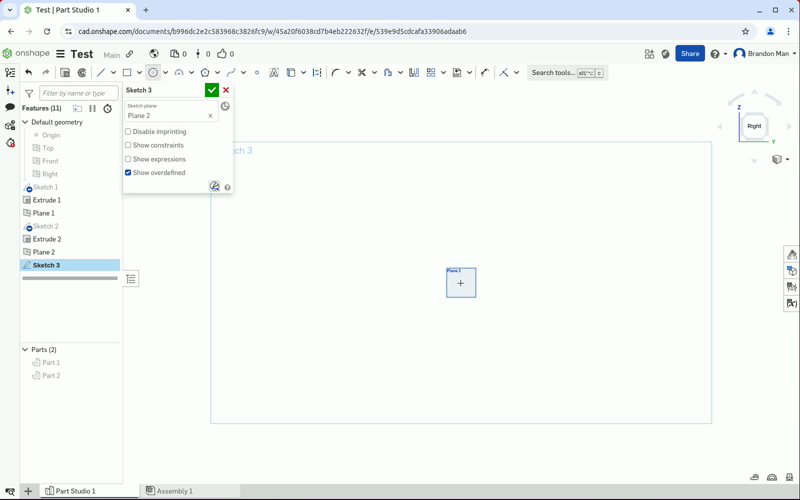
key_up(shift)
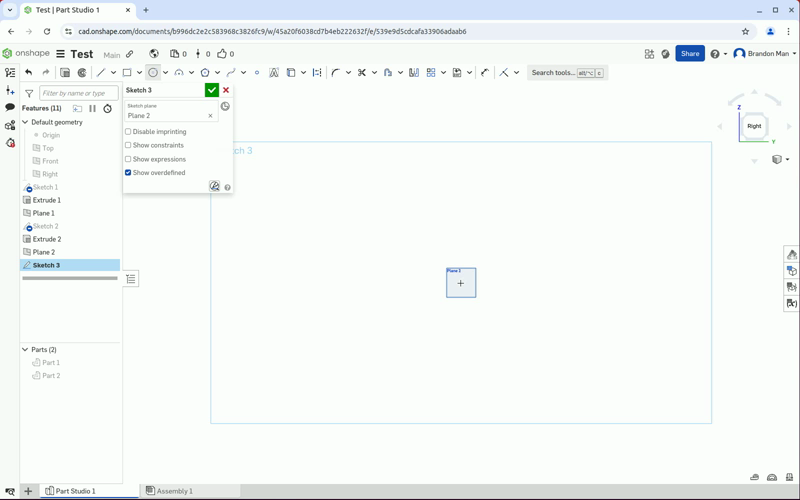
mouse_move(463, 282)
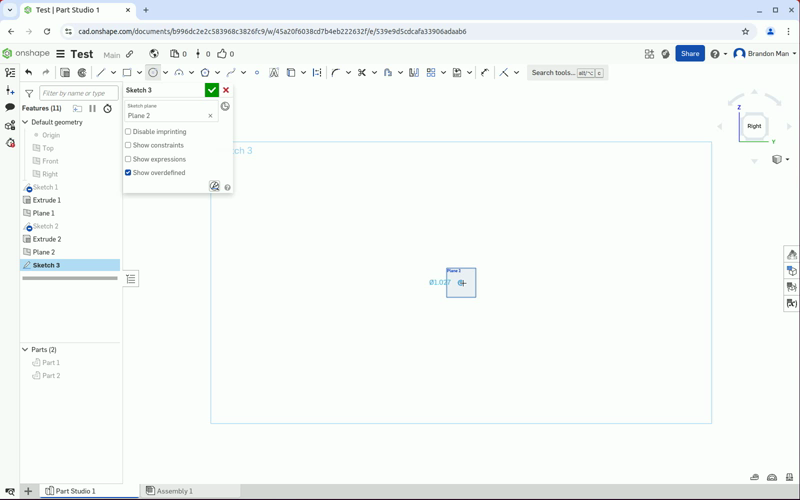
scroll(6)
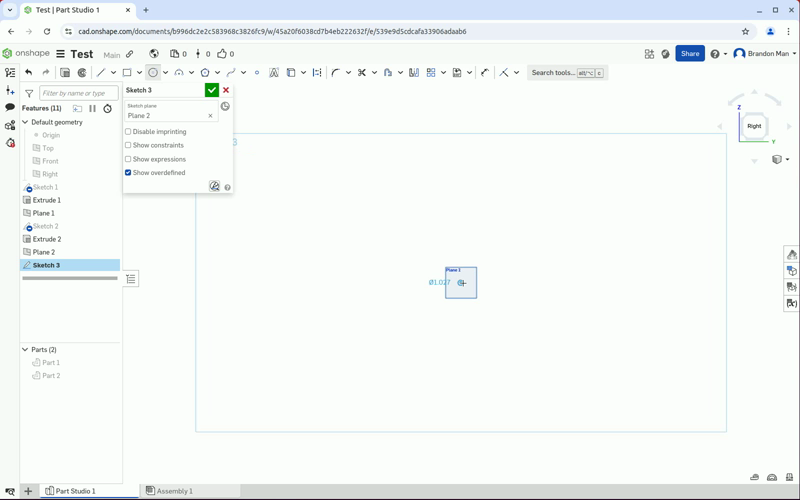
scroll(6)
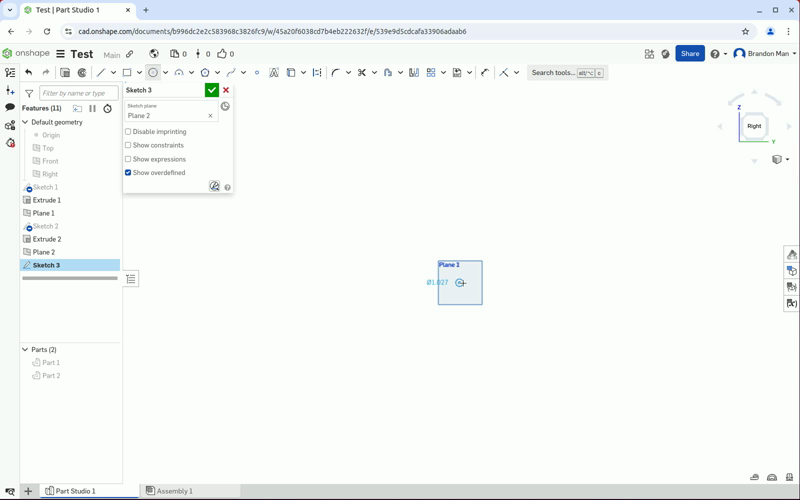
scroll(6)
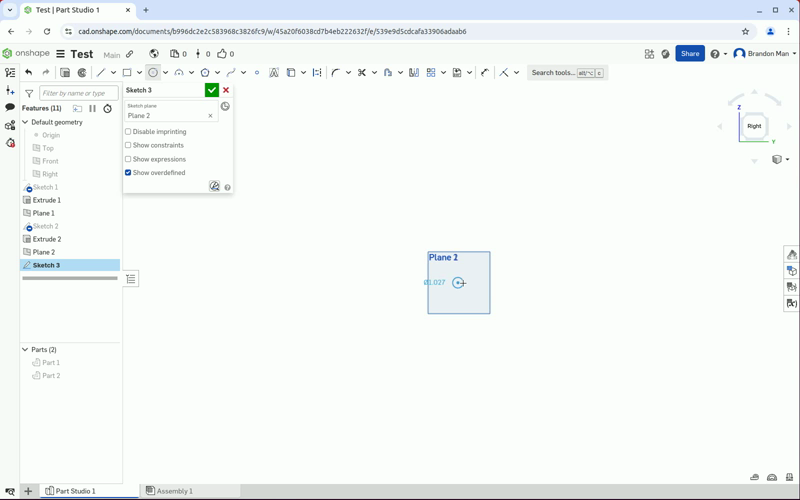
scroll(6)
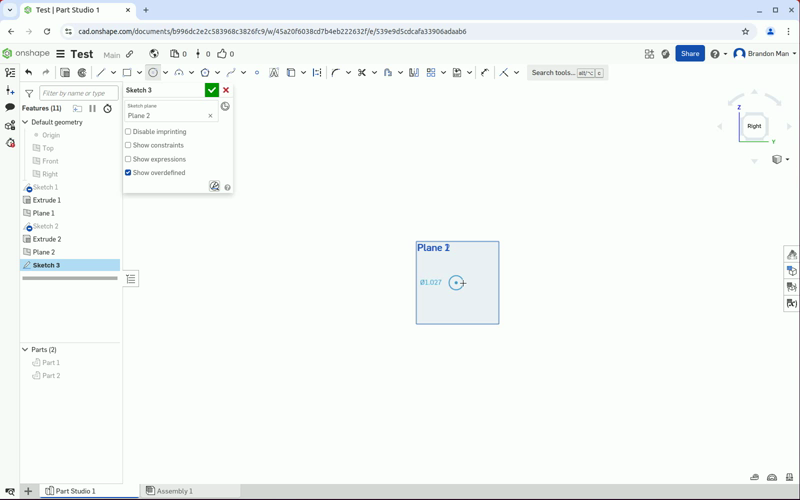
scroll(6)
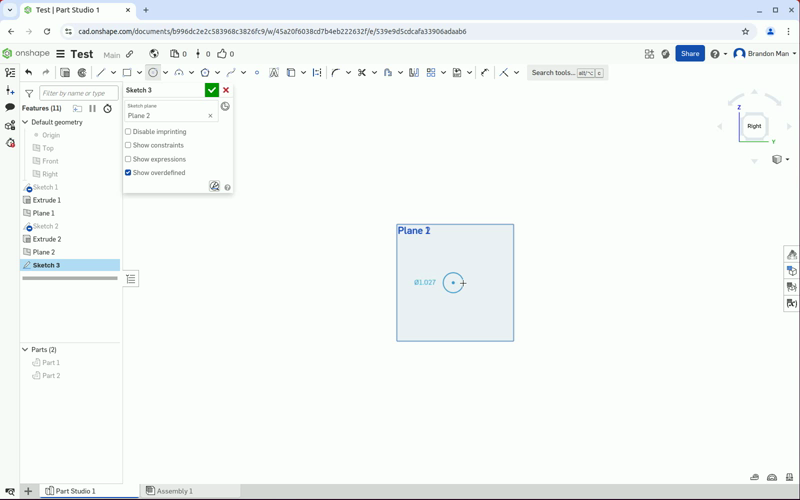
scroll(6)
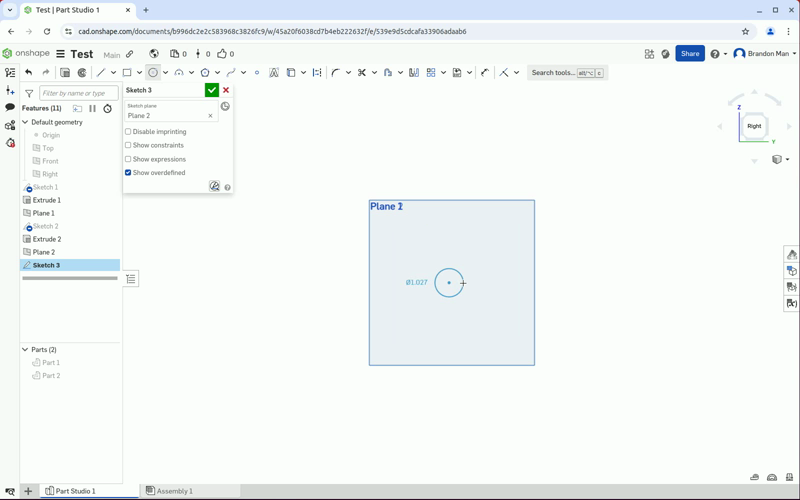
scroll(6)
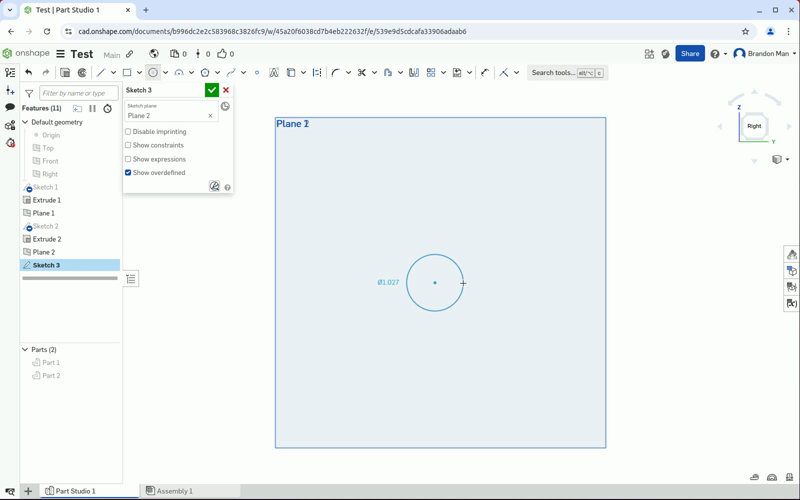
click(463, 282)
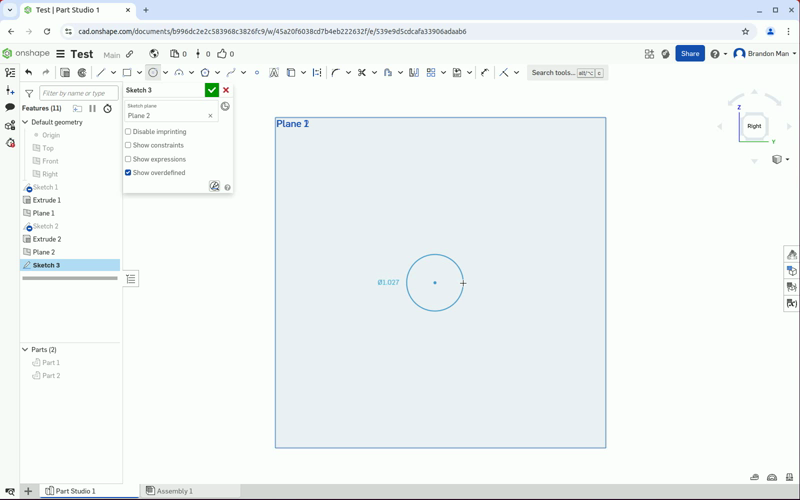
scroll(-6)
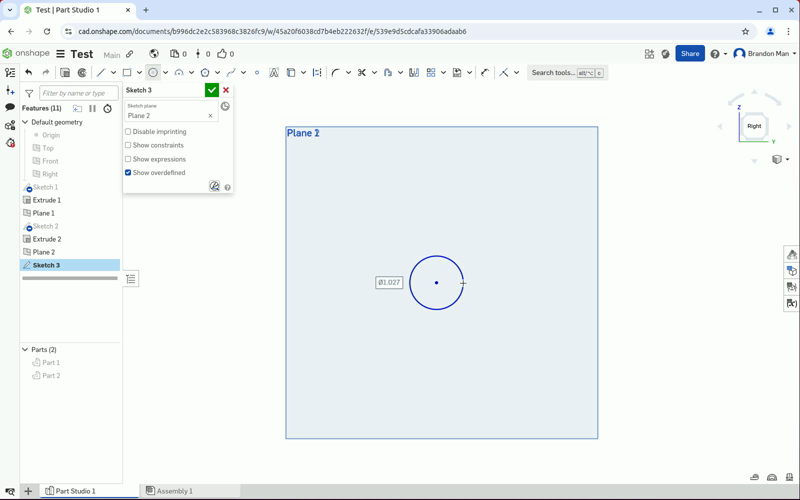
scroll(-6)
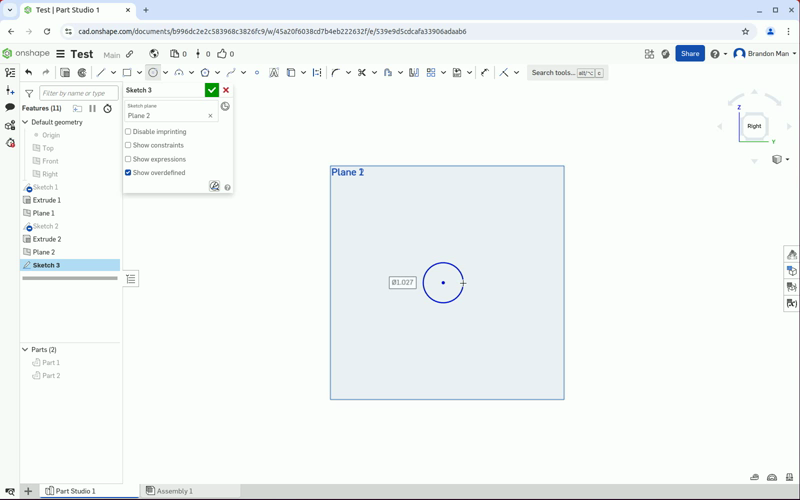
scroll(-6)
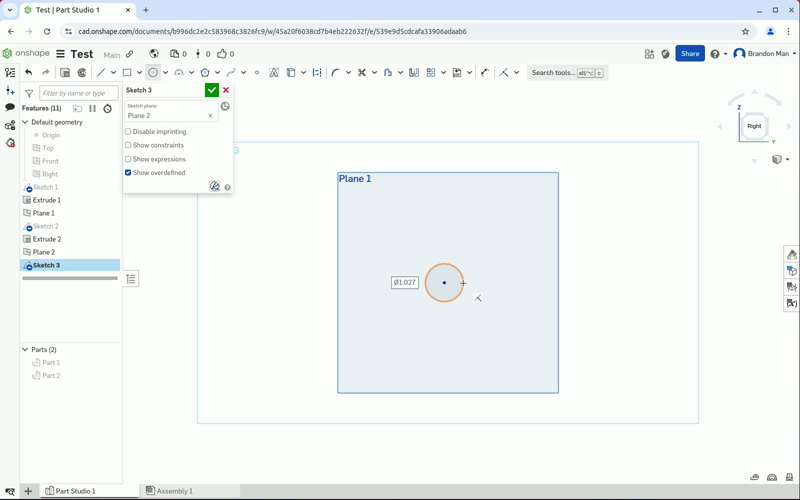
scroll(-6)
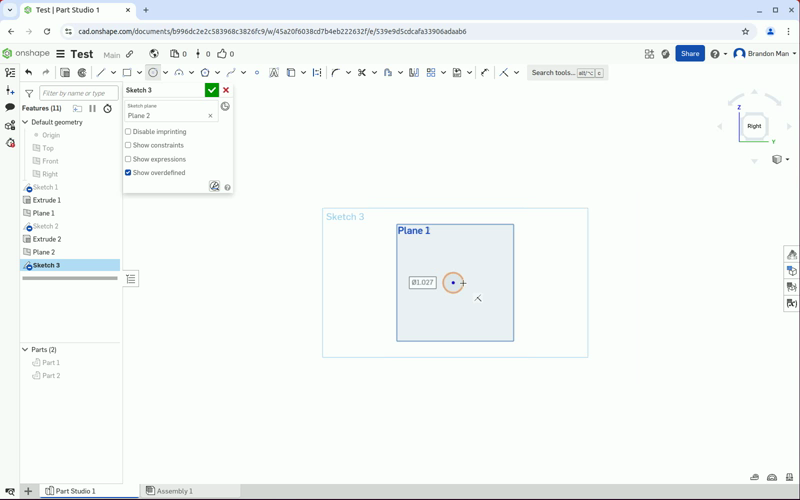
scroll(-6)
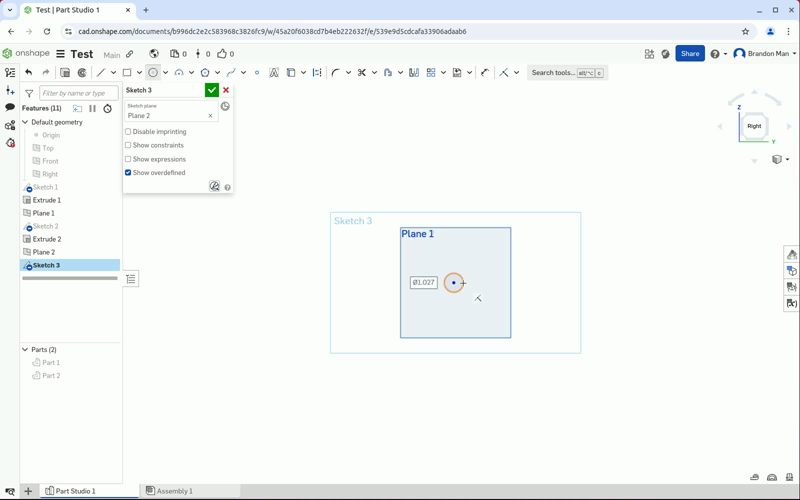
scroll(-6)
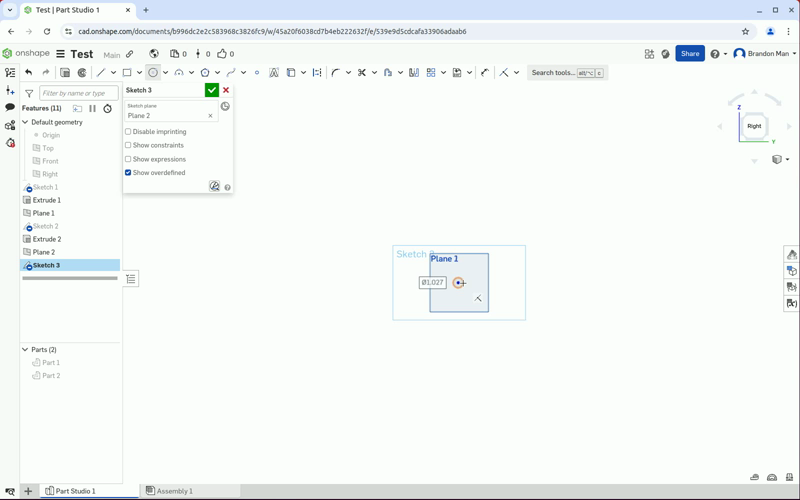
scroll(-6)
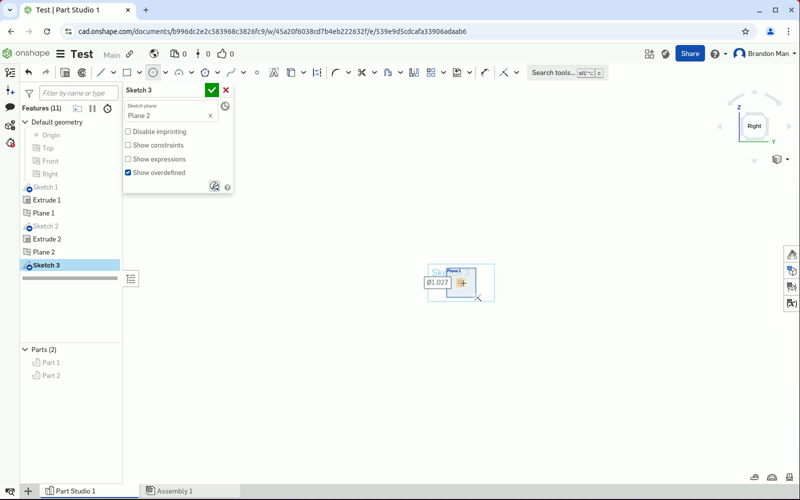
key(esc)
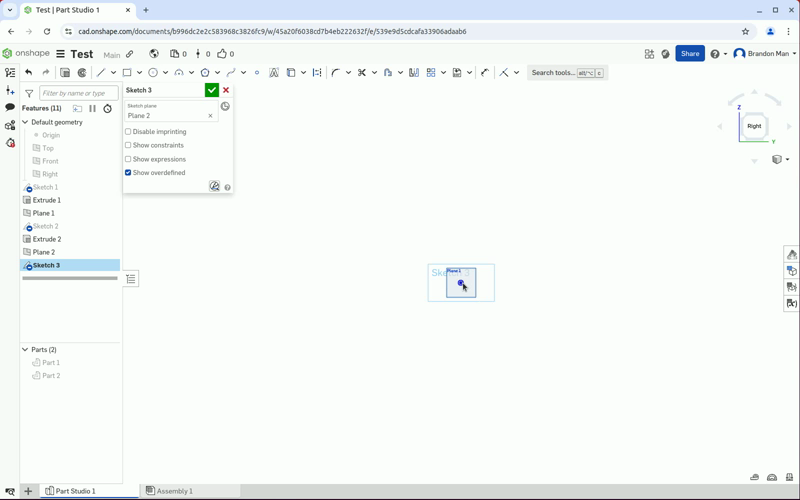
mouse_move(462, 283)
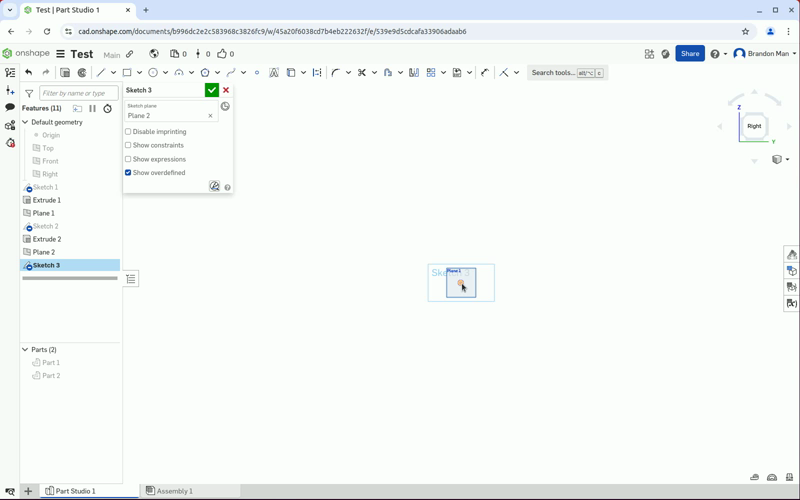
scroll(6)
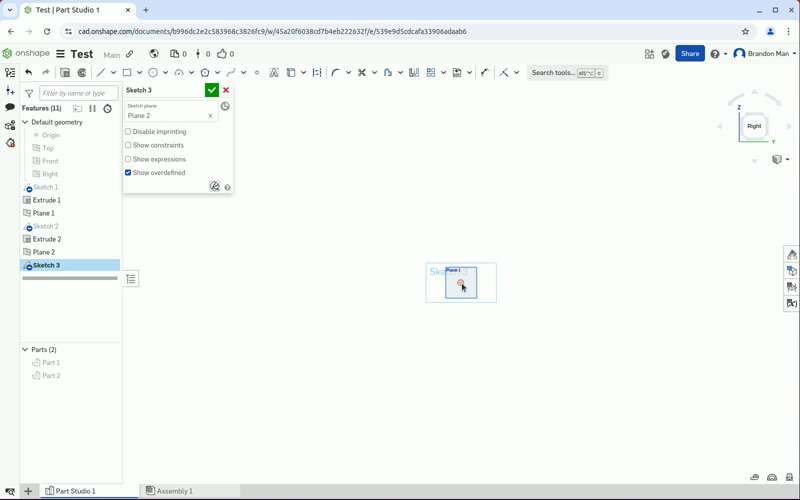
scroll(6)
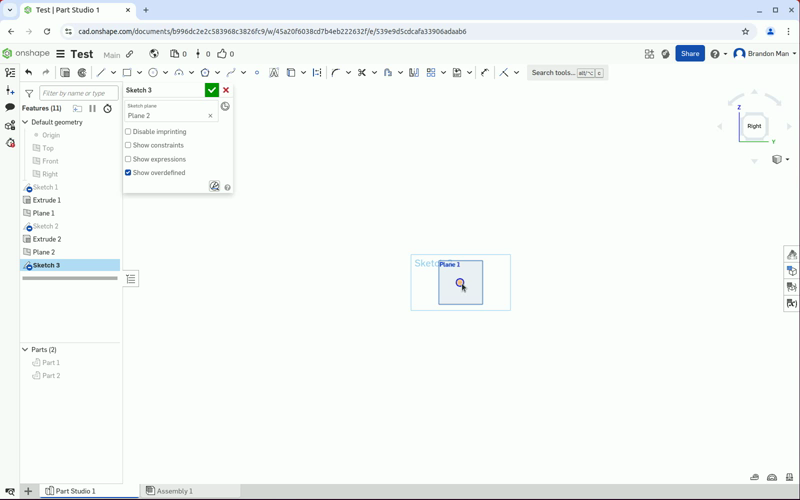
scroll(6)
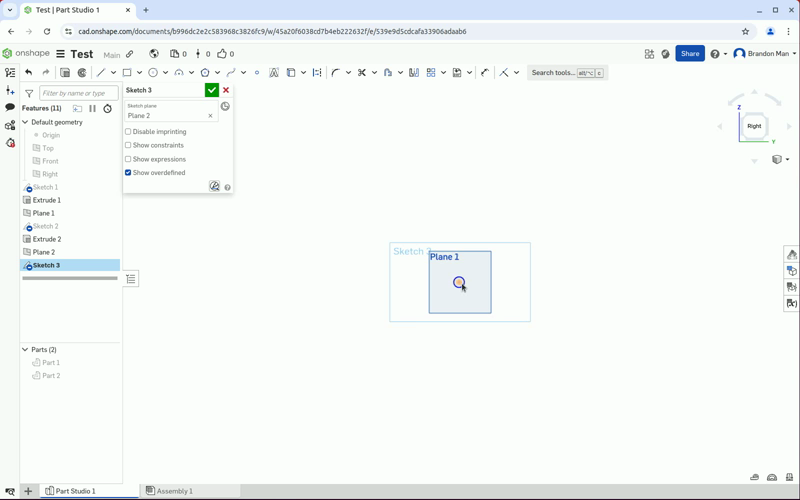
scroll(6)
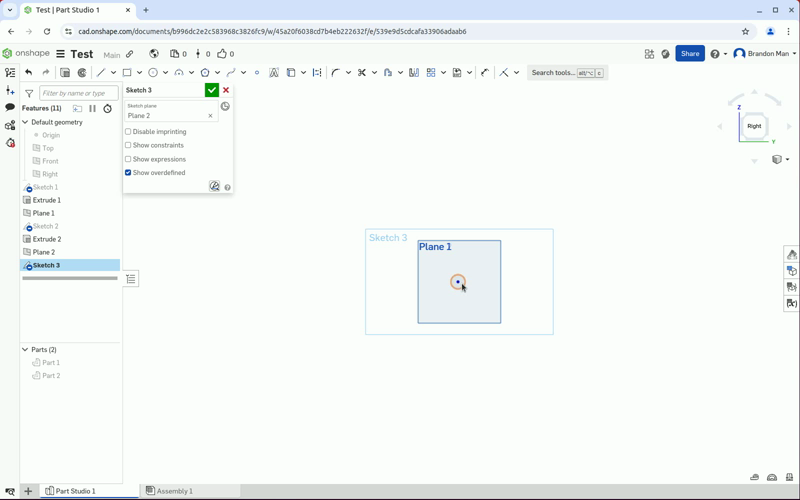
scroll(6)
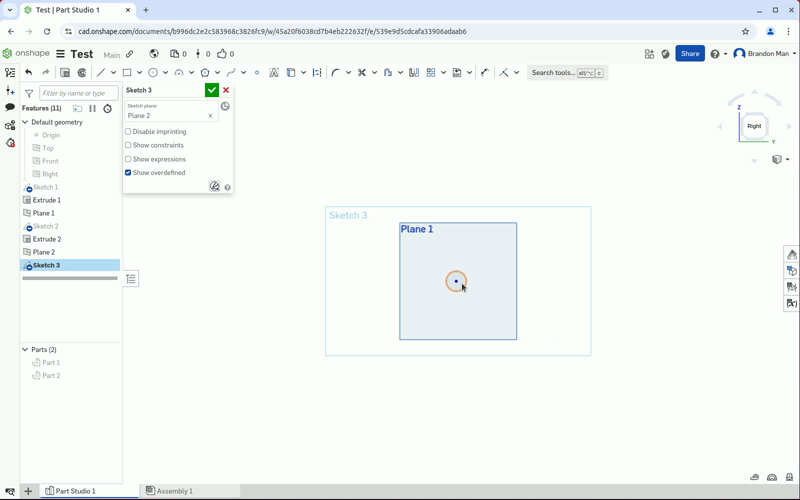
scroll(6)
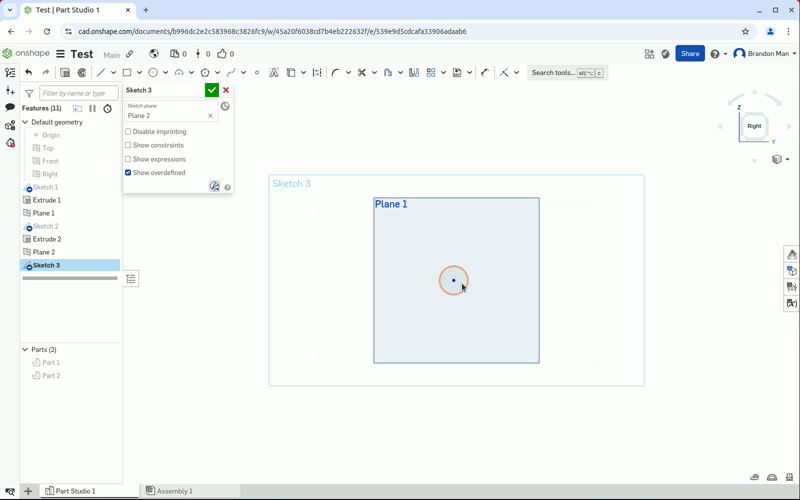
scroll(6)
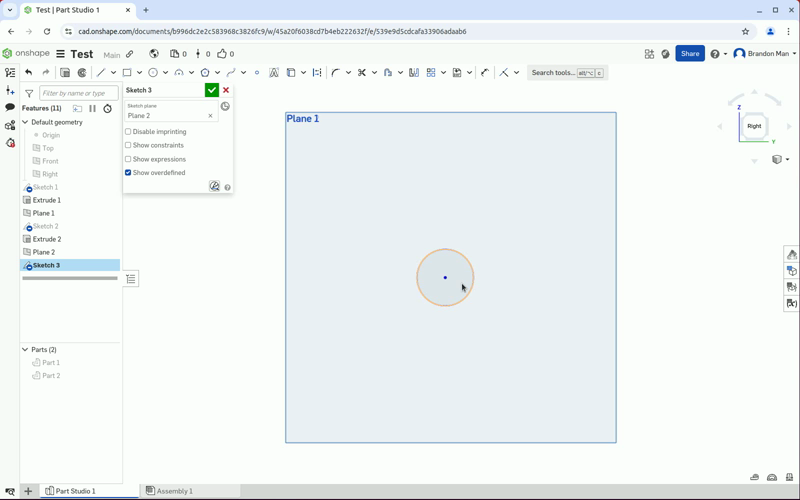
click(462, 283)
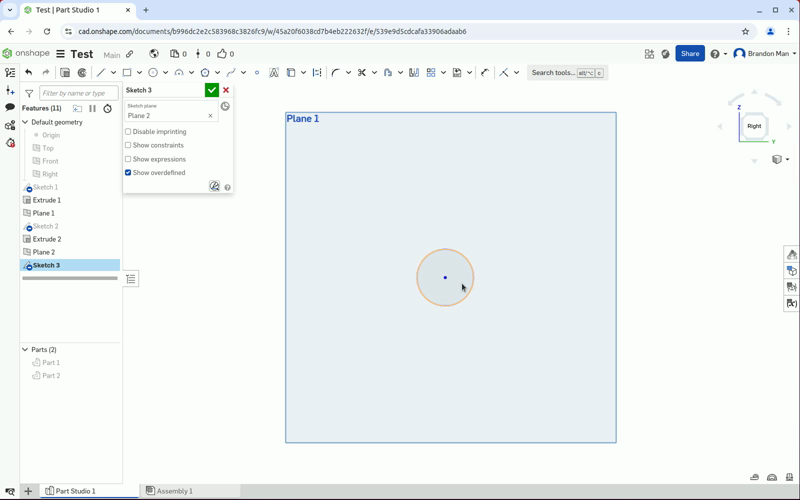
scroll(-6)
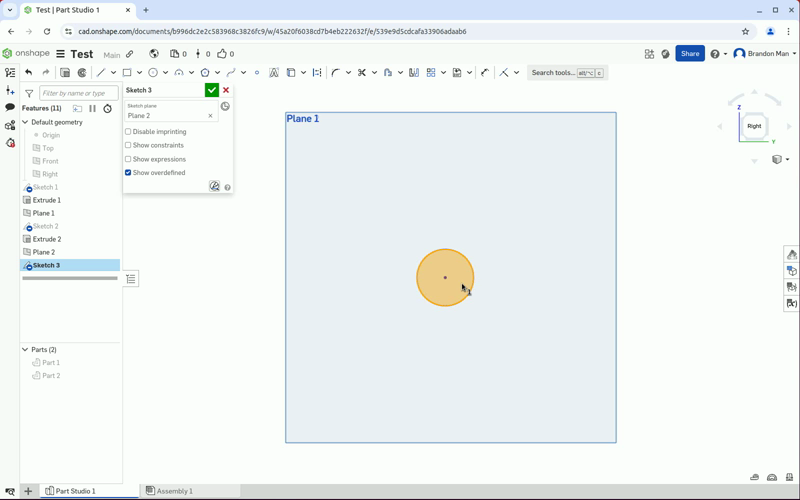
scroll(-6)
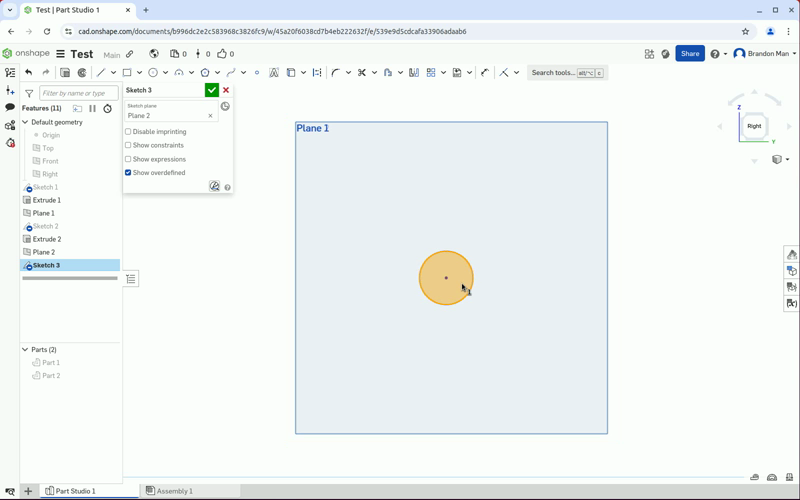
scroll(-6)
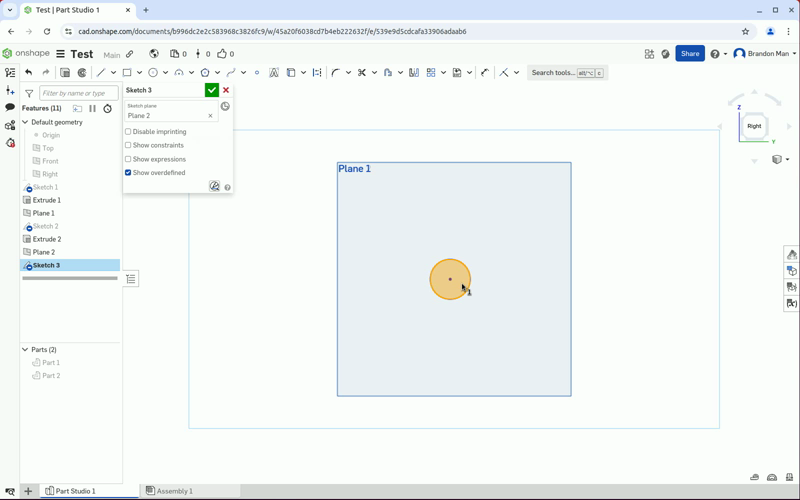
scroll(-6)
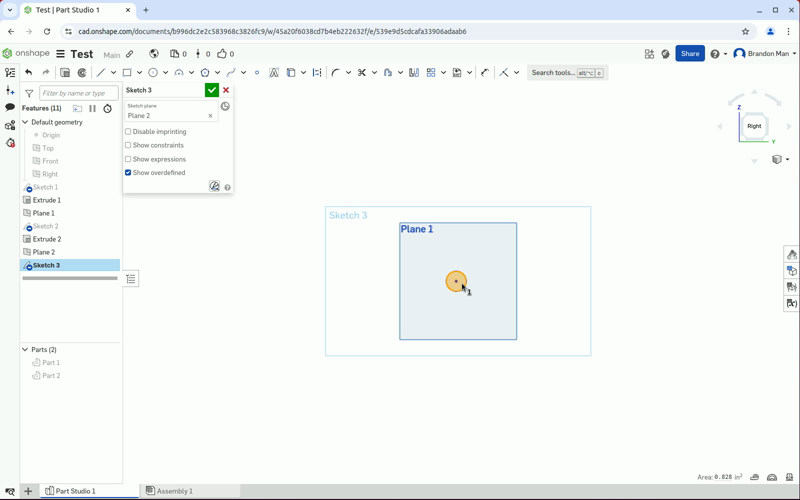
scroll(-6)
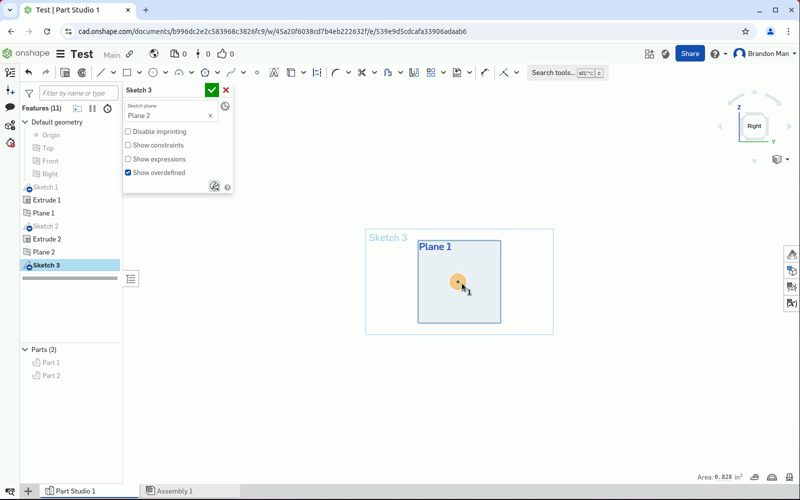
scroll(-6)
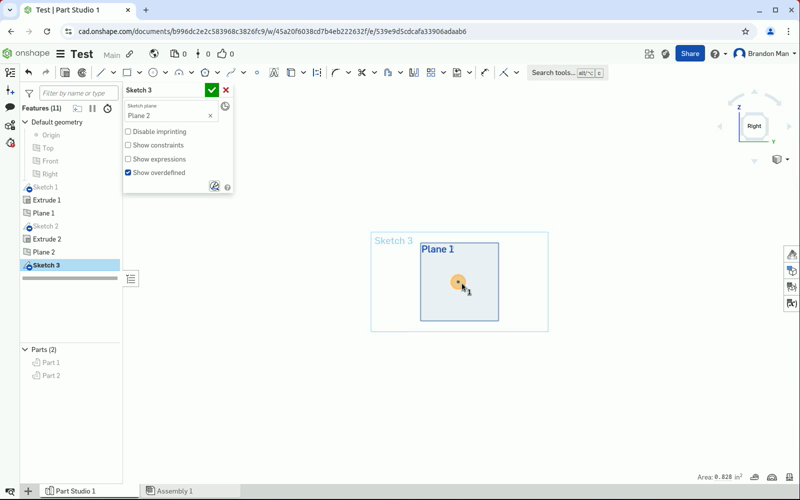
scroll(-6)
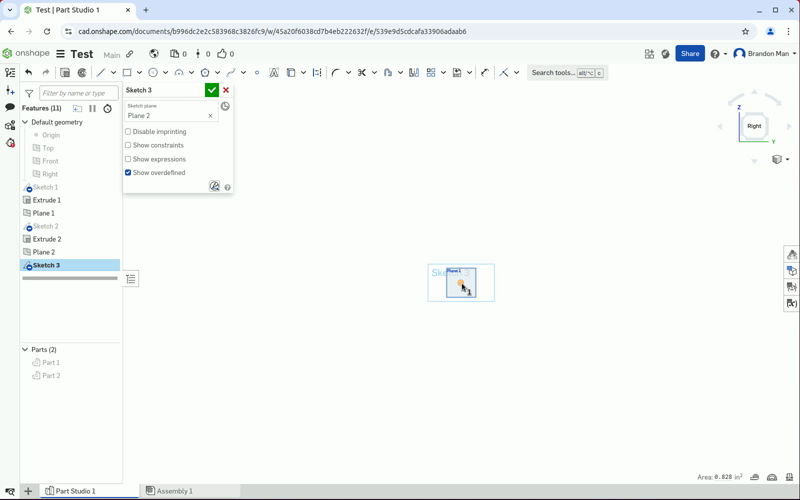
mouse_move(73, 352)
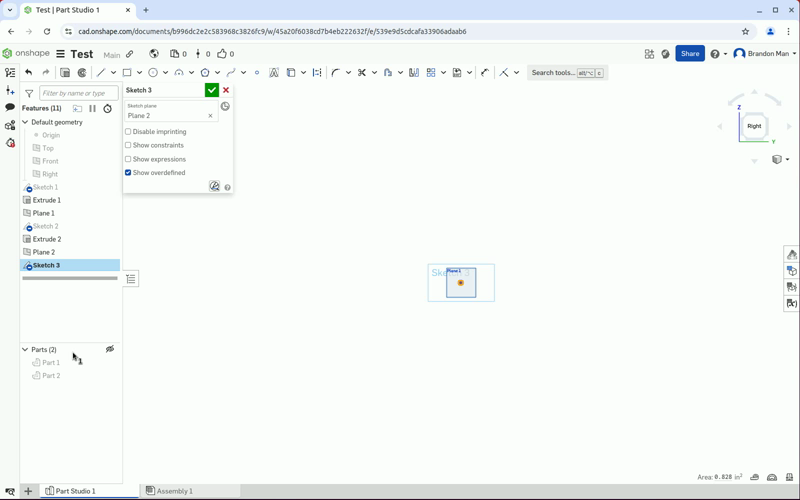
key(shift+y)
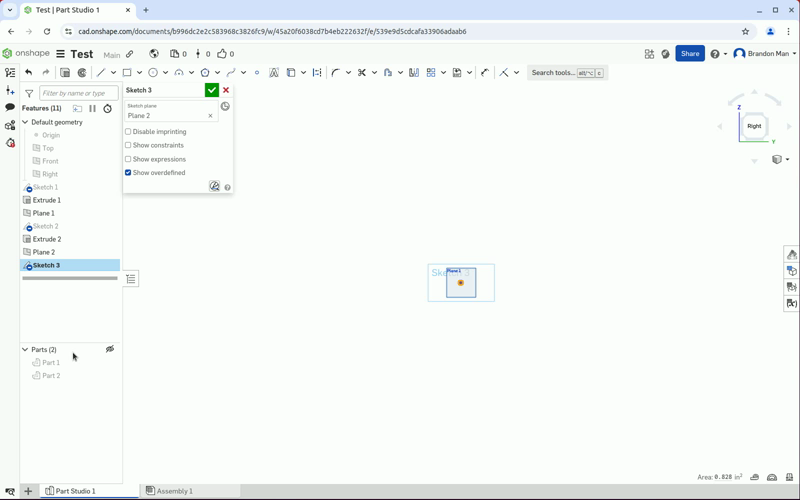
key(shift+e)
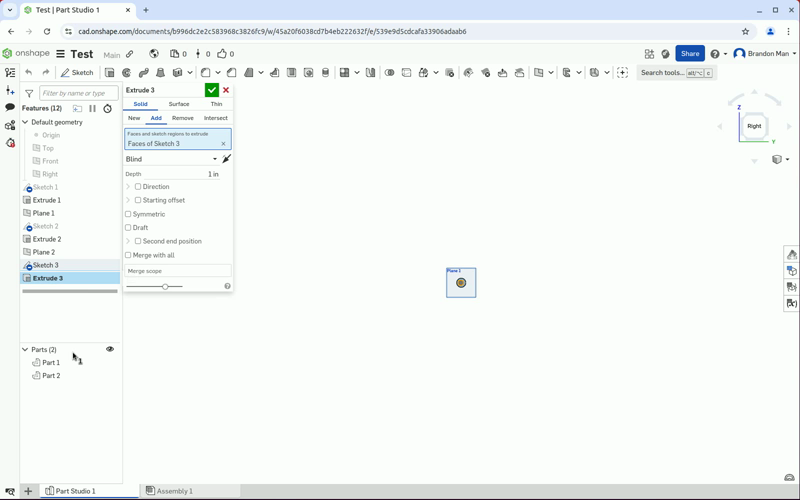
mouse_move(143, 106)
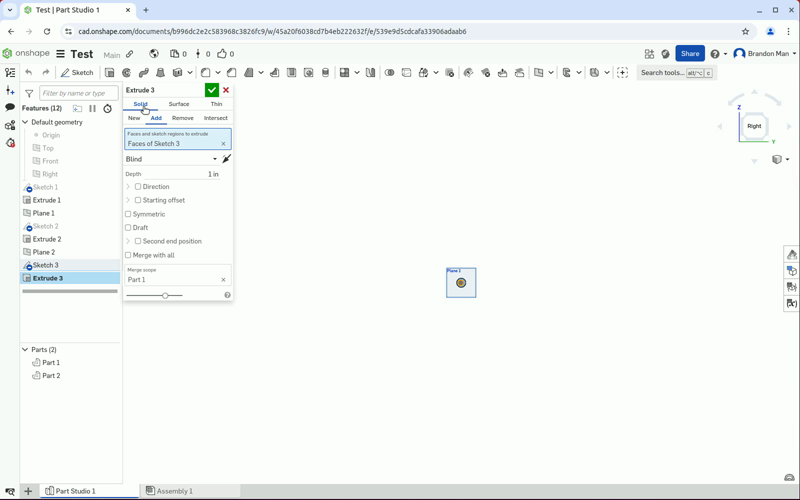
click(143, 106)
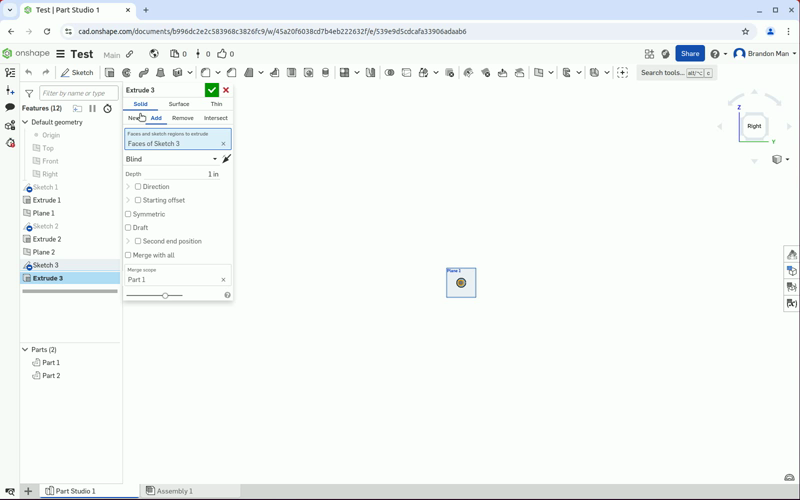
mouse_move(137, 120)
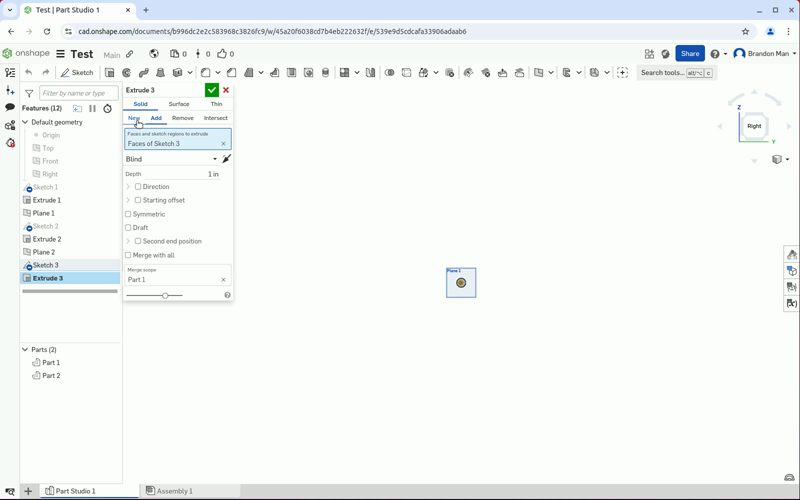
click(137, 120)
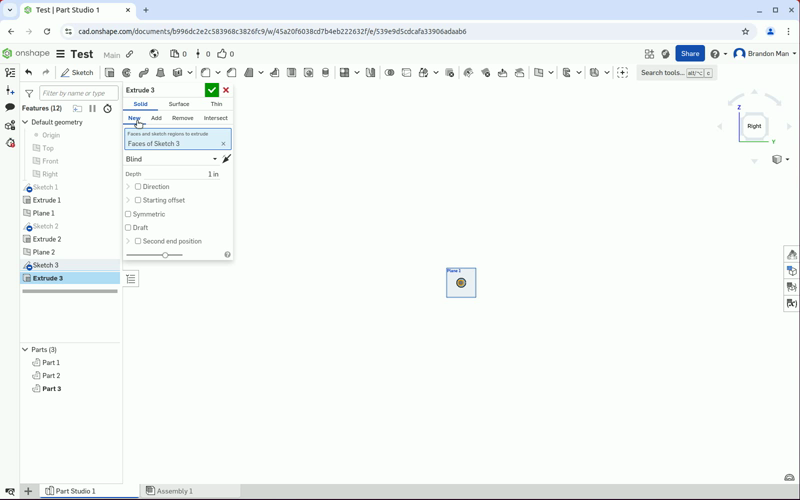
key(tab, 4)
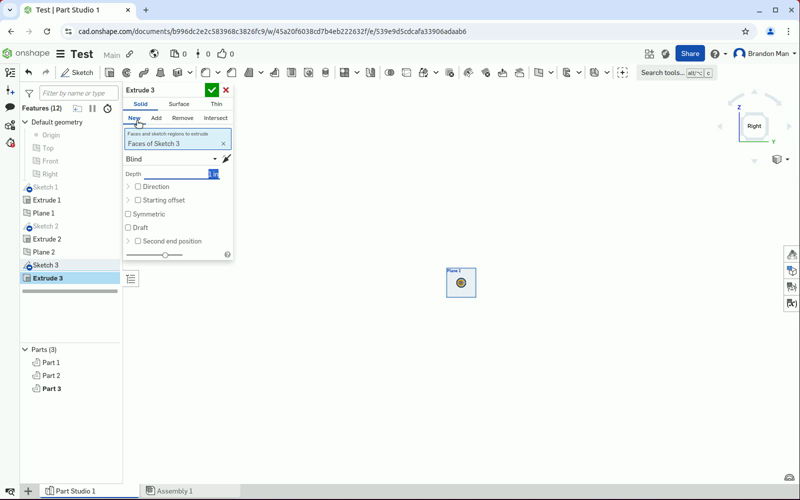
text(0.722)
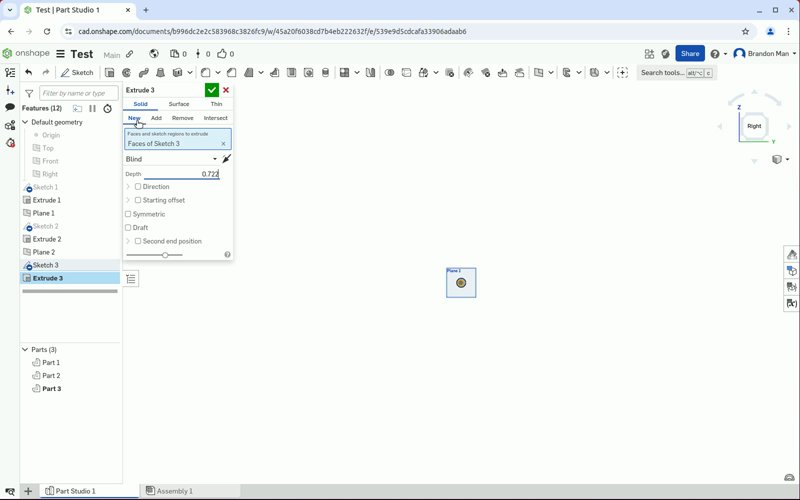
key(enter)
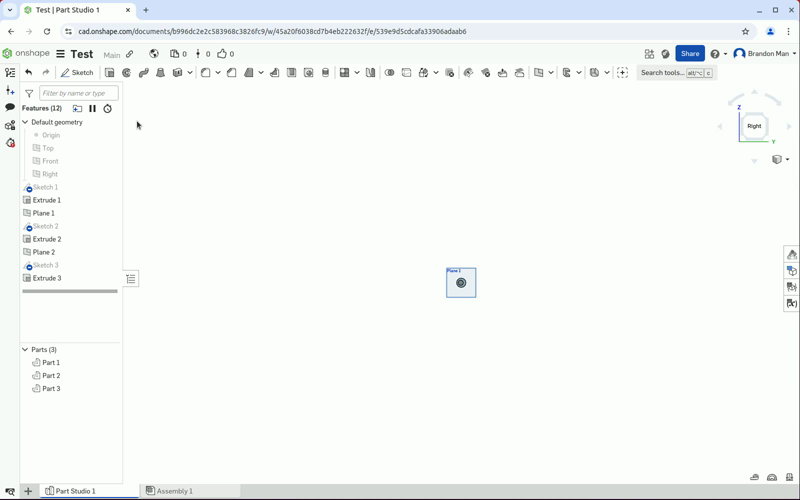
key(shift+h)
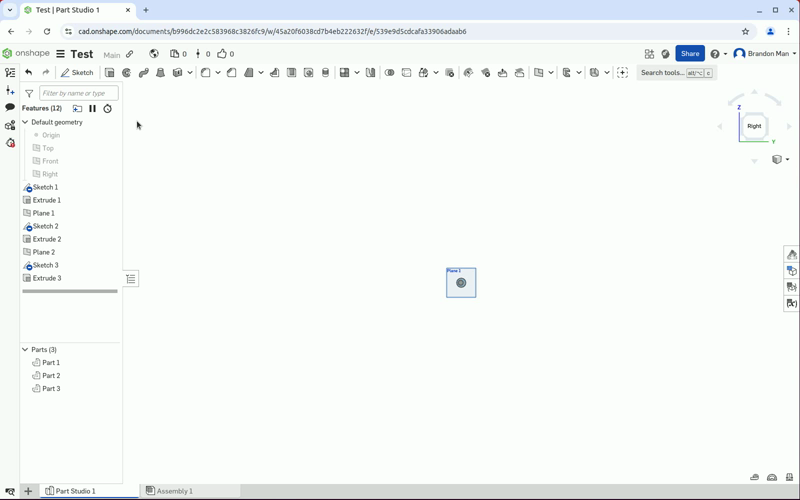
key(shift+h)
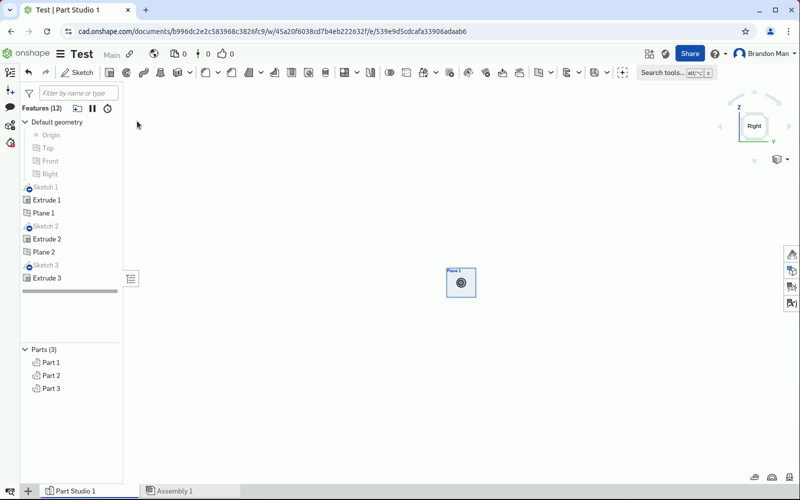
mouse_move(73, 189)
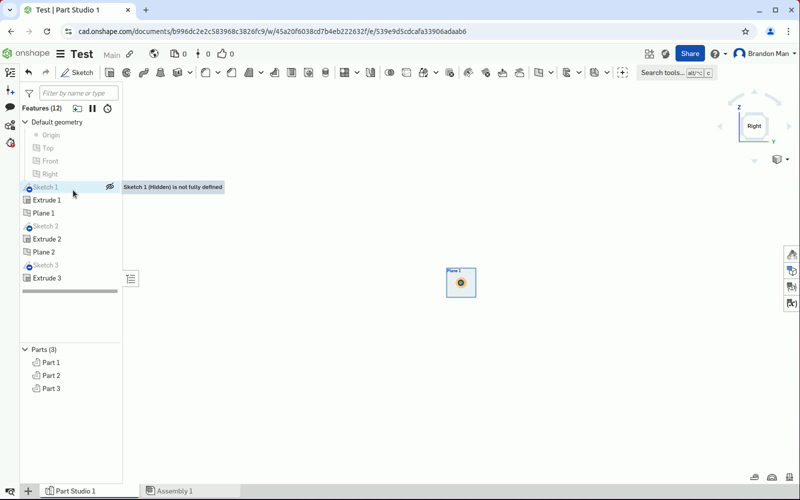
click(73, 189)
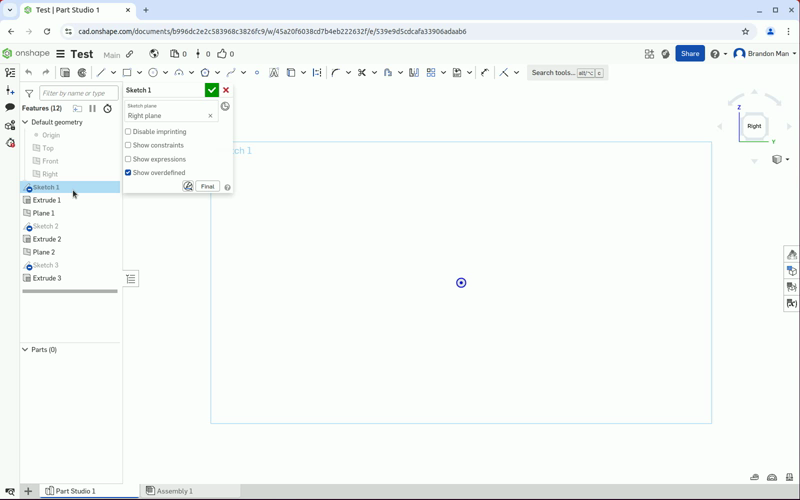
mouse_move(229, 92)
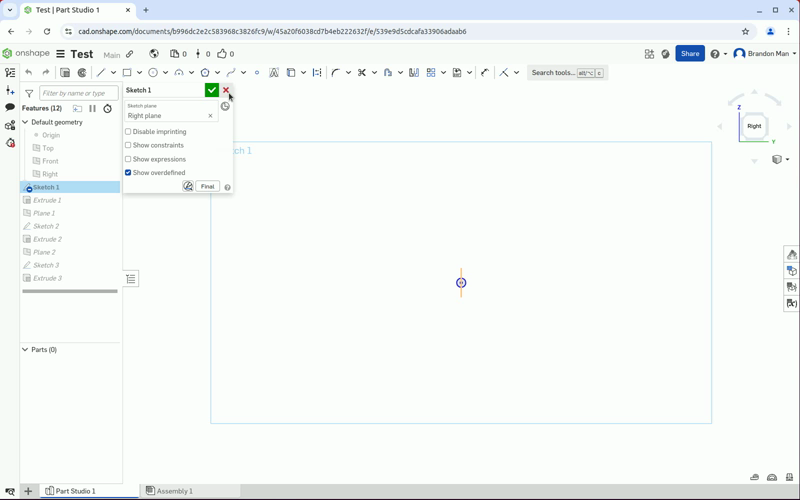
click(229, 92)
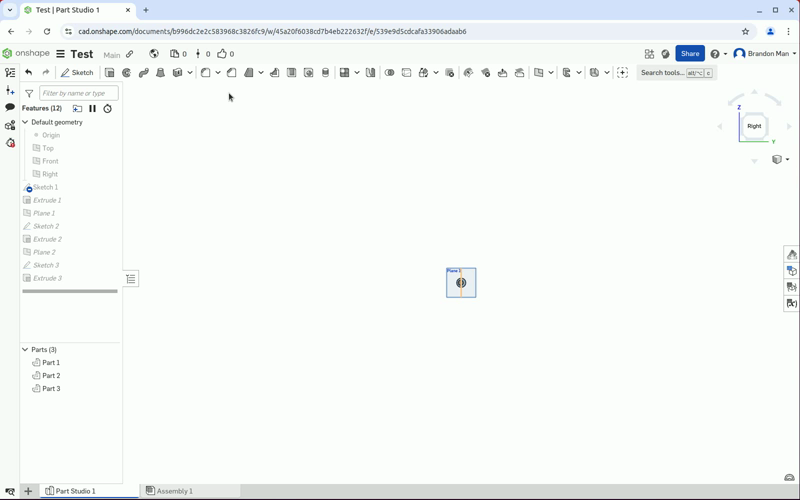
mouse_move(73, 352)
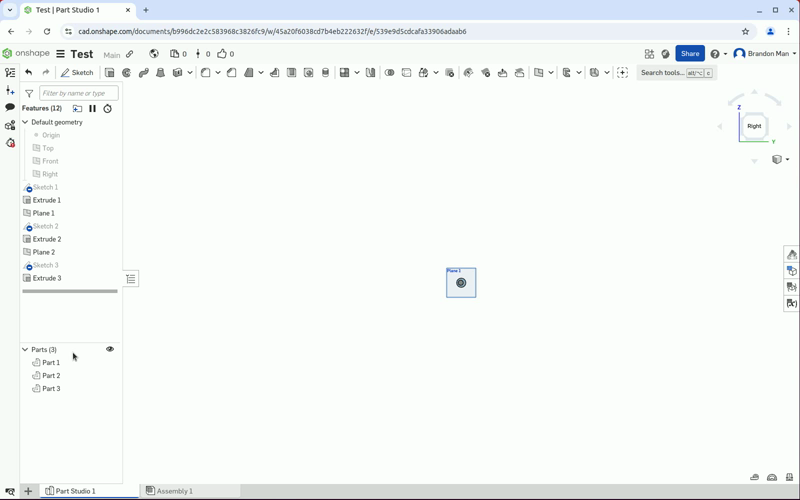
key(y)
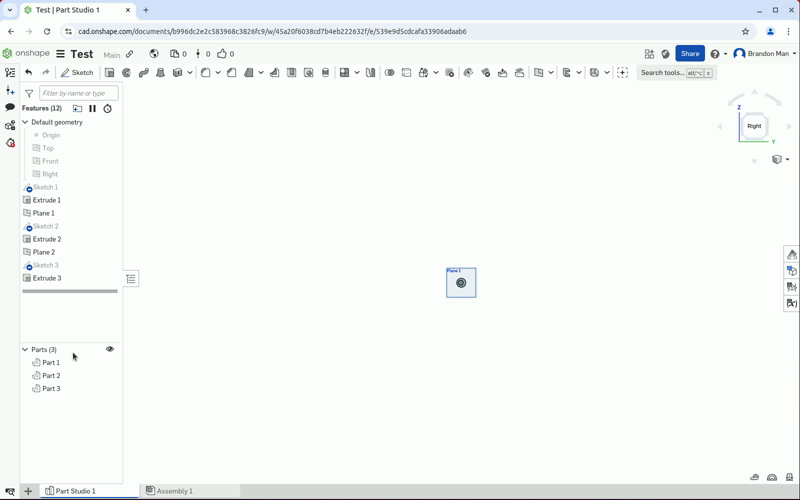
key(shift+p)
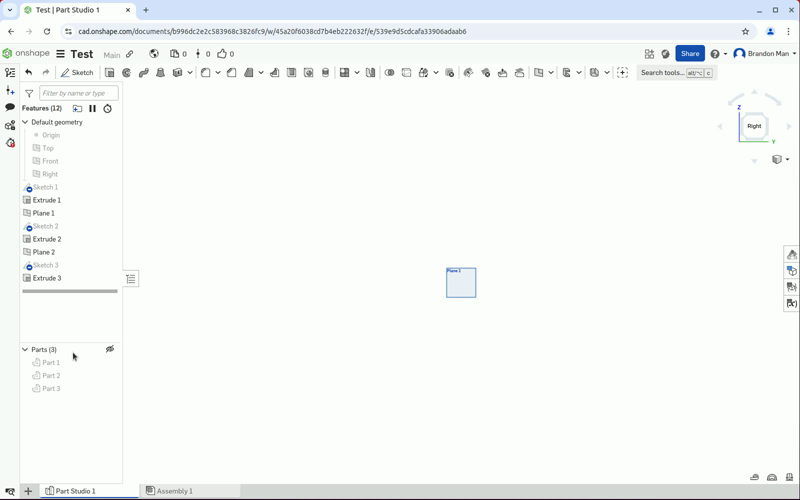
key(space)
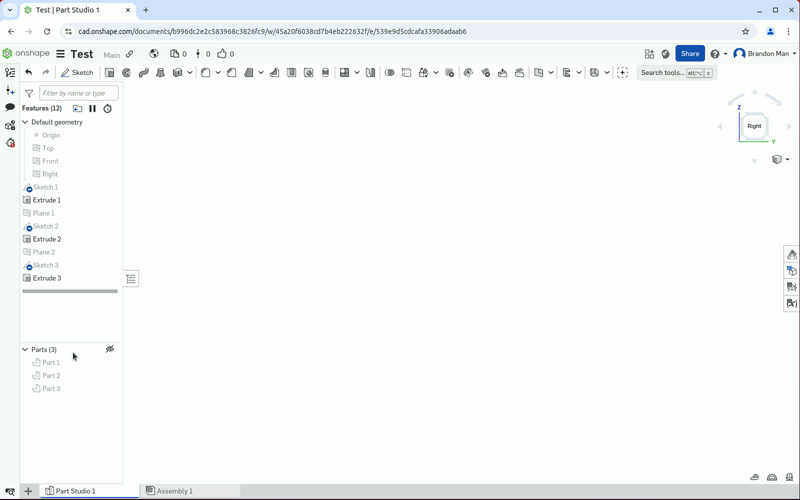
key_down(shift)
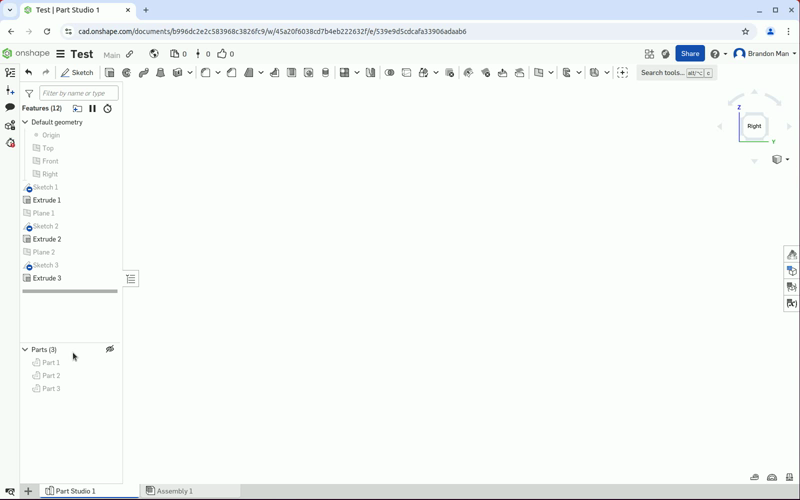
key(right)
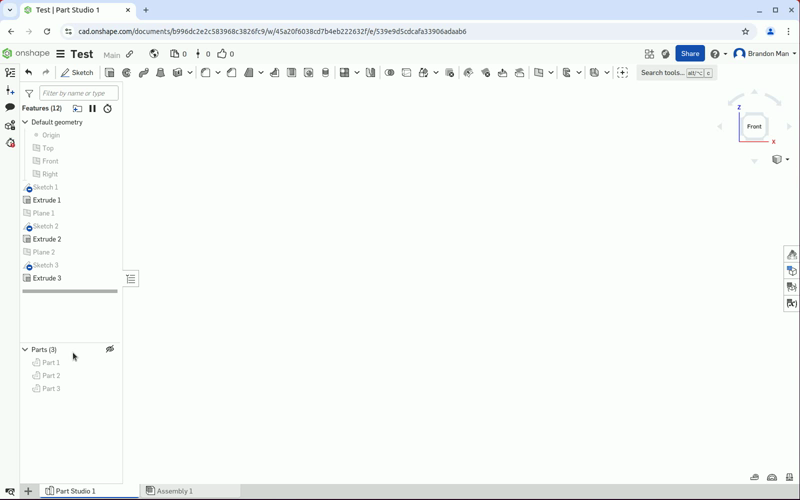
key_up(shift)
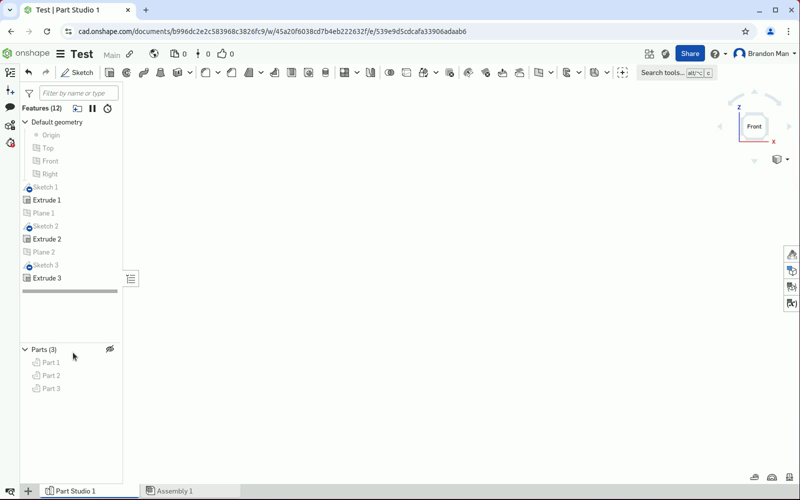
mouse_move(73, 352)
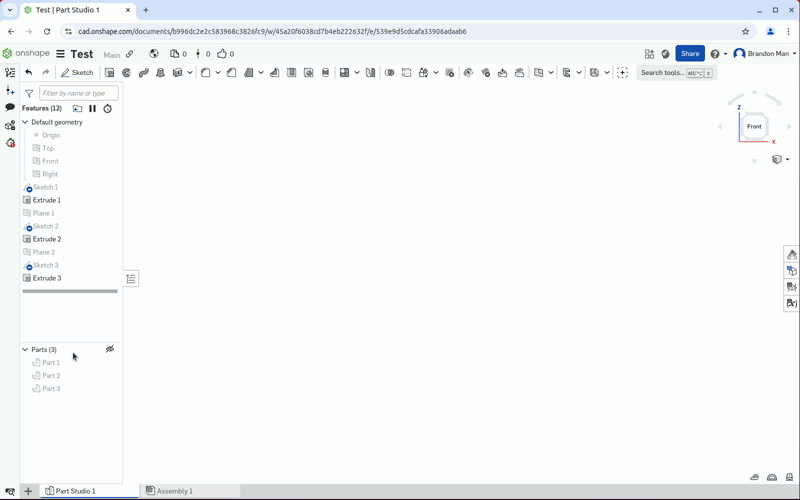
key(shift+y)
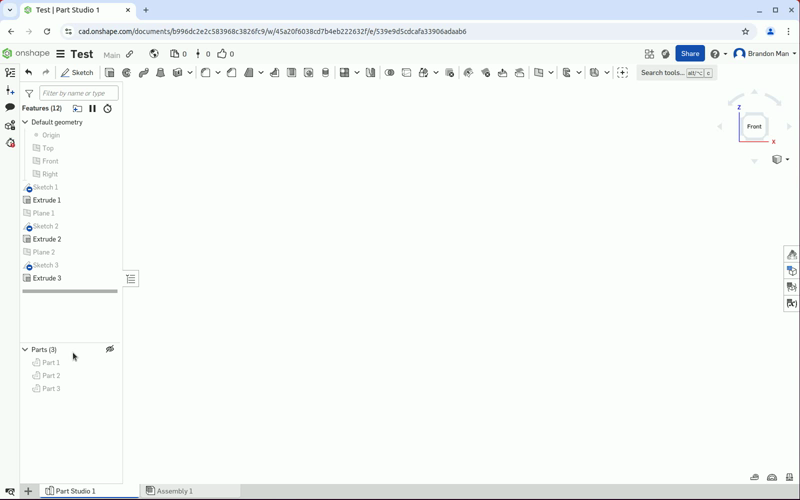
key(shift+s)
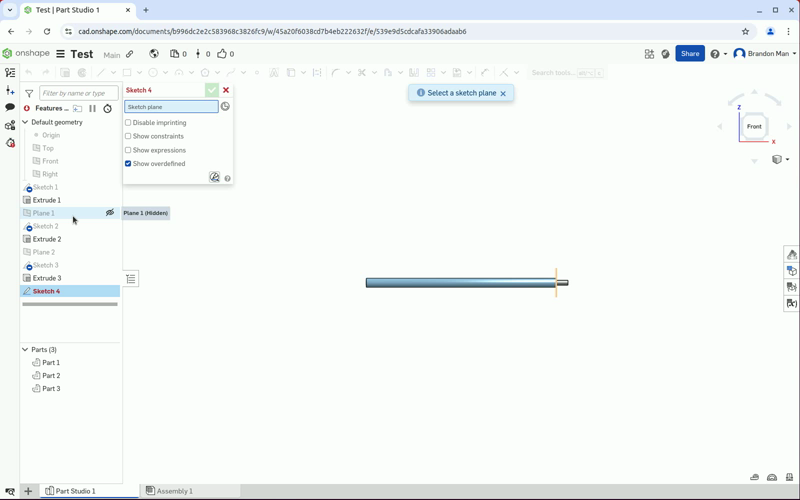
scroll(3)
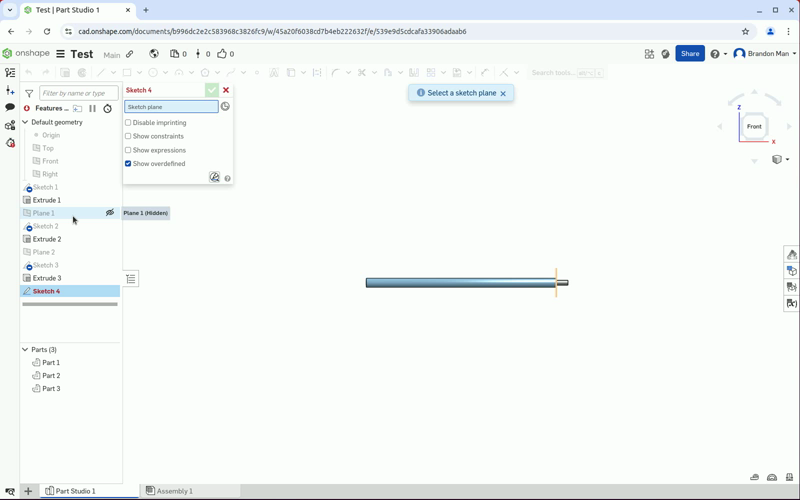
mouse_move(73, 163)
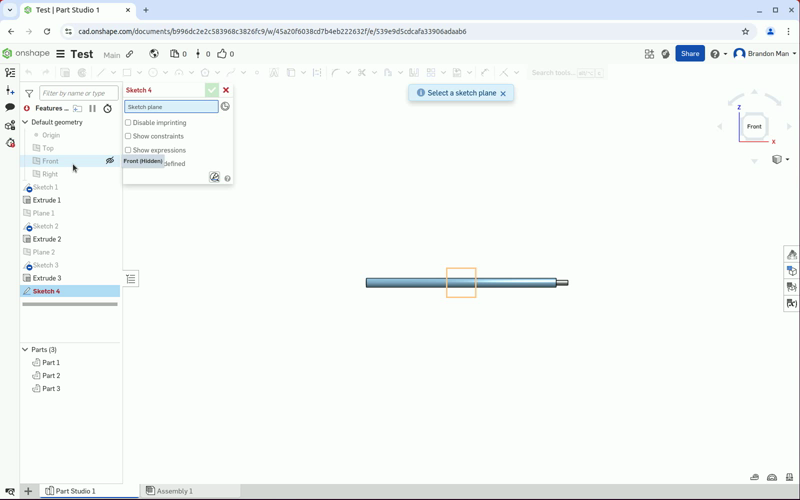
click(73, 163)
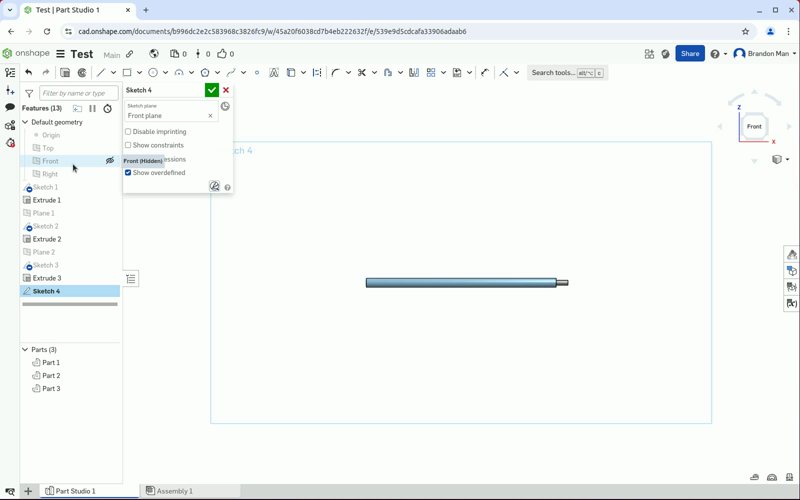
mouse_move(73, 352)
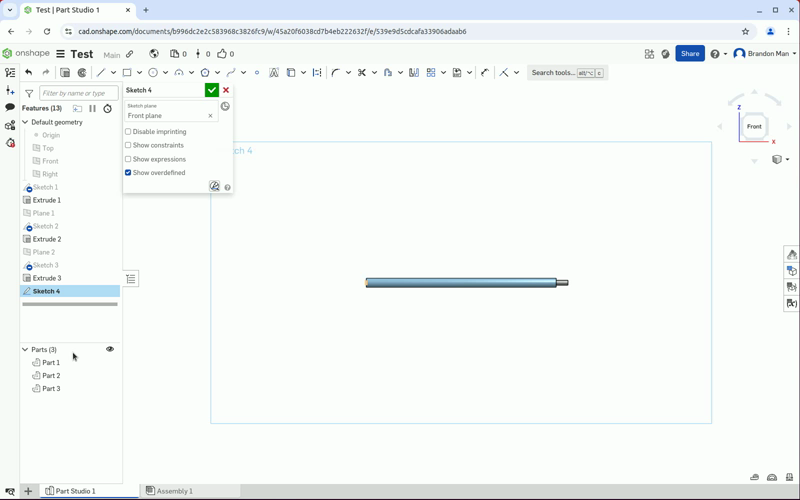
key(y)
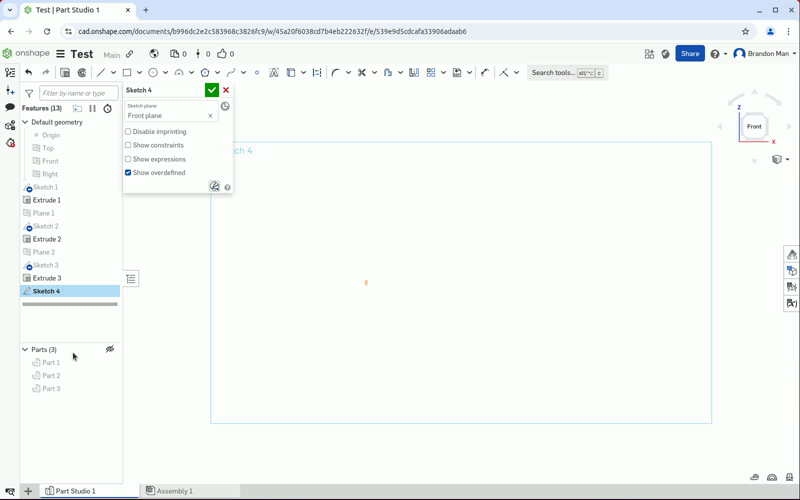
key(a)
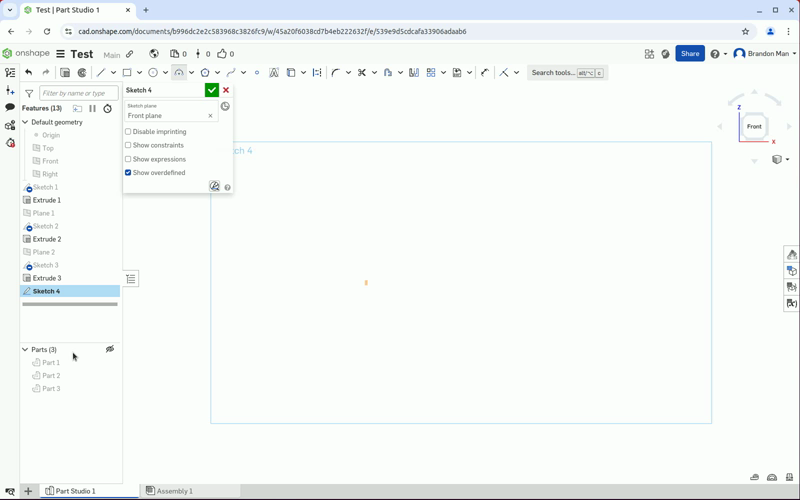
key_down(shift)
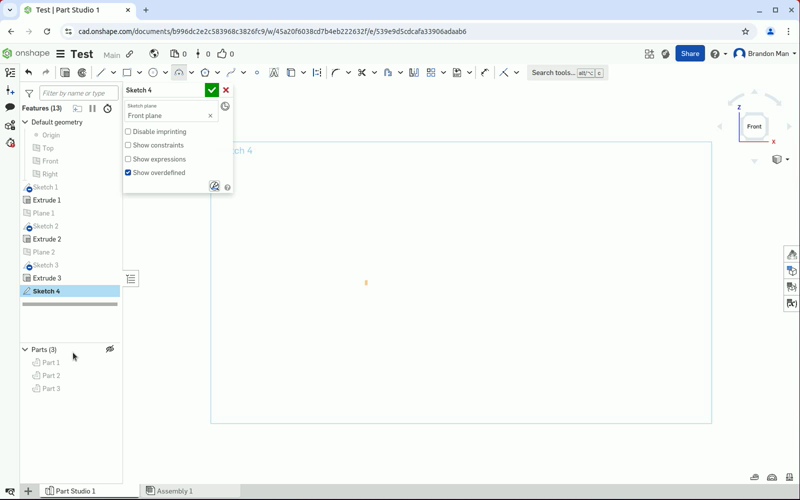
mouse_move(420, 201)
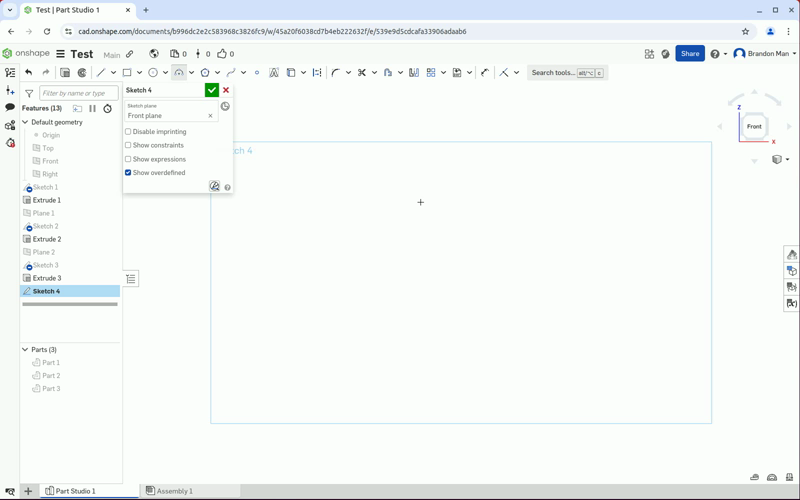
click(420, 201)
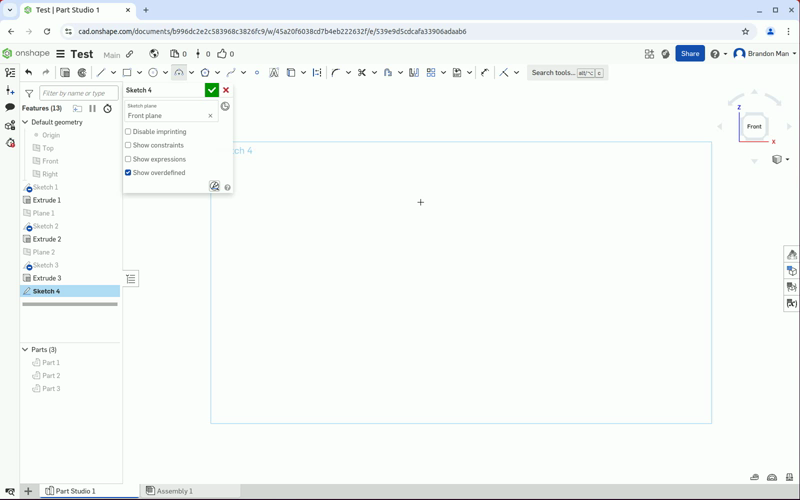
key_up(shift)
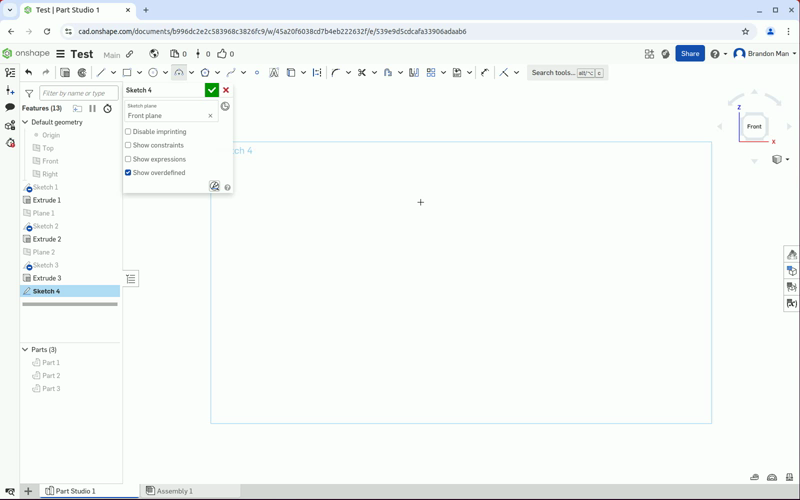
key_down(shift)
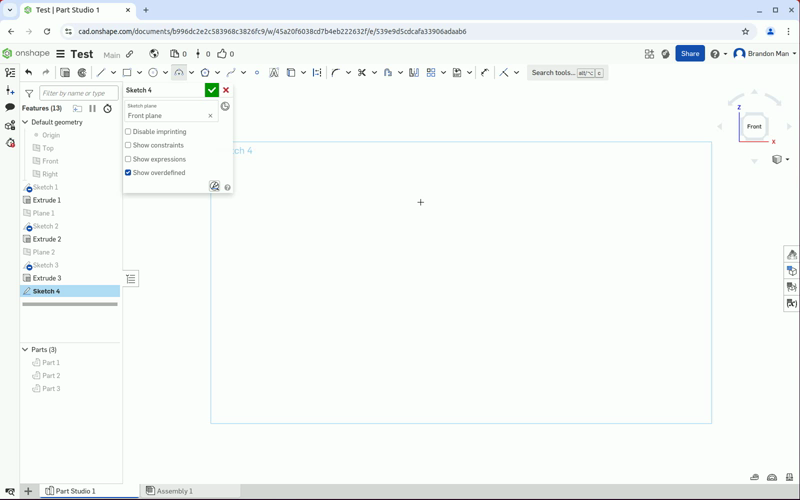
mouse_move(424, 201)
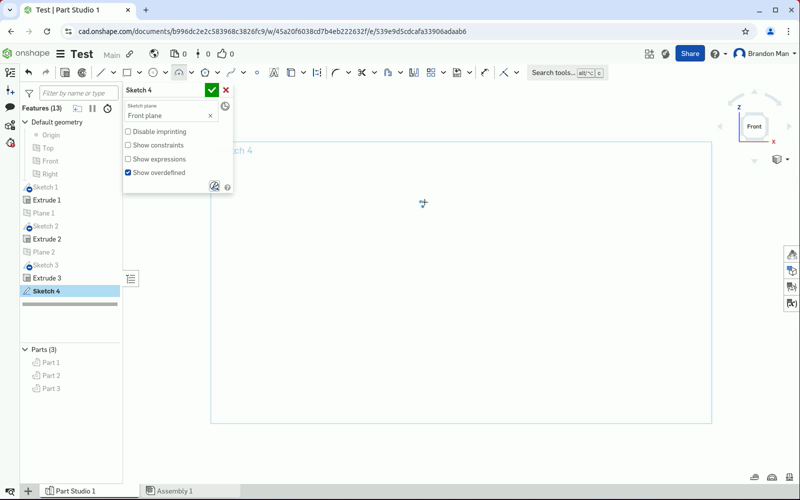
scroll(6)
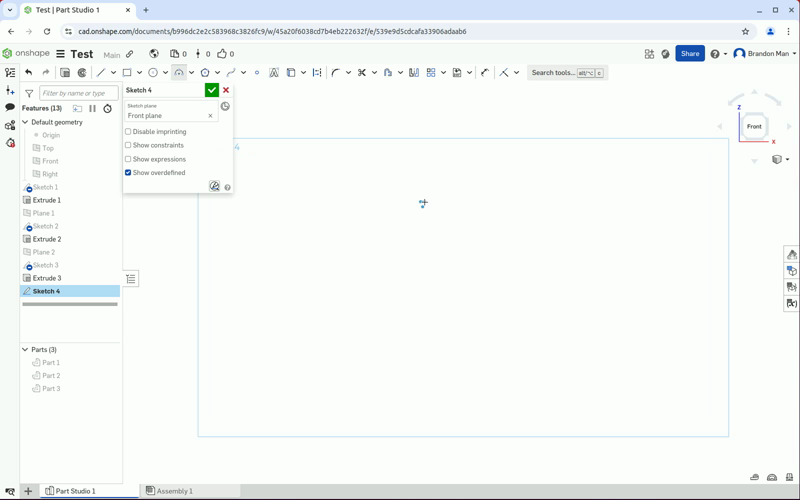
scroll(6)
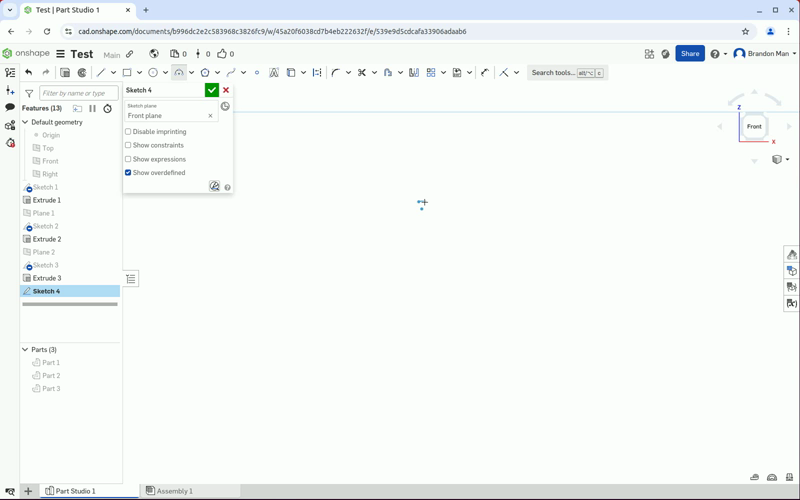
scroll(6)
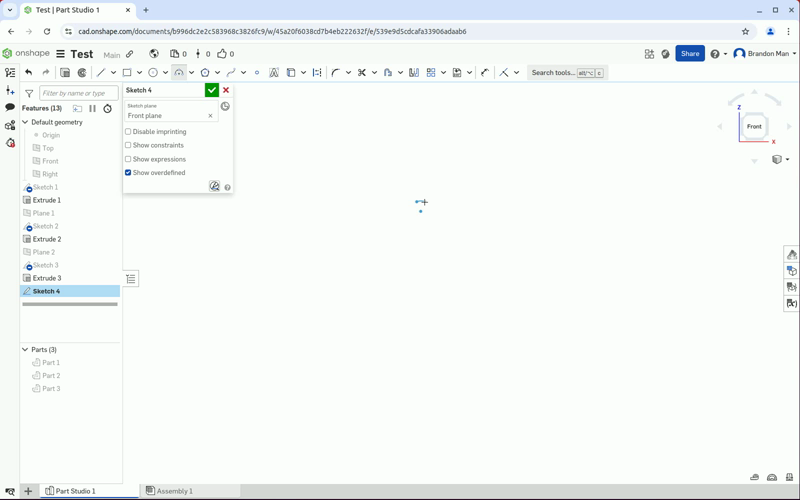
scroll(6)
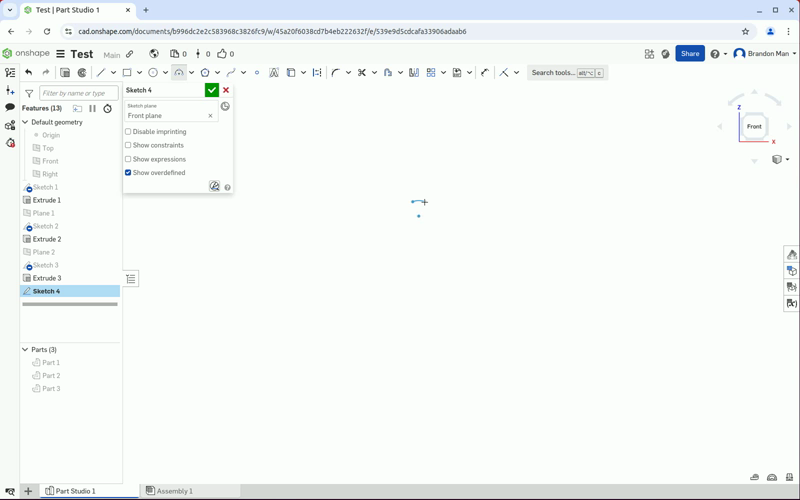
scroll(6)
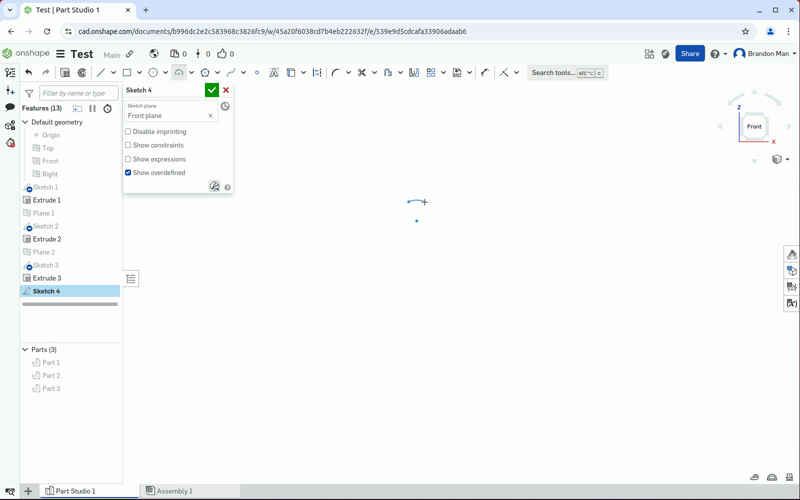
scroll(6)
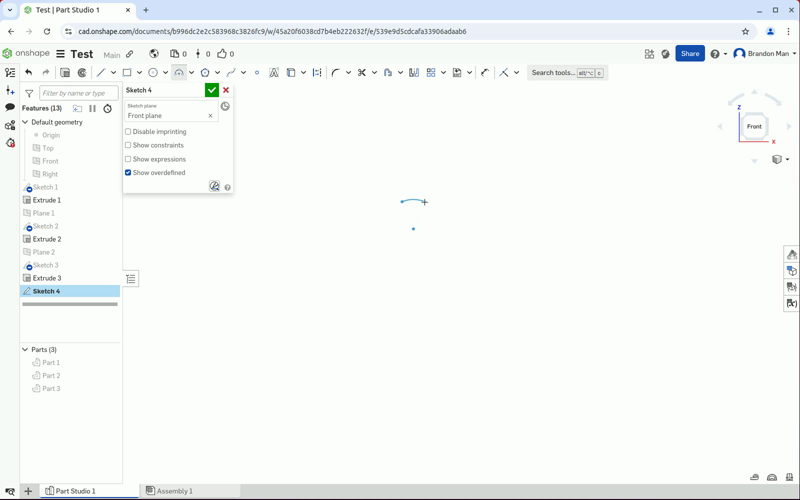
scroll(6)
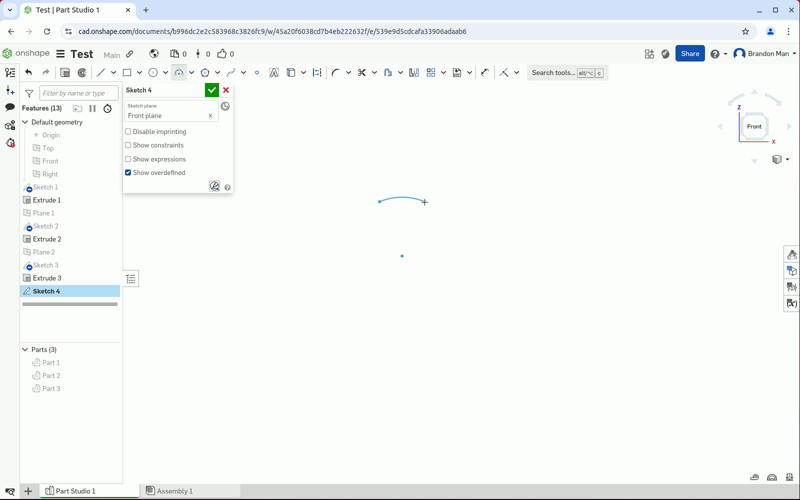
click(424, 201)
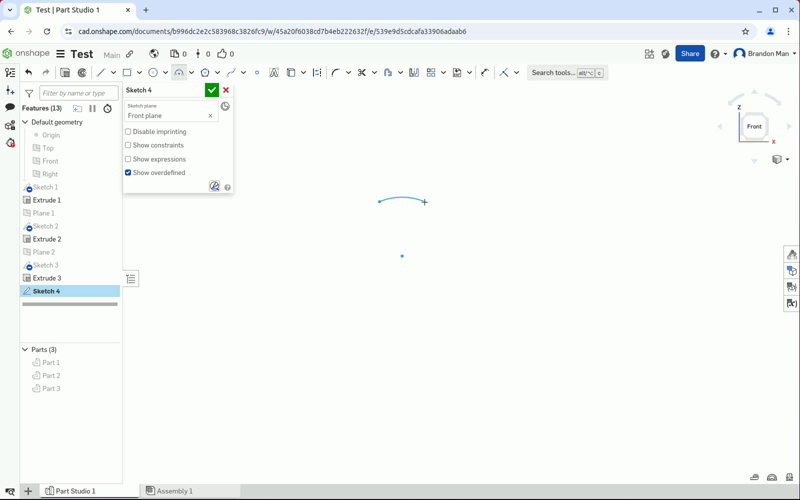
scroll(-6)
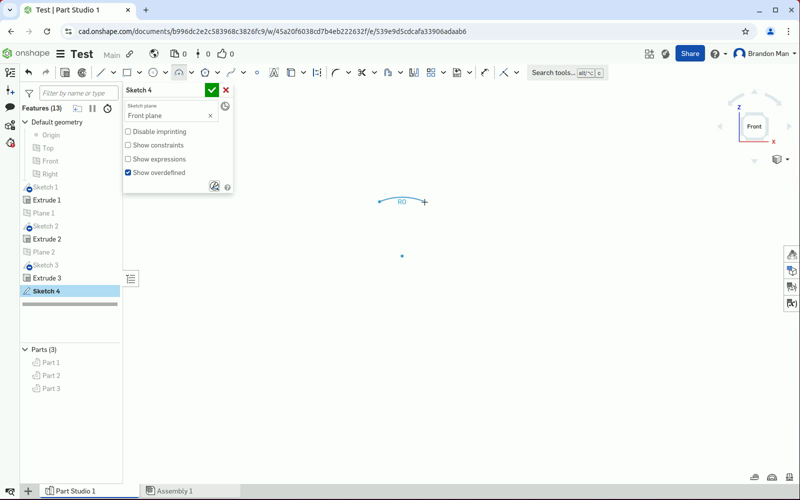
scroll(-6)
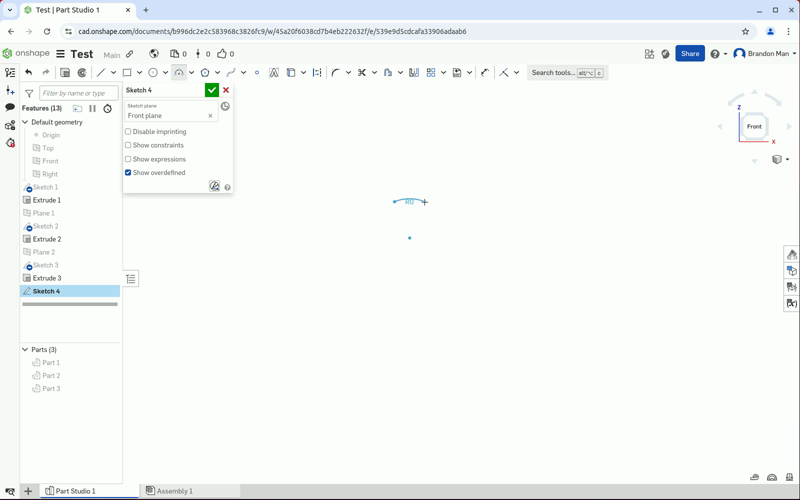
scroll(-6)
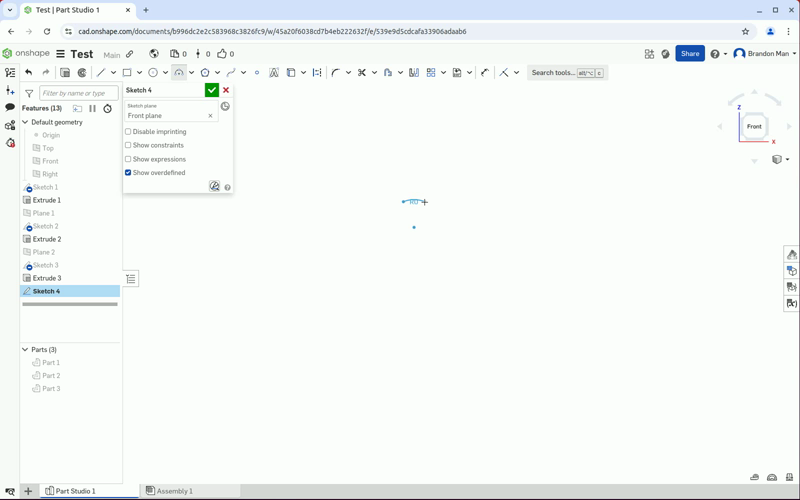
scroll(-6)
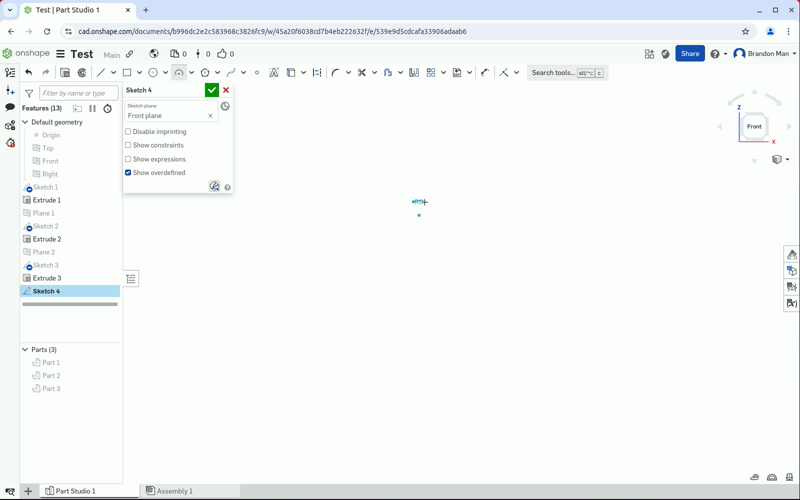
scroll(-6)
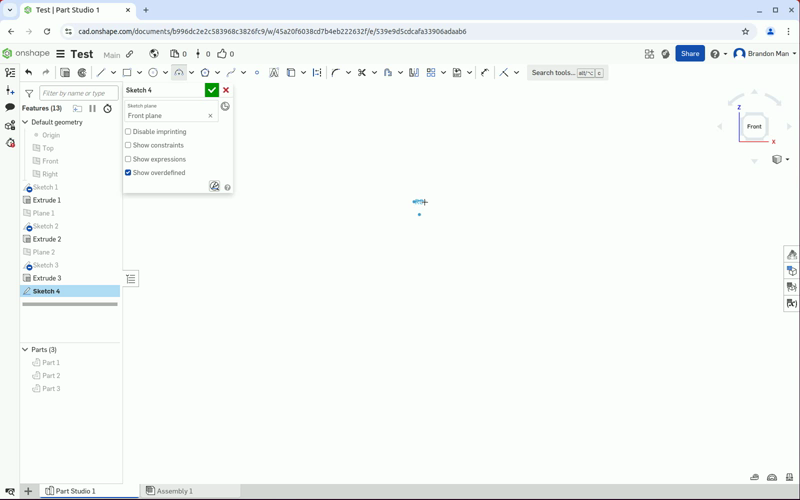
scroll(-6)
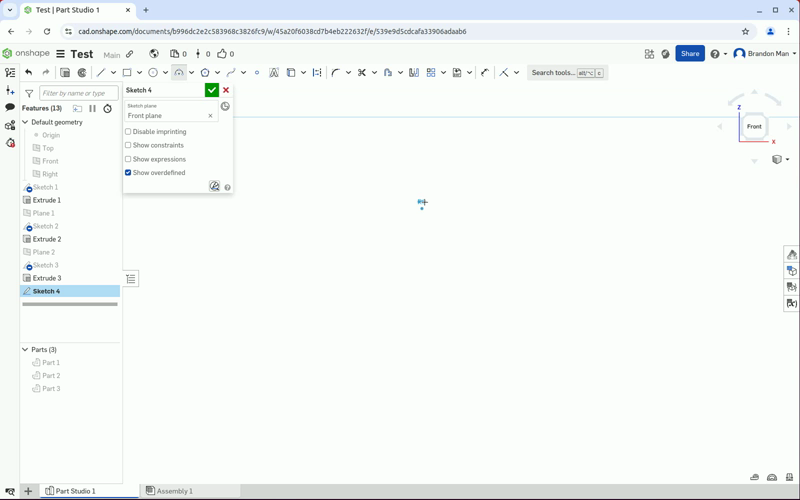
scroll(-6)
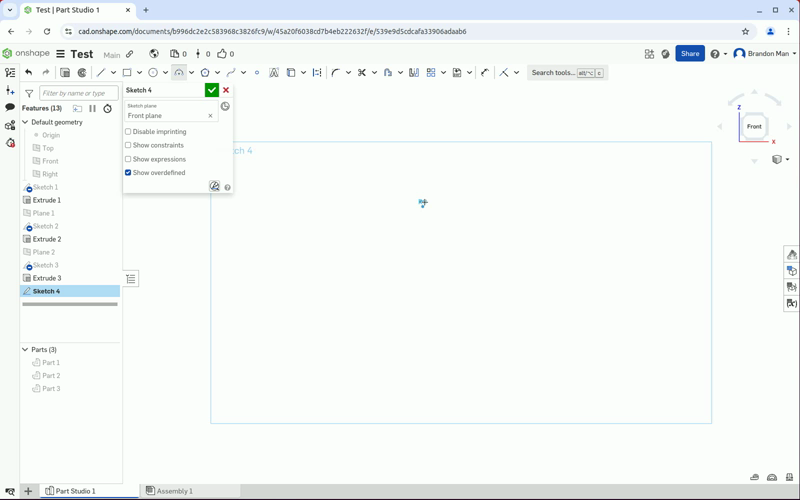
mouse_move(422, 206)
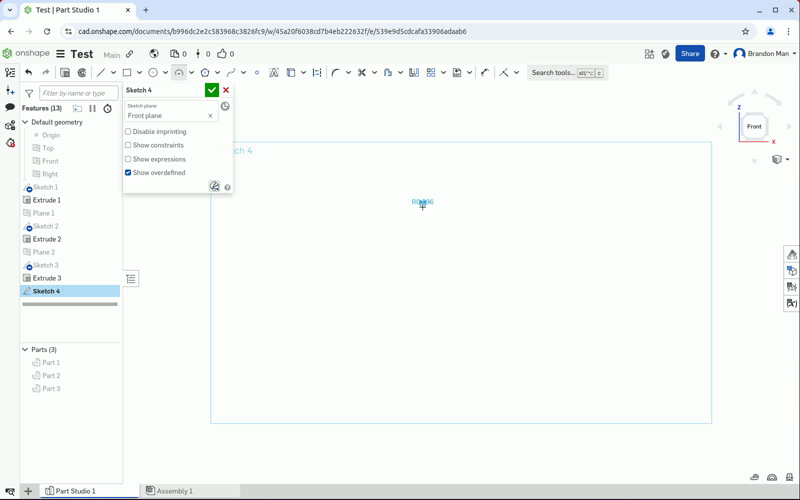
scroll(6)
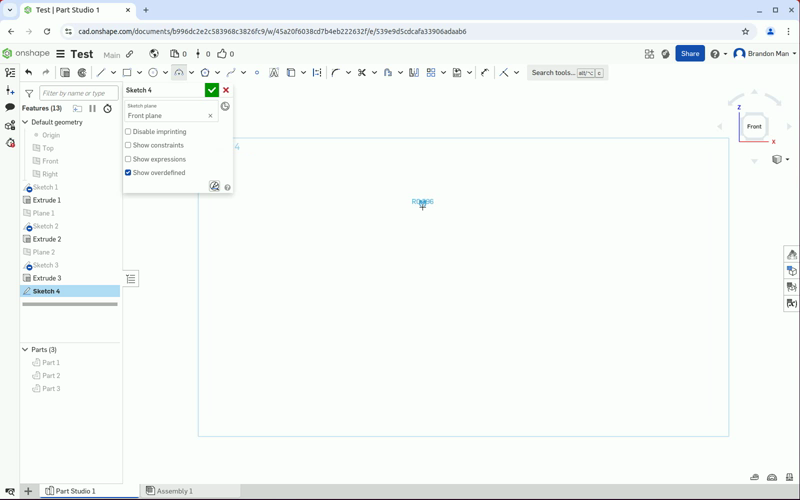
scroll(6)
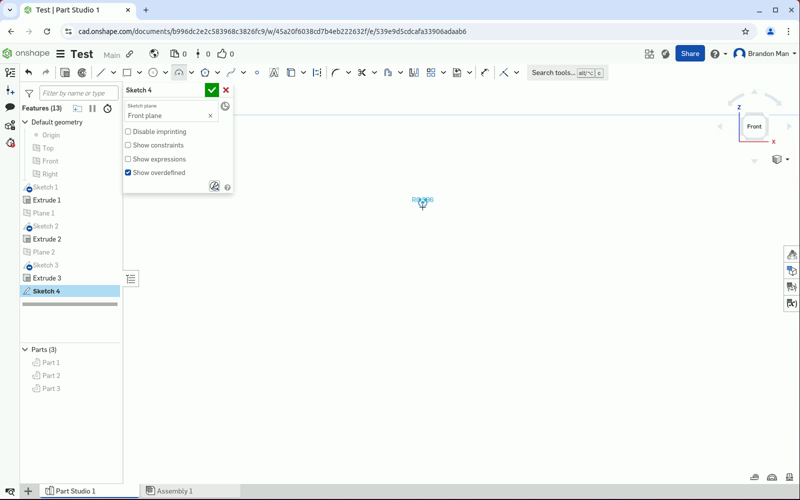
scroll(6)
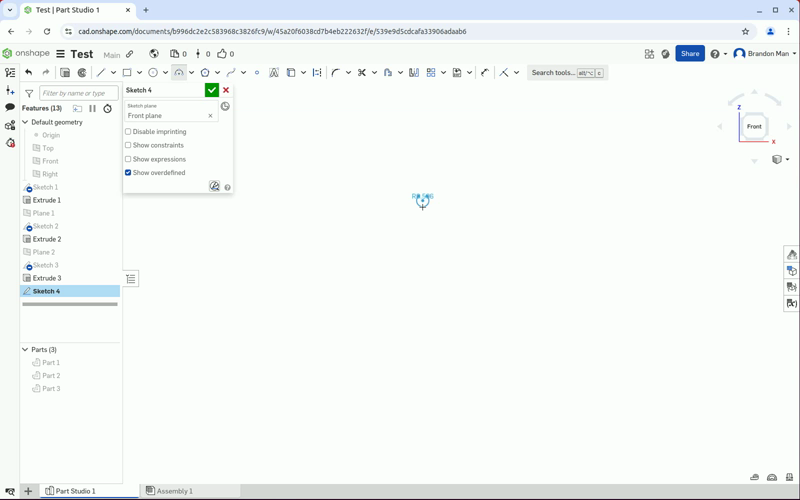
scroll(6)
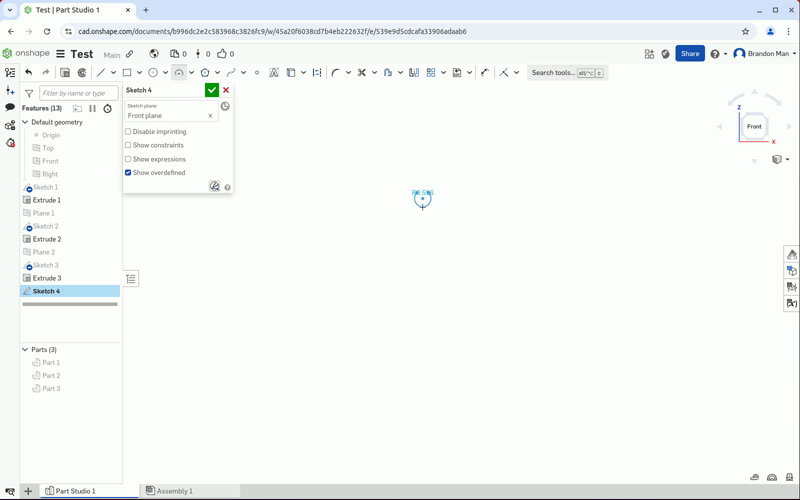
scroll(6)
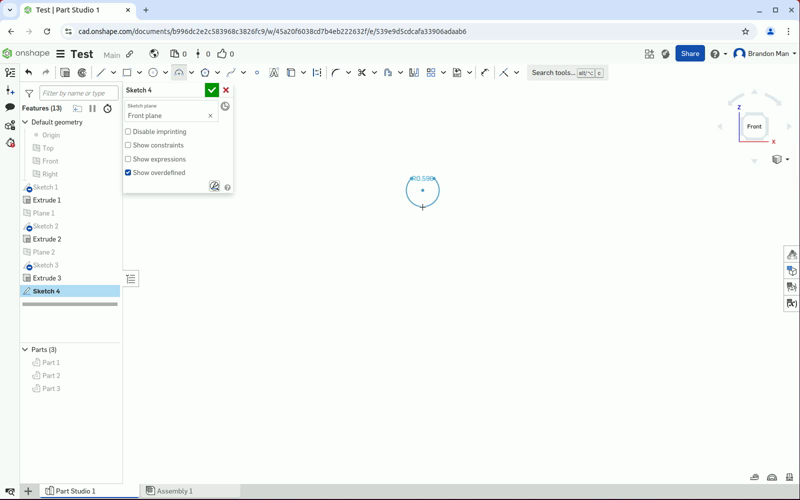
scroll(6)
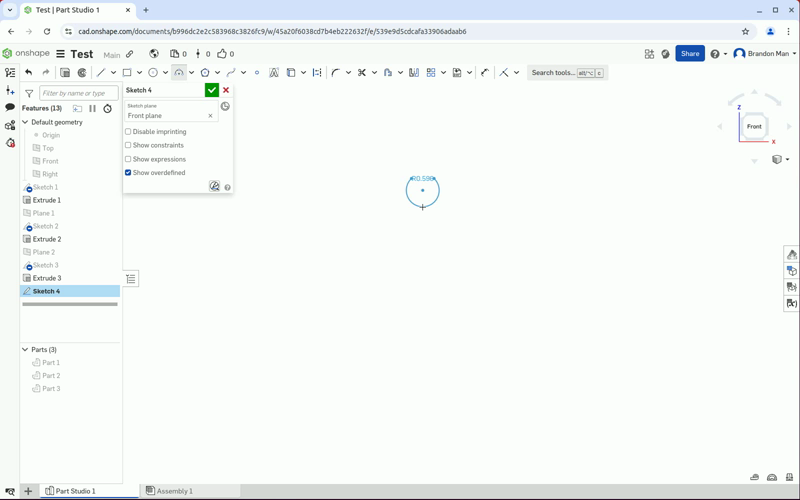
scroll(6)
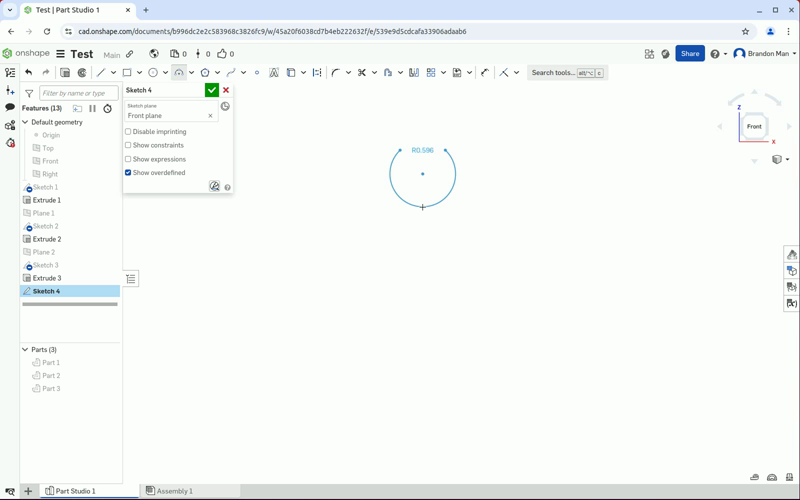
click(422, 206)
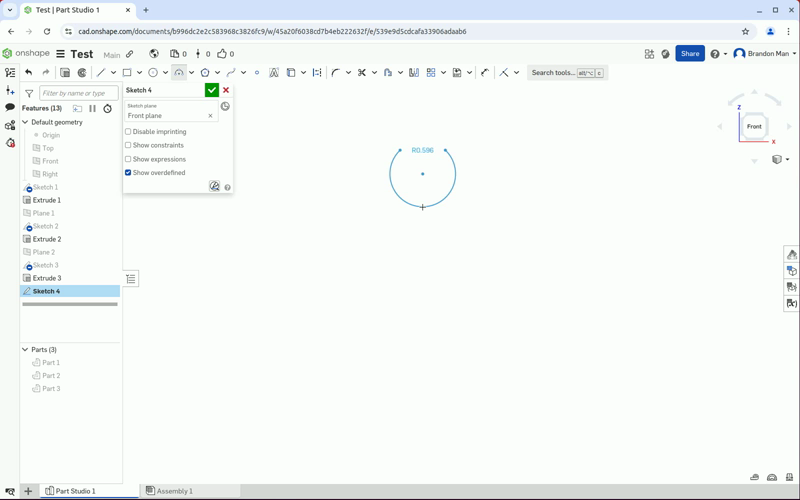
scroll(-6)
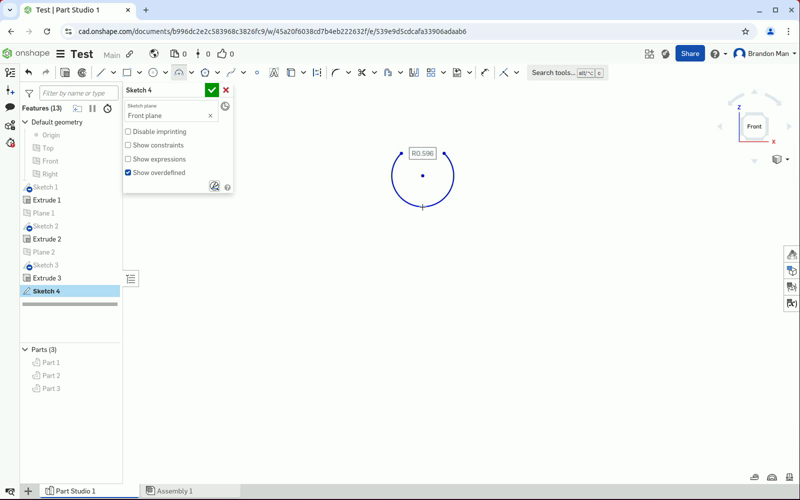
scroll(-6)
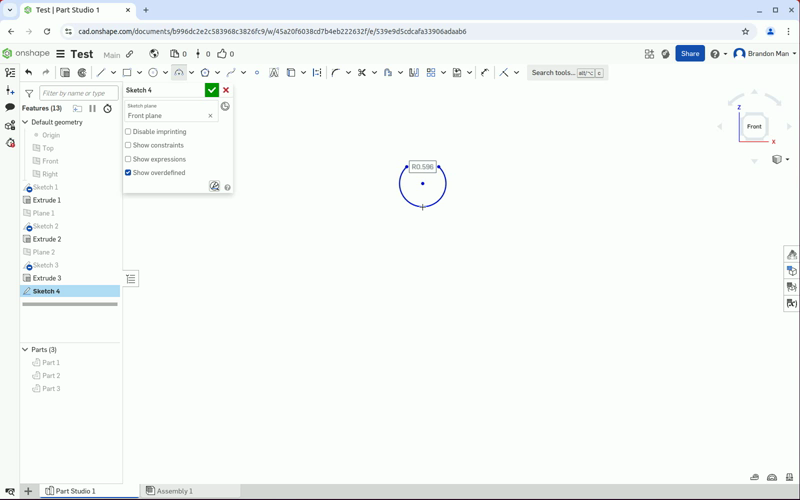
scroll(-6)
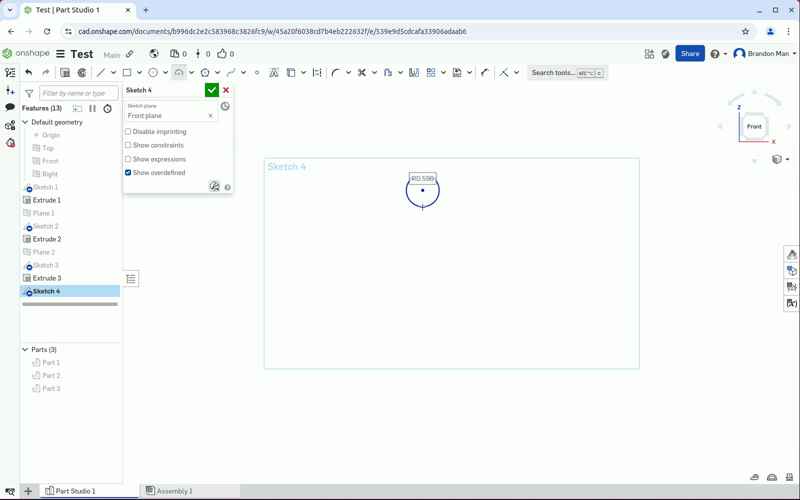
scroll(-6)
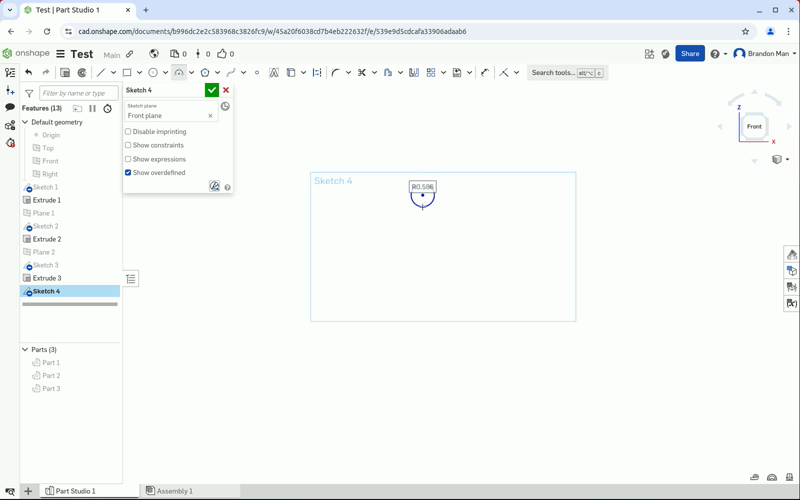
scroll(-6)
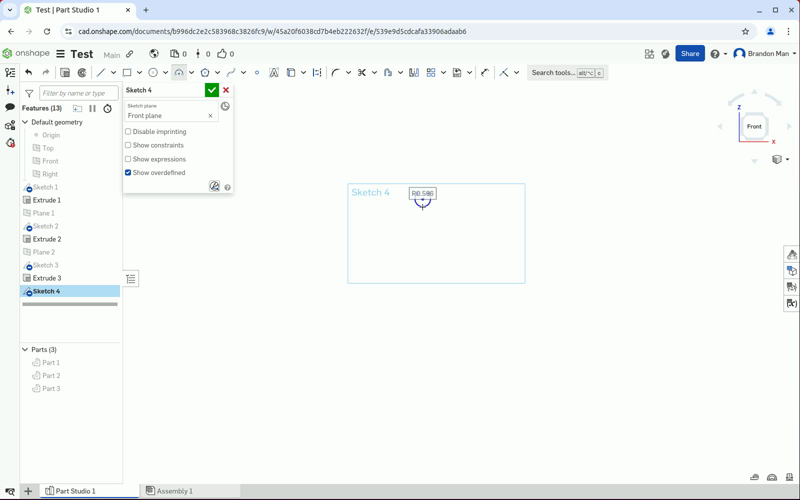
scroll(-6)
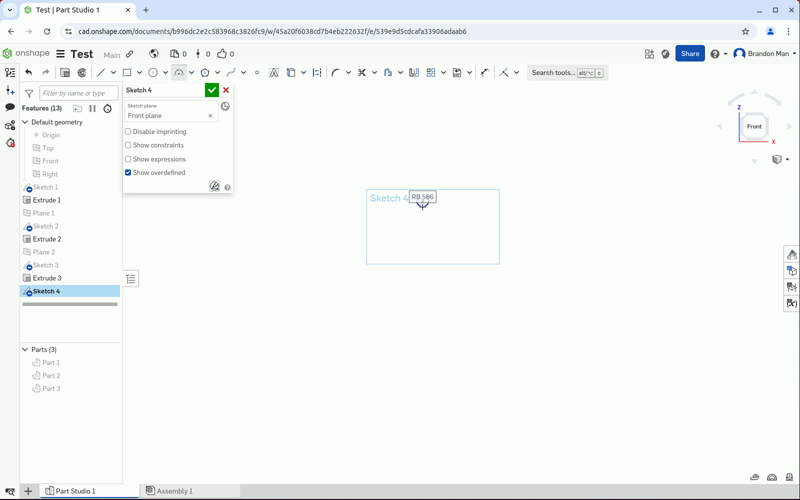
scroll(-6)
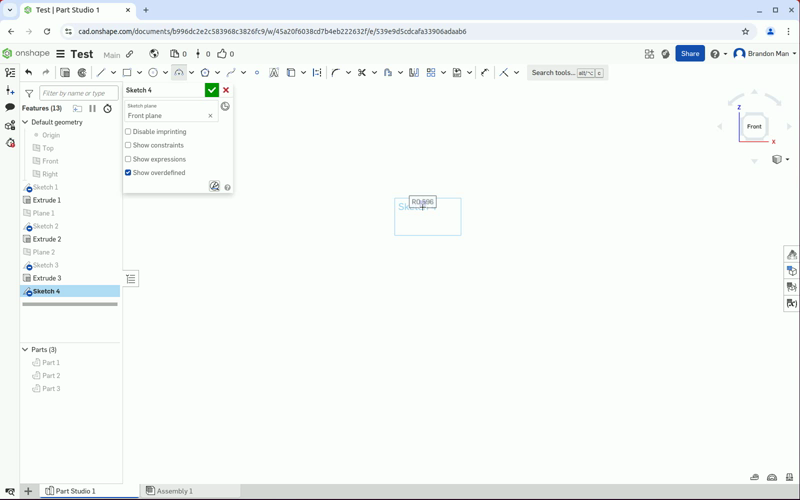
key_up(shift)
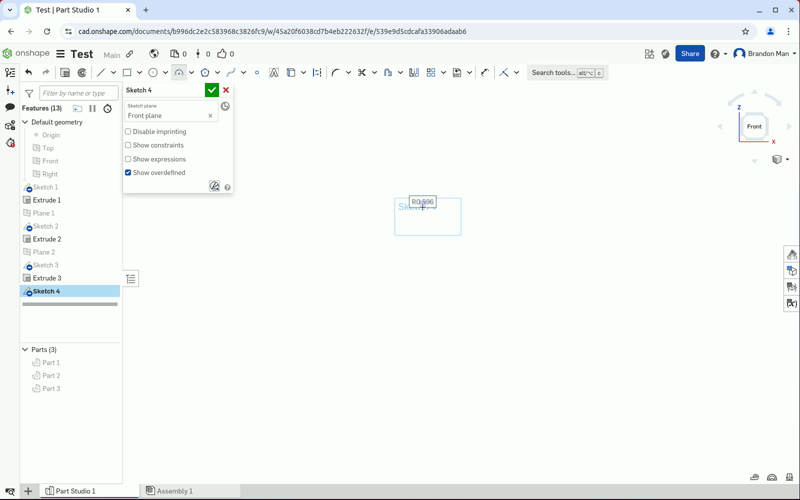
key(esc)
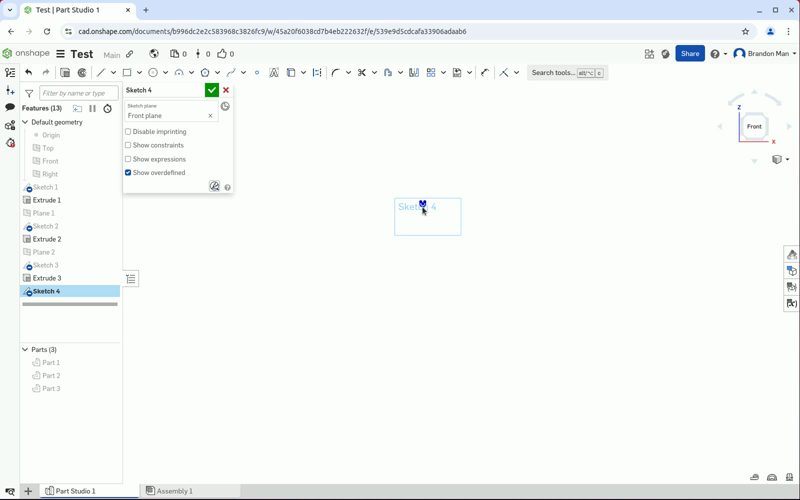
key(l)
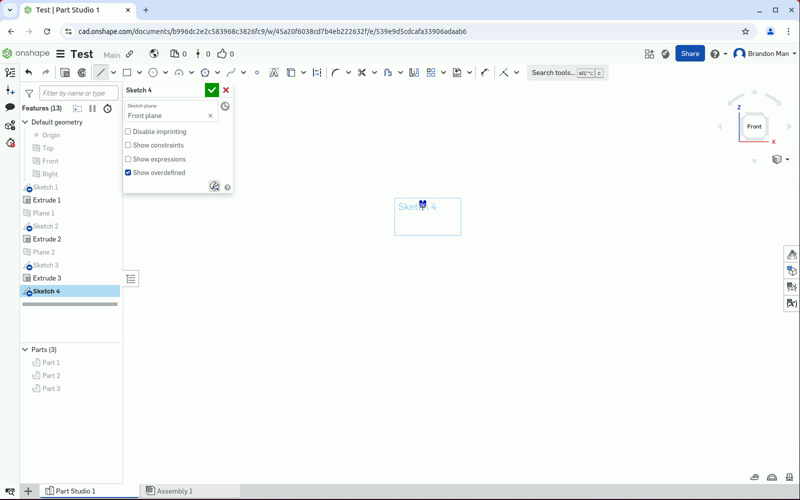
mouse_move(424, 201)
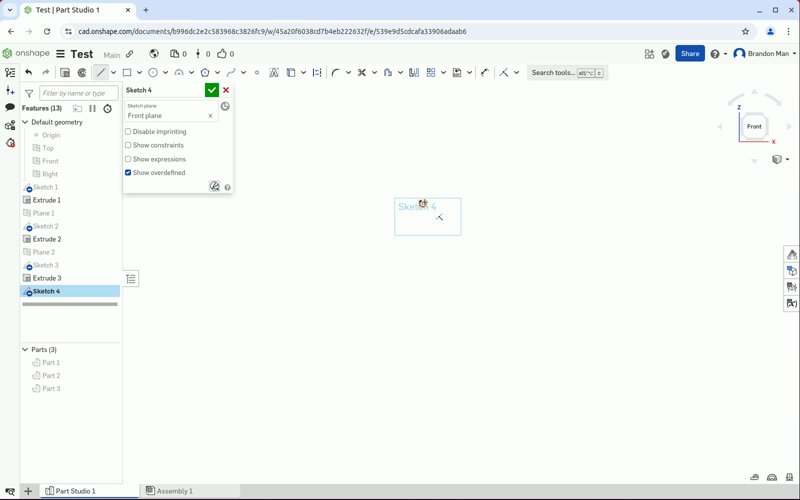
scroll(6)
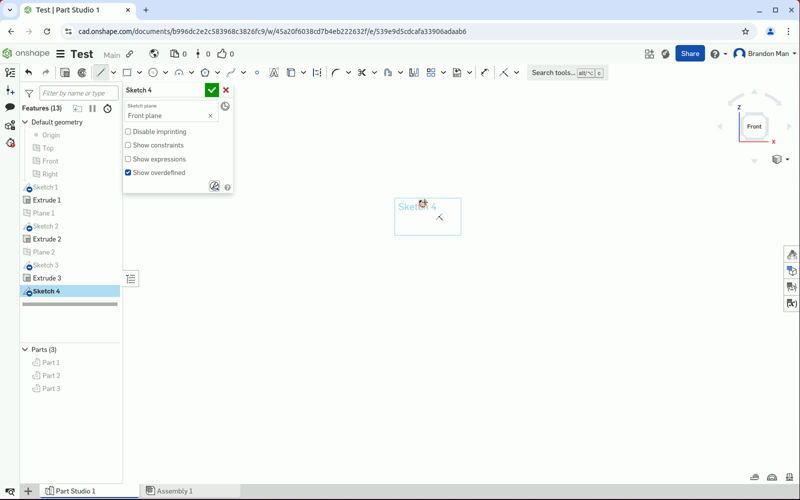
scroll(6)
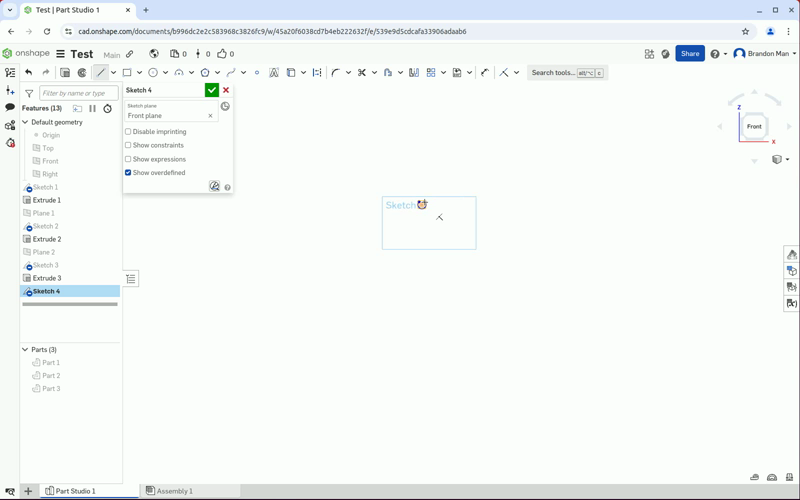
scroll(6)
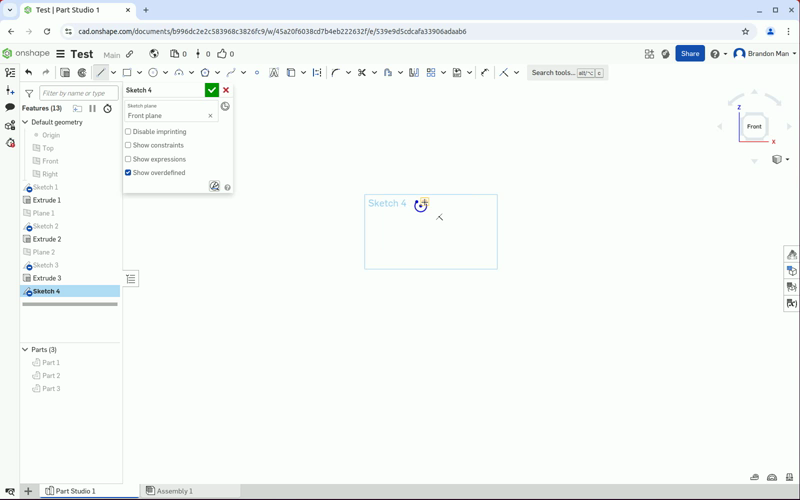
scroll(6)
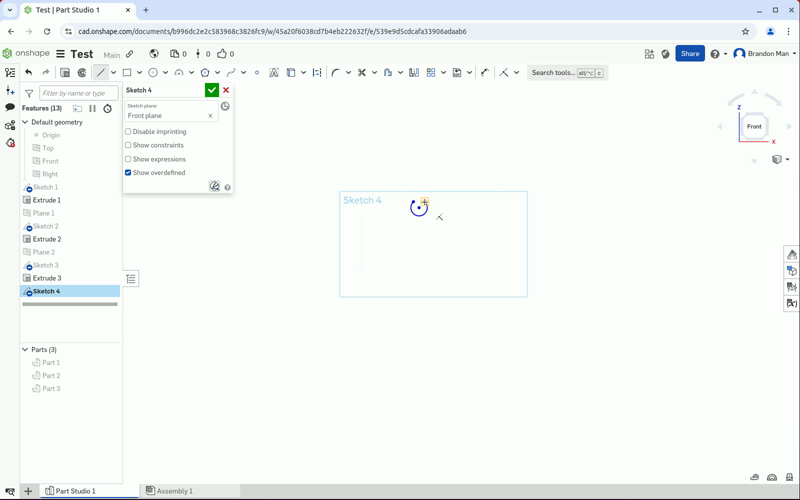
scroll(6)
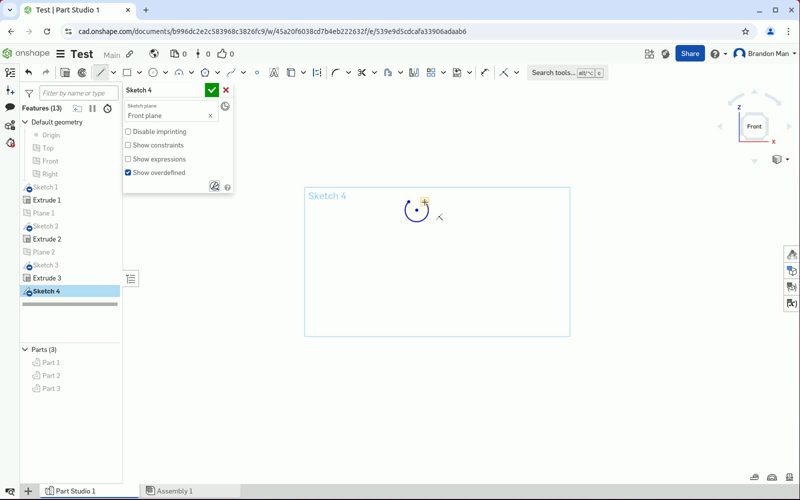
scroll(6)
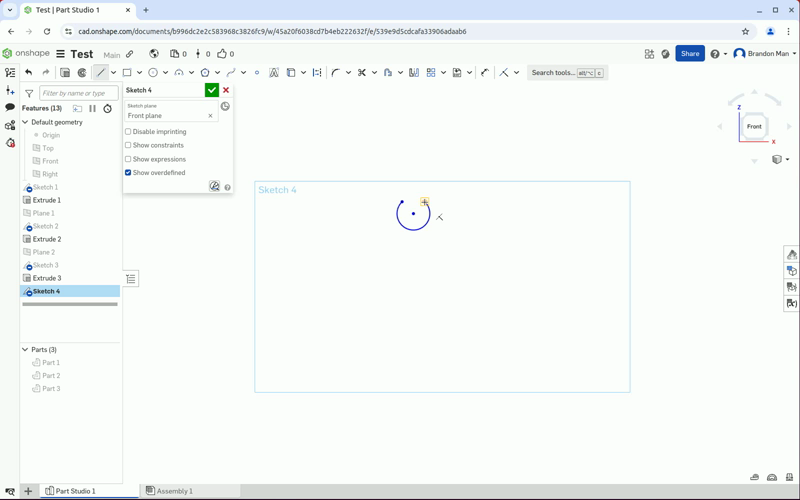
scroll(6)
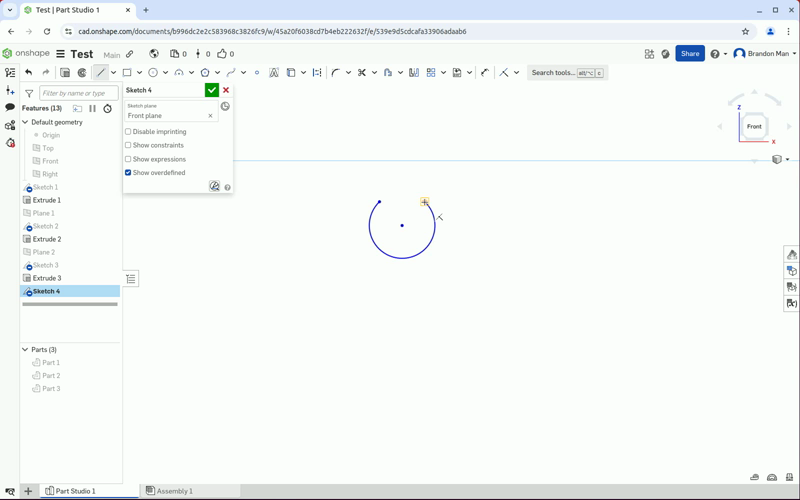
click(424, 201)
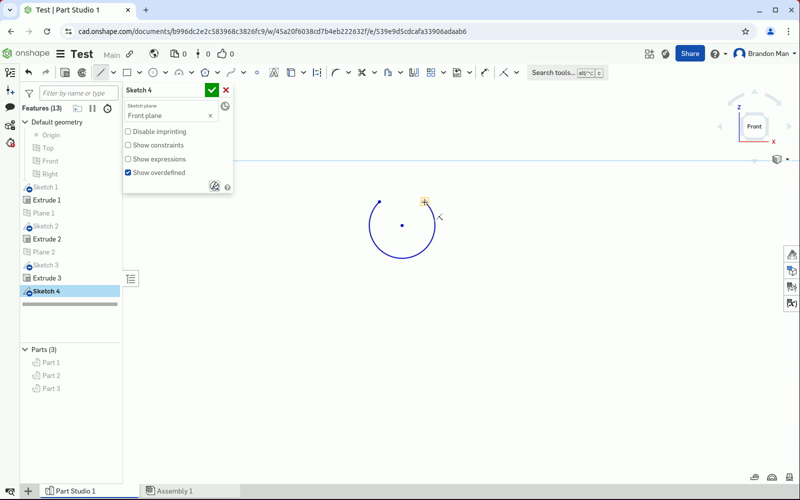
scroll(-6)
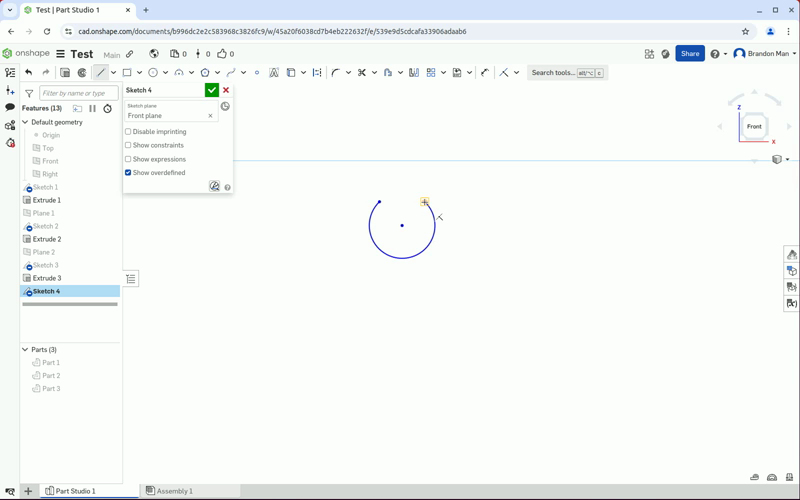
scroll(-6)
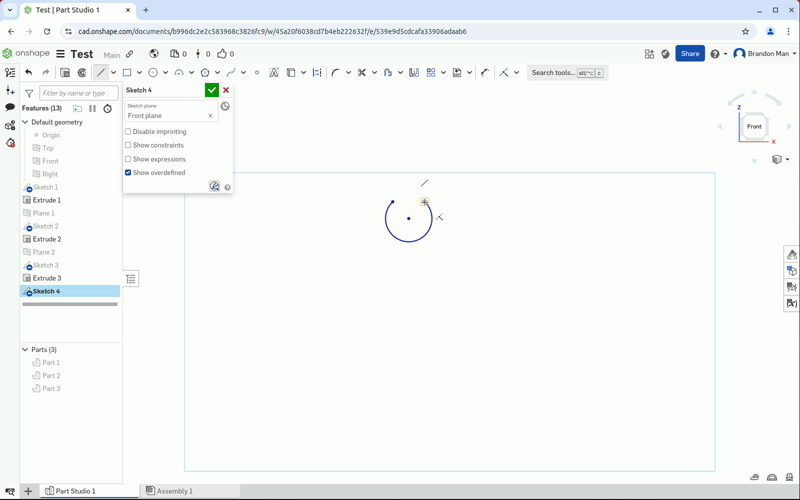
scroll(-6)
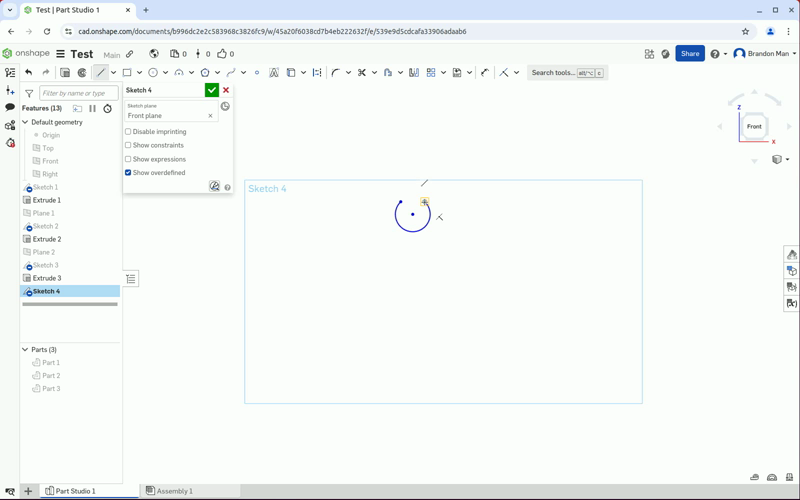
scroll(-6)
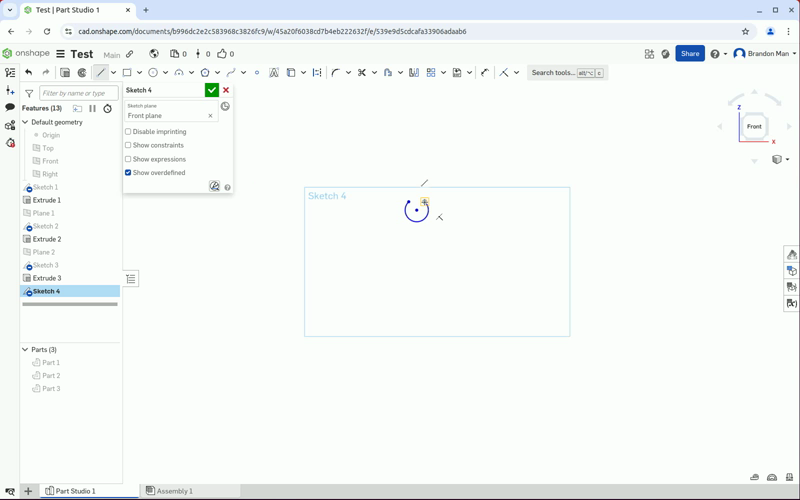
scroll(-6)
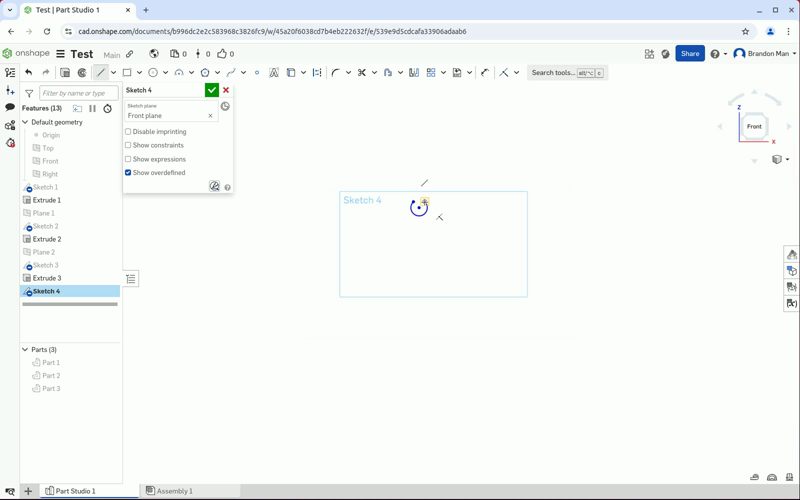
scroll(-6)
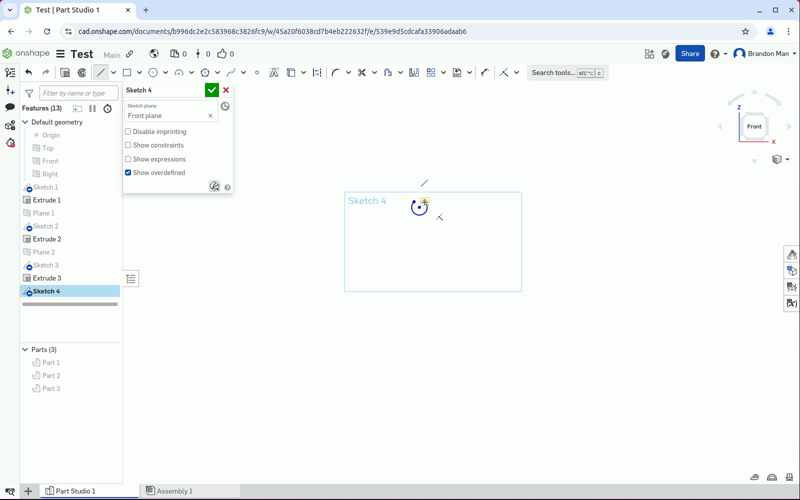
scroll(-6)
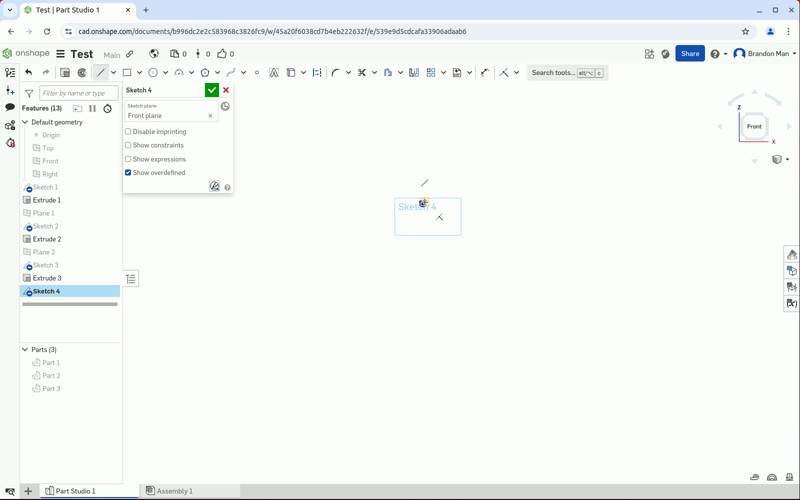
mouse_move(454, 201)
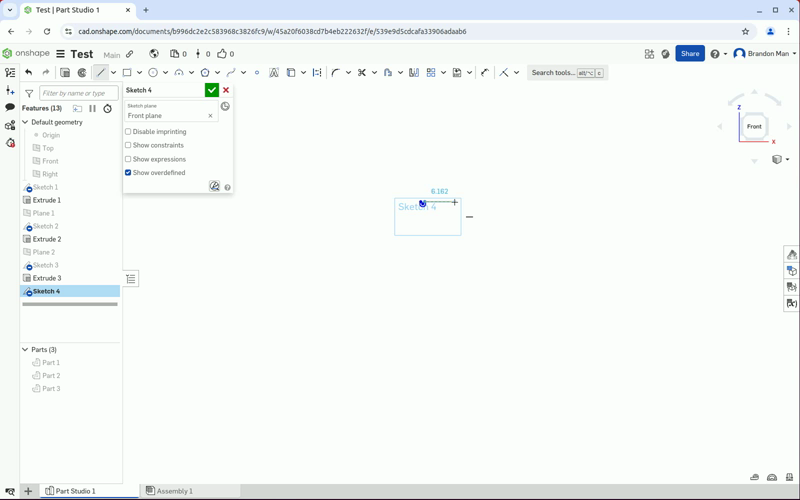
key_down(shift)
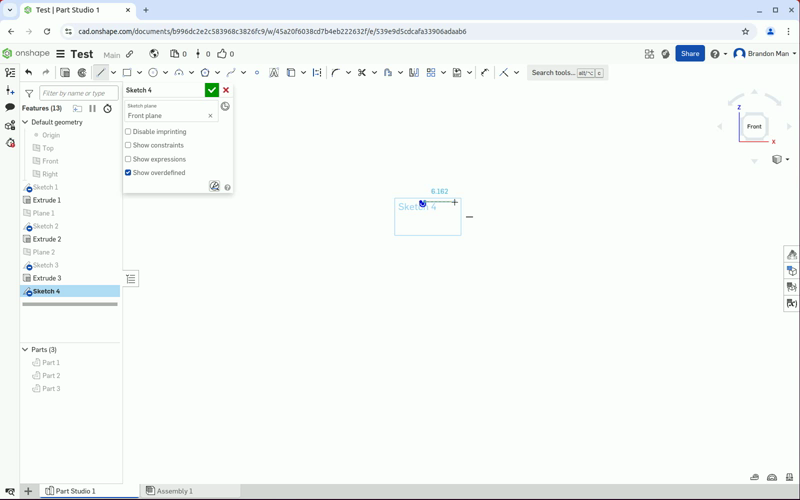
mouse_move(420, 201)
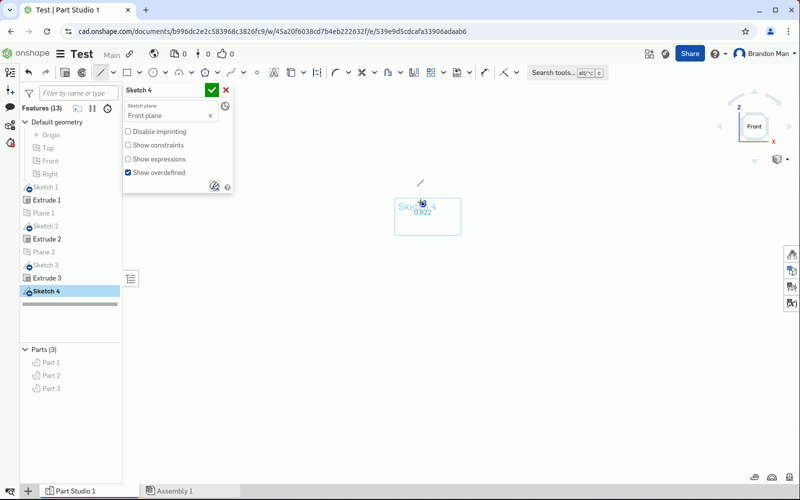
scroll(6)
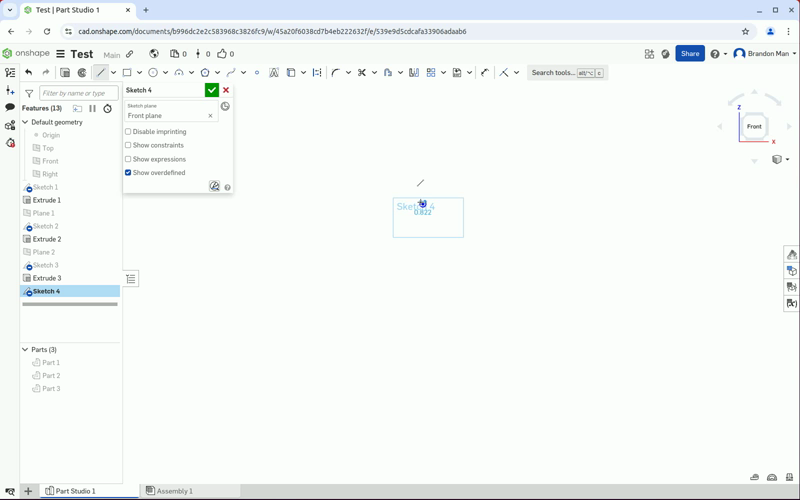
scroll(6)
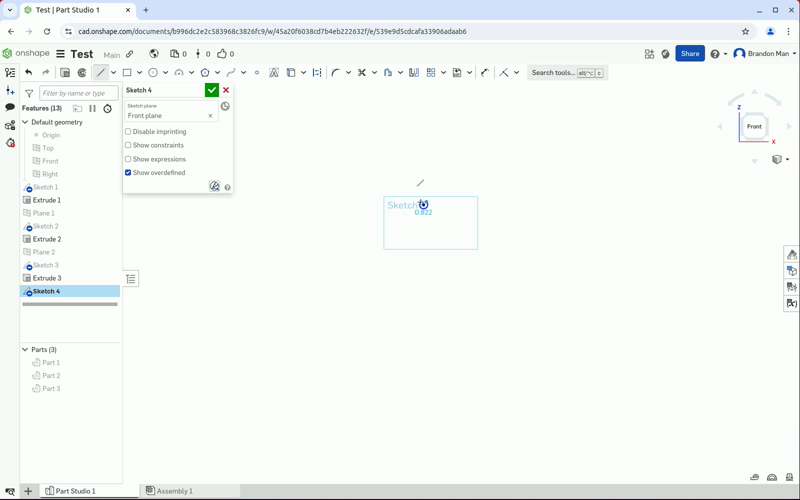
scroll(6)
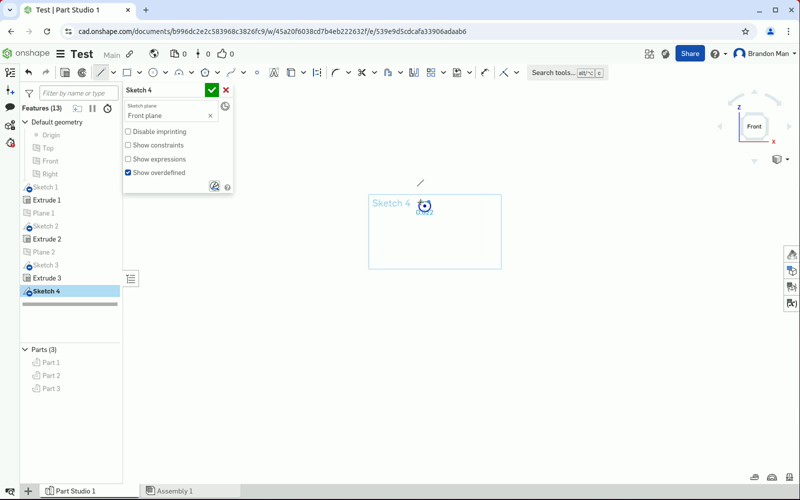
scroll(6)
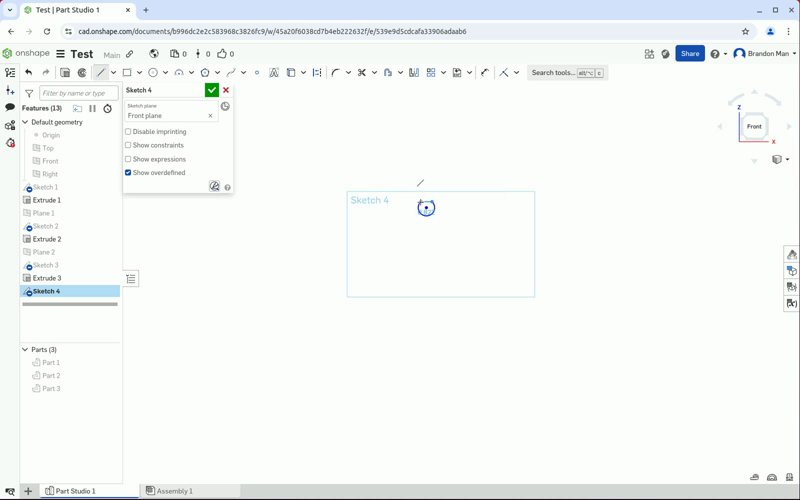
scroll(6)
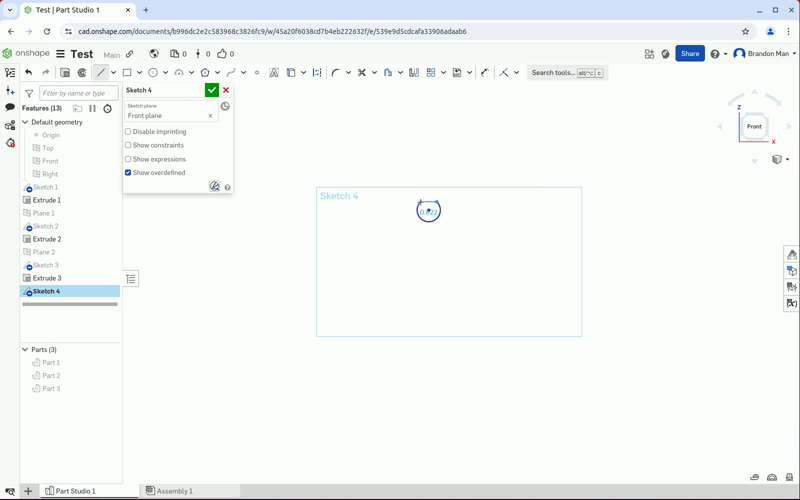
scroll(6)
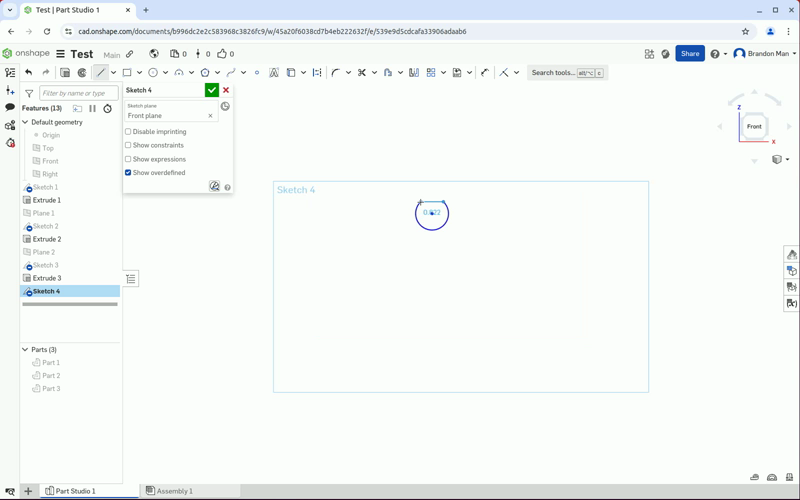
scroll(6)
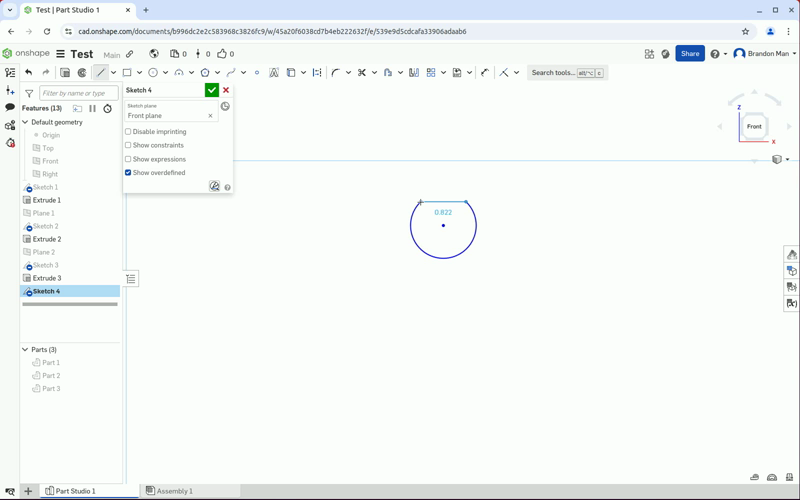
key_up(shift)
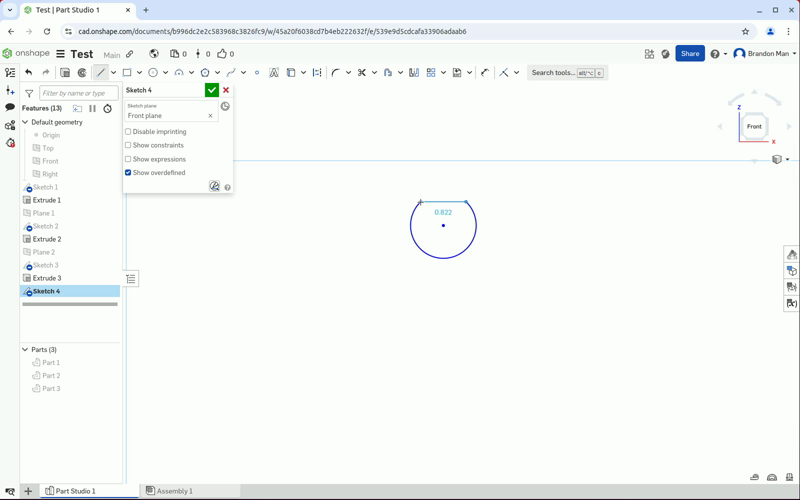
click(420, 201)
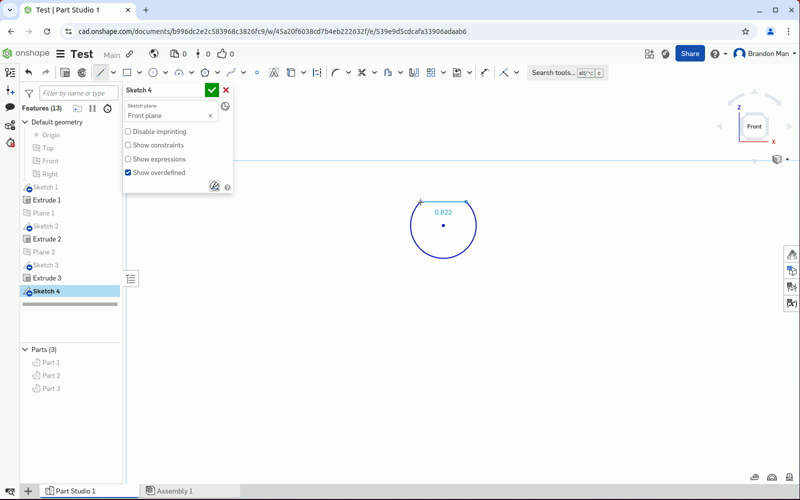
scroll(-6)
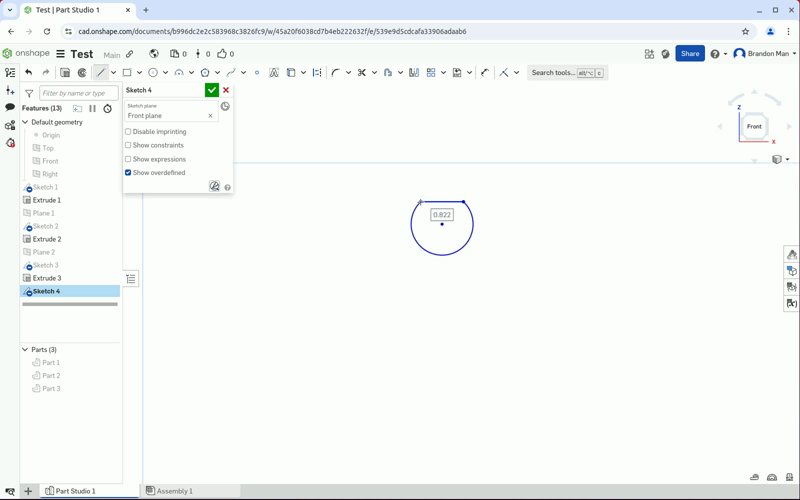
scroll(-6)
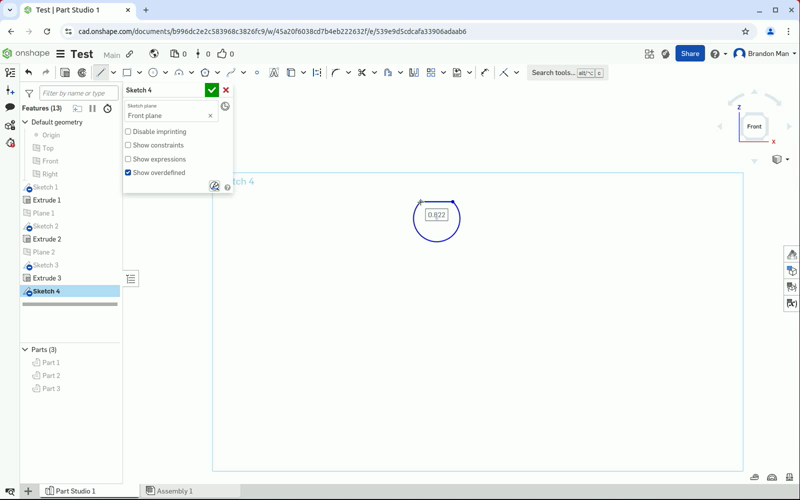
scroll(-6)
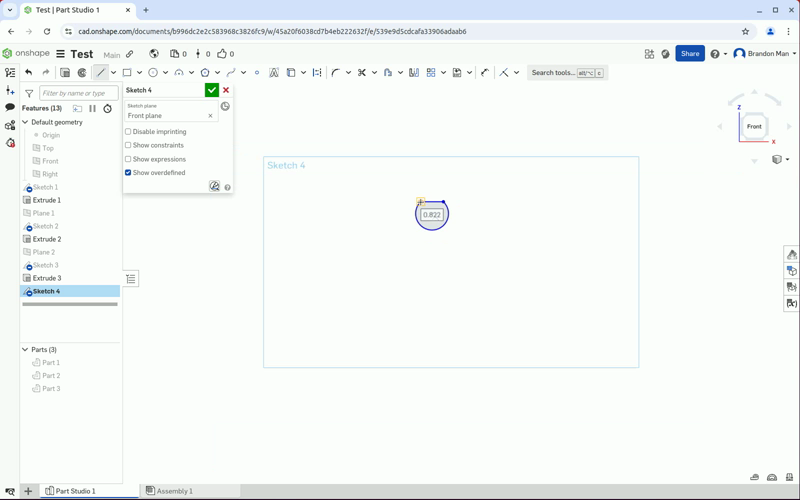
scroll(-6)
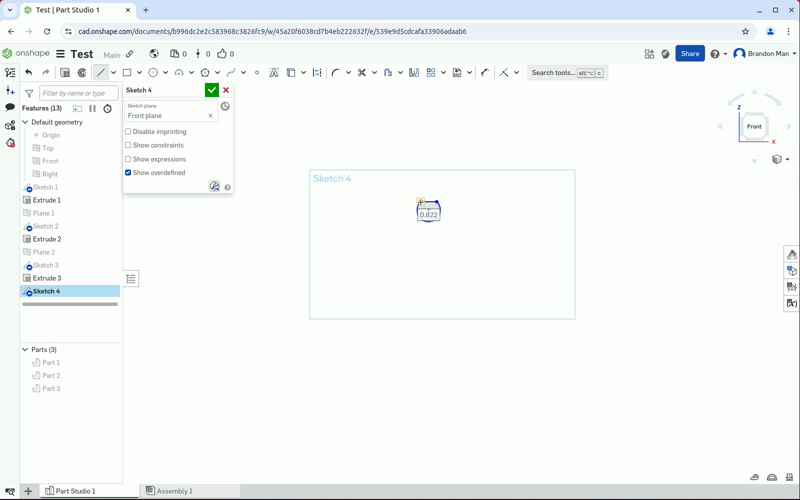
scroll(-6)
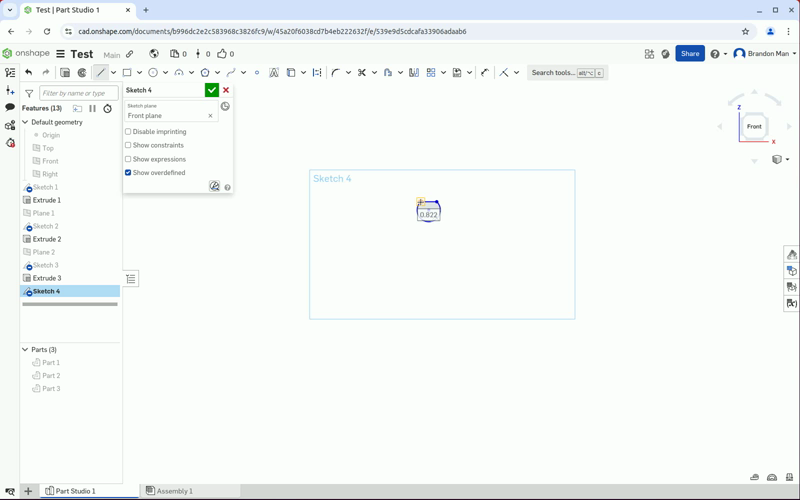
scroll(-6)
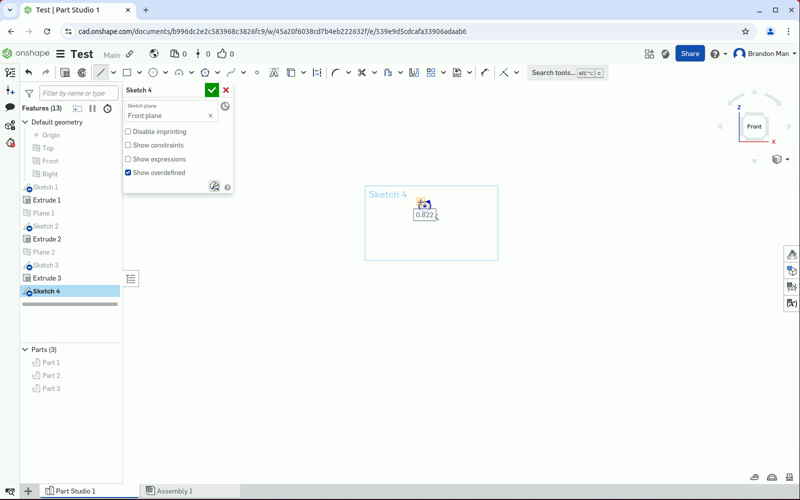
scroll(-6)
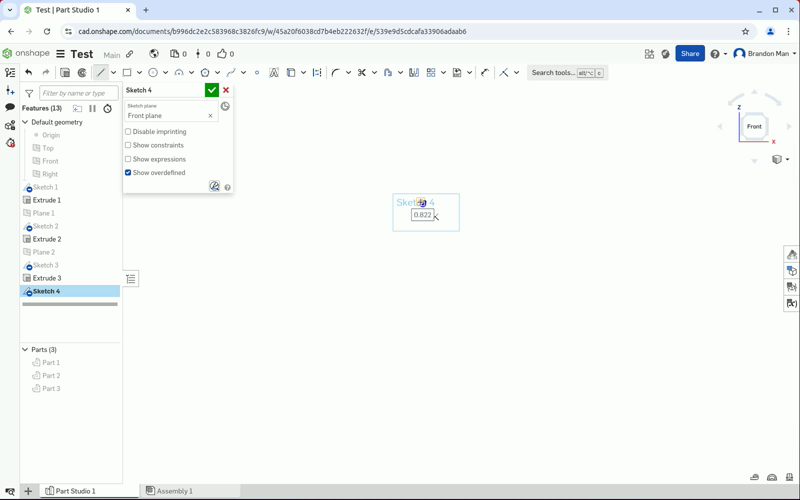
key(esc)
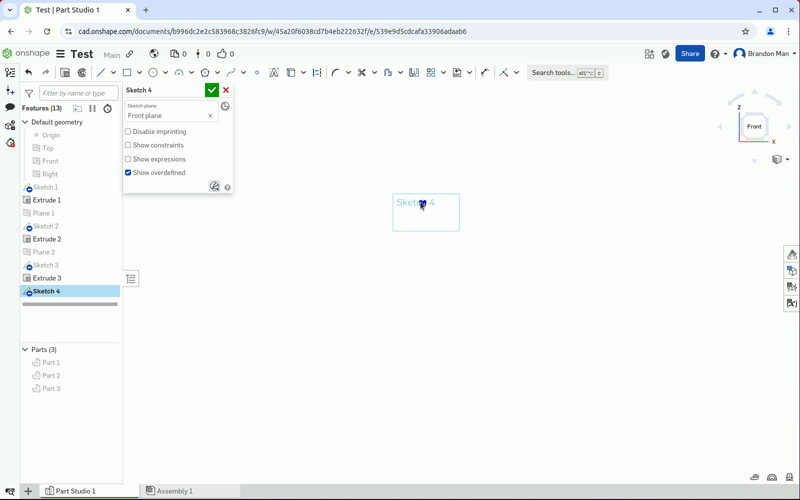
mouse_move(424, 201)
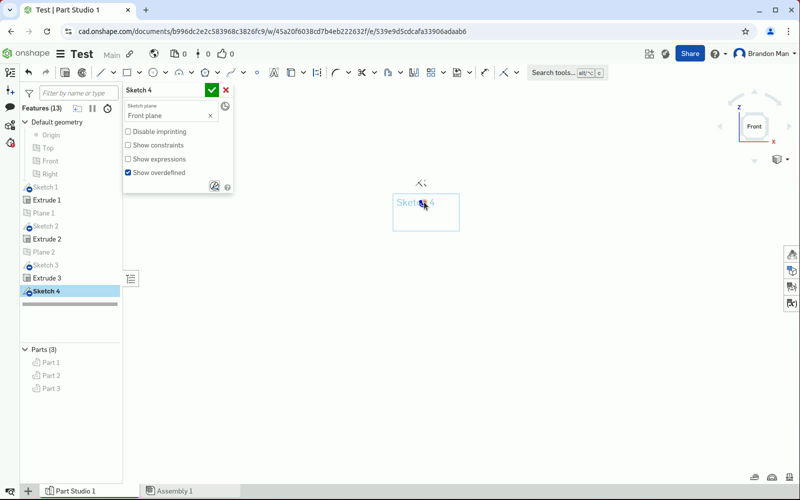
scroll(6)
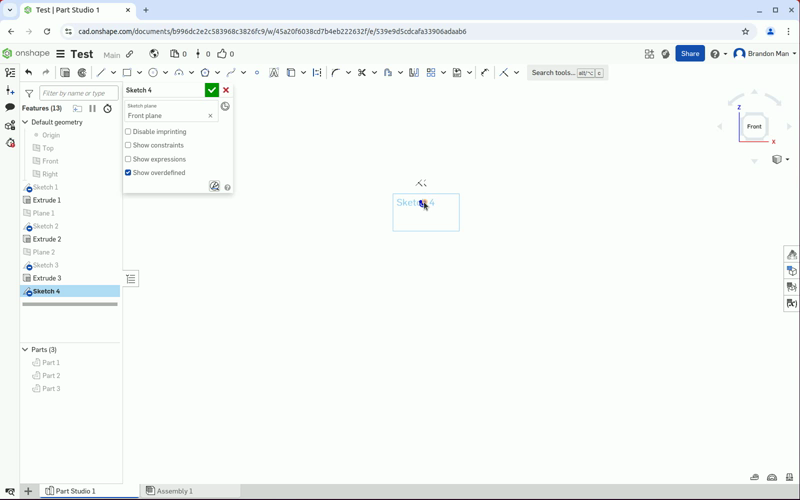
scroll(6)
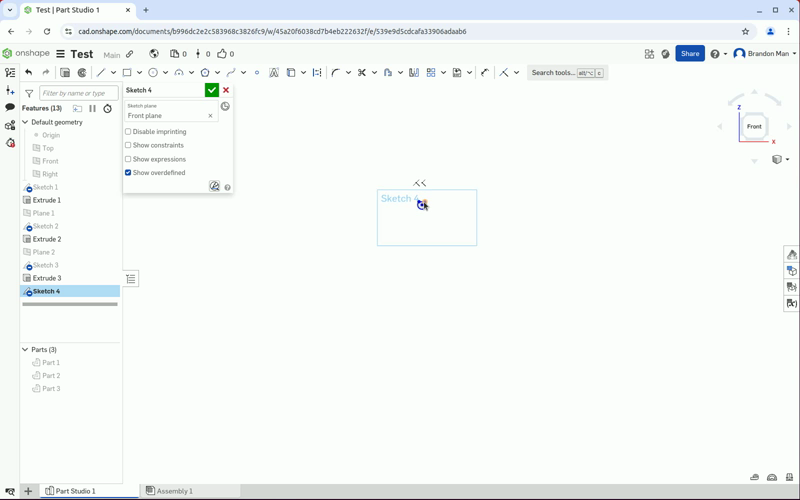
scroll(6)
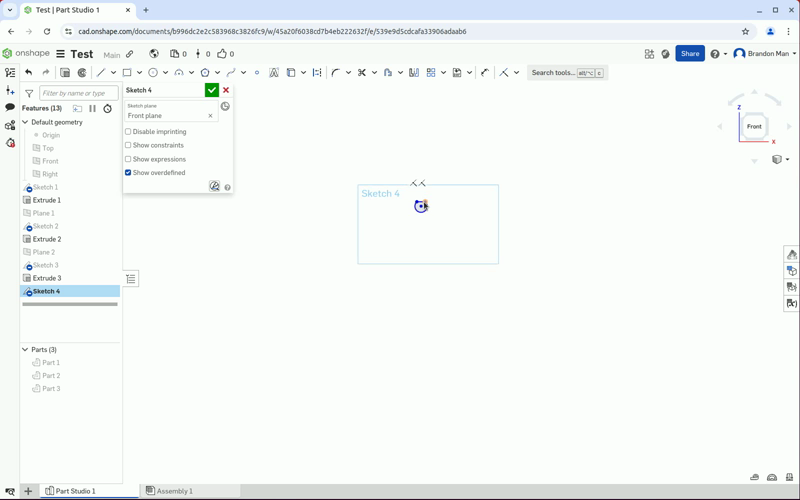
scroll(6)
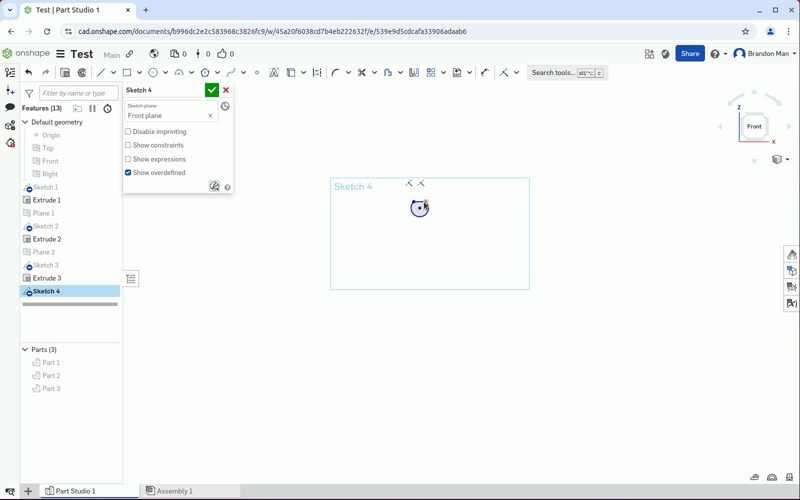
scroll(6)
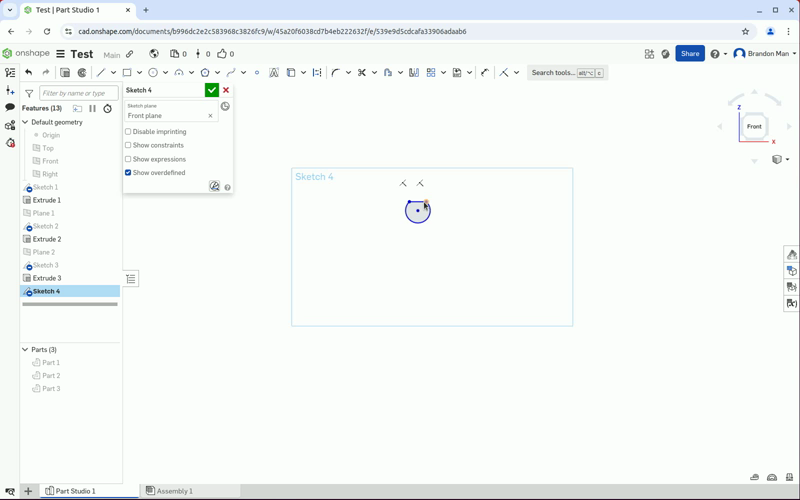
scroll(6)
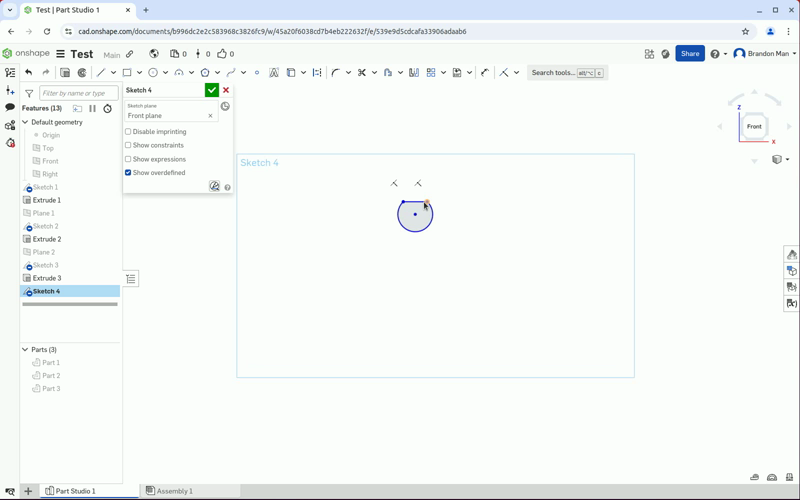
scroll(6)
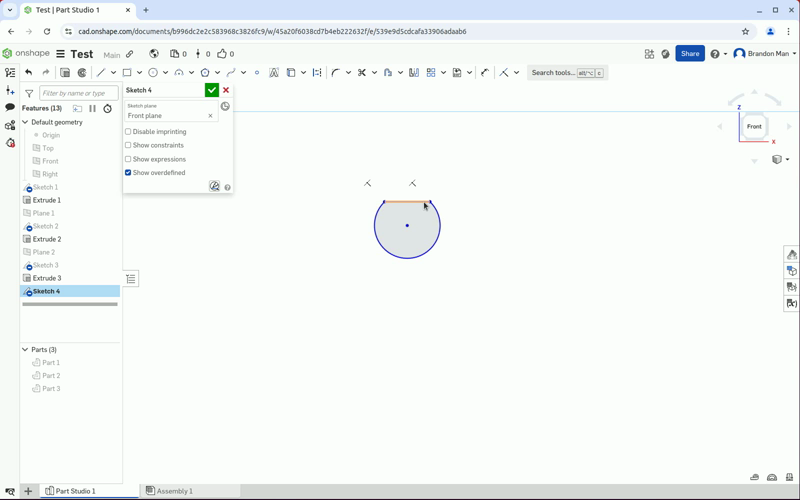
click(424, 201)
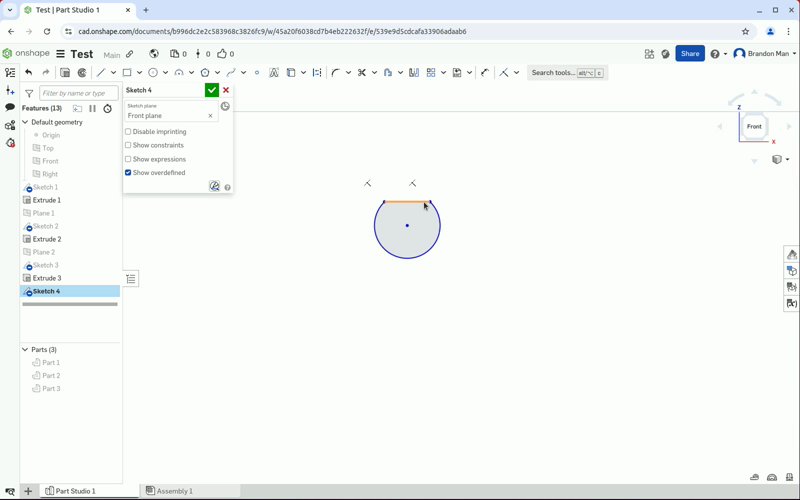
scroll(-6)
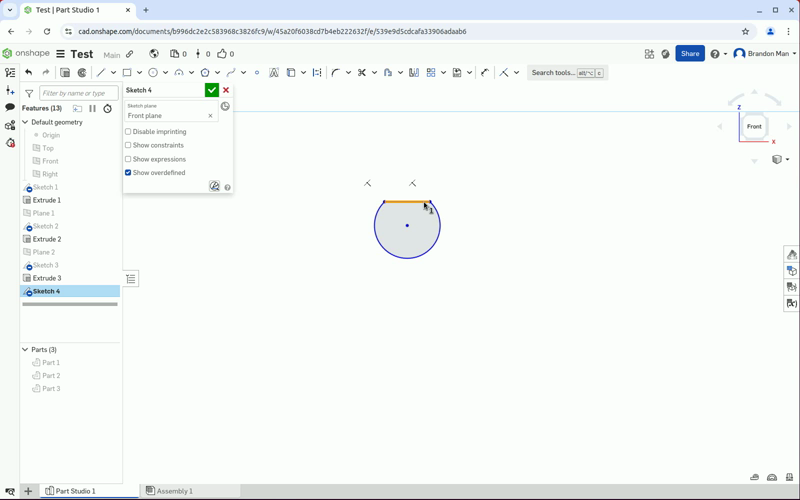
scroll(-6)
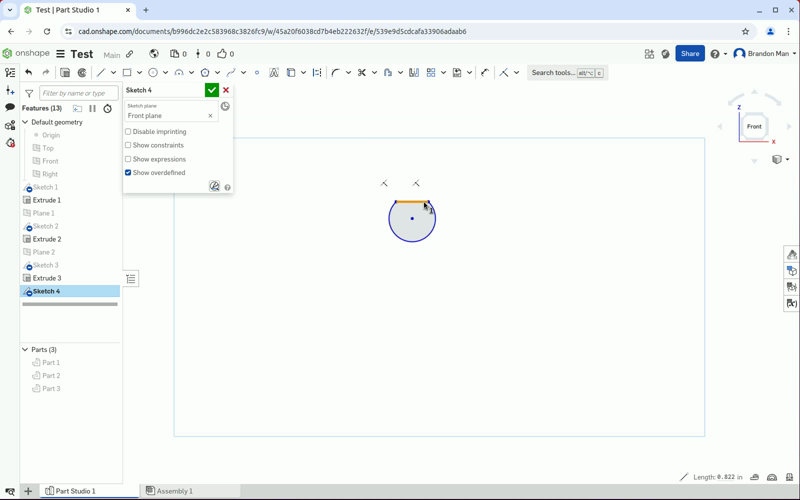
scroll(-6)
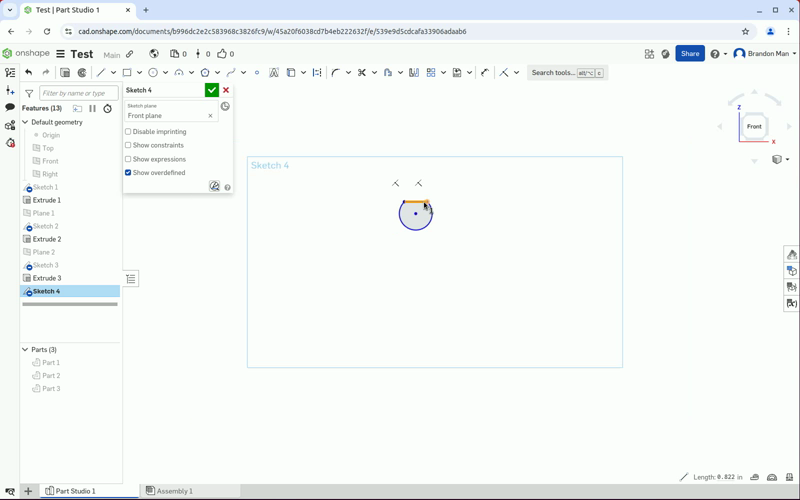
scroll(-6)
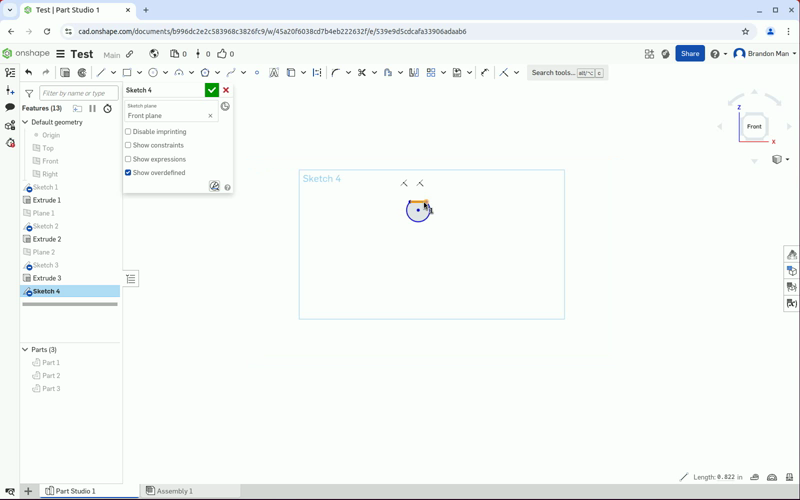
scroll(-6)
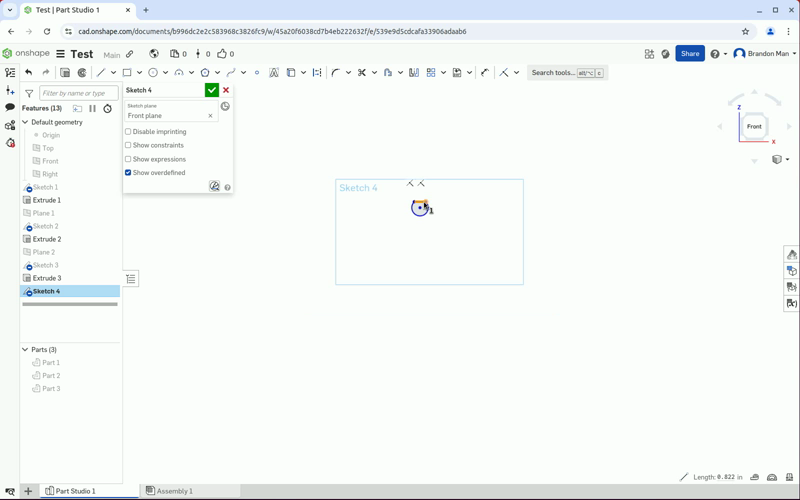
scroll(-6)
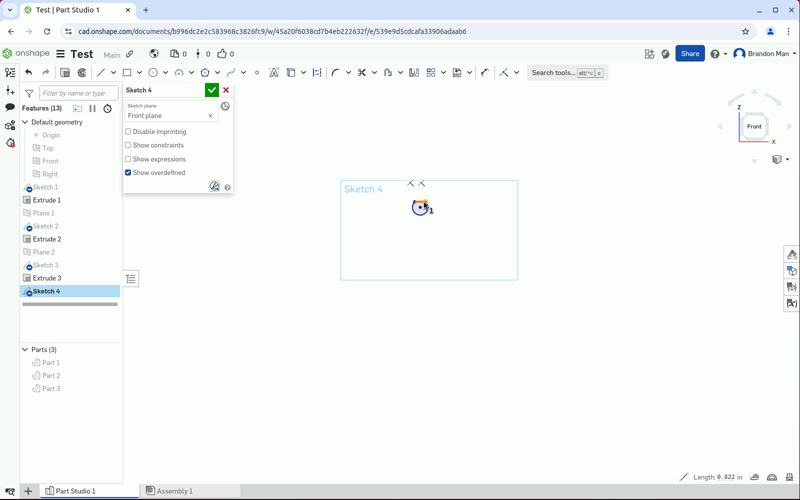
scroll(-6)
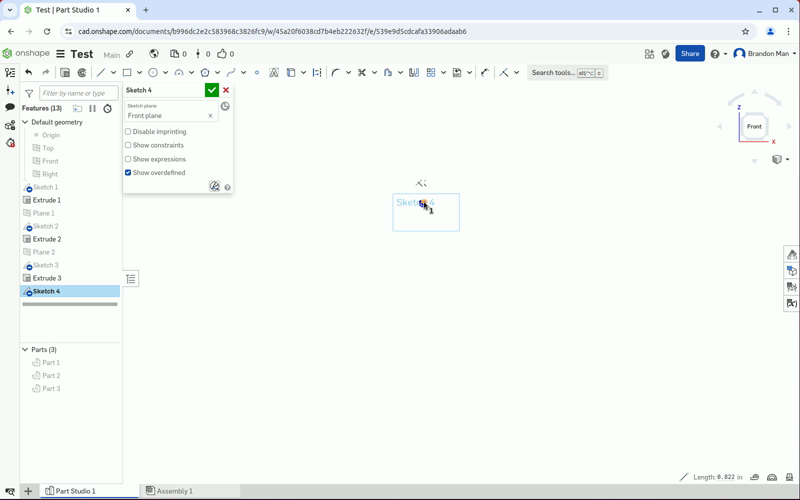
mouse_move(73, 352)
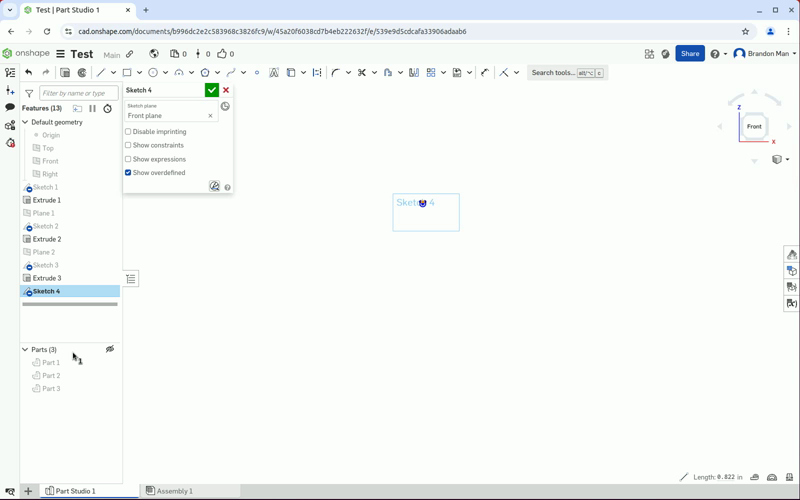
key(shift+y)
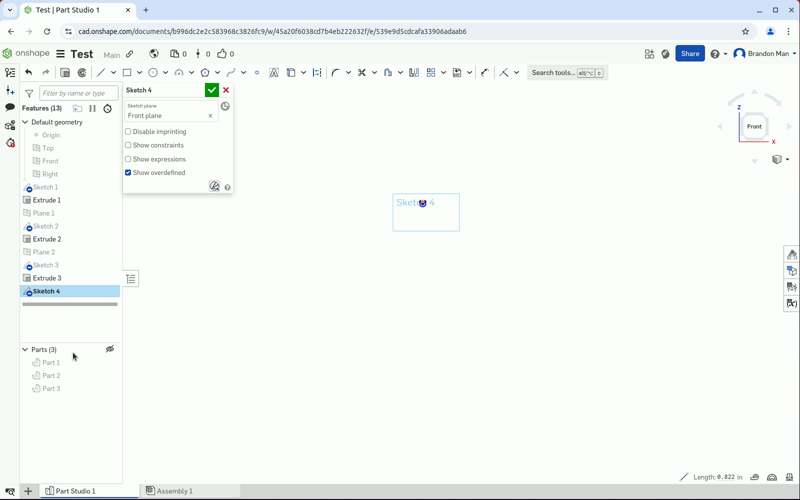
key(shift+e)
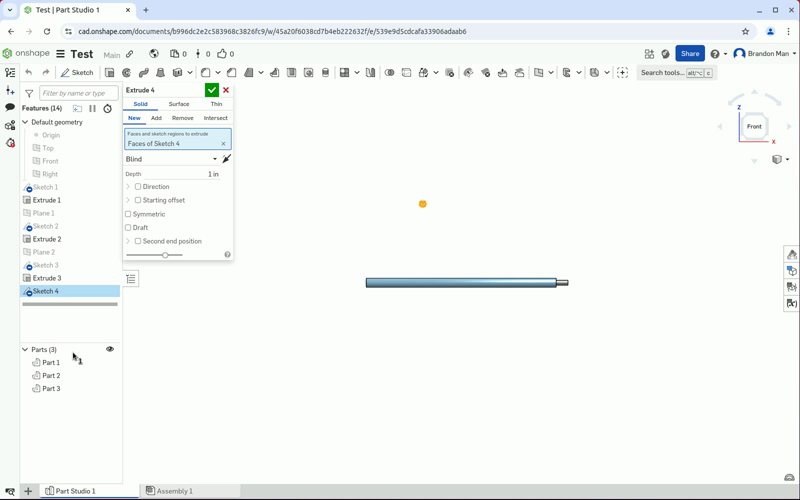
mouse_move(143, 106)
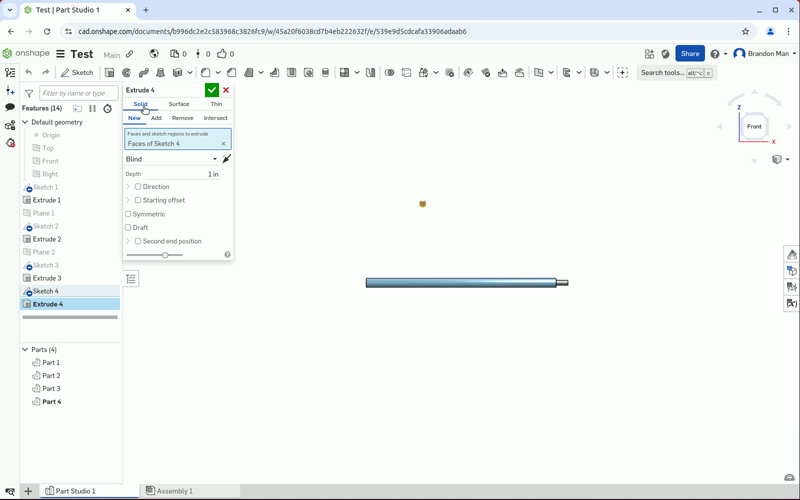
click(143, 106)
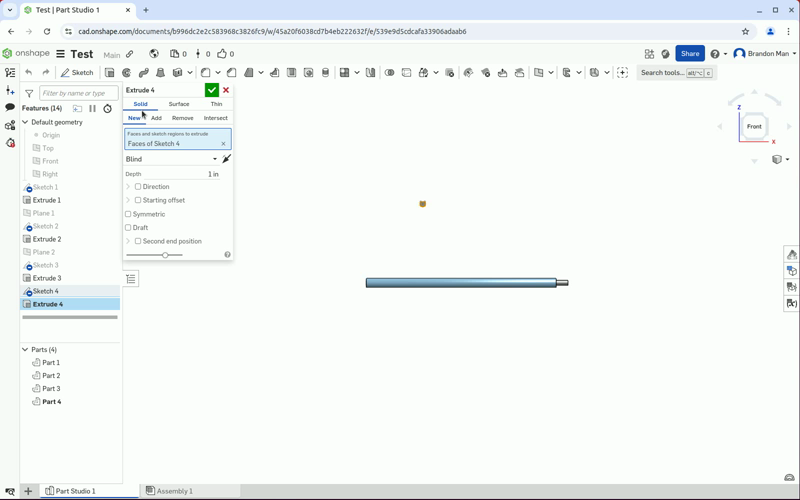
mouse_move(137, 120)
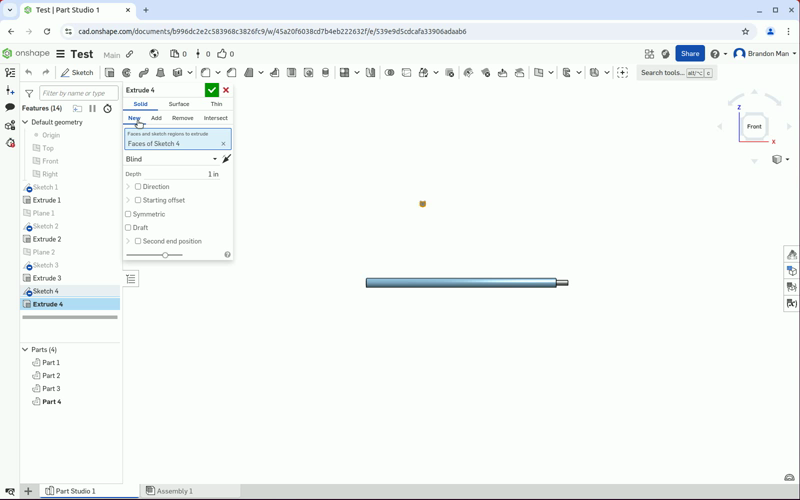
click(137, 120)
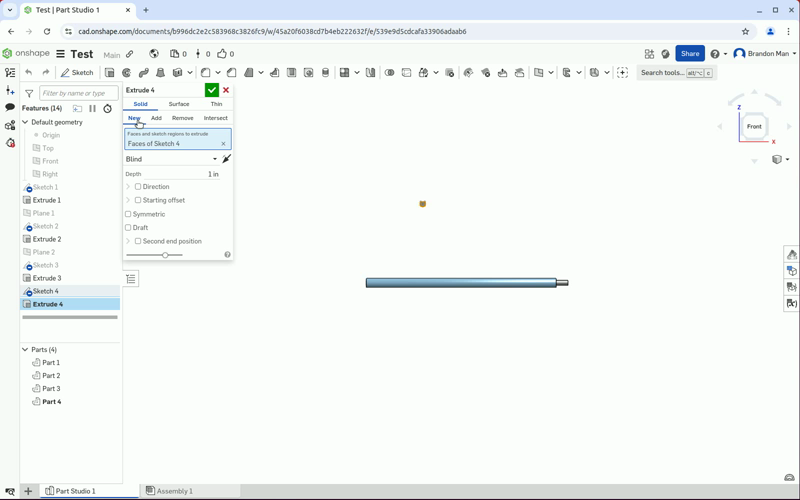
key(tab, 4)
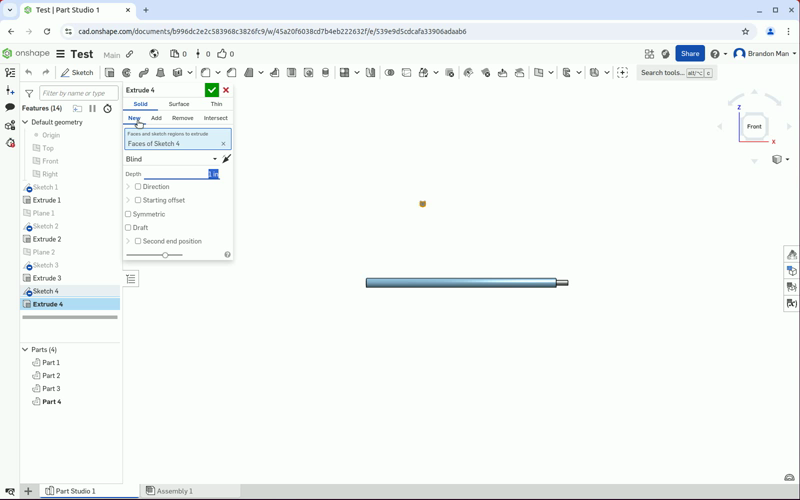
text(46.216)
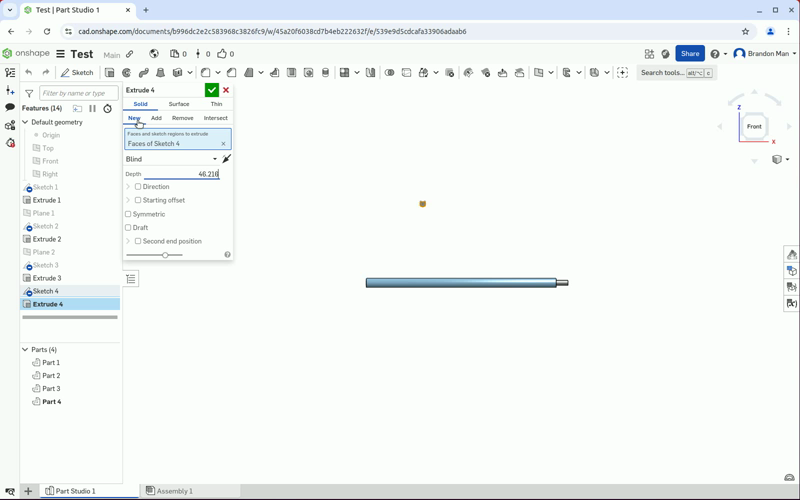
key(tab, 3)
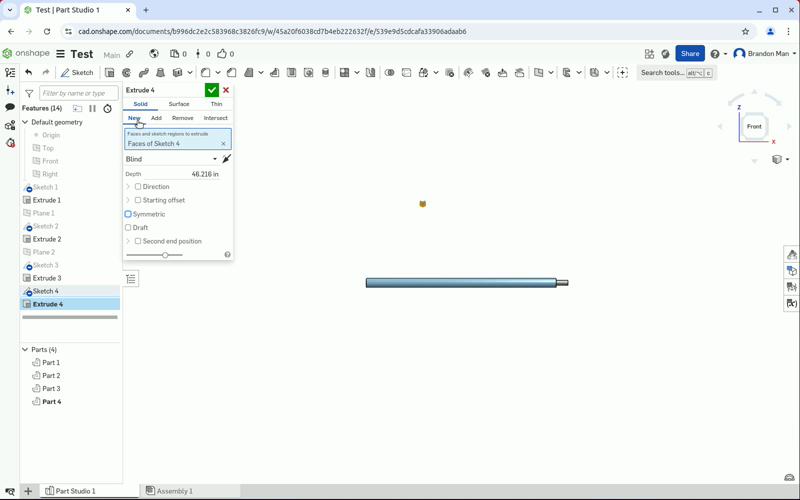
key(space)
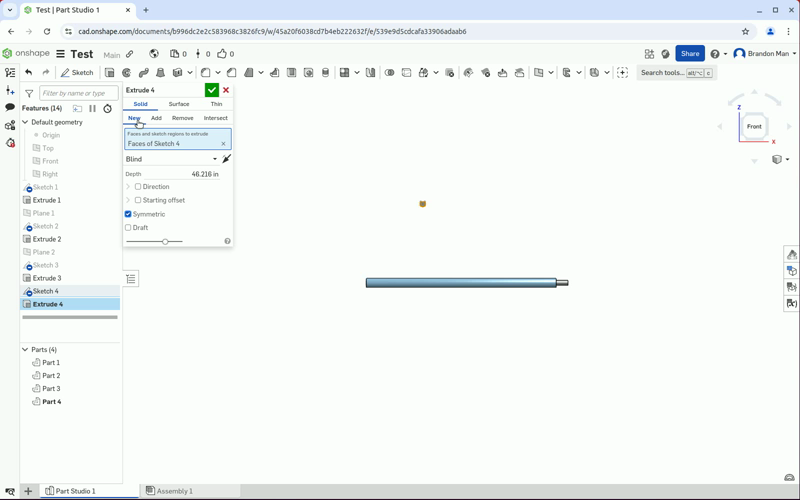
key(enter)
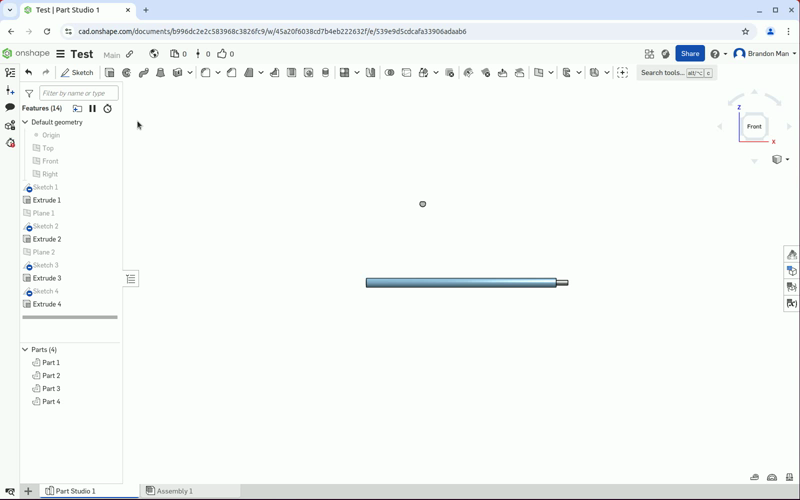
key(shift+h)
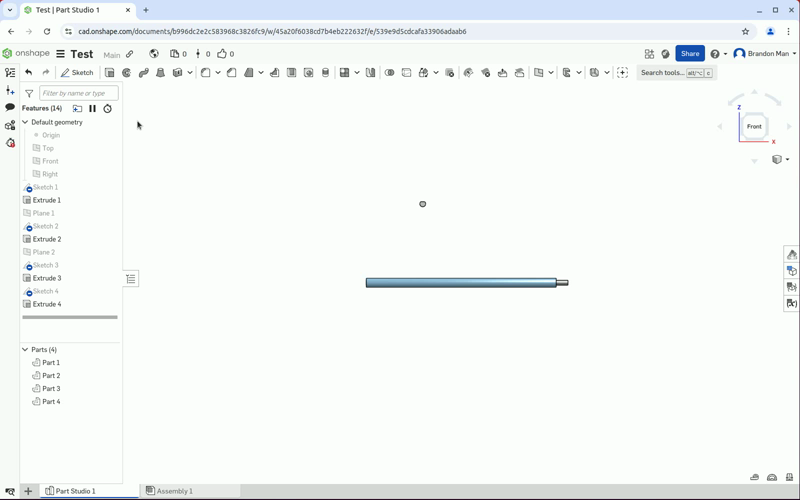
key(shift+h)
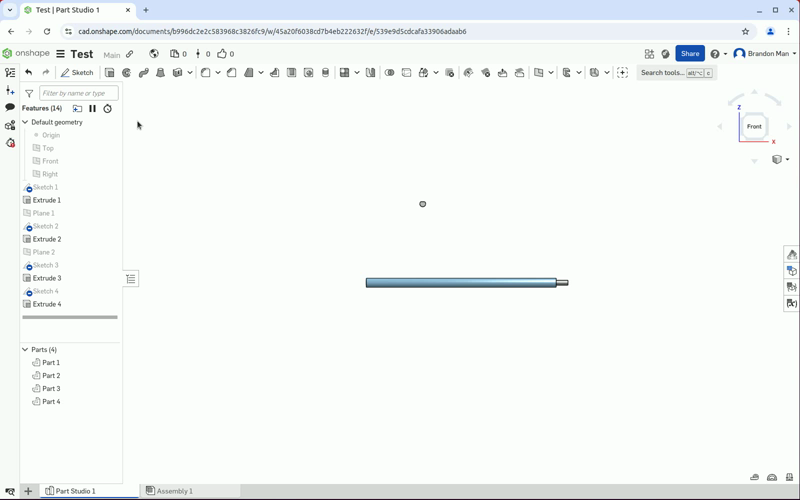
mouse_move(73, 189)
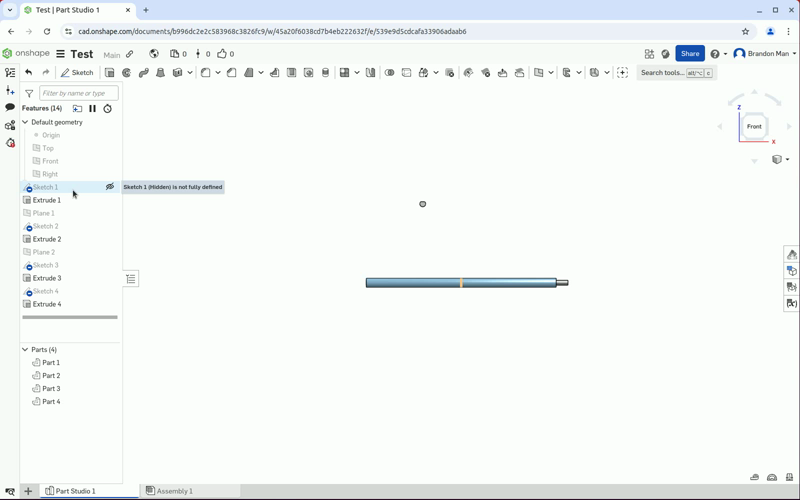
click(73, 189)
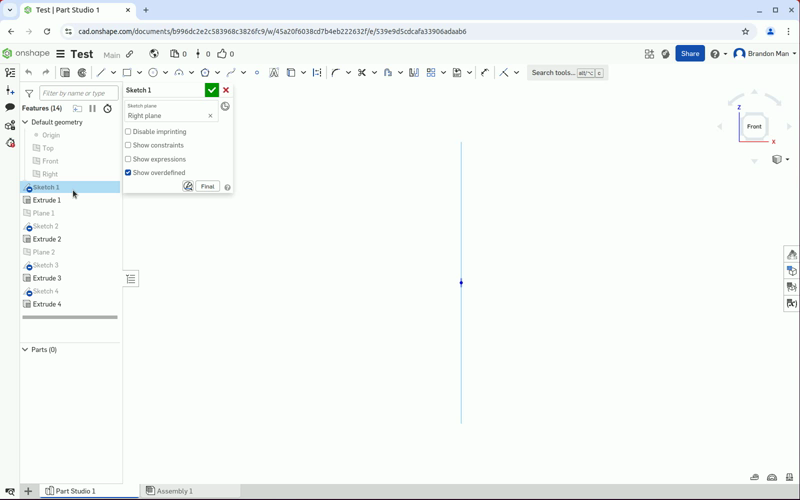
mouse_move(229, 92)
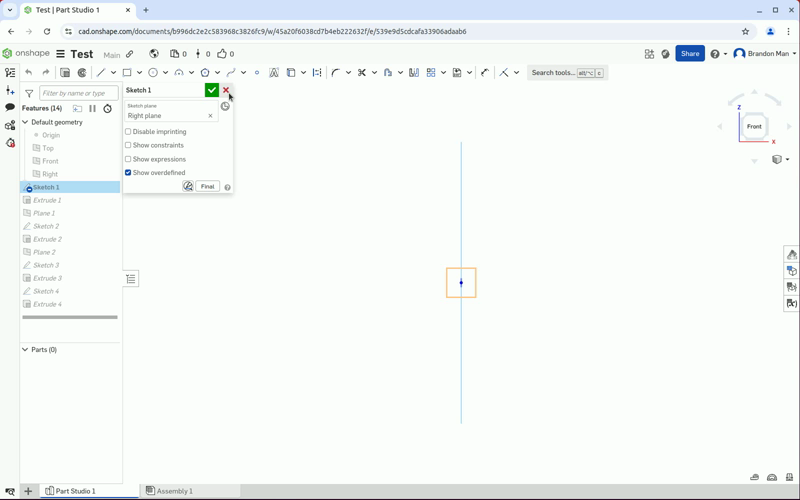
click(229, 92)
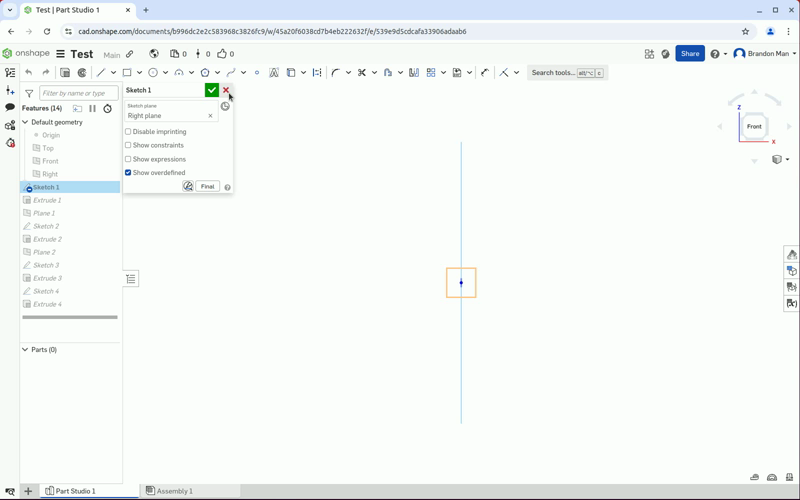
key(shift+s)
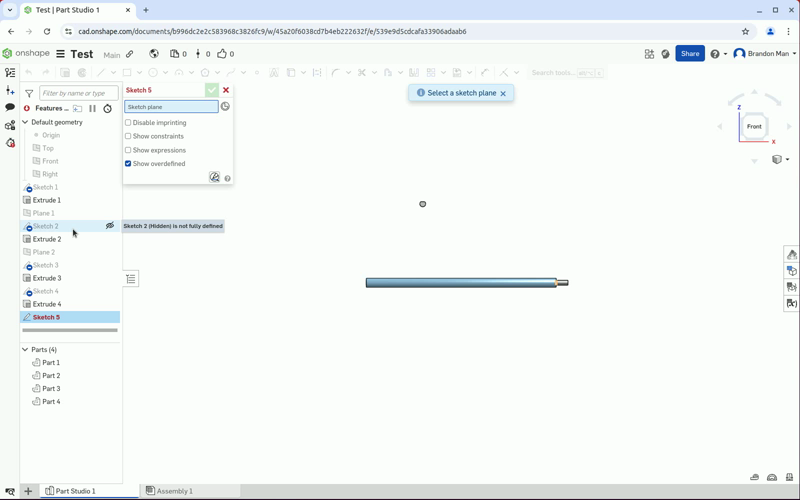
scroll(3)
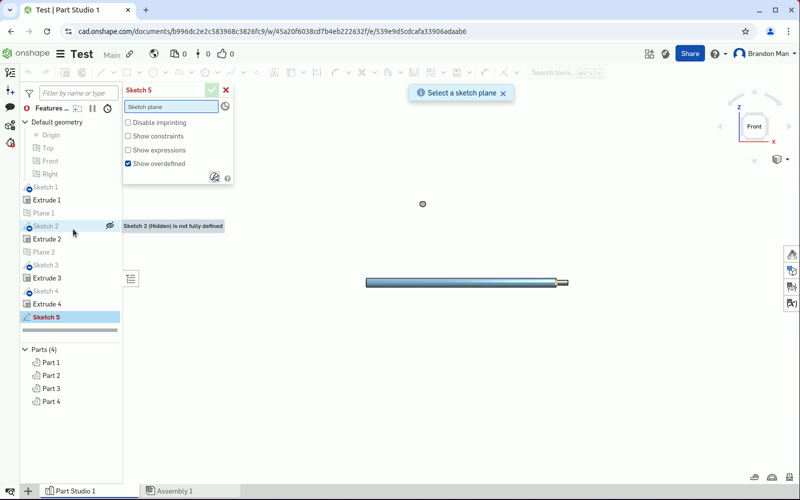
mouse_move(73, 163)
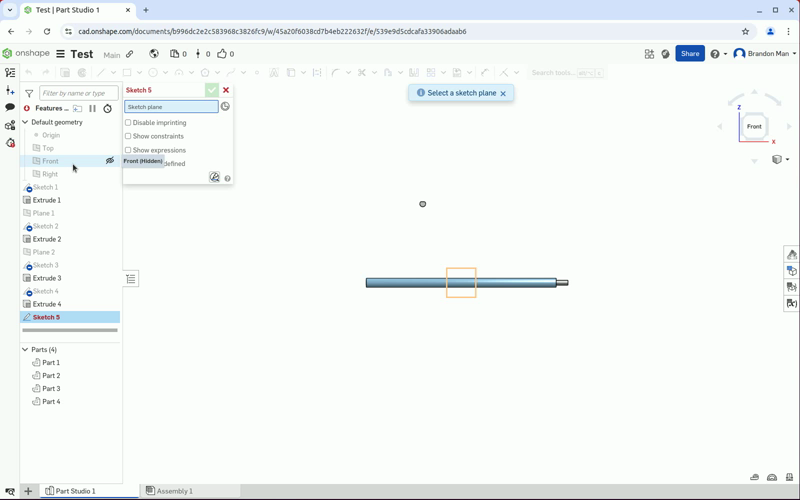
click(73, 163)
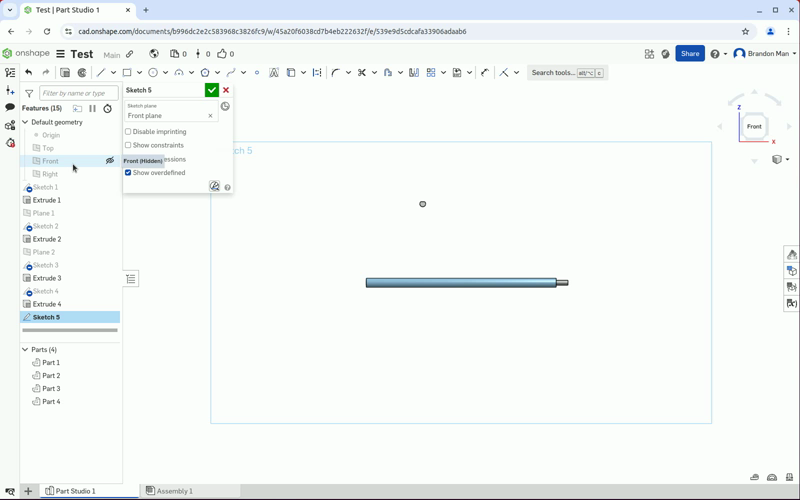
mouse_move(73, 352)
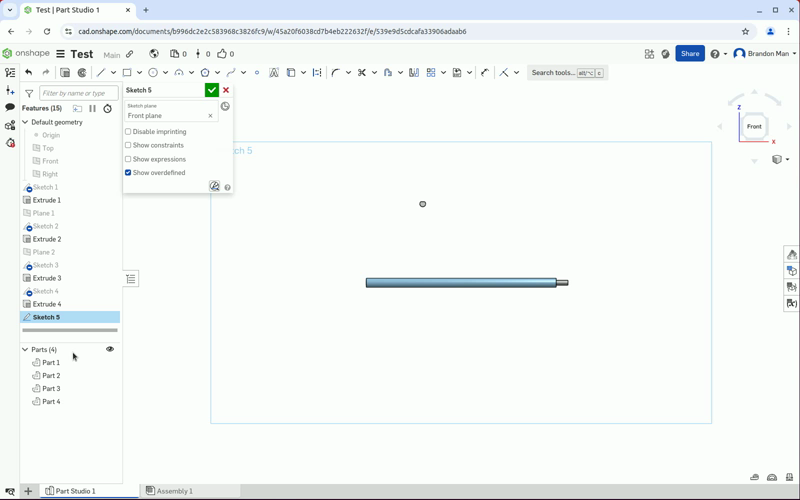
key(y)
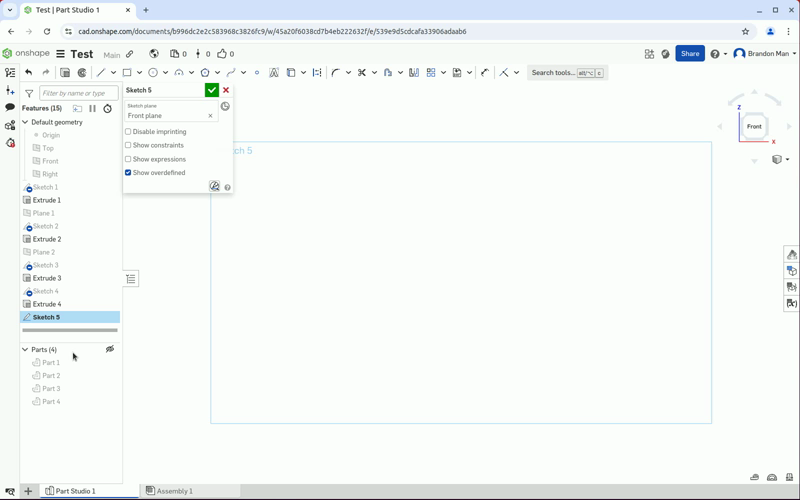
key(c)
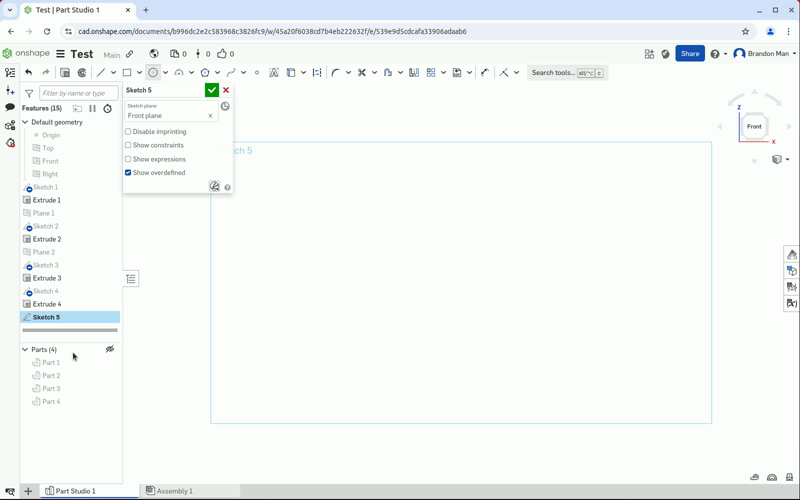
key_down(shift)
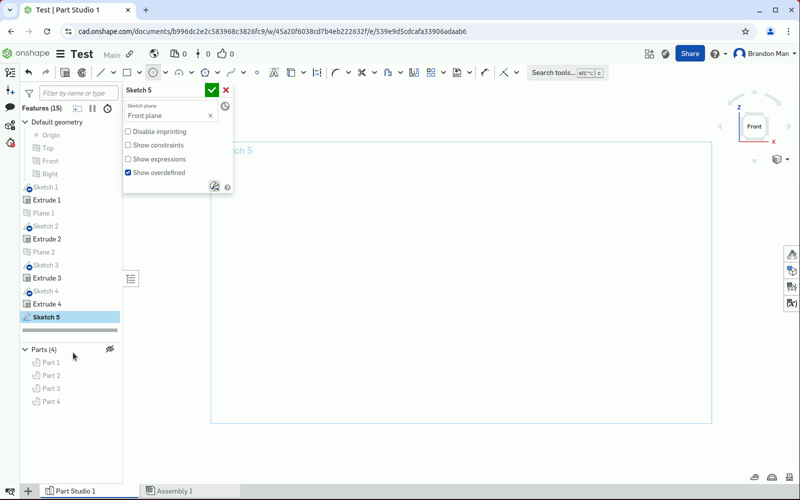
mouse_move(423, 204)
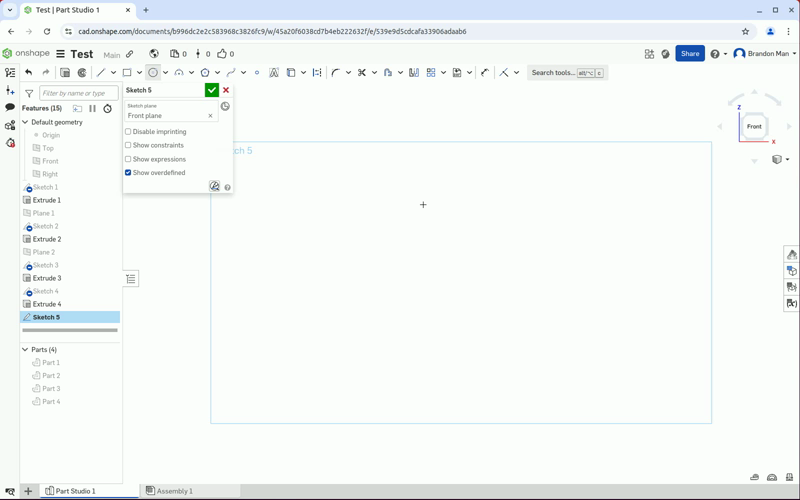
click(423, 204)
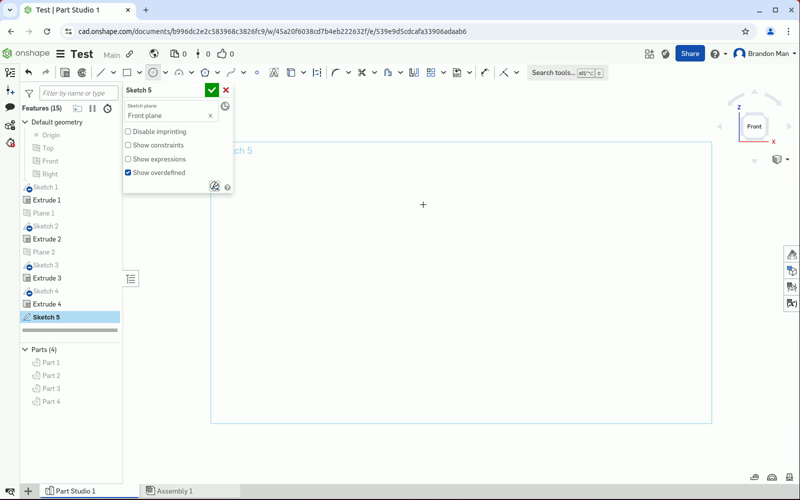
key_up(shift)
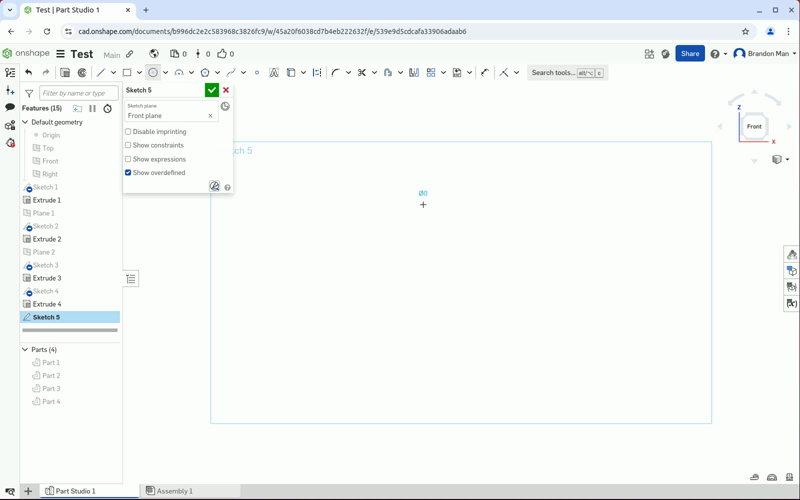
mouse_move(428, 204)
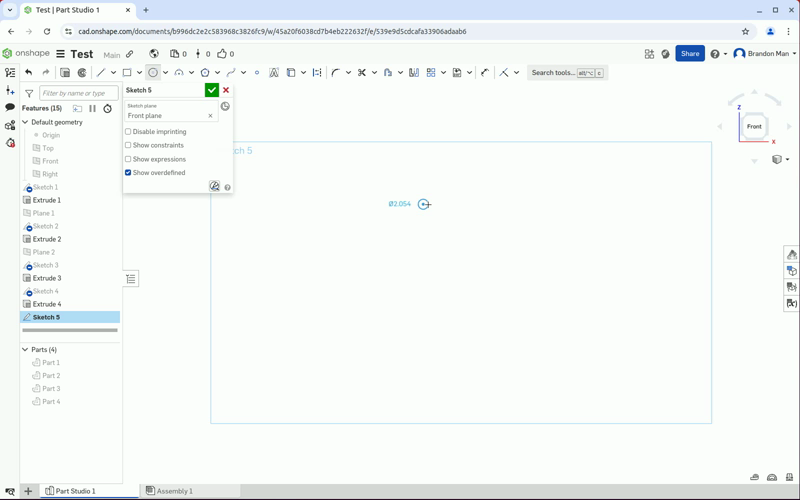
click(428, 204)
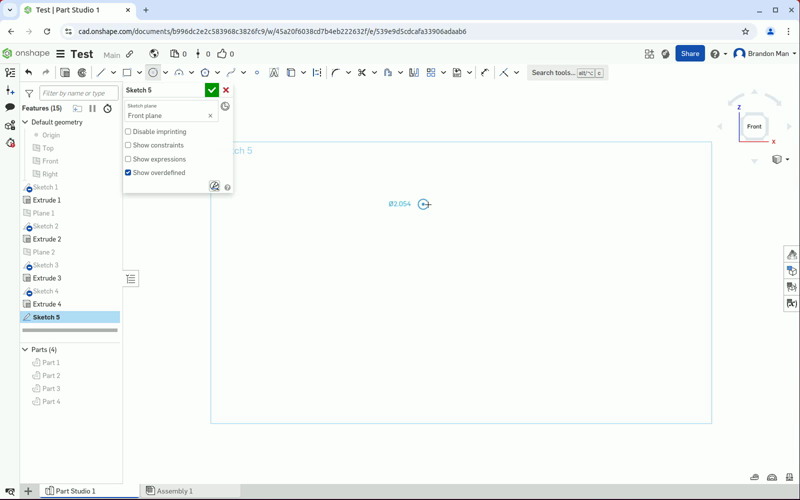
key(esc)
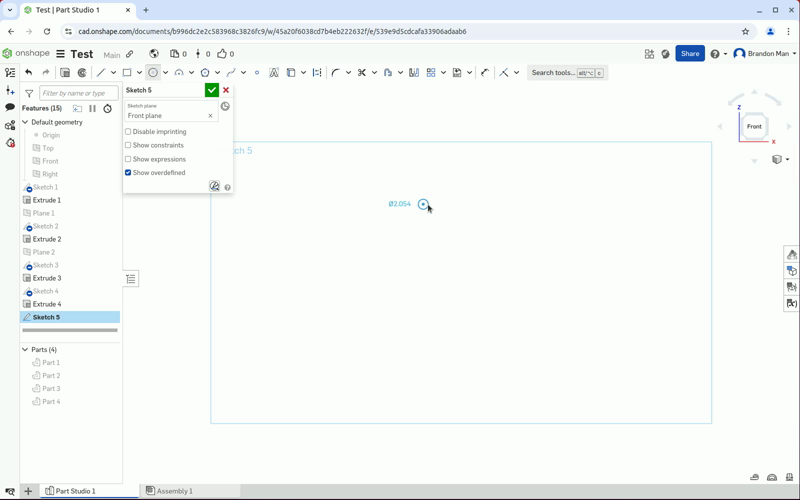
key(a)
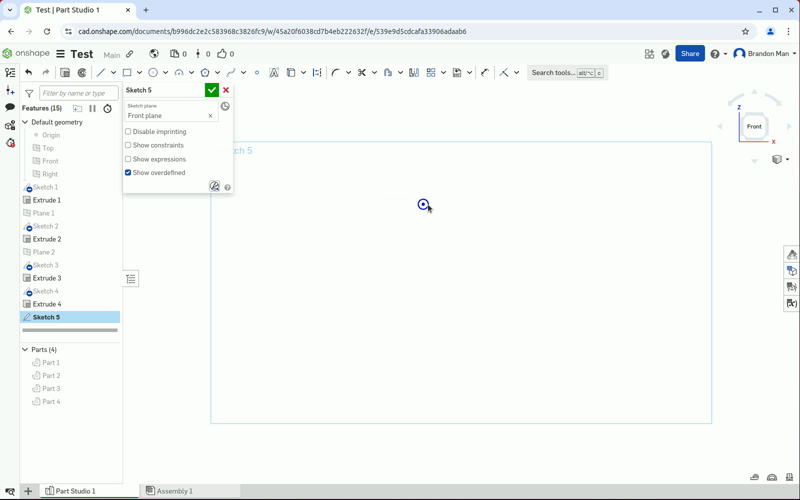
key_down(shift)
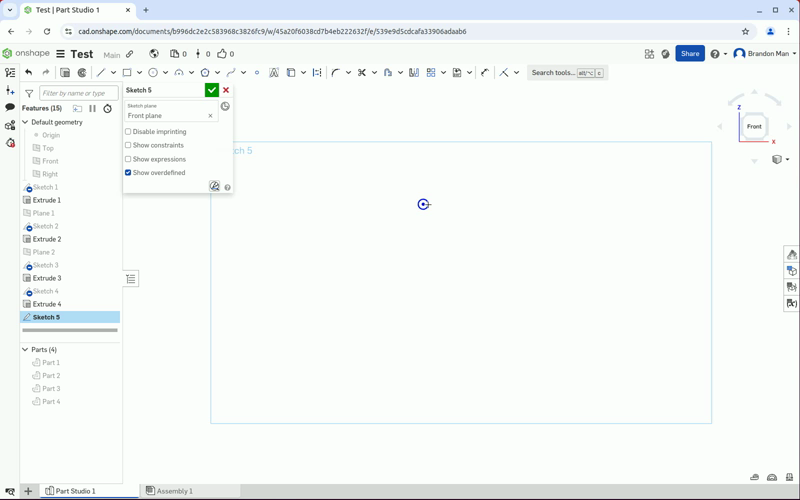
mouse_move(421, 202)
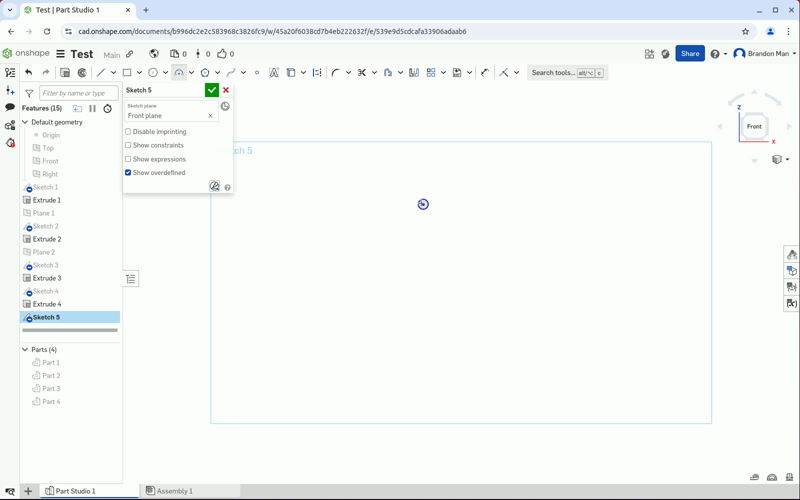
scroll(6)
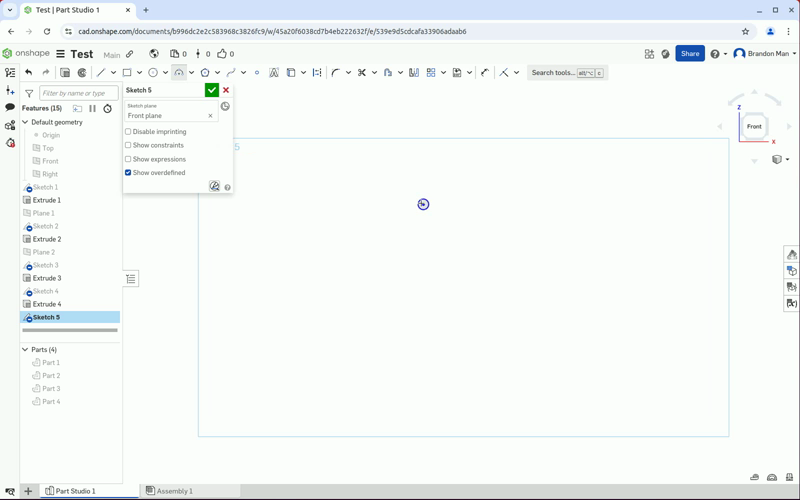
scroll(6)
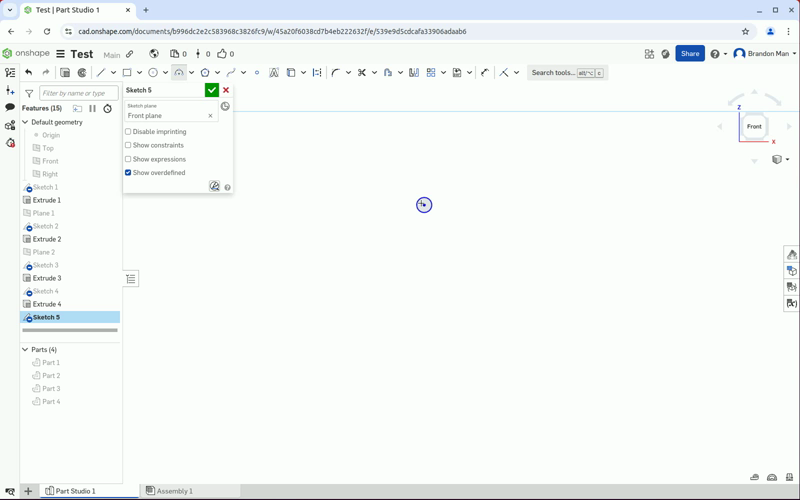
scroll(6)
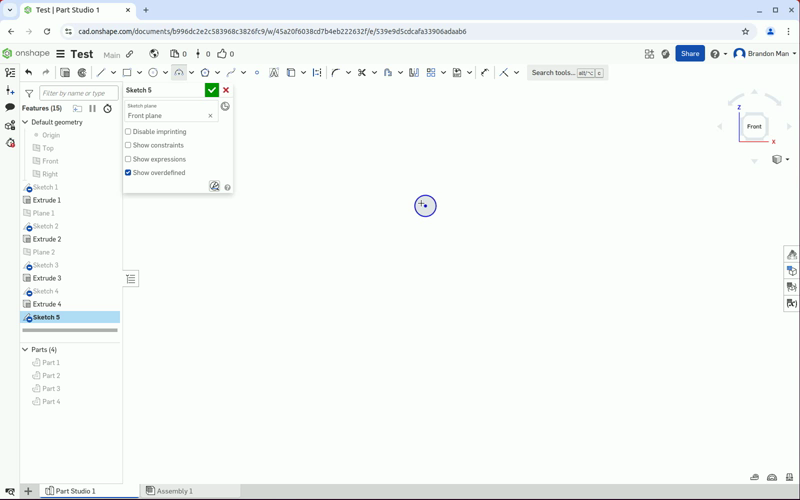
scroll(6)
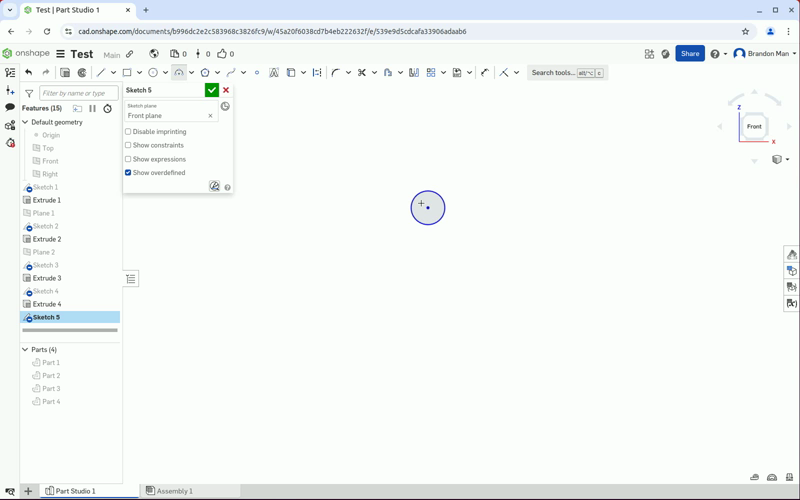
scroll(6)
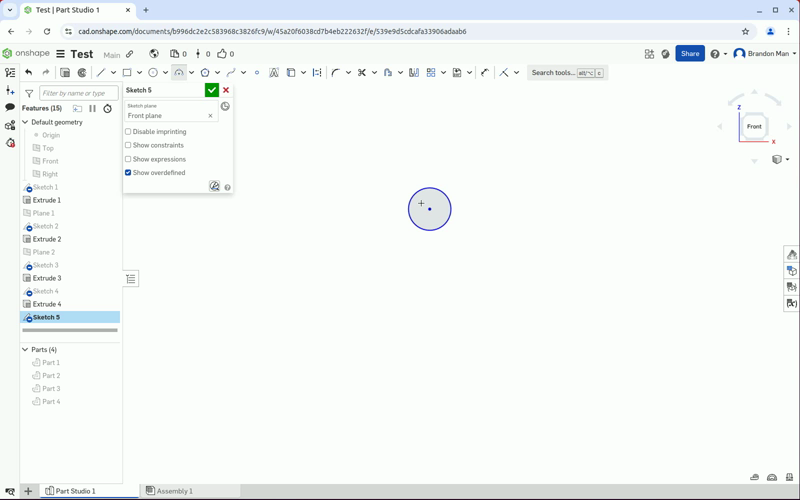
scroll(6)
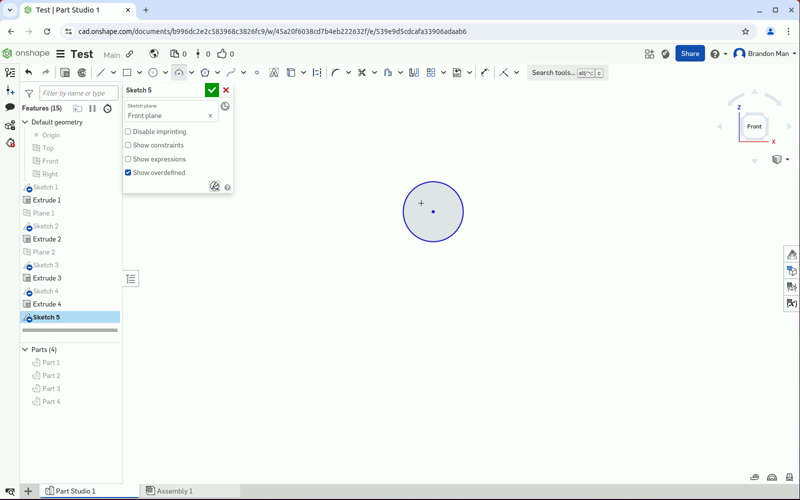
scroll(6)
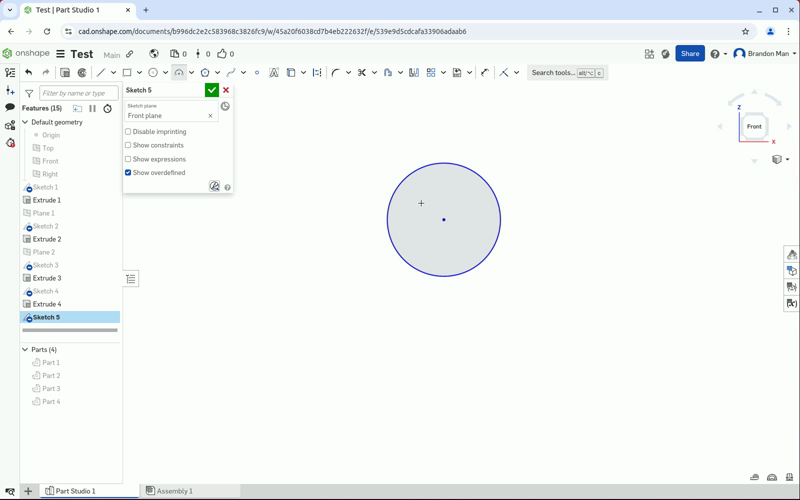
click(421, 202)
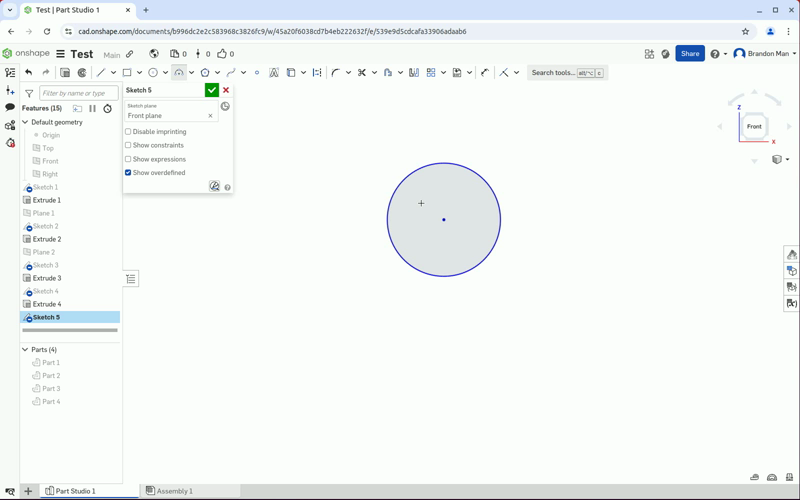
scroll(-6)
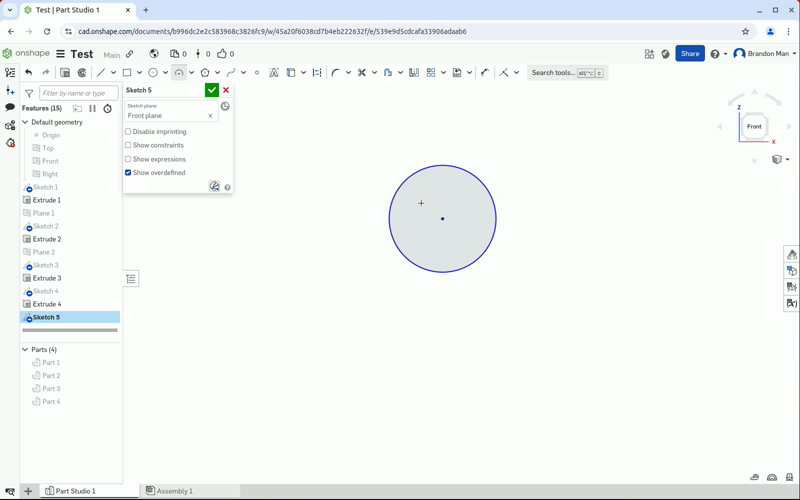
scroll(-6)
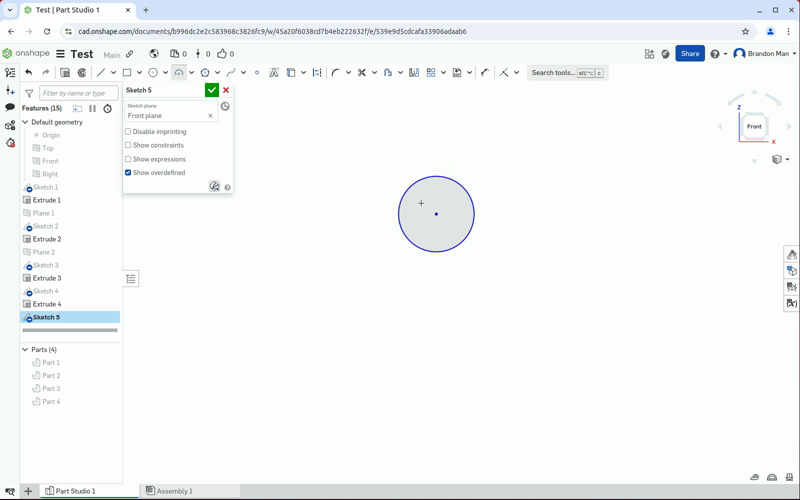
scroll(-6)
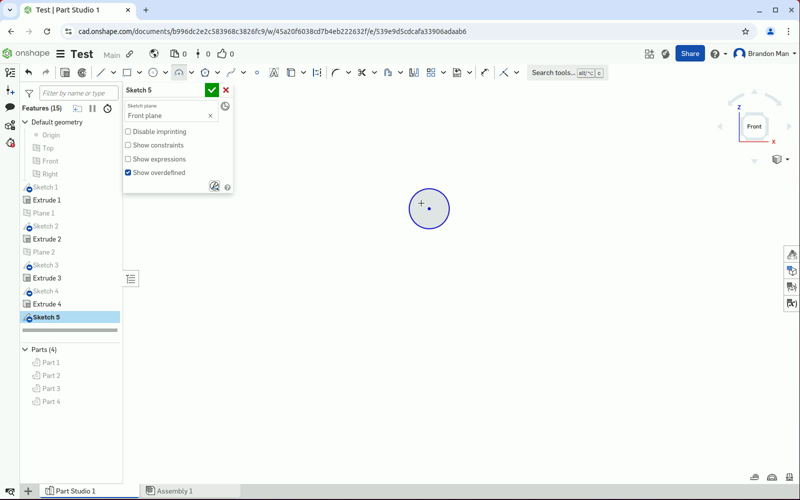
scroll(-6)
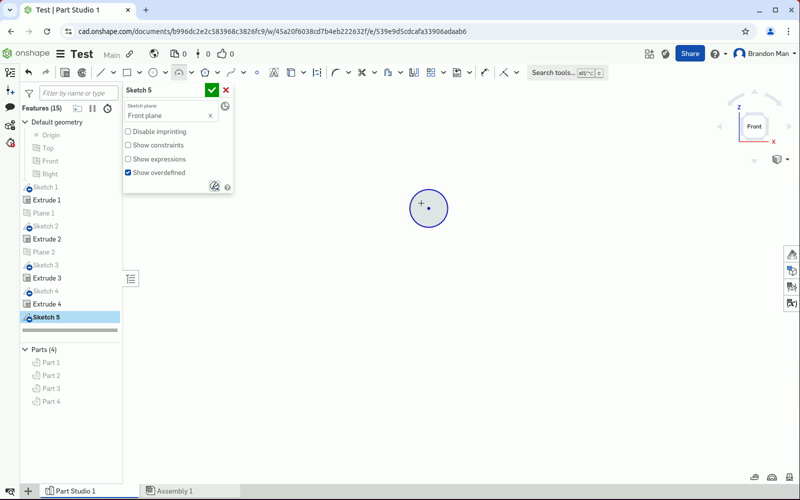
scroll(-6)
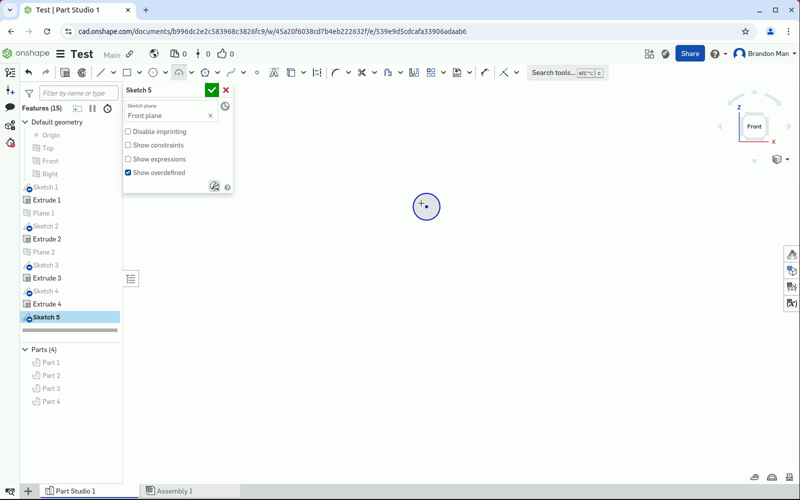
scroll(-6)
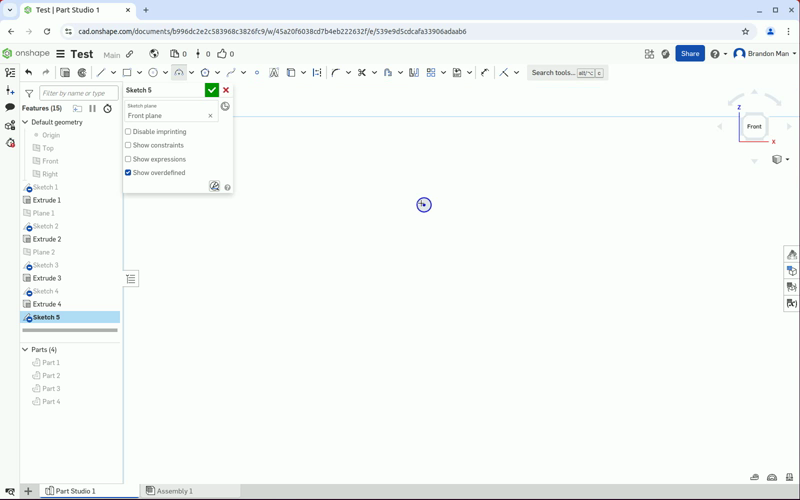
scroll(-6)
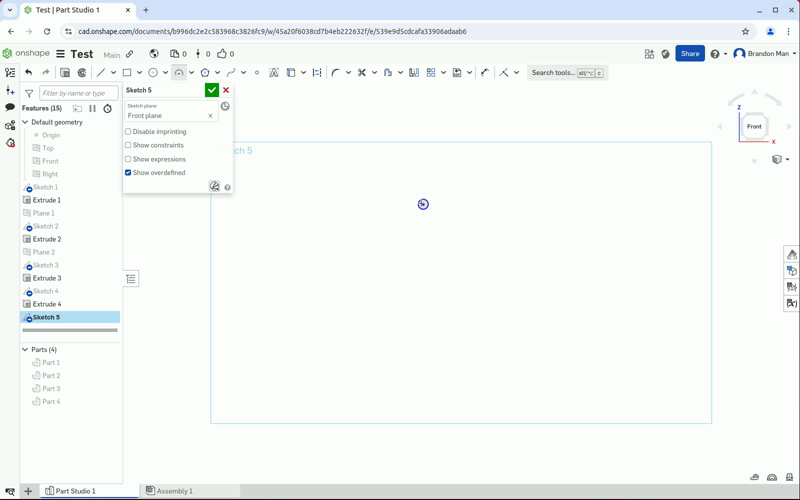
key_up(shift)
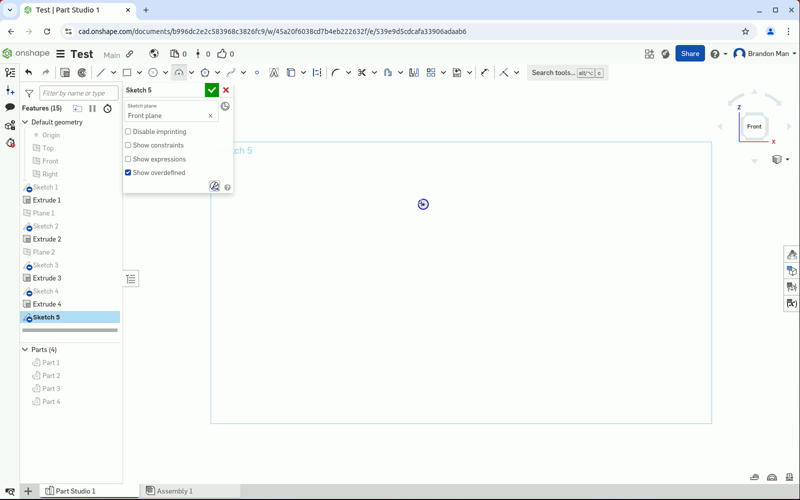
key_down(shift)
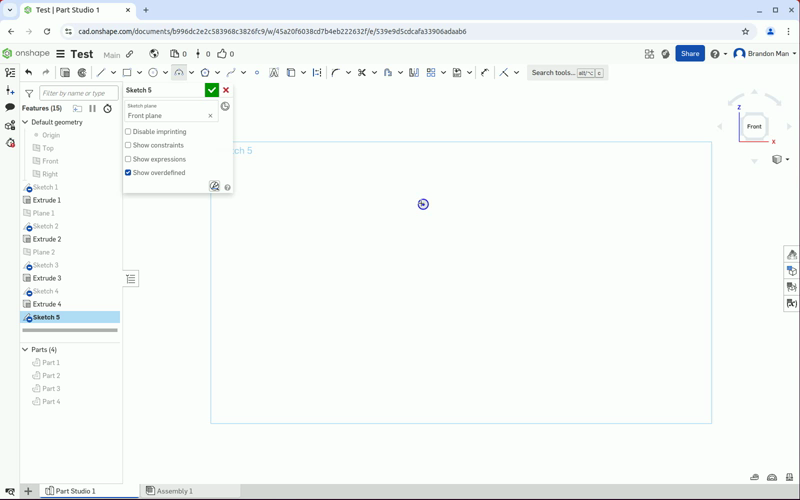
mouse_move(425, 202)
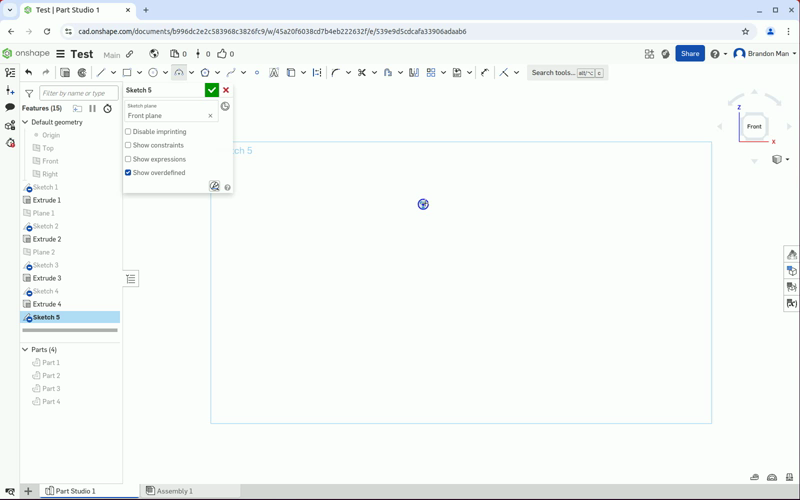
scroll(6)
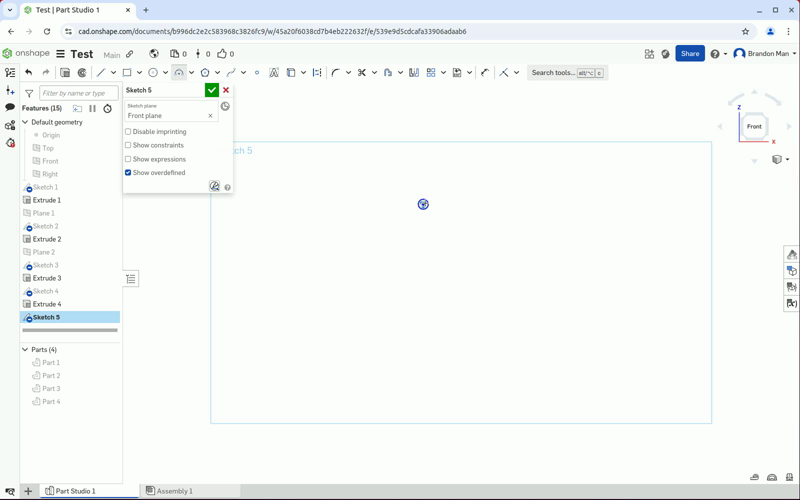
scroll(6)
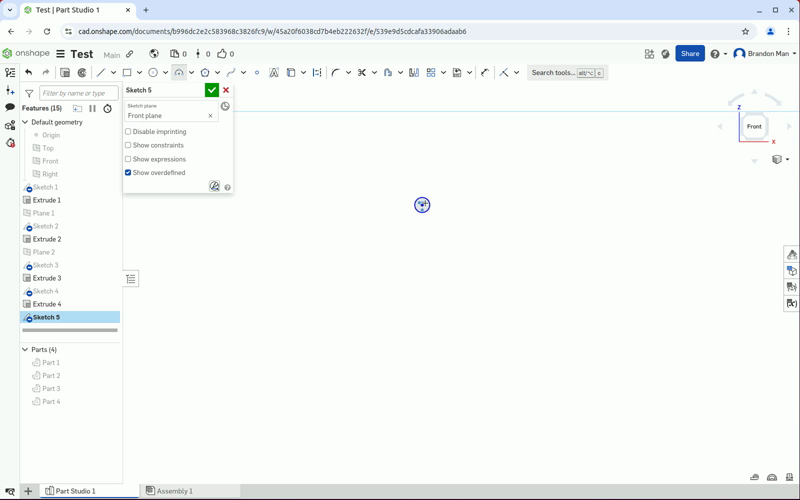
scroll(6)
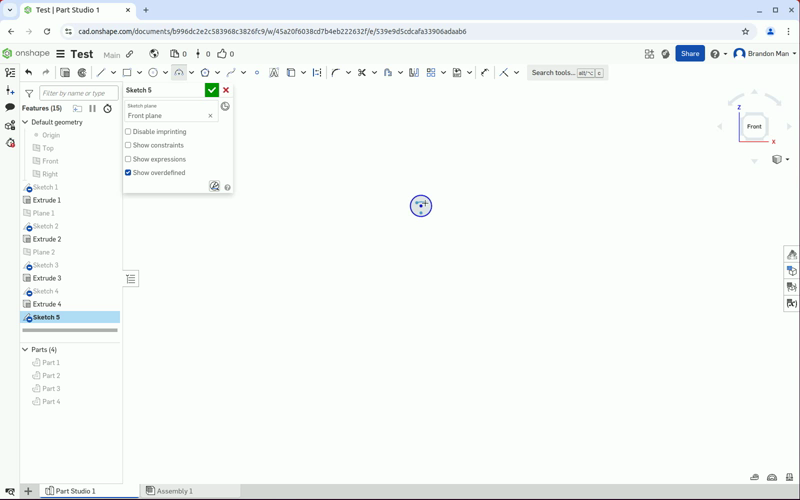
scroll(6)
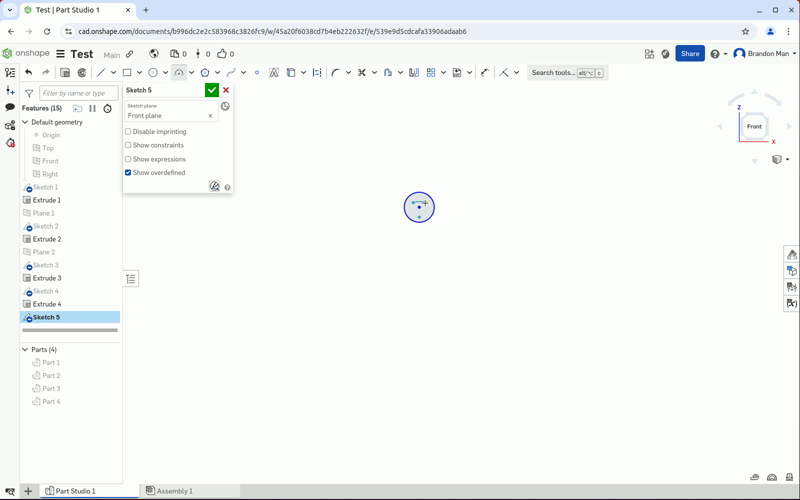
scroll(6)
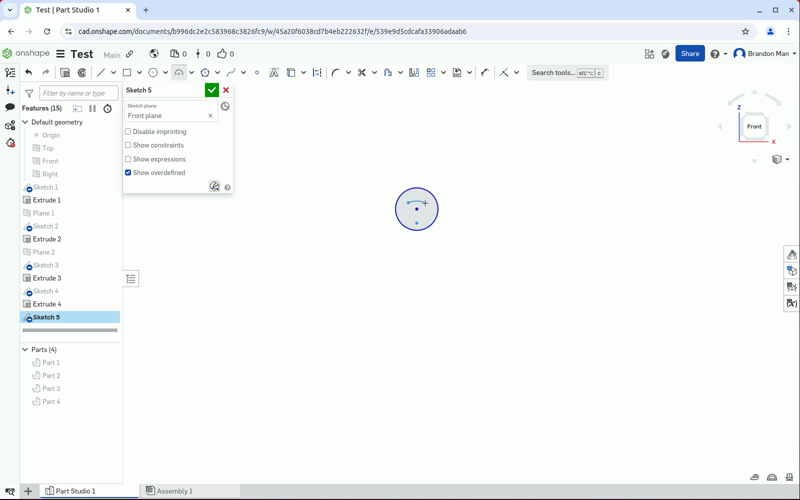
scroll(6)
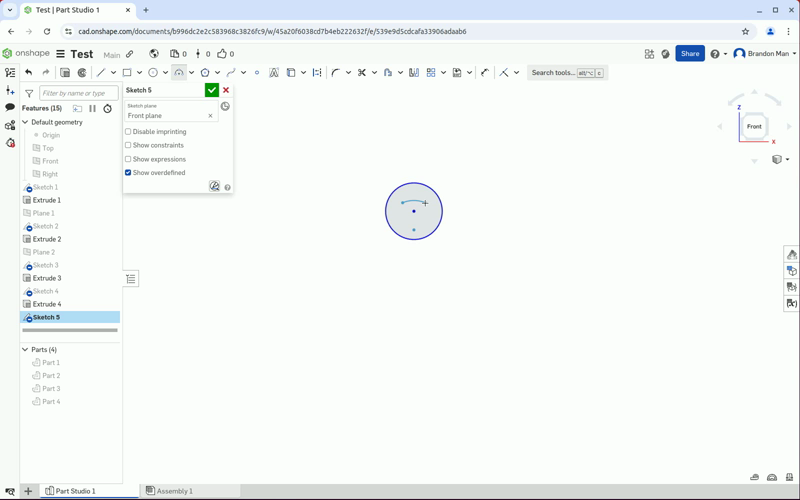
scroll(6)
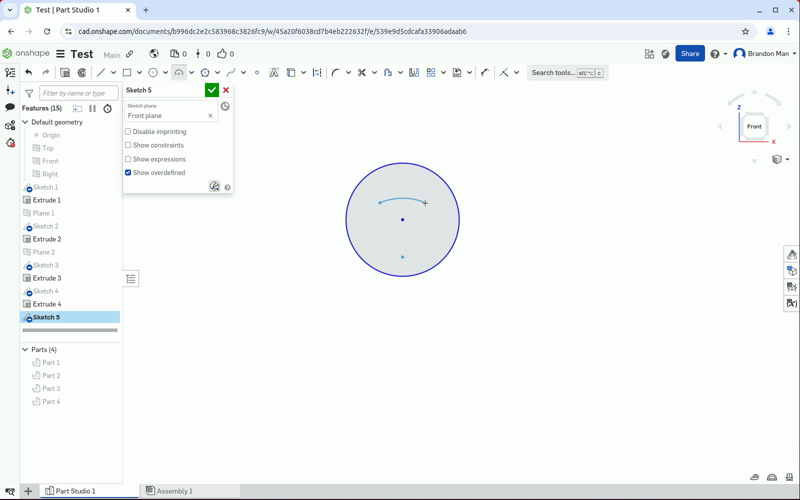
click(425, 202)
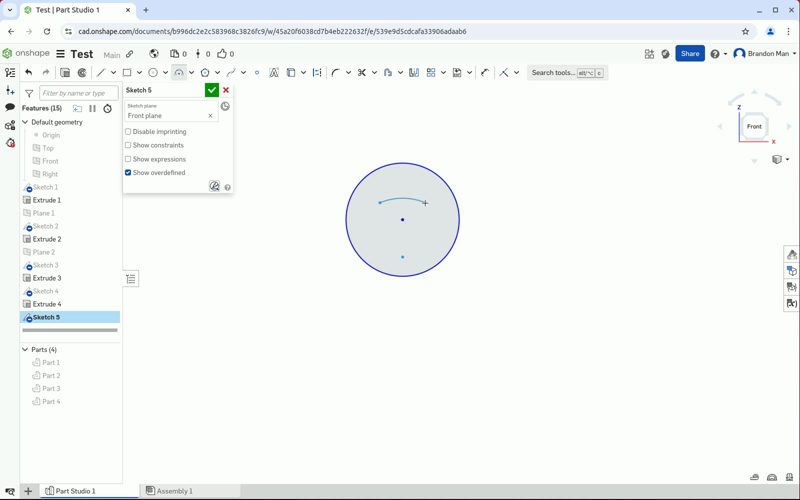
scroll(-6)
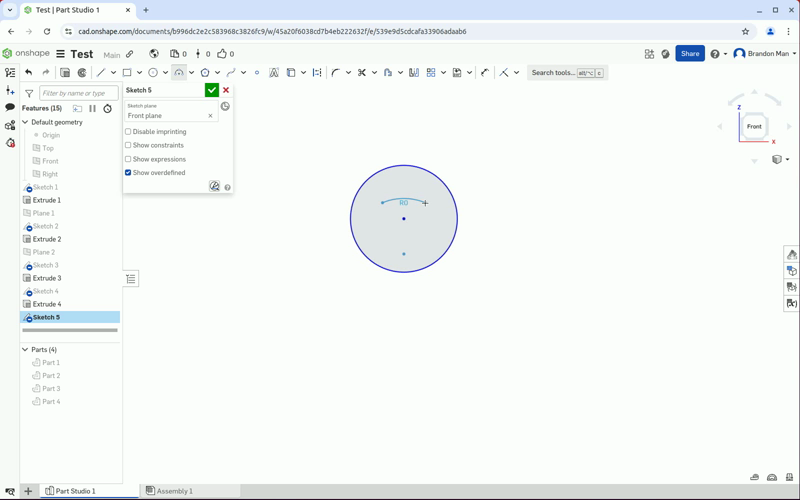
scroll(-6)
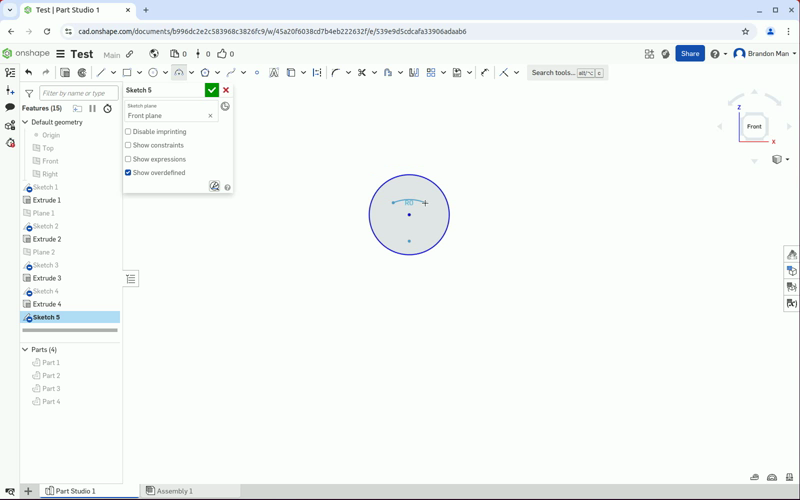
scroll(-6)
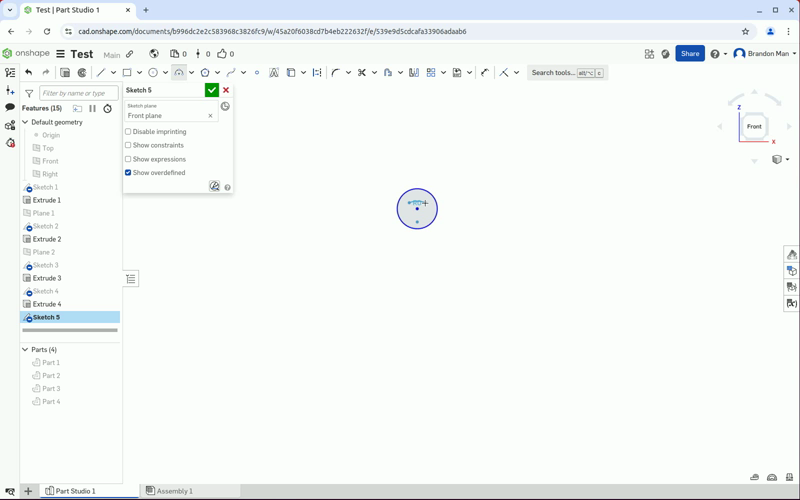
scroll(-6)
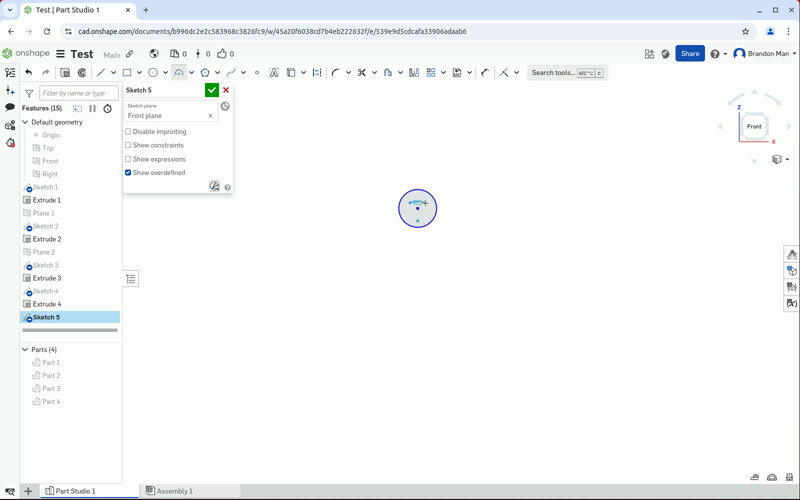
scroll(-6)
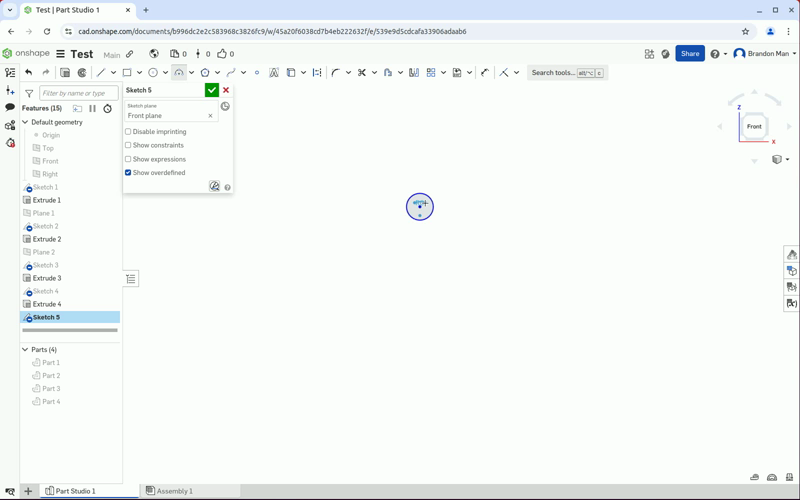
scroll(-6)
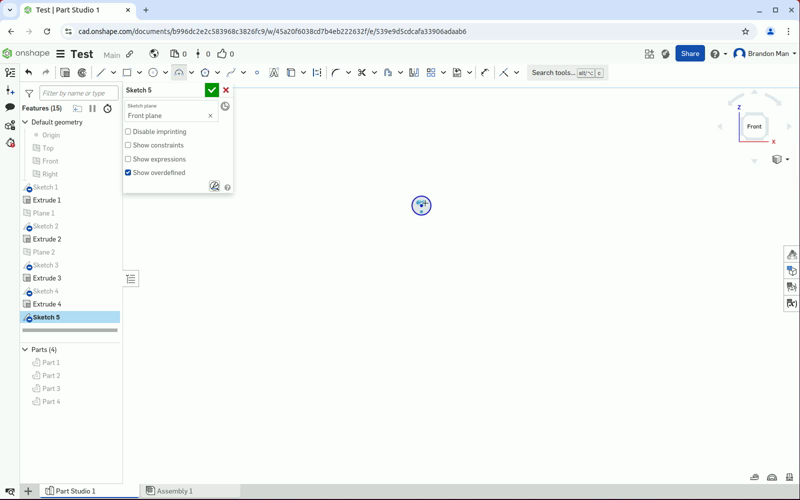
scroll(-6)
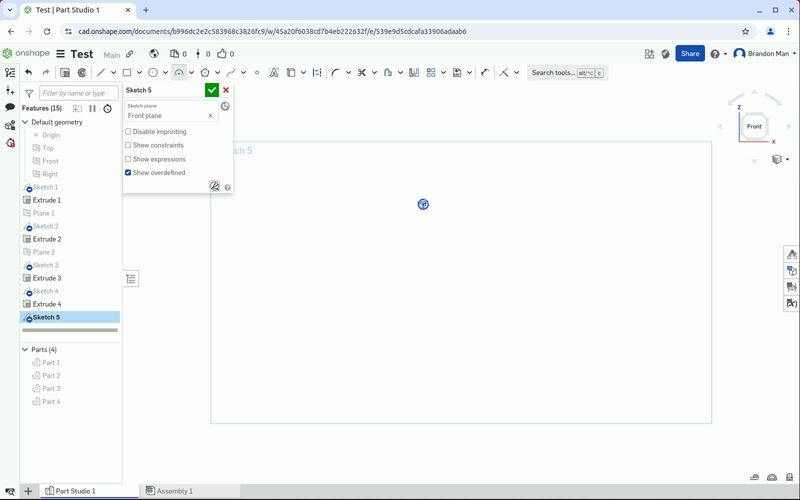
mouse_move(423, 207)
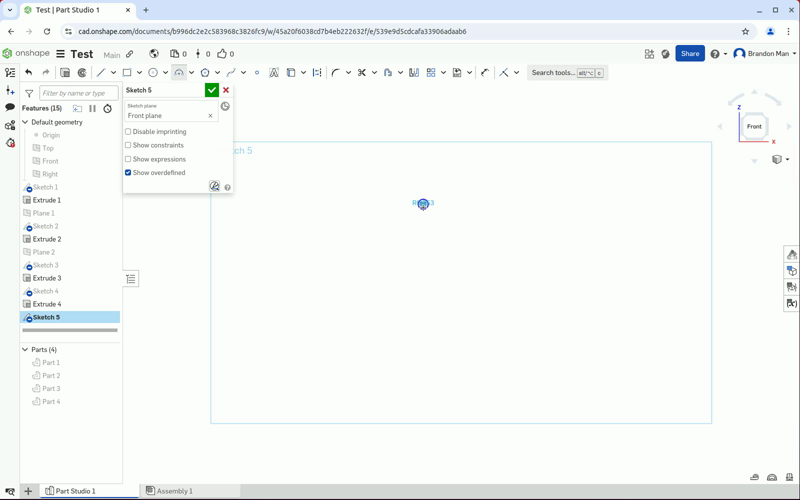
scroll(6)
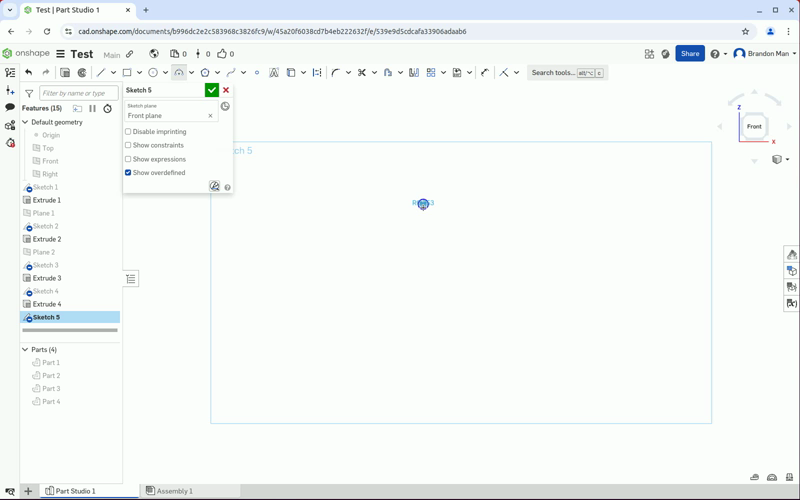
scroll(6)
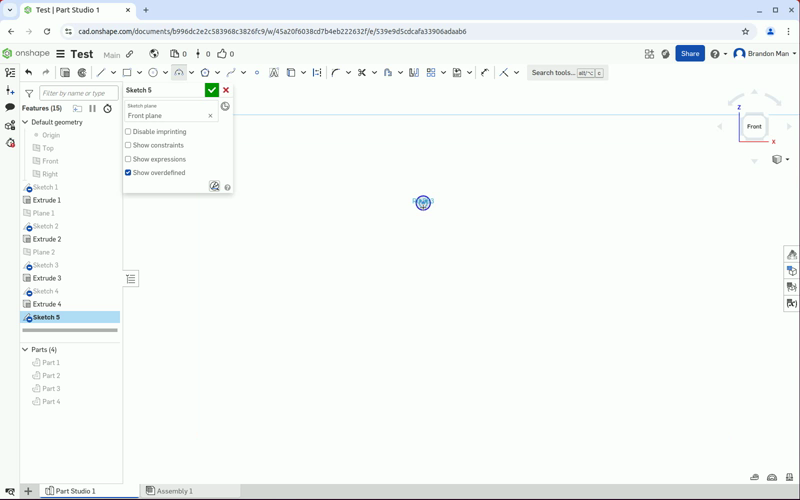
scroll(6)
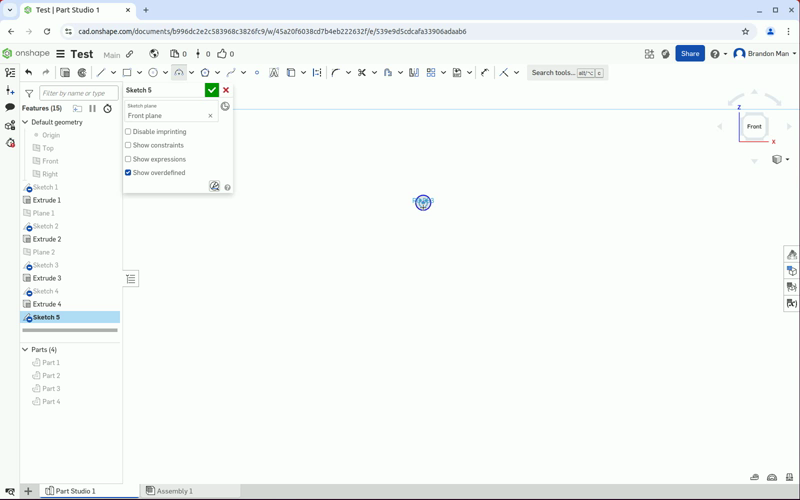
scroll(6)
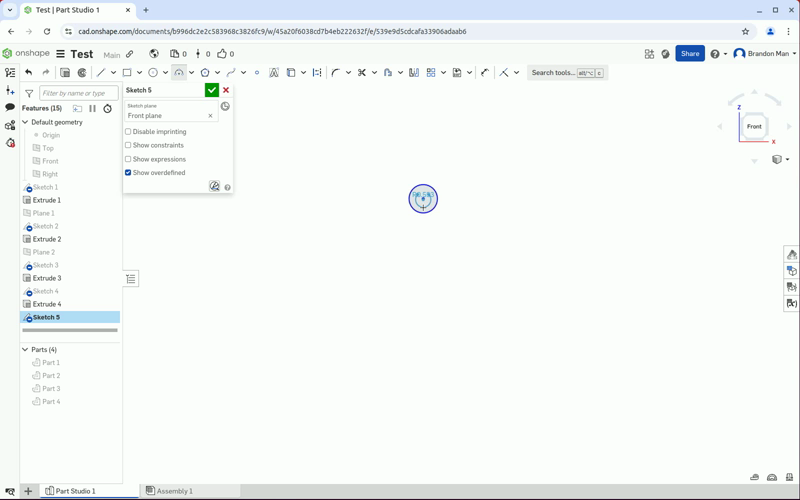
scroll(6)
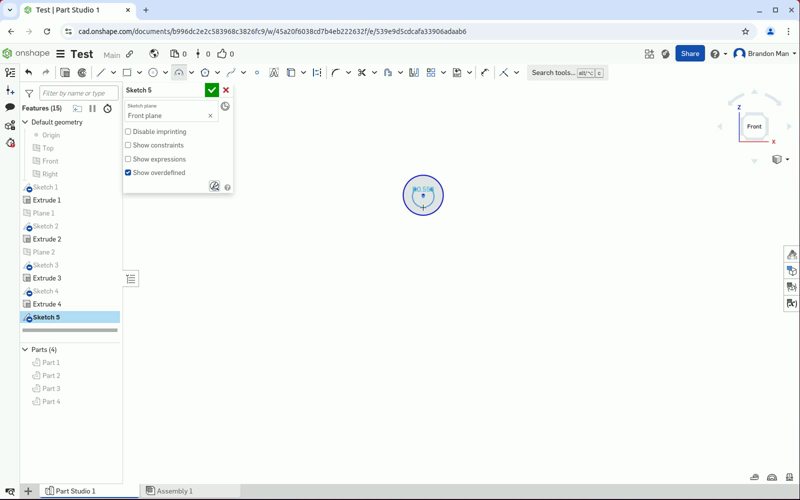
scroll(6)
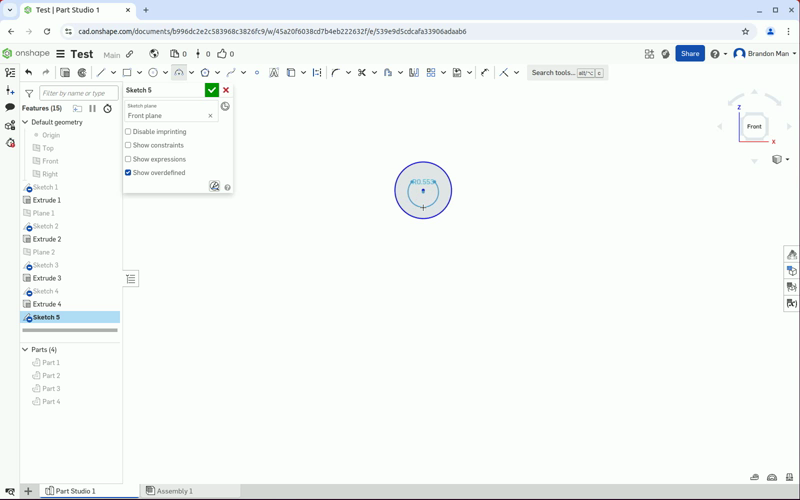
scroll(6)
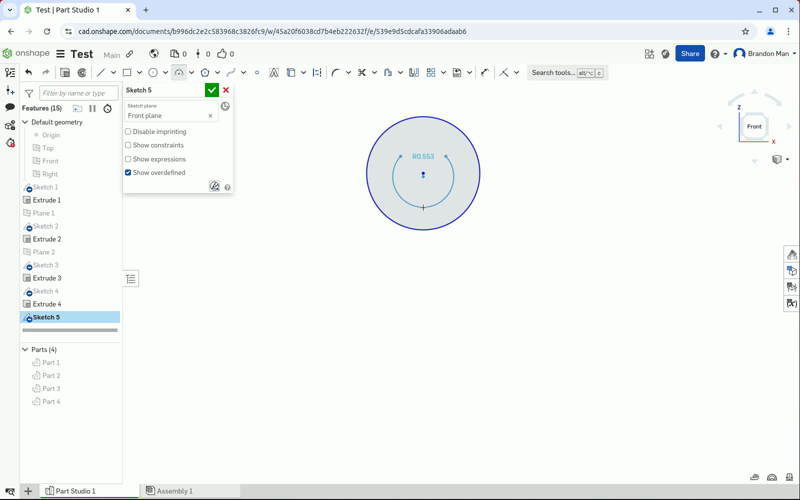
click(423, 207)
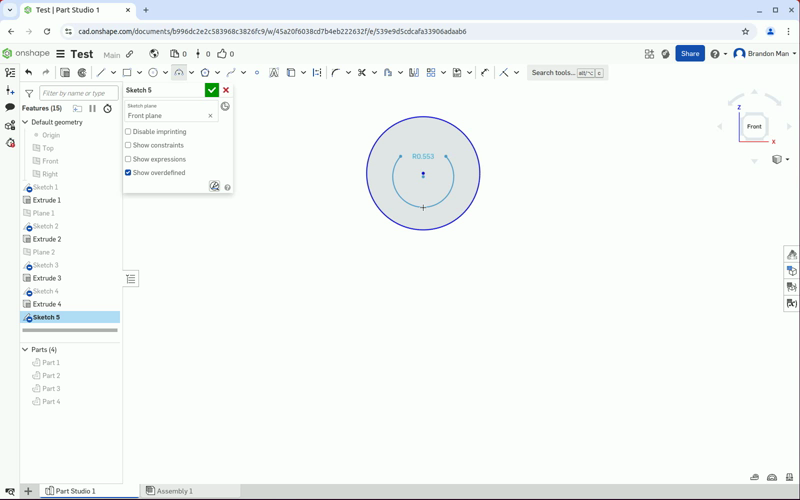
scroll(-6)
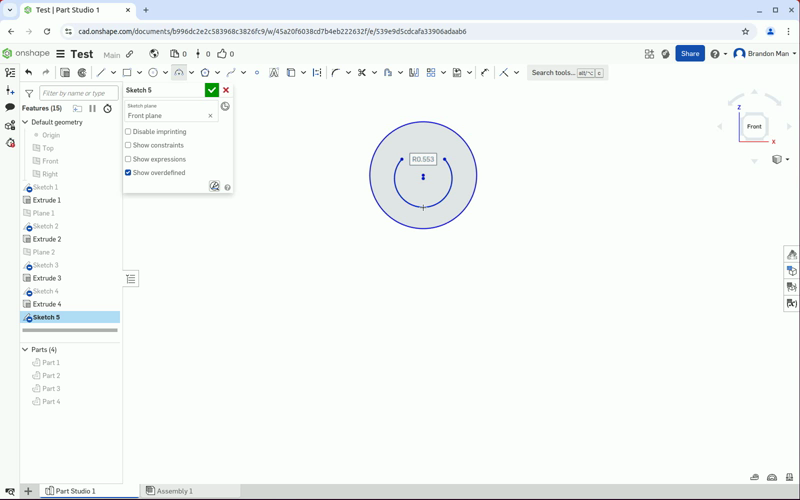
scroll(-6)
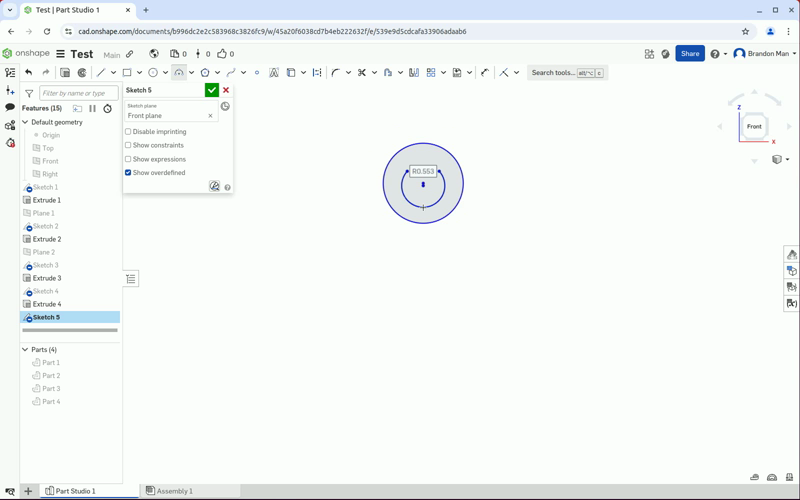
scroll(-6)
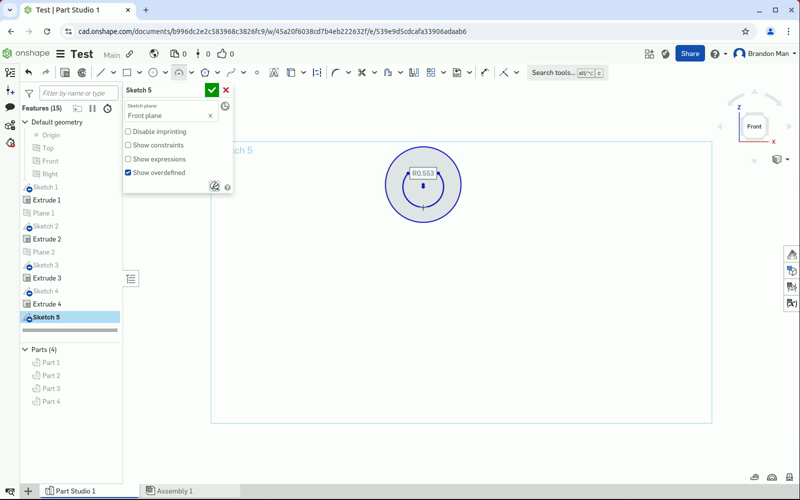
scroll(-6)
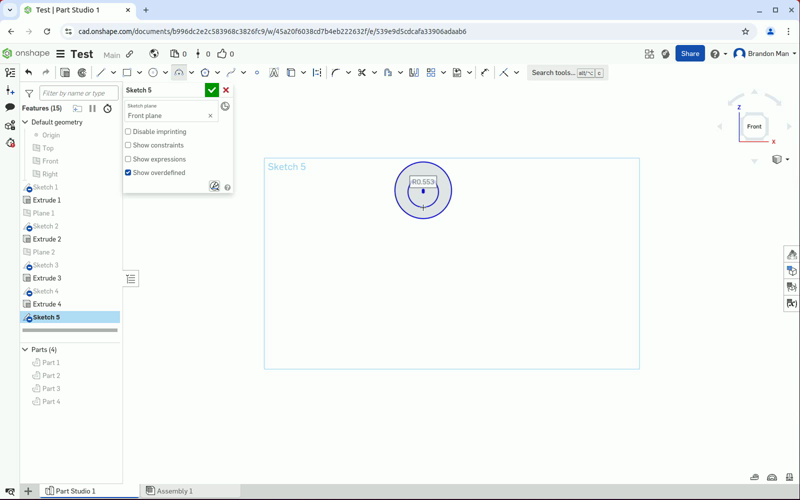
scroll(-6)
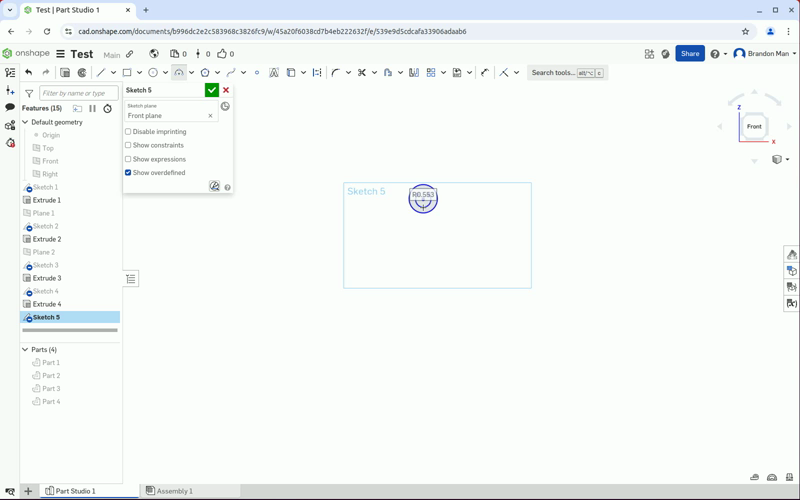
scroll(-6)
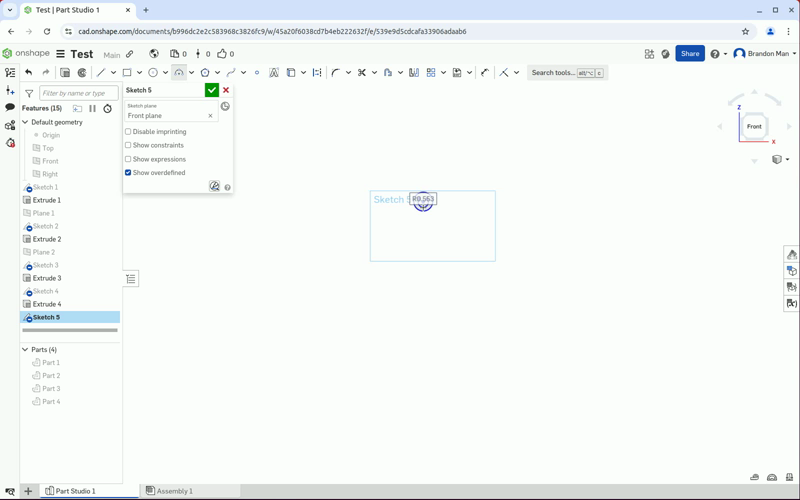
scroll(-6)
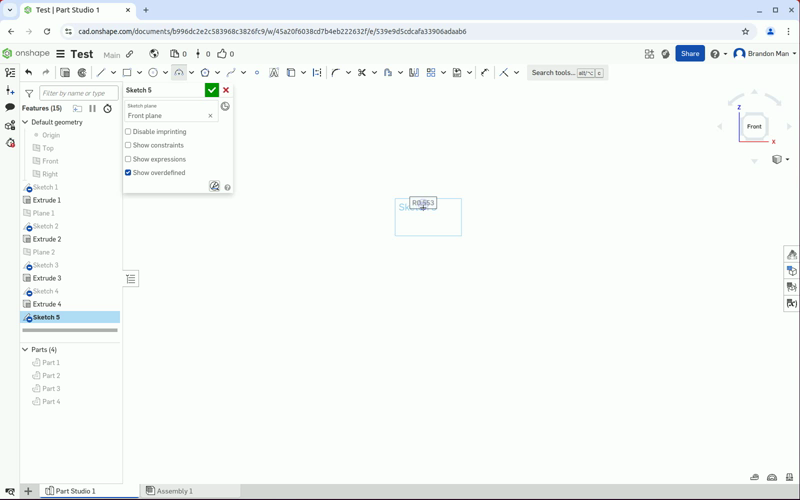
key_up(shift)
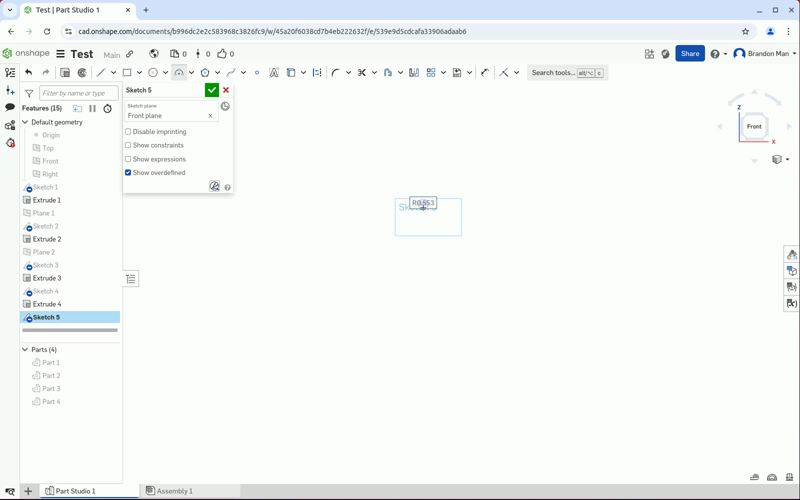
key(esc)
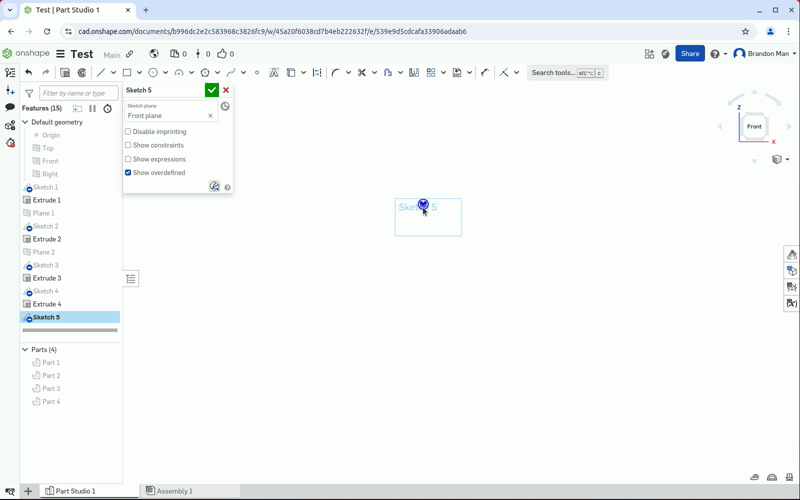
key(l)
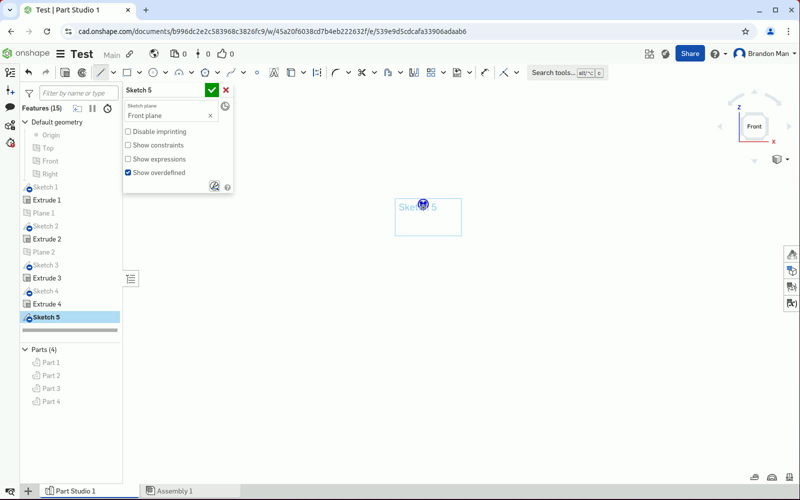
mouse_move(425, 202)
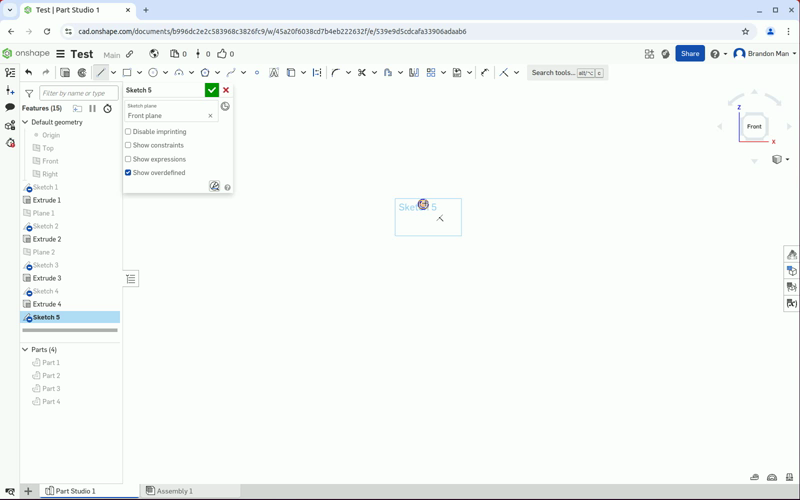
scroll(6)
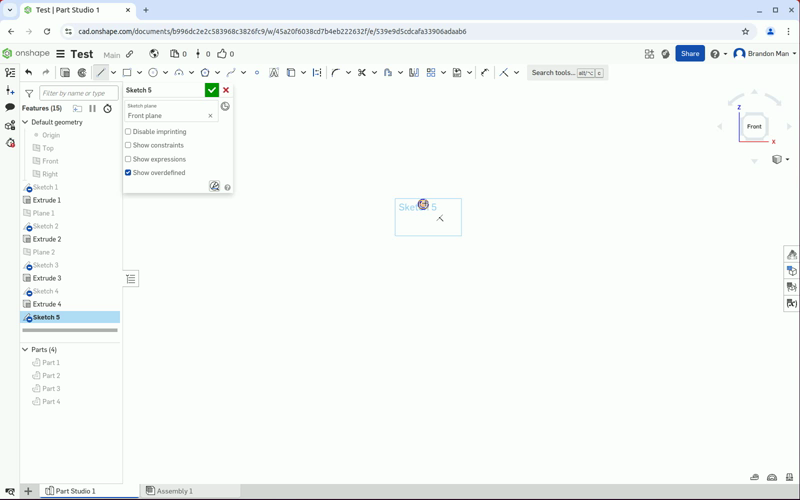
scroll(6)
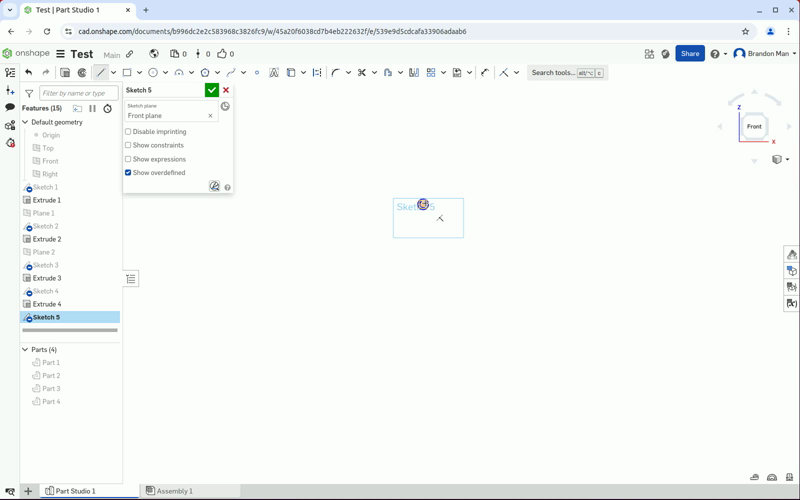
scroll(6)
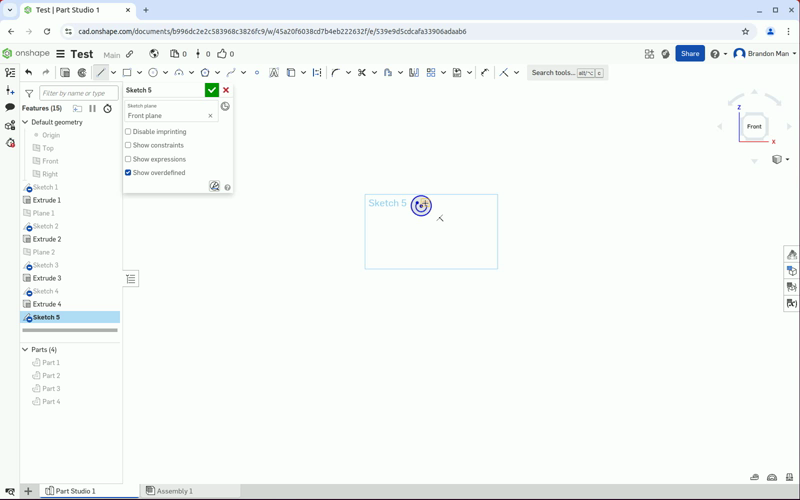
scroll(6)
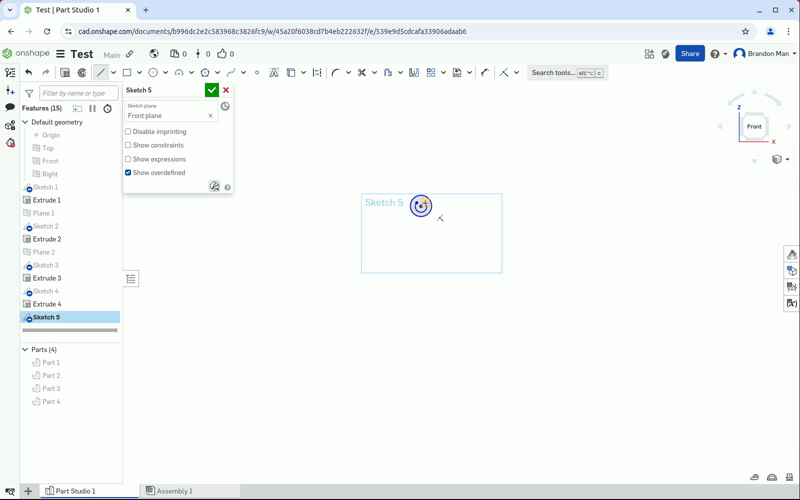
scroll(6)
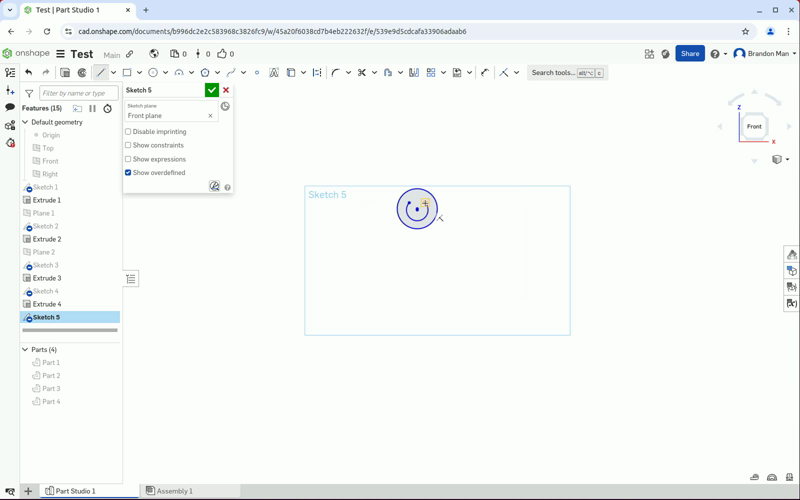
scroll(6)
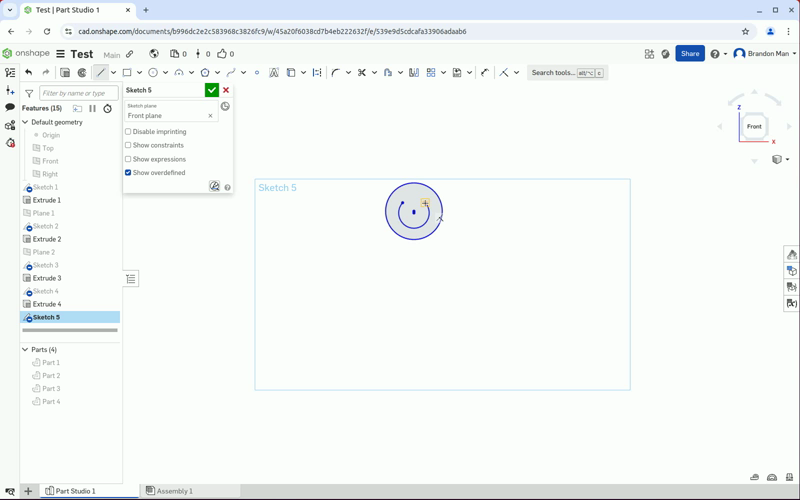
scroll(6)
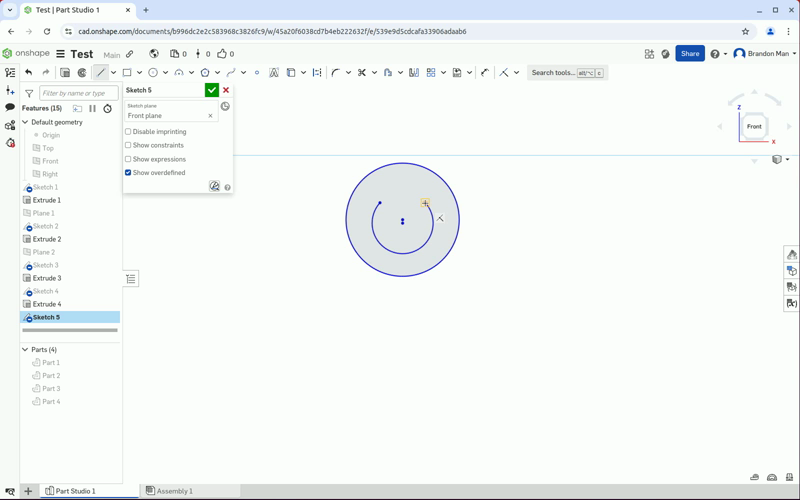
click(425, 202)
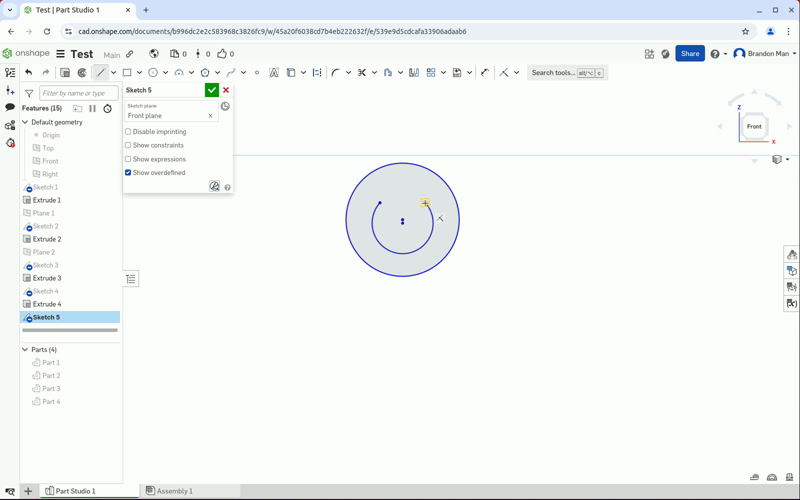
scroll(-6)
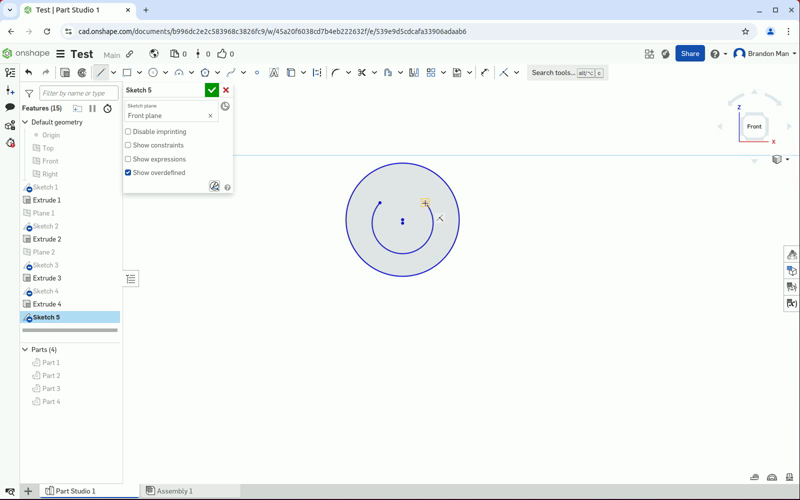
scroll(-6)
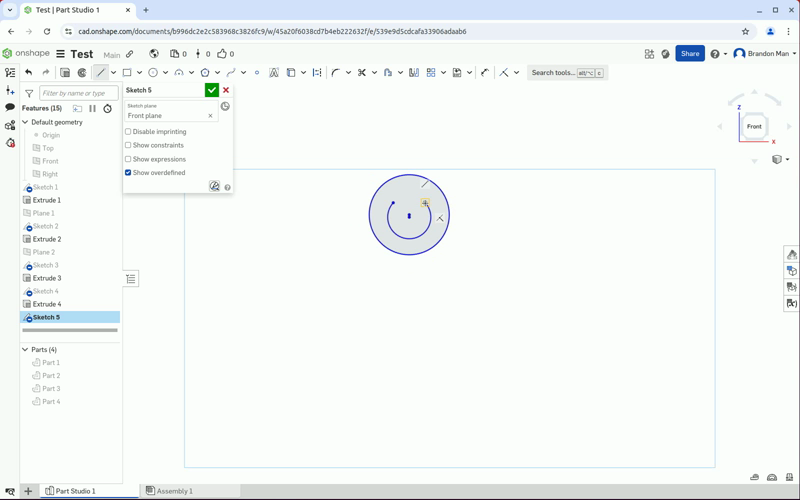
scroll(-6)
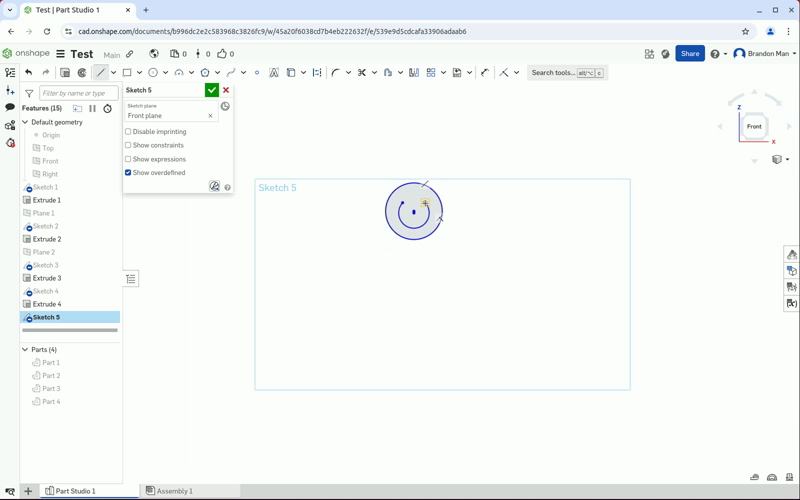
scroll(-6)
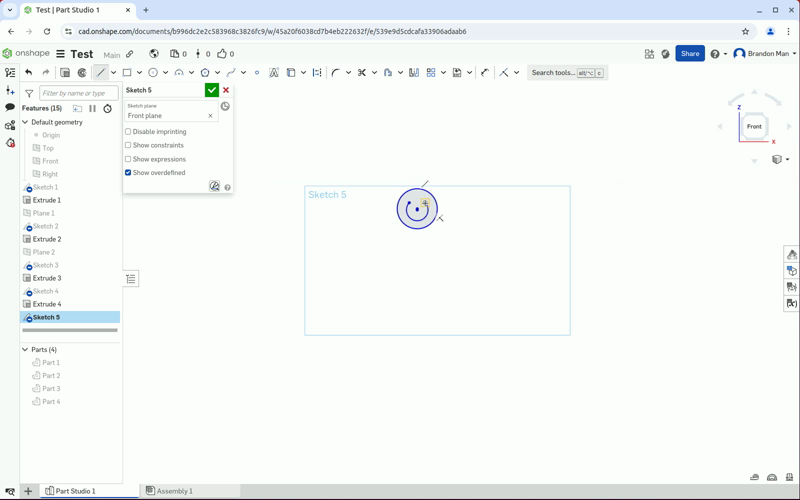
scroll(-6)
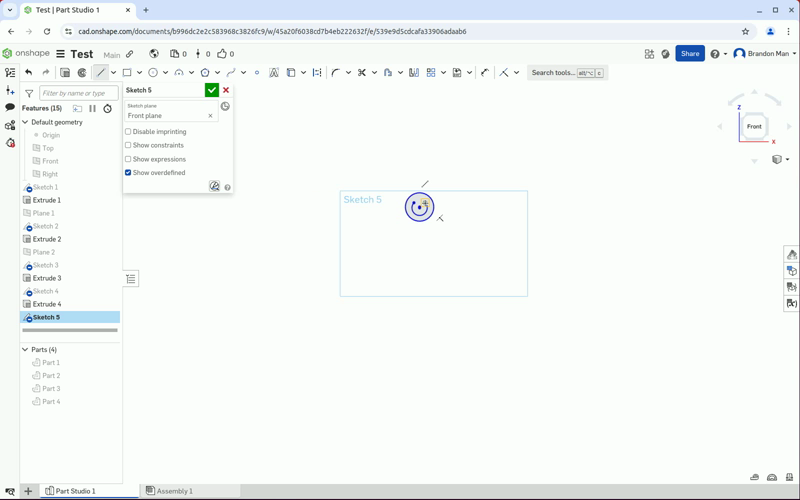
scroll(-6)
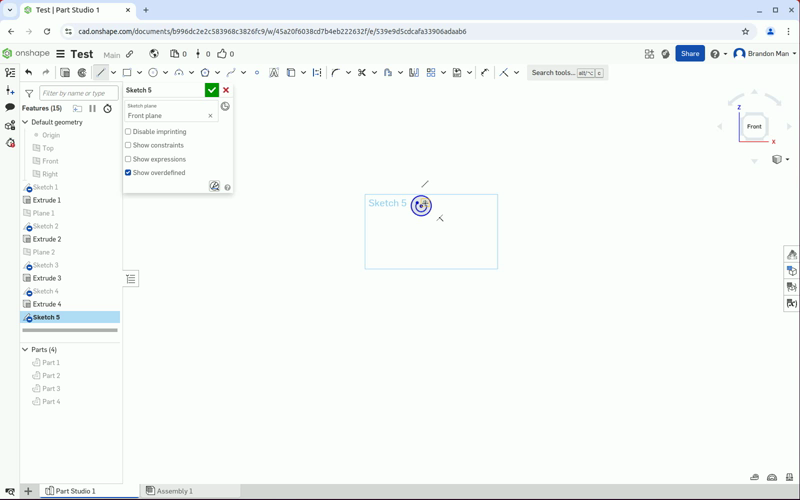
scroll(-6)
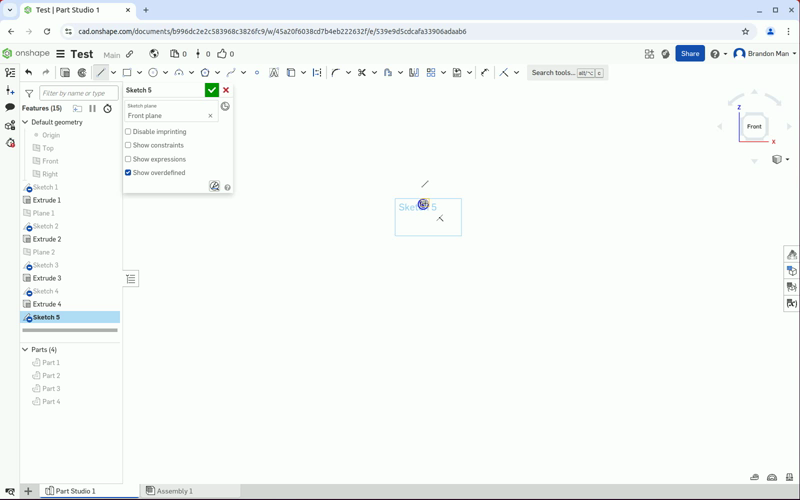
mouse_move(455, 202)
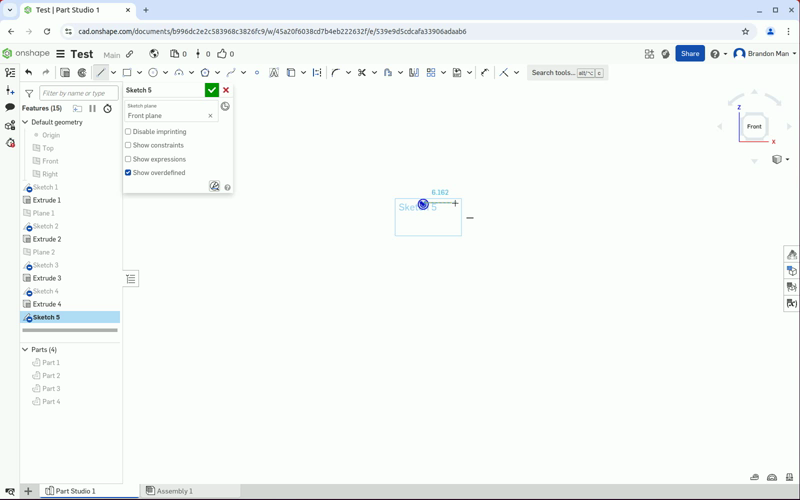
key_down(shift)
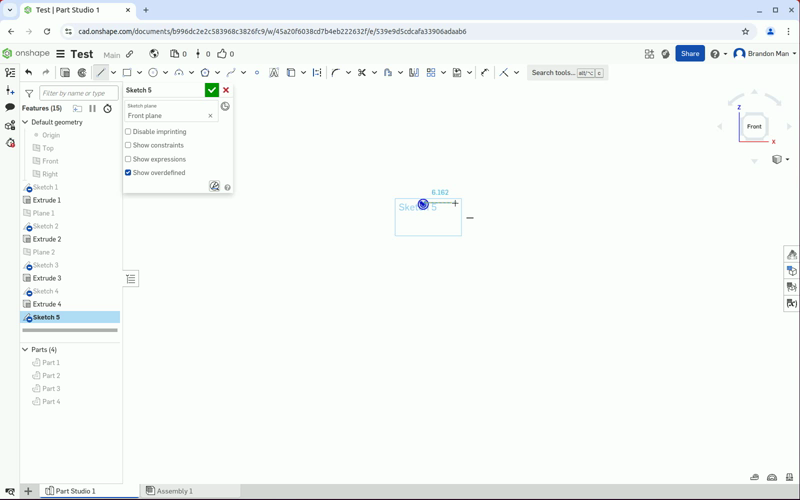
mouse_move(421, 202)
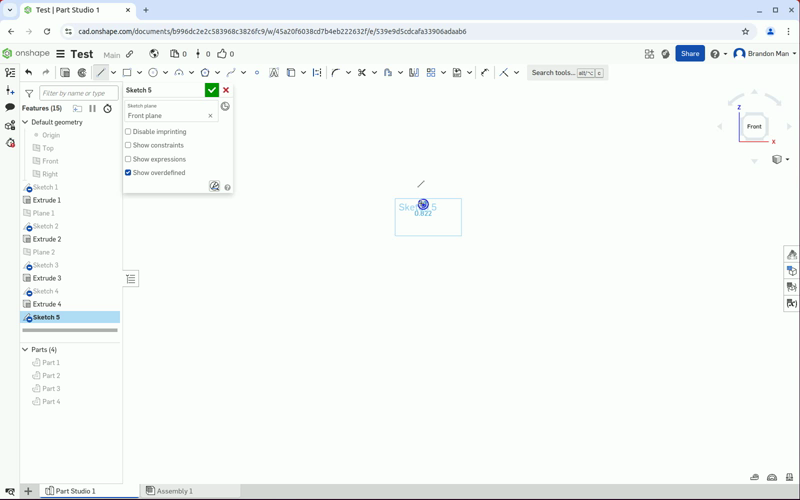
scroll(6)
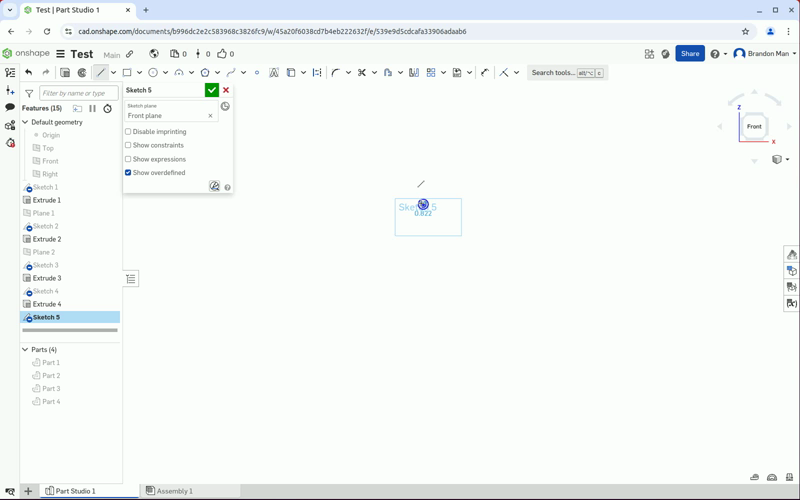
scroll(6)
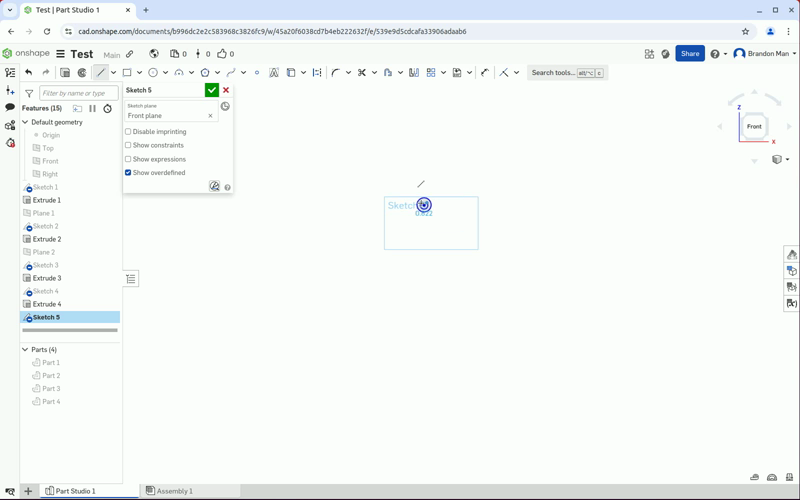
scroll(6)
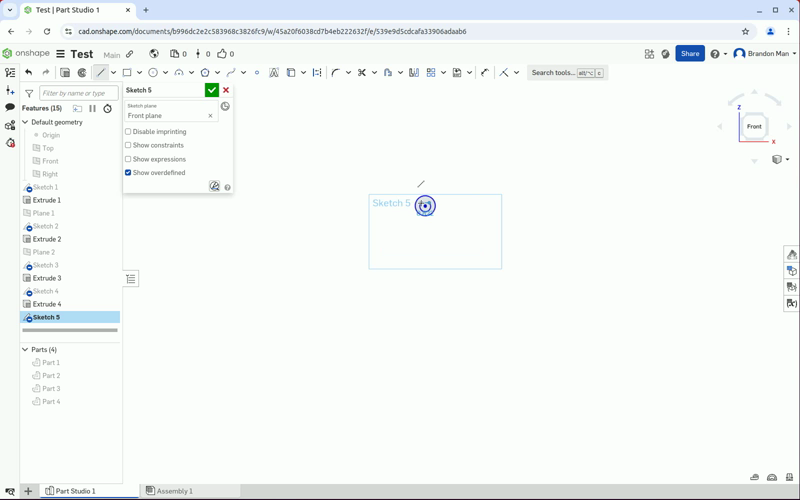
scroll(6)
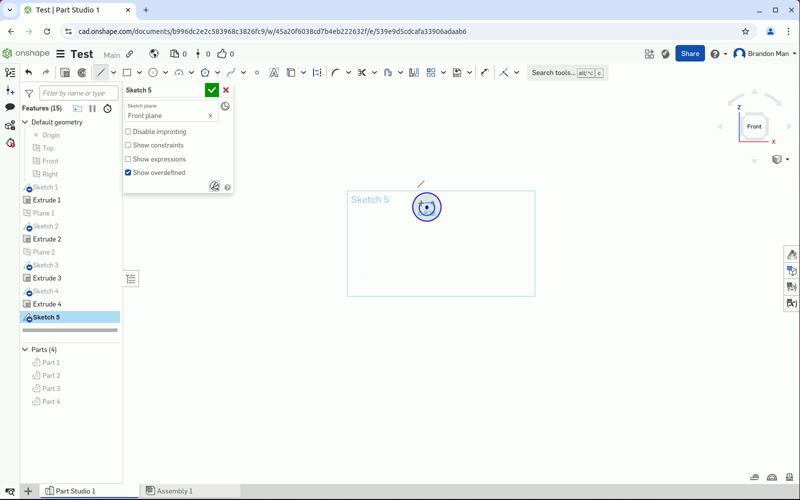
scroll(6)
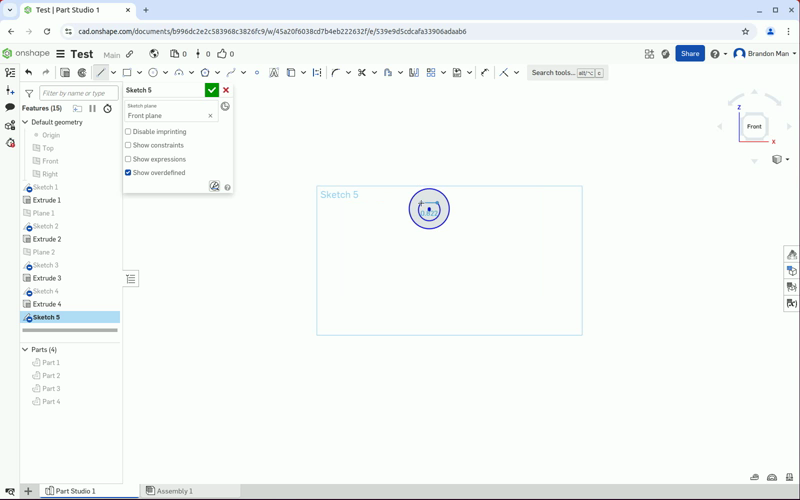
scroll(6)
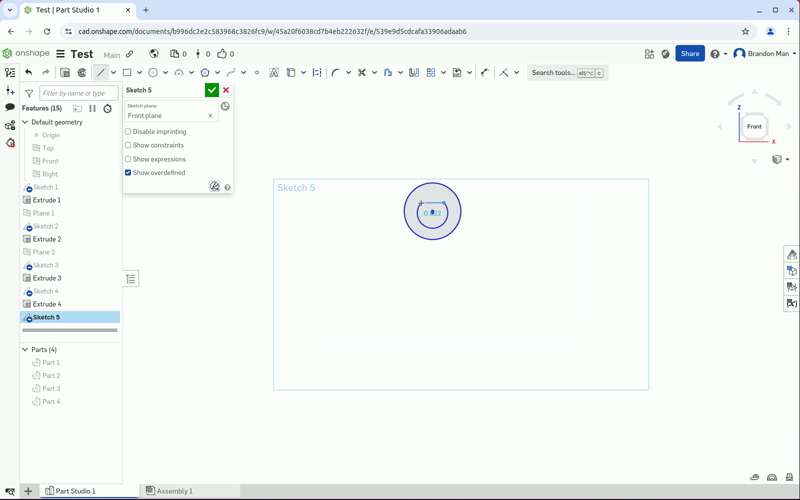
scroll(6)
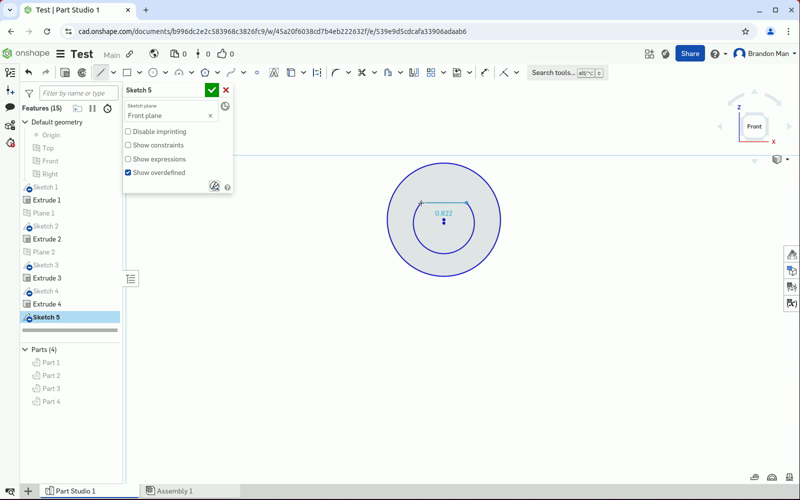
key_up(shift)
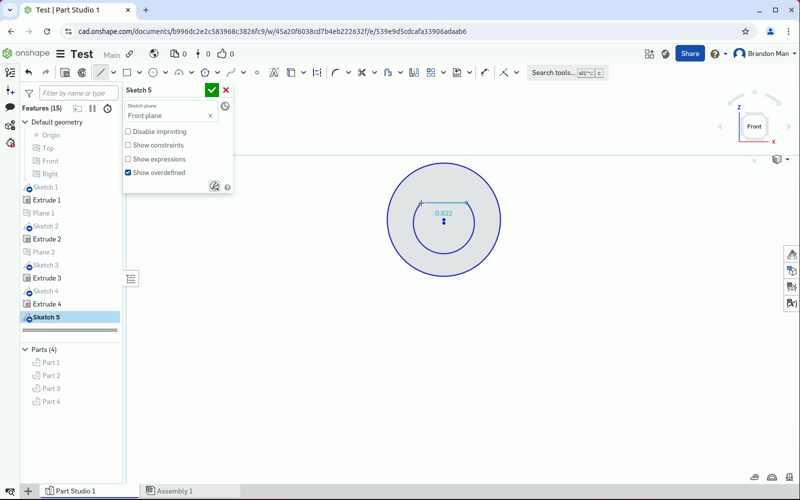
click(421, 202)
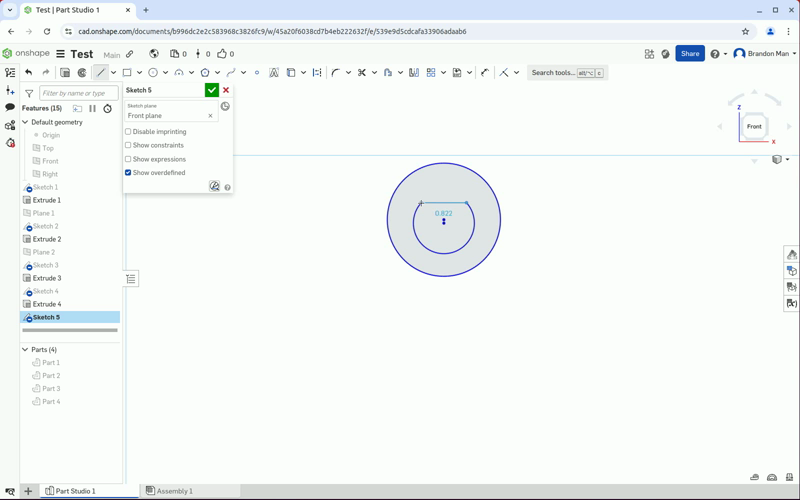
scroll(-6)
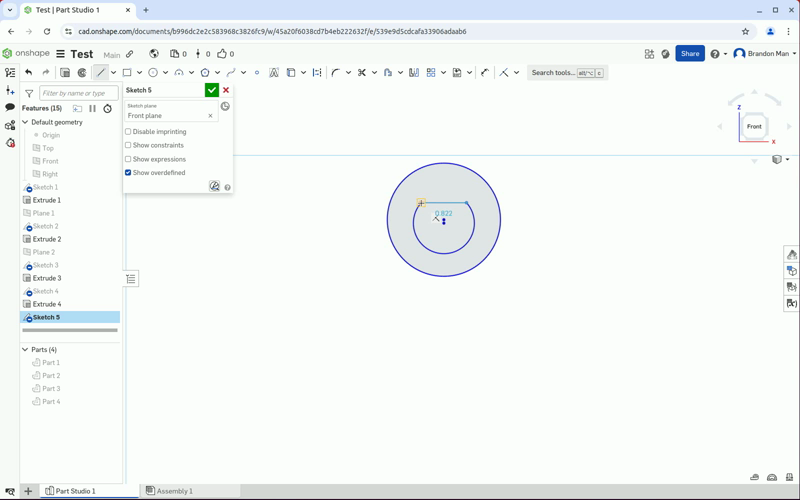
scroll(-6)
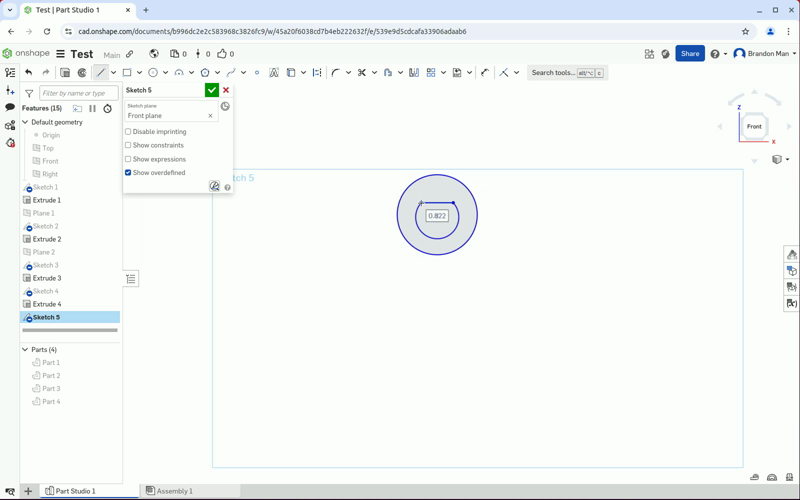
scroll(-6)
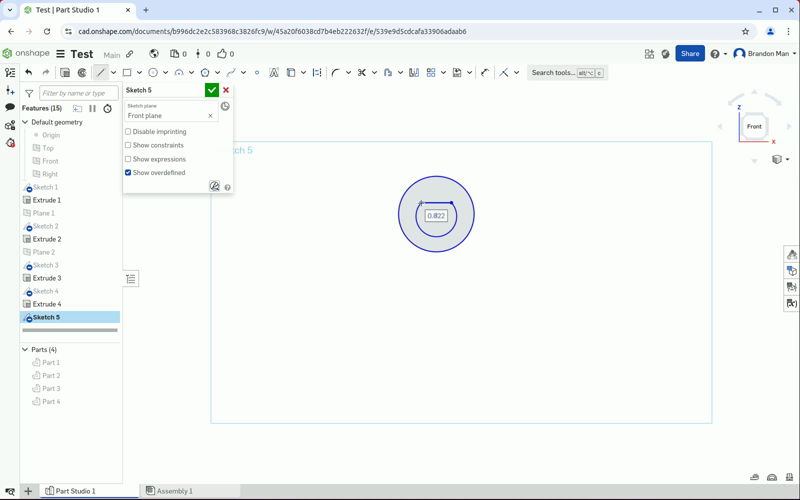
scroll(-6)
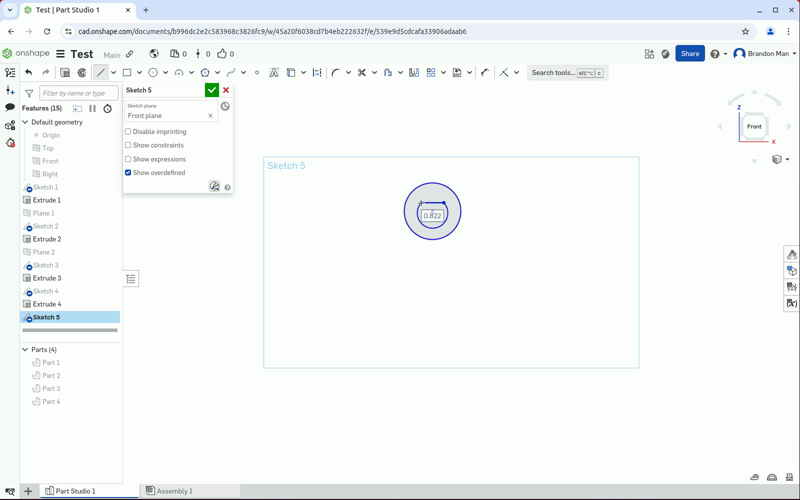
scroll(-6)
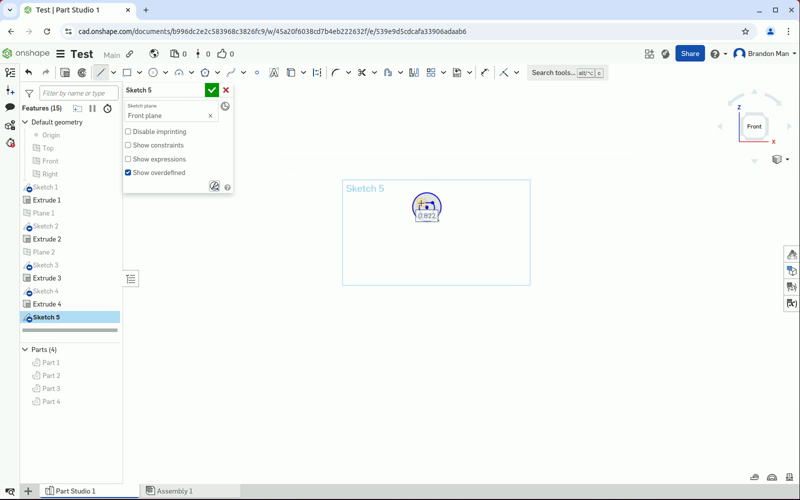
scroll(-6)
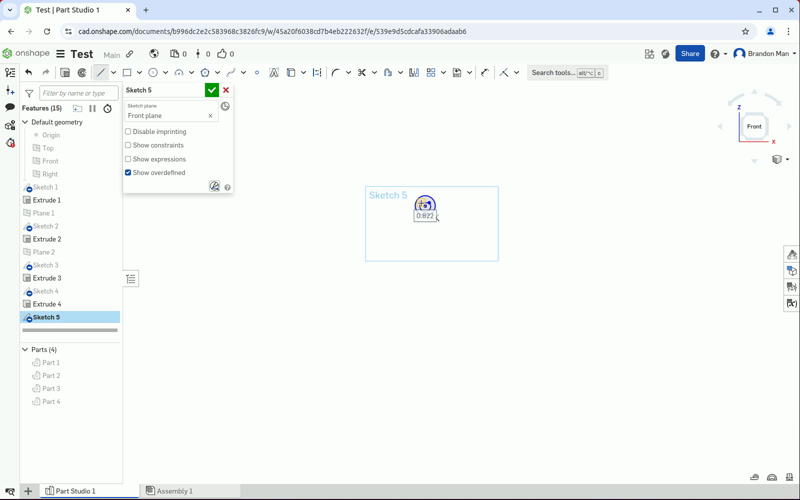
scroll(-6)
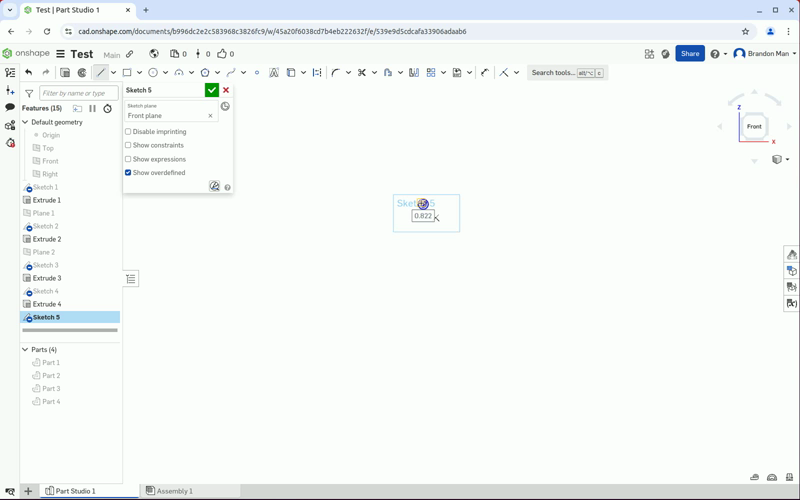
key(esc)
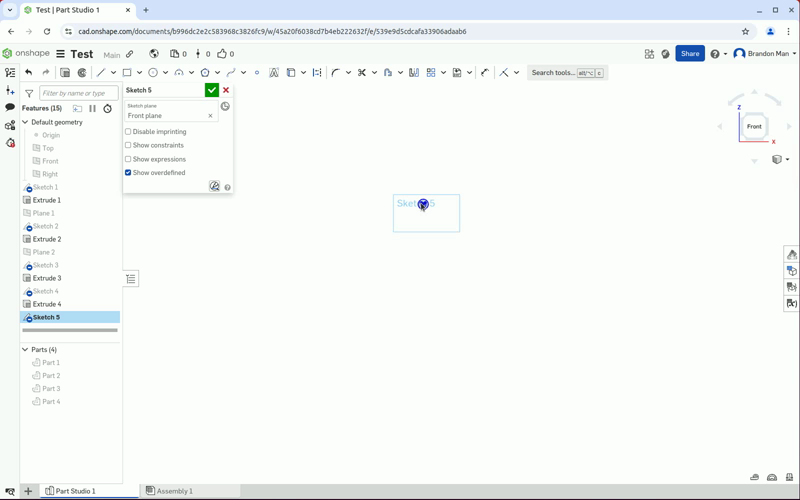
mouse_move(419, 206)
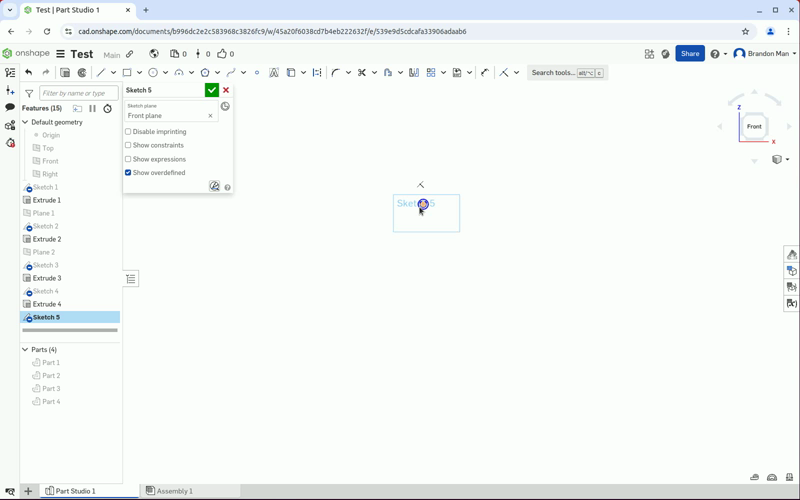
scroll(6)
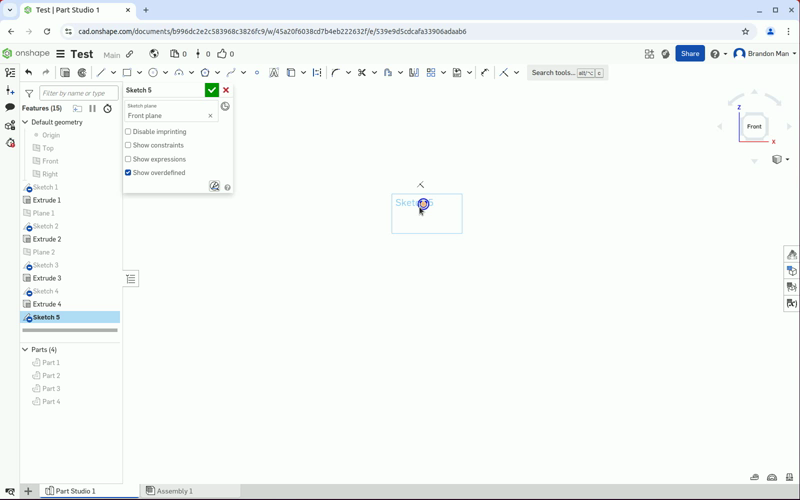
scroll(6)
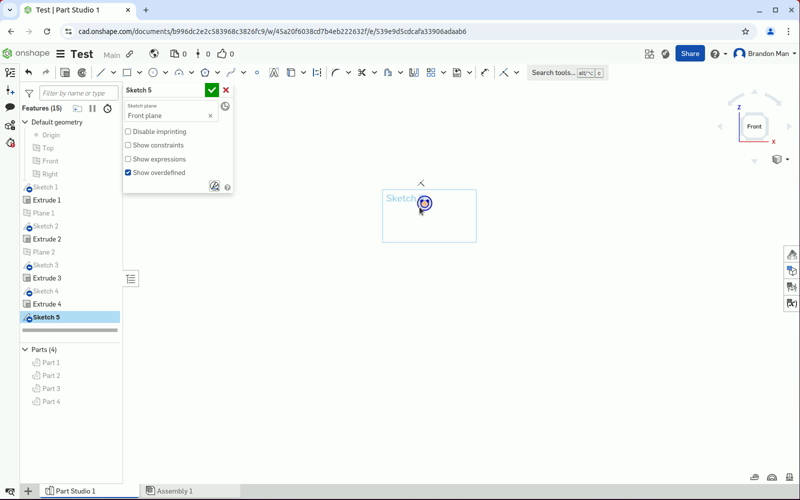
scroll(6)
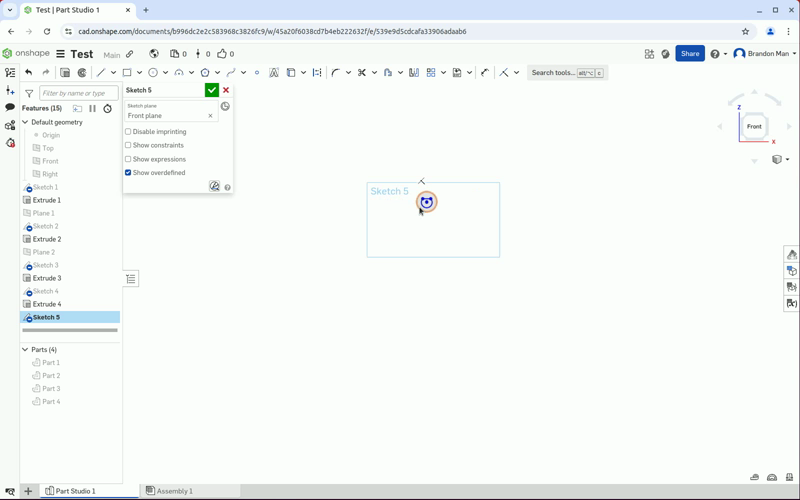
scroll(6)
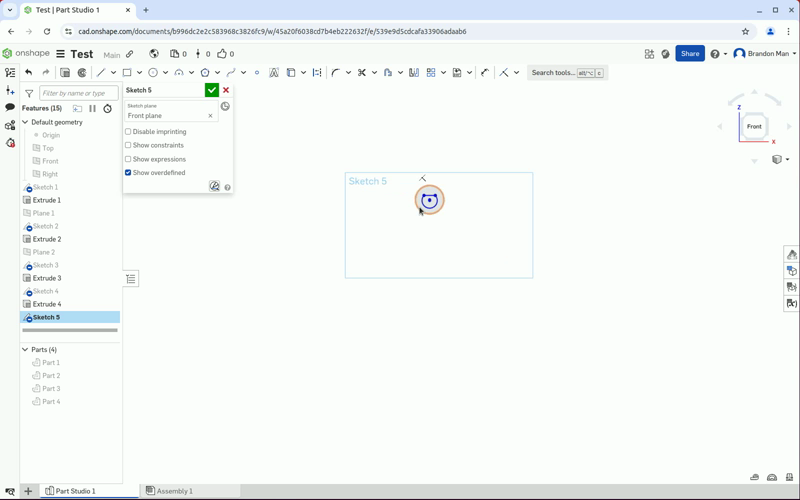
scroll(6)
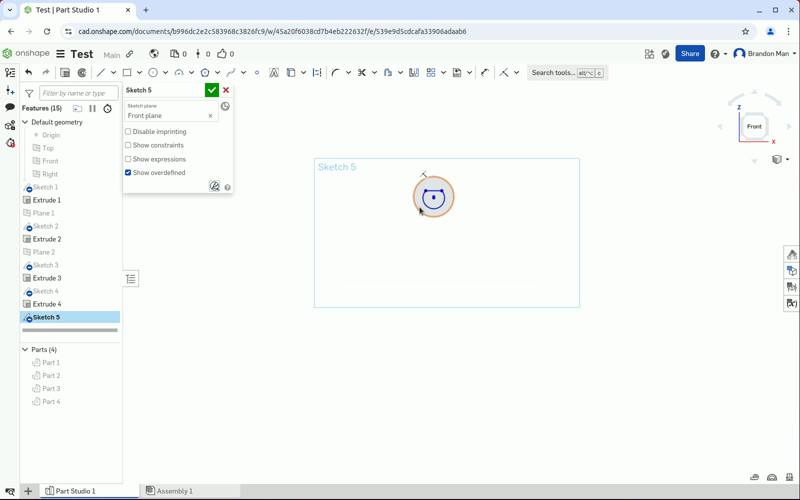
scroll(6)
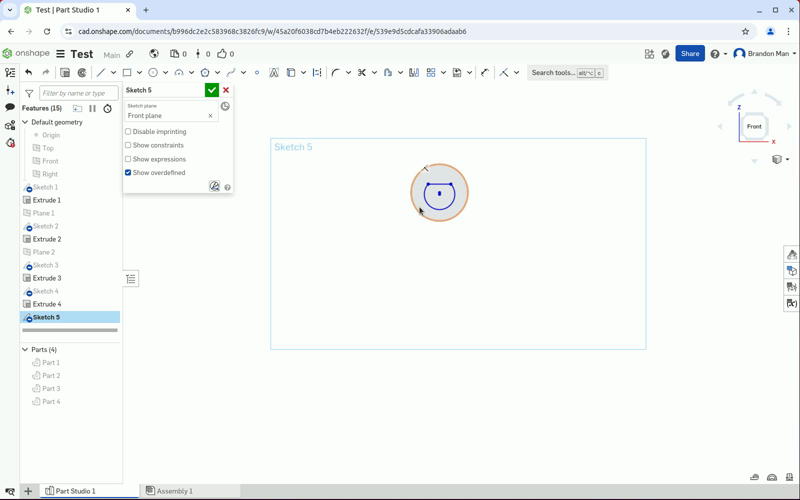
scroll(6)
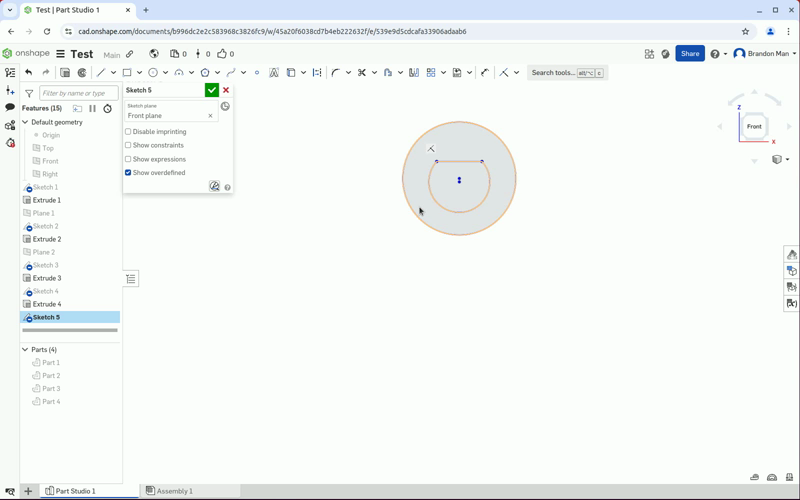
click(419, 206)
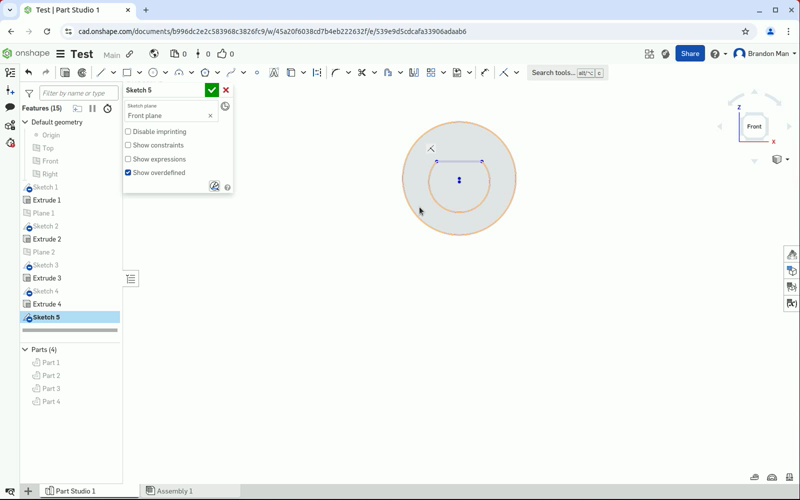
scroll(-6)
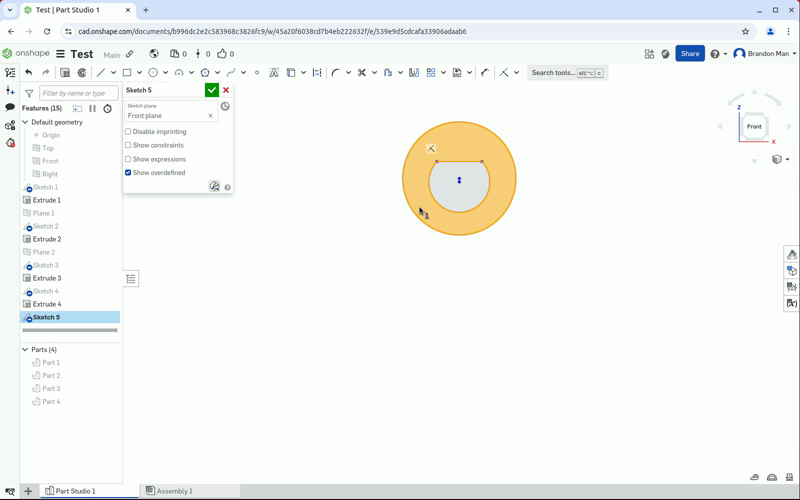
scroll(-6)
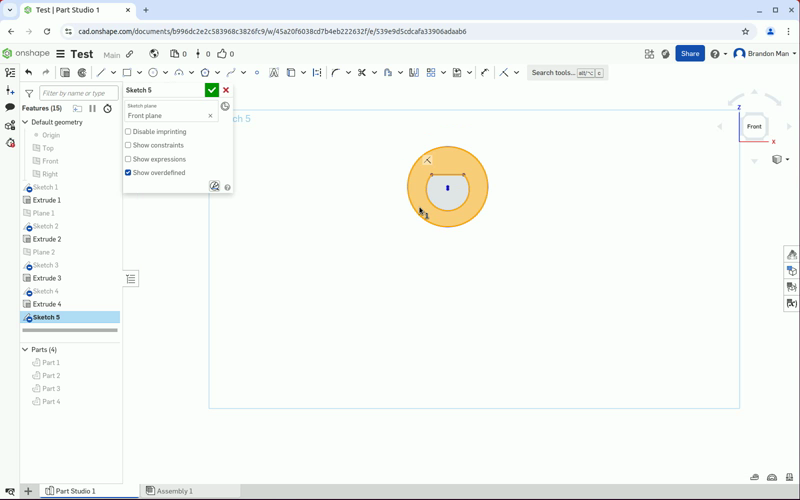
scroll(-6)
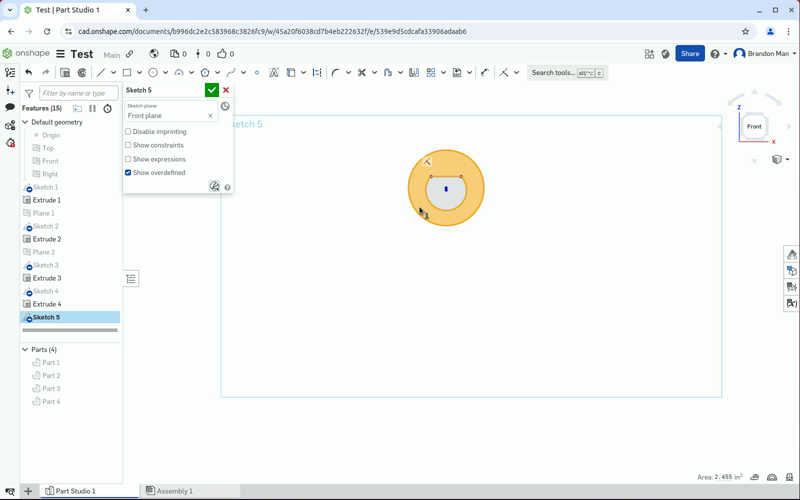
scroll(-6)
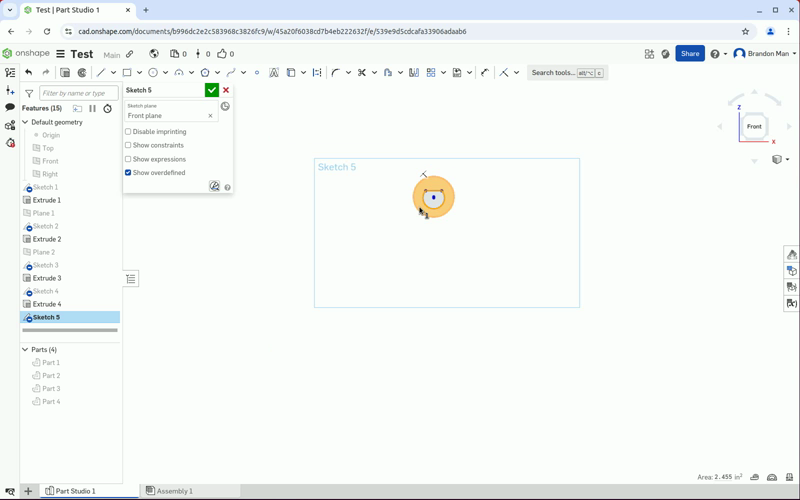
scroll(-6)
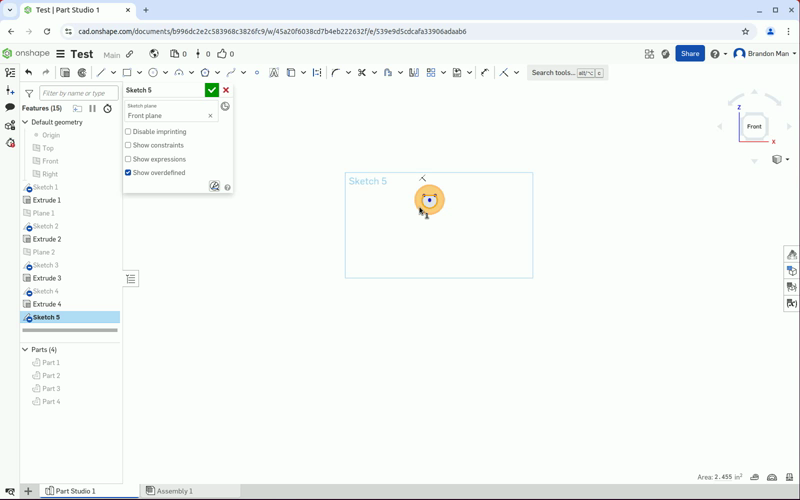
scroll(-6)
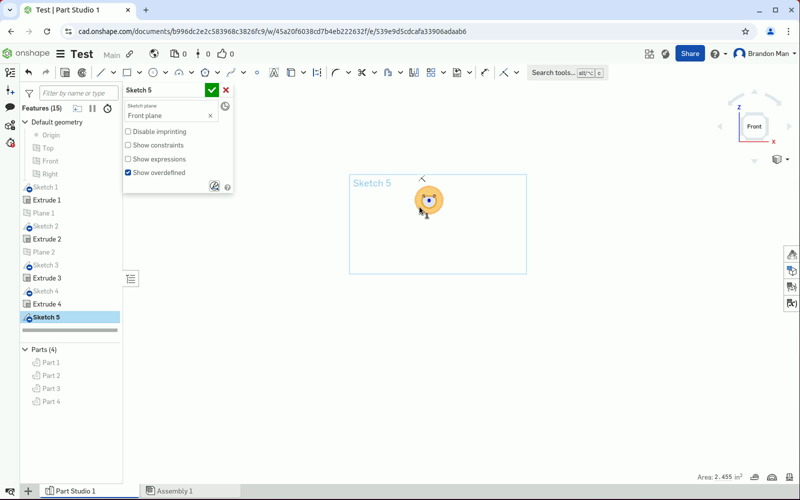
scroll(-6)
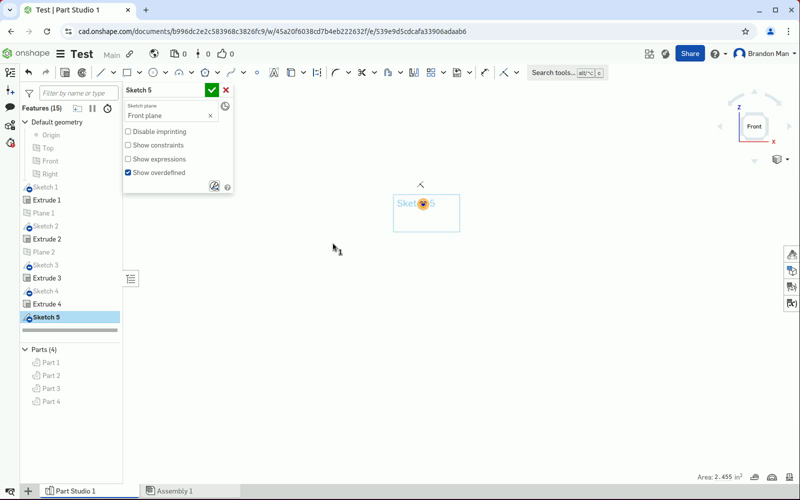
mouse_move(73, 352)
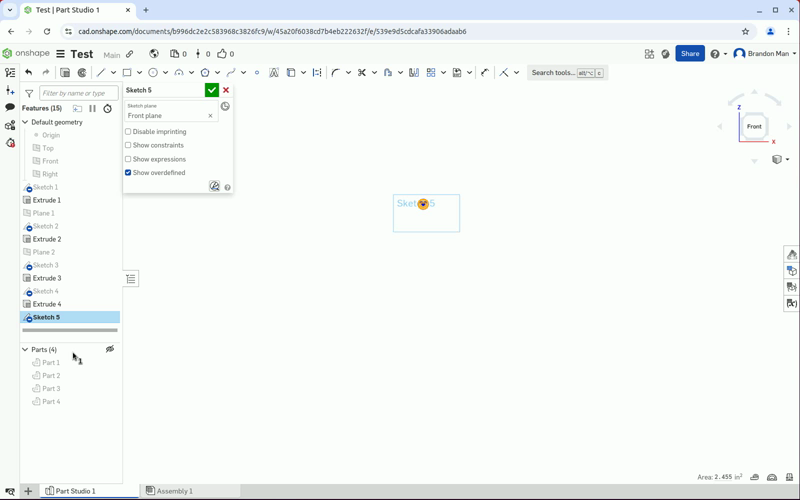
key(shift+y)
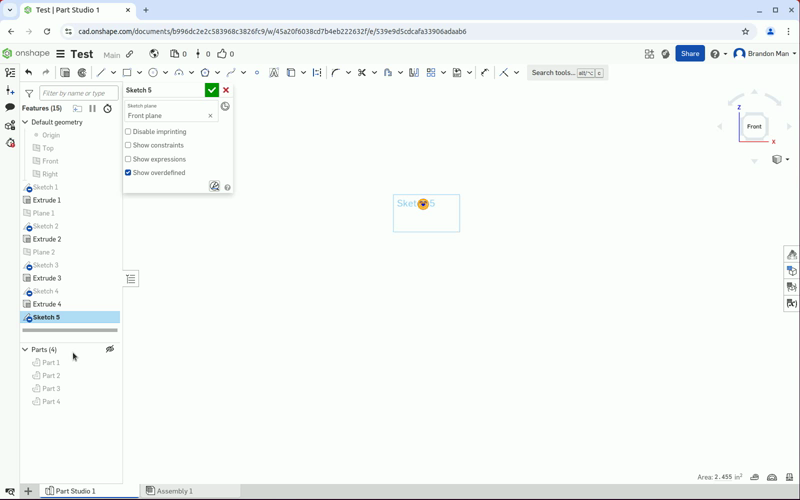
key(shift+e)
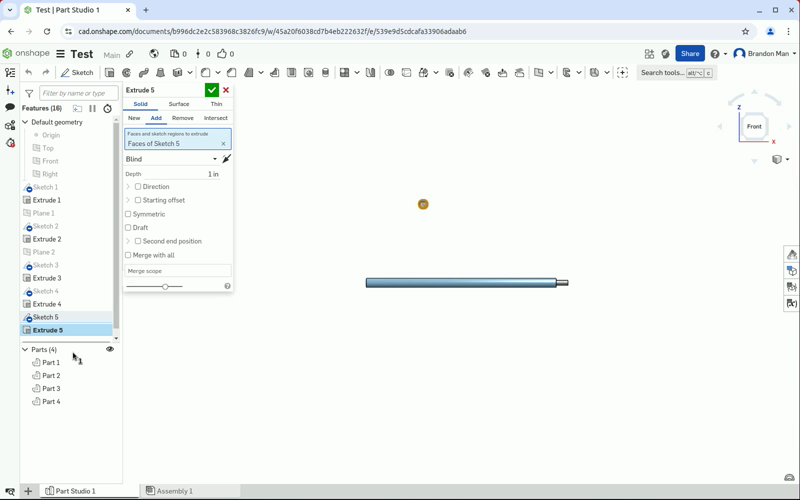
mouse_move(143, 106)
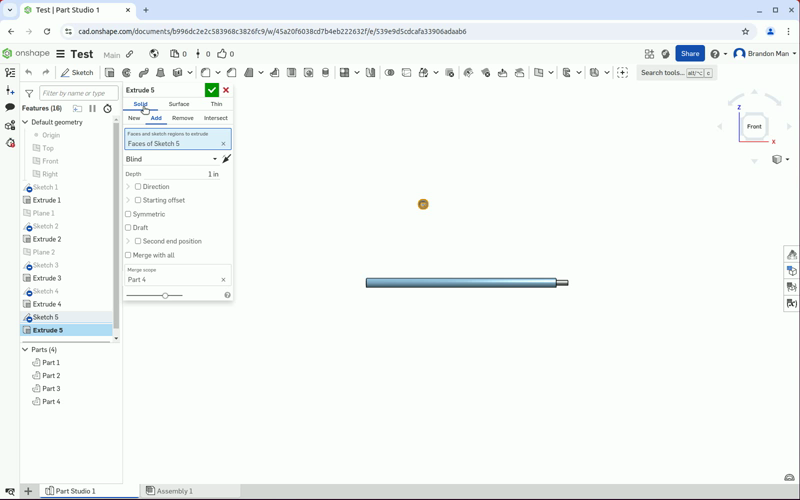
click(143, 106)
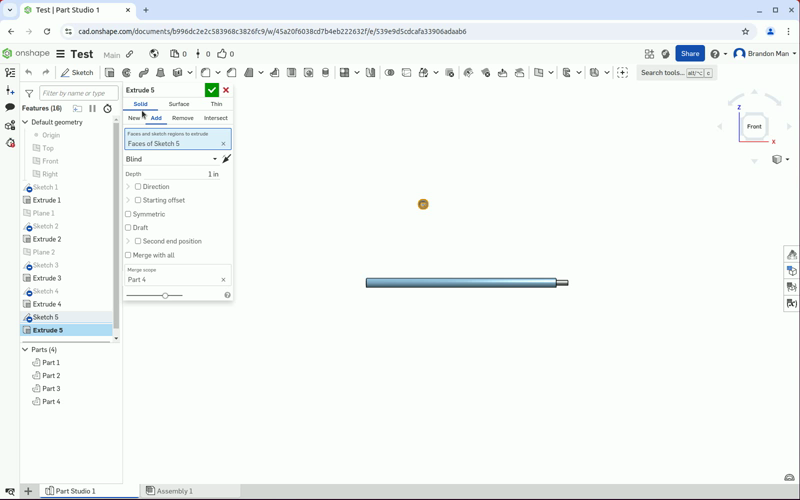
mouse_move(137, 120)
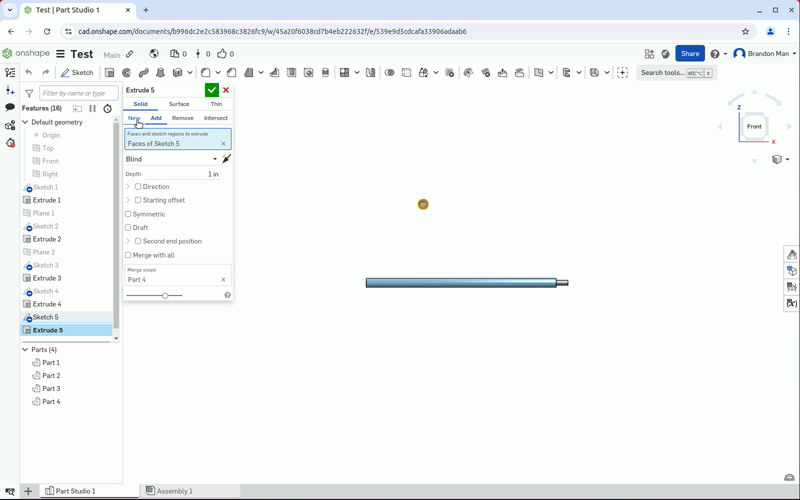
click(137, 120)
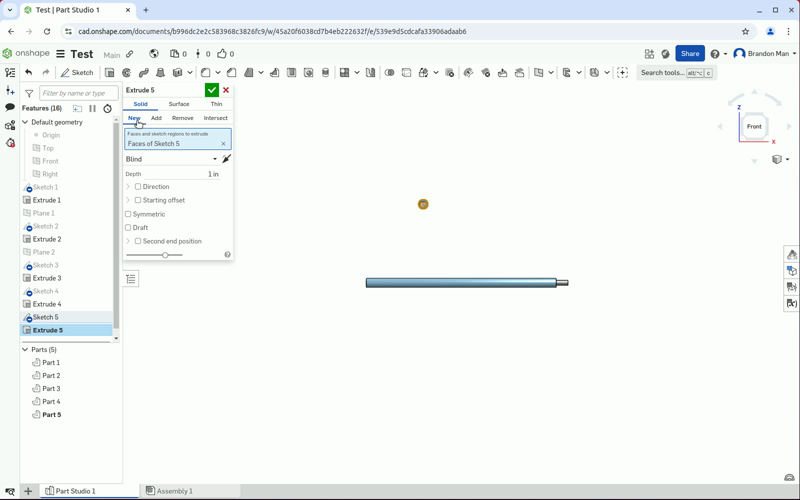
key(tab, 4)
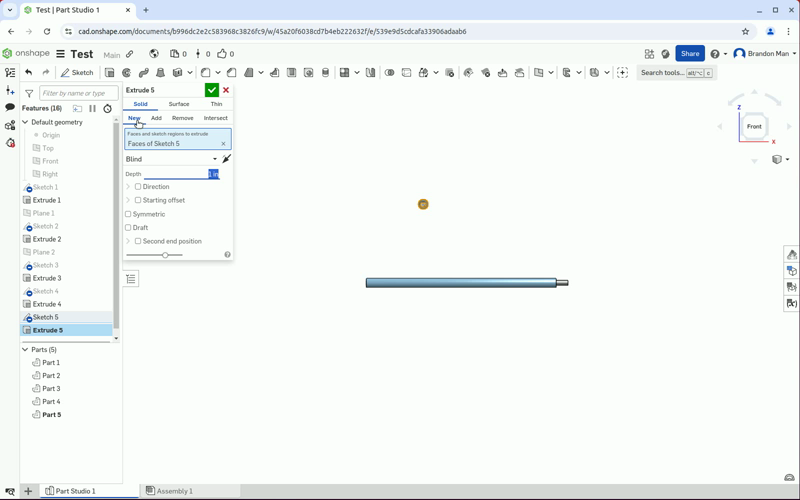
text(43.328)
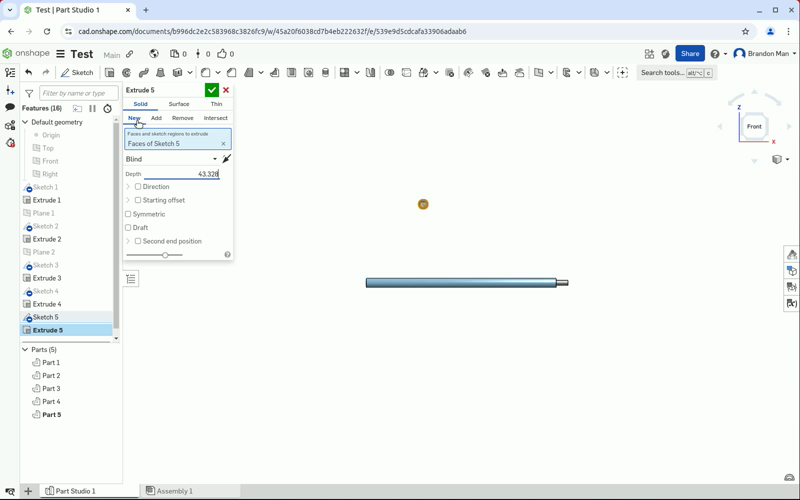
key(tab, 3)
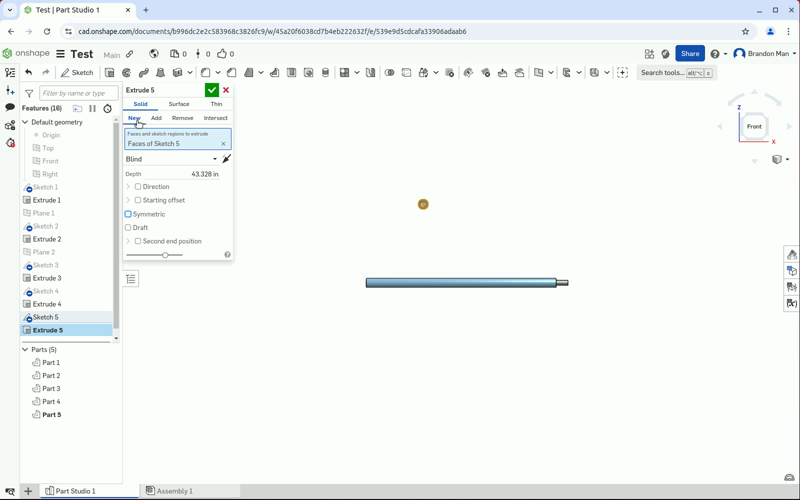
key(space)
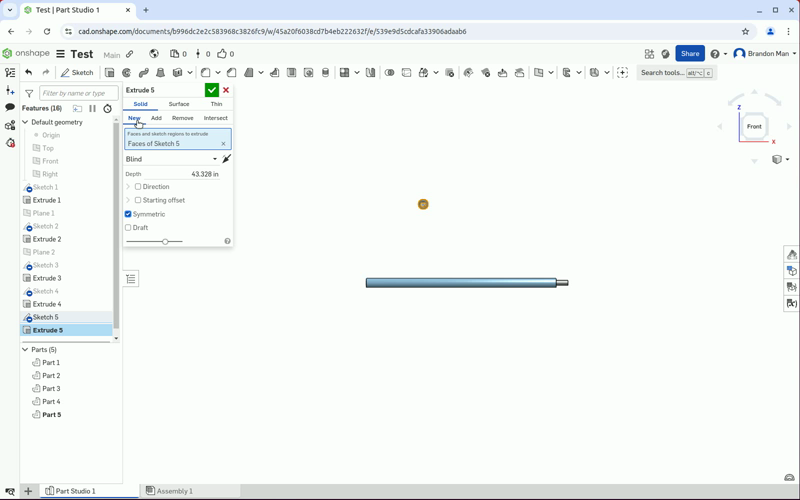
key(enter)
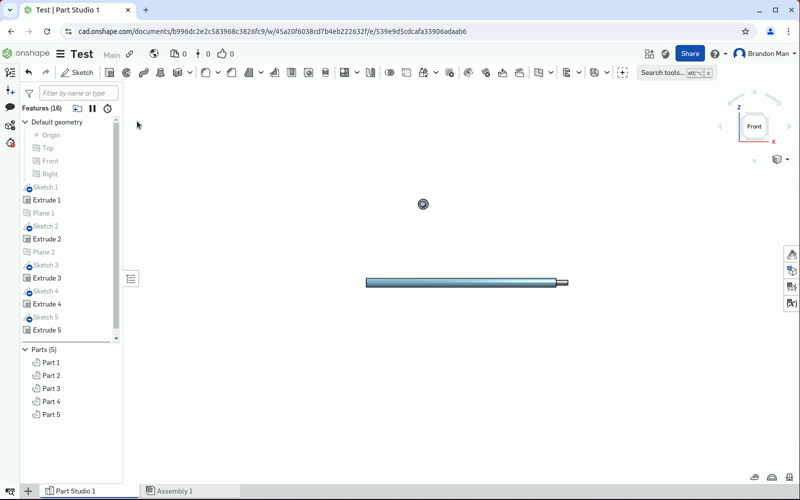
key(shift+h)
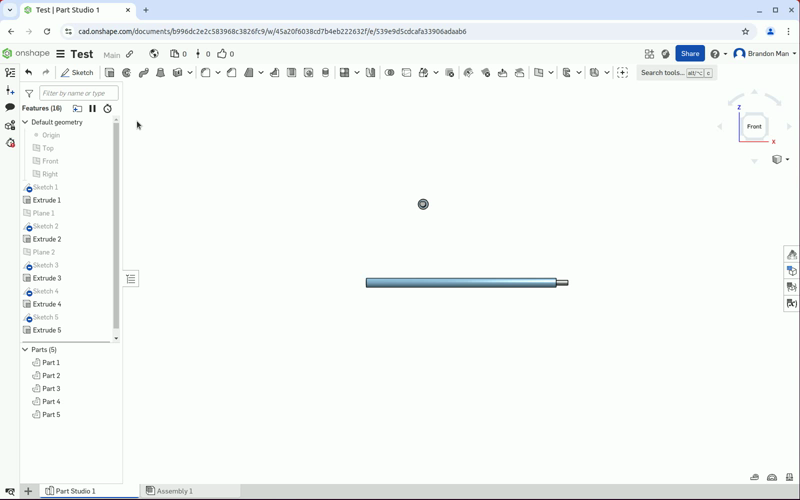
key(shift+h)
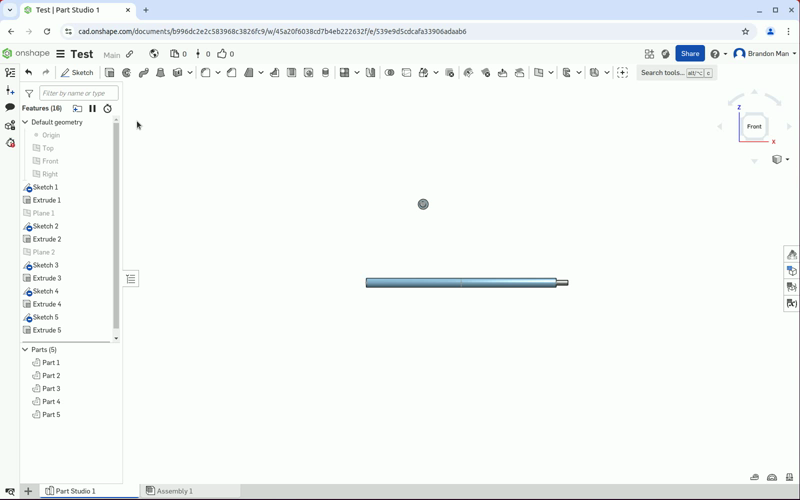
key(shift+7)
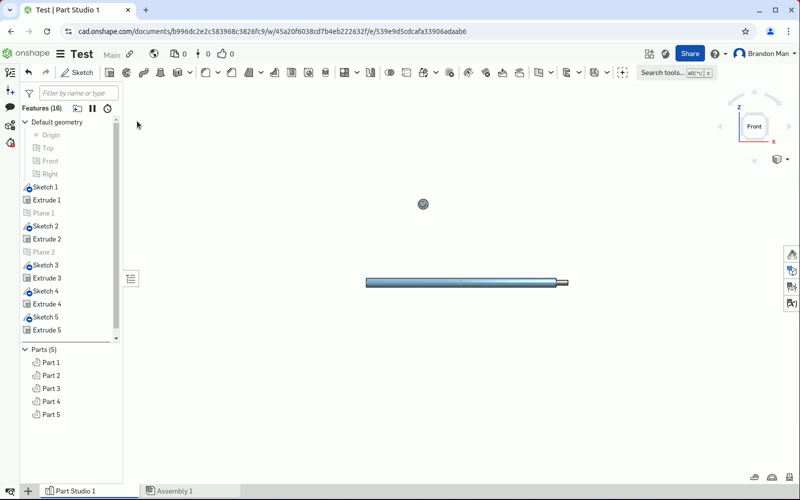
key(left, 2)
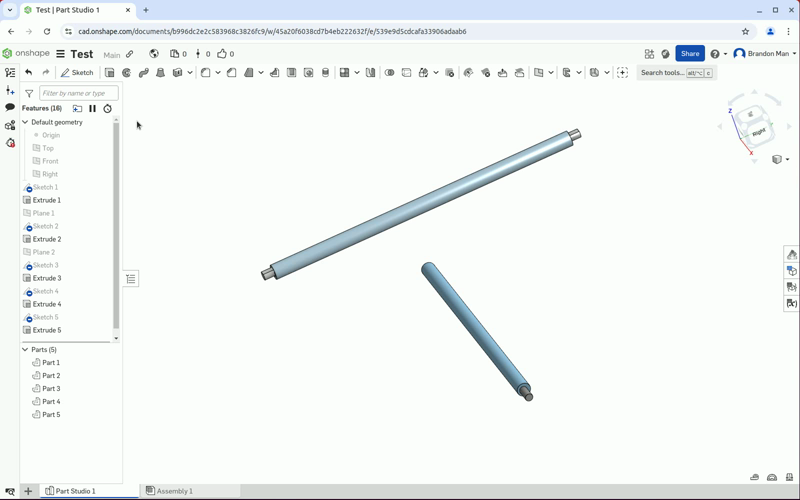
key(down, 2)
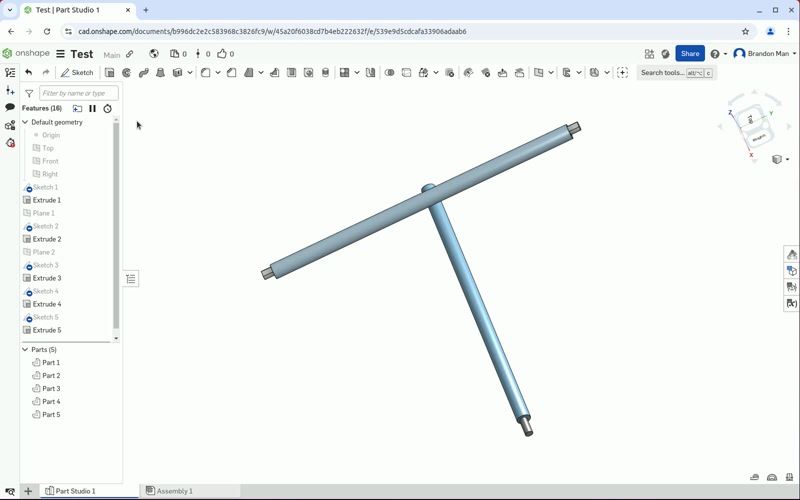
key(up, 2)
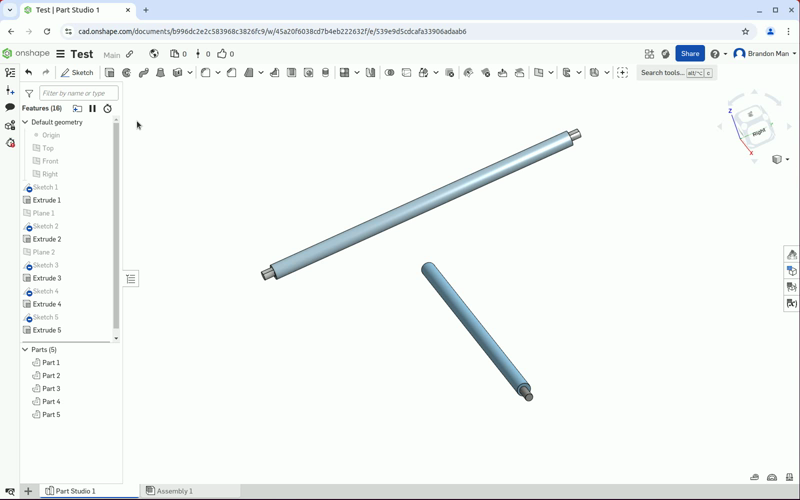
key(right, 2)
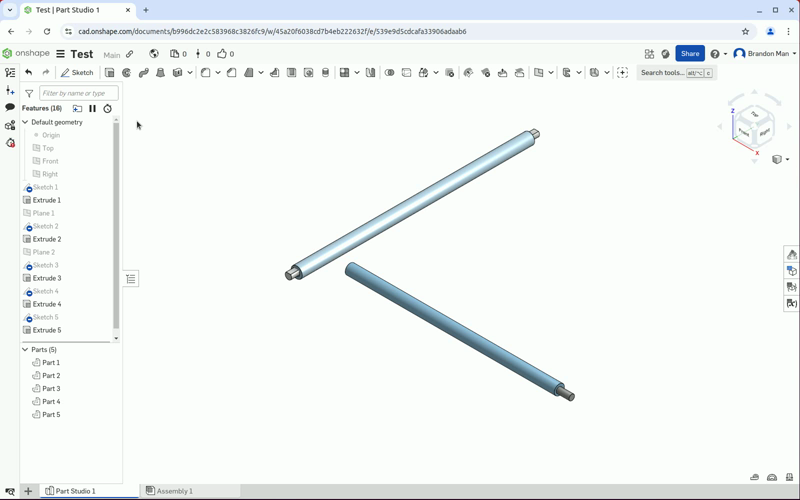
mouse_move(69, 189)
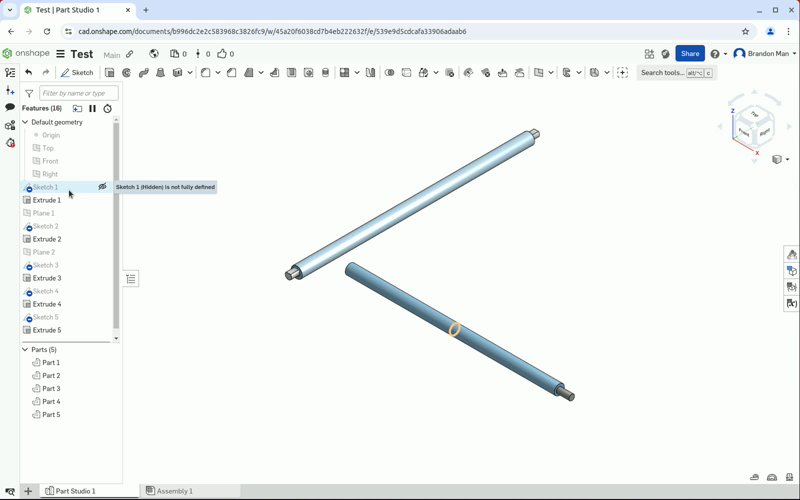
click(69, 189)